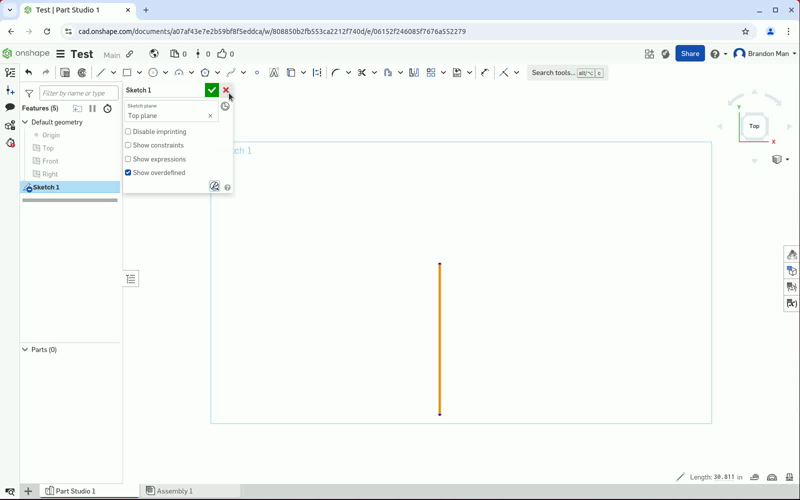
key(shift+h)
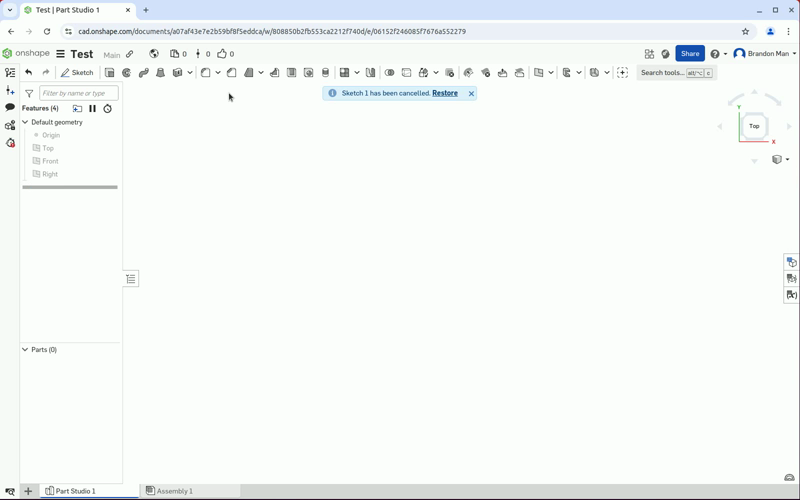
mouse_move(73, 352)
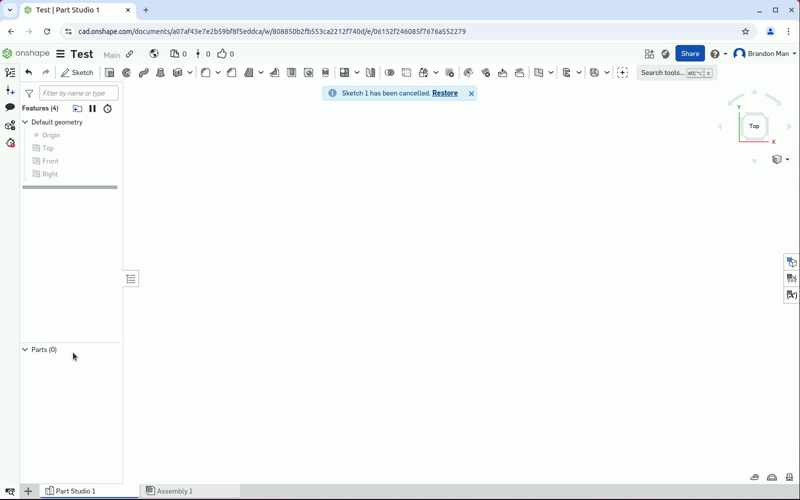
key(y)
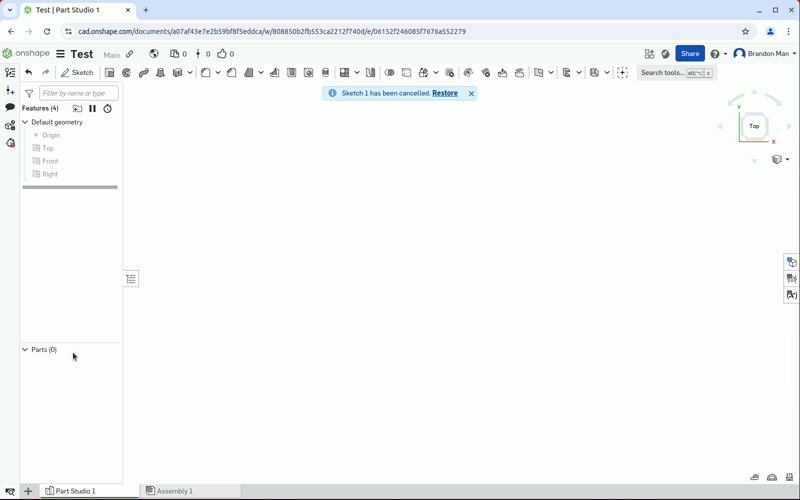
key(shift+p)
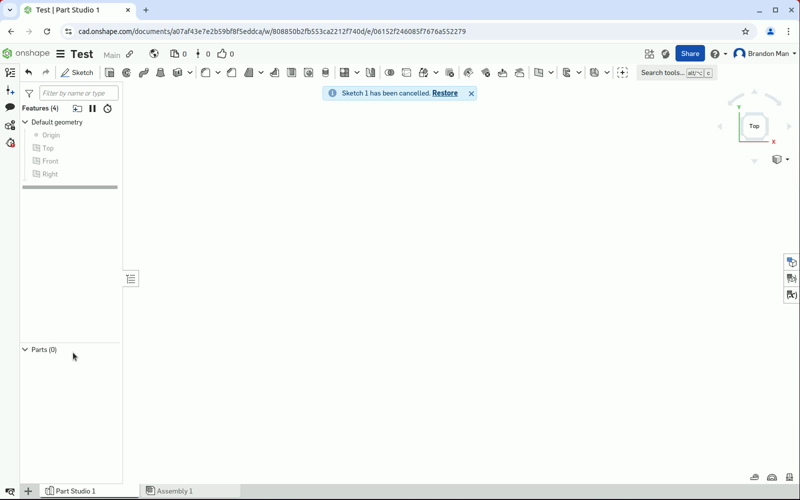
key(space)
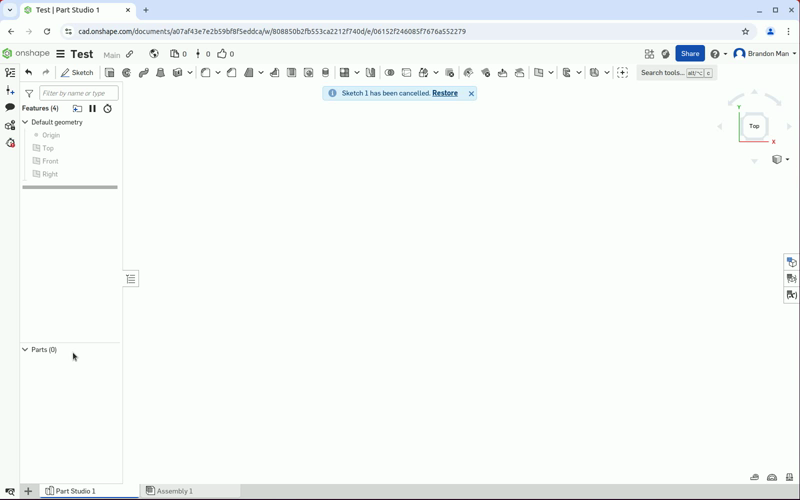
key_down(shift)
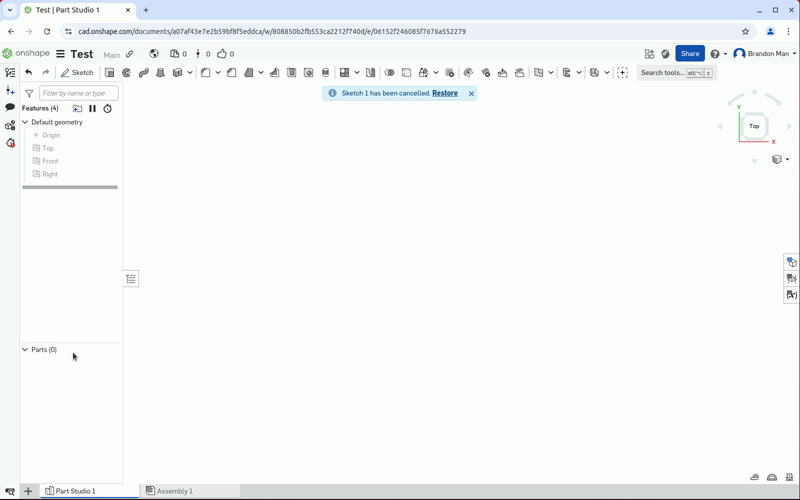
key(up)
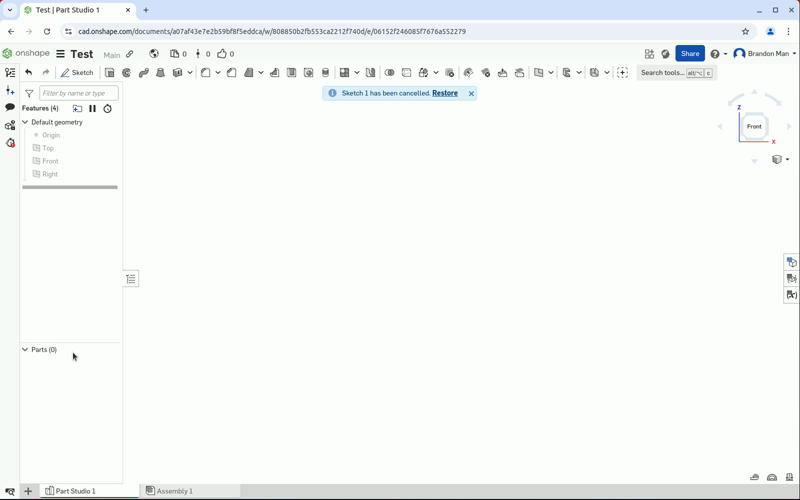
key_up(shift)
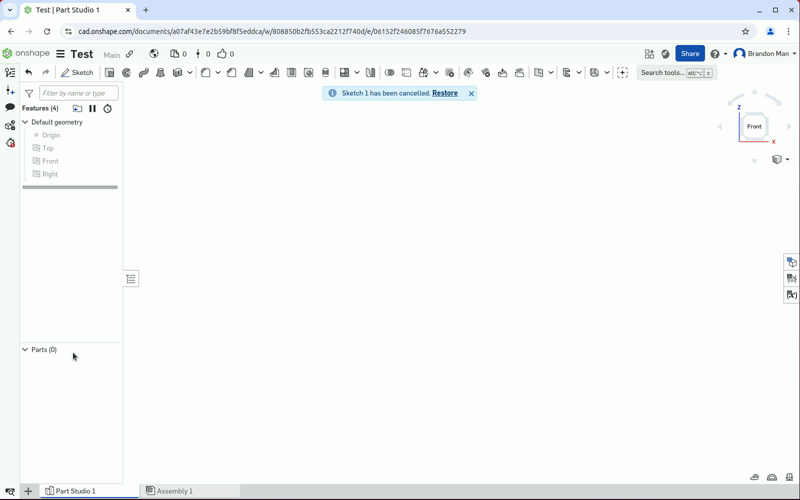
mouse_move(73, 352)
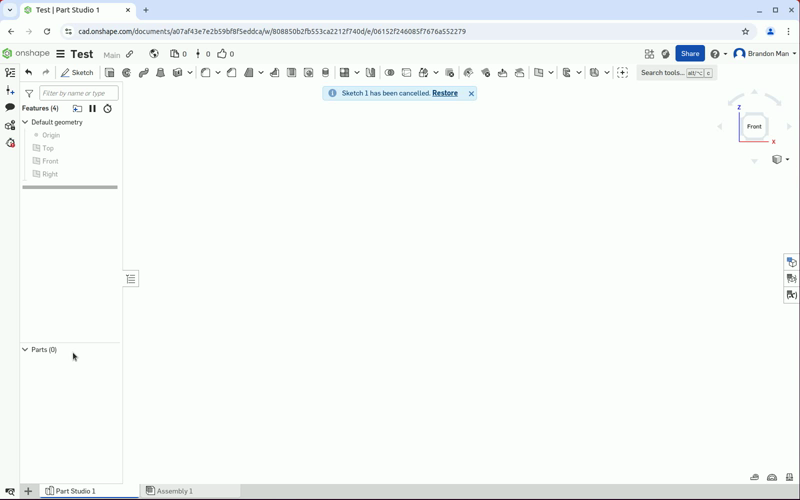
key(shift+y)
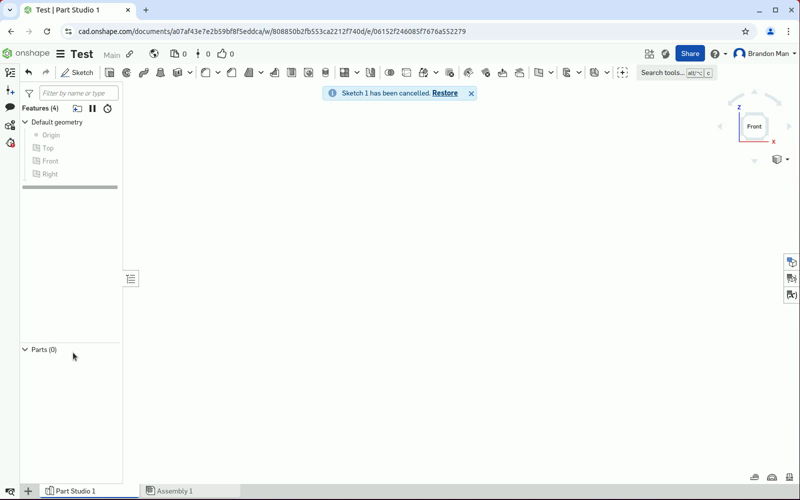
key(shift+s)
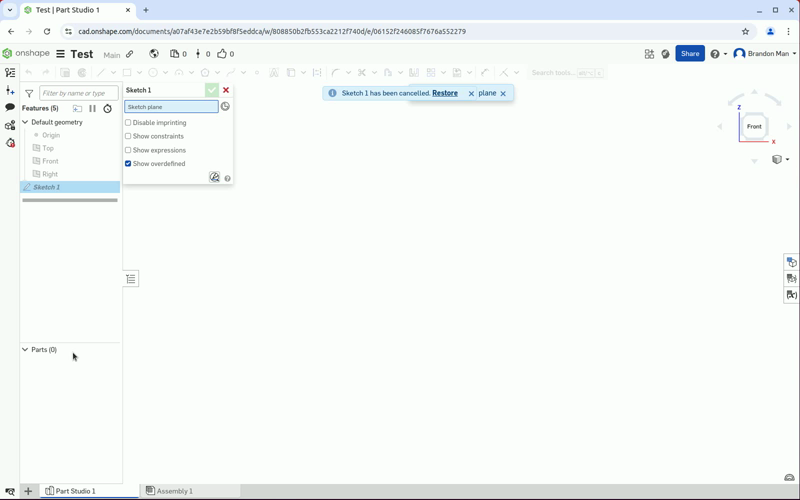
mouse_move(73, 163)
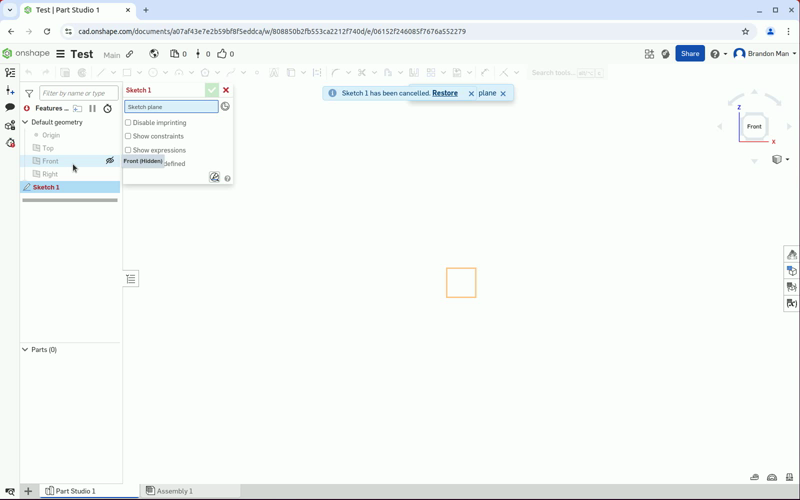
click(73, 163)
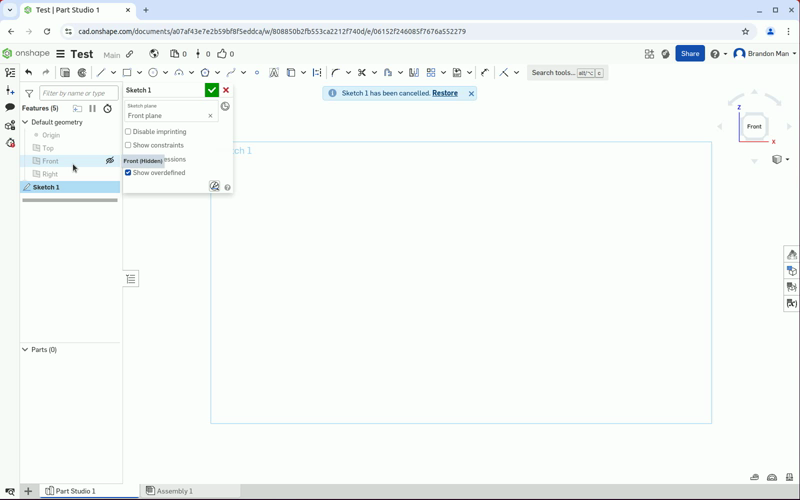
mouse_move(73, 352)
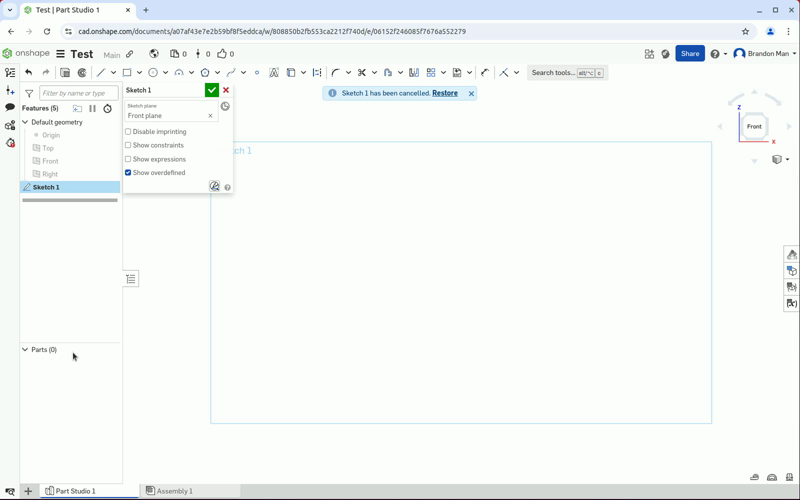
key(y)
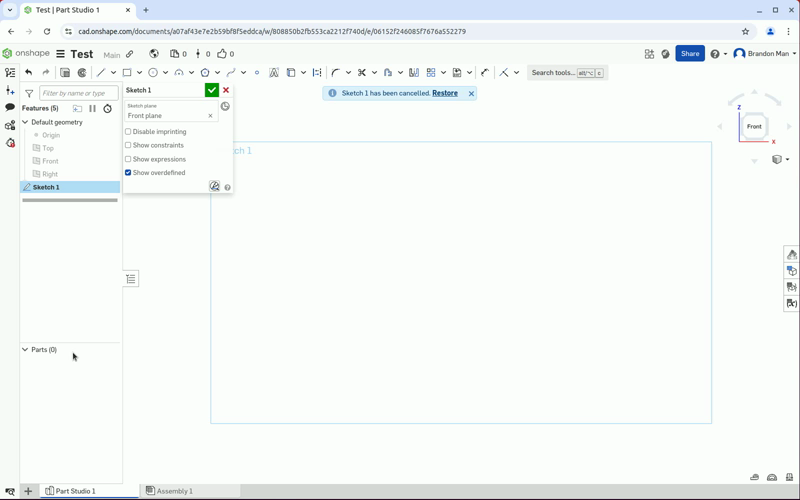
key(l)
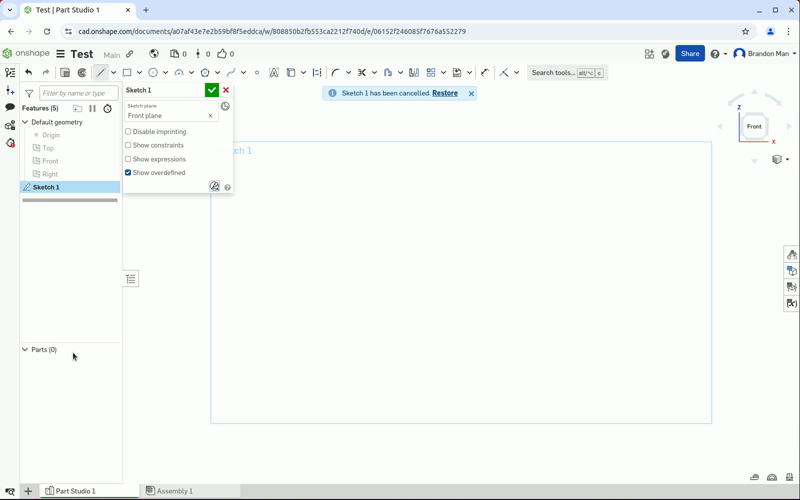
key_down(shift)
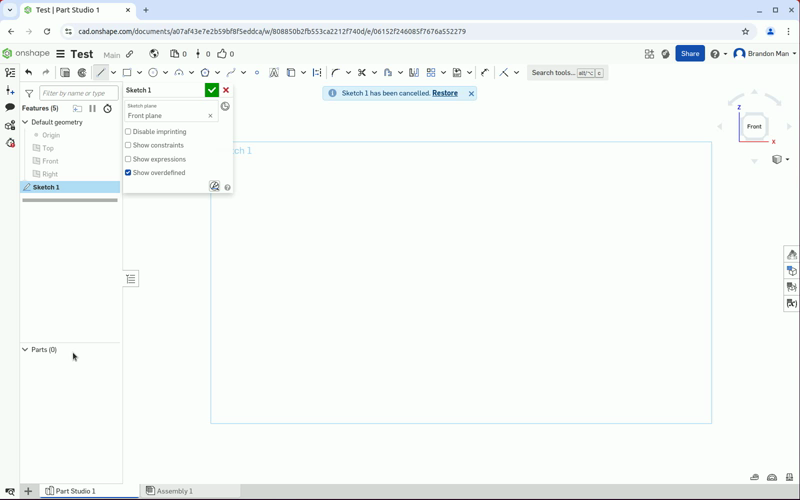
mouse_move(382, 395)
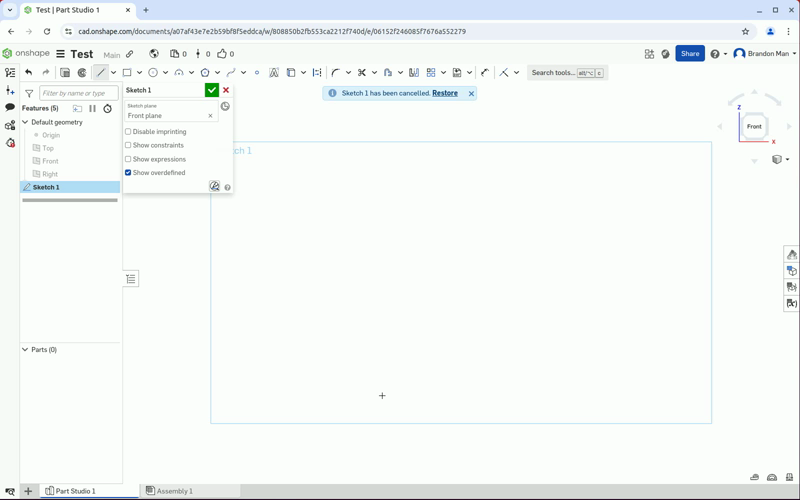
click(382, 395)
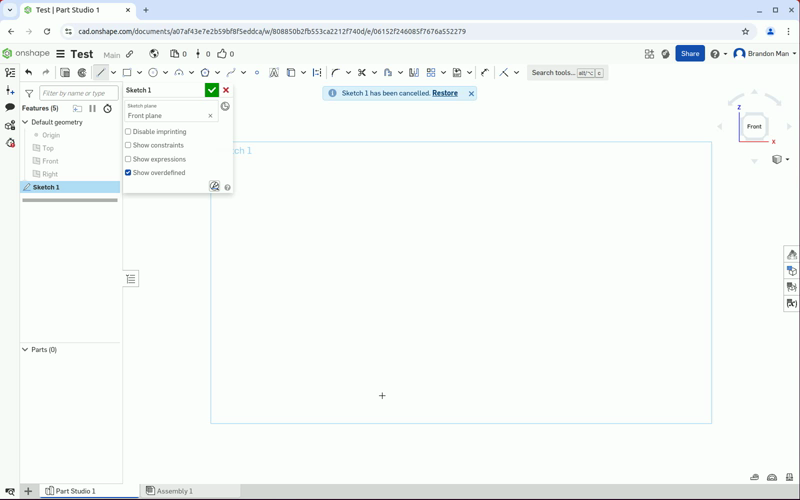
key_up(shift)
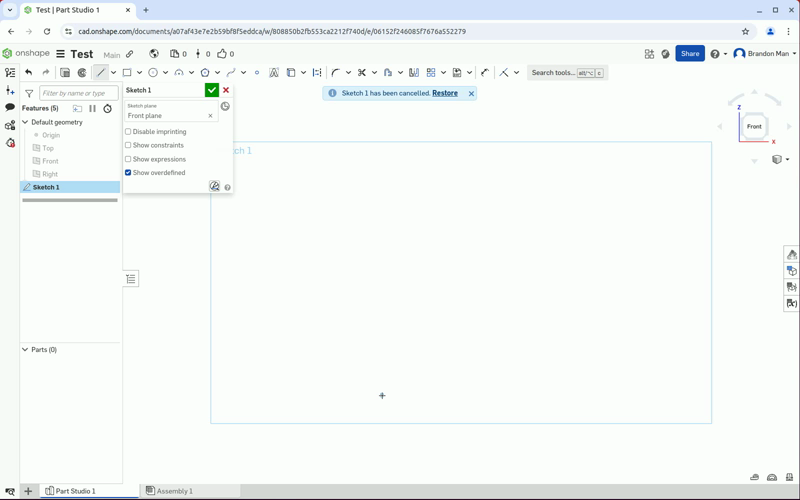
key_down(shift)
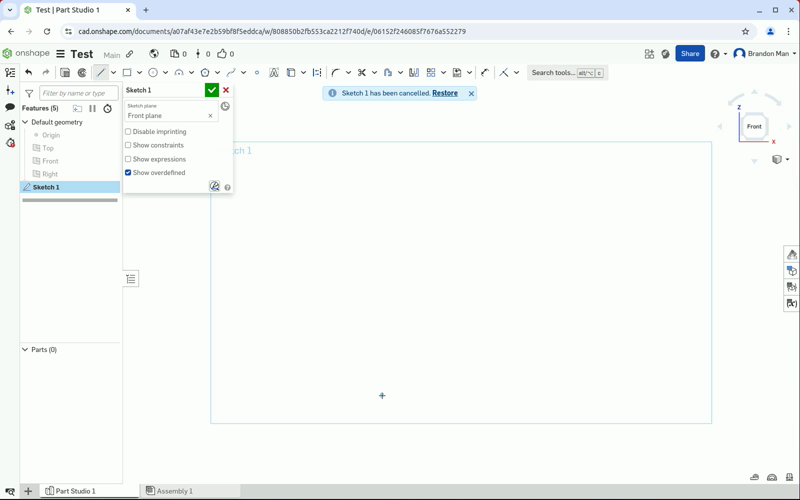
mouse_move(530, 395)
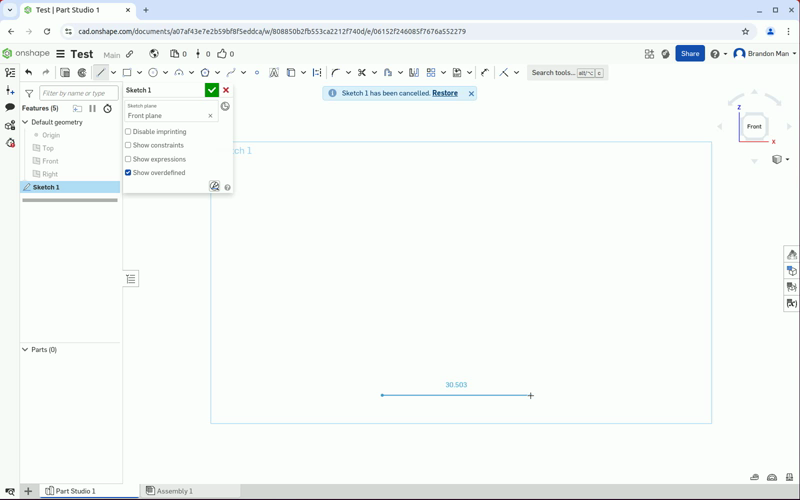
click(530, 395)
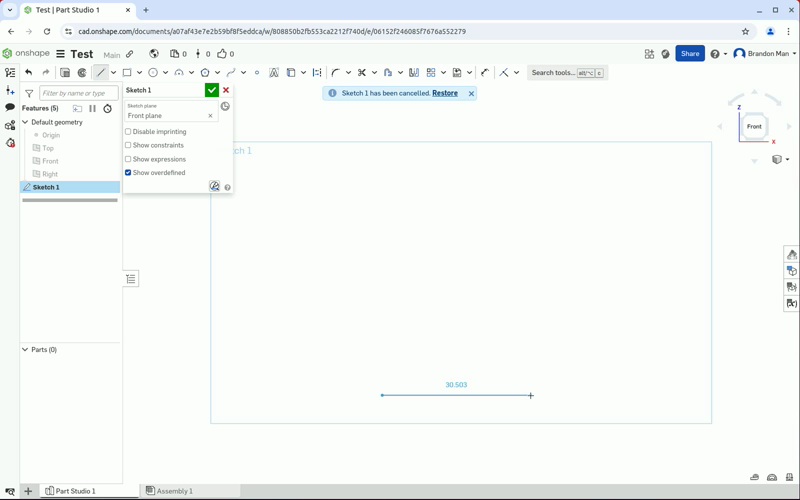
key_up(shift)
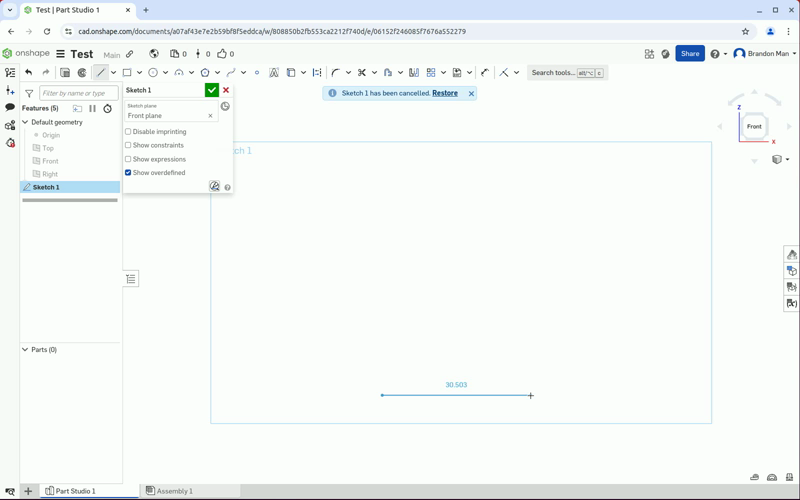
key_down(shift)
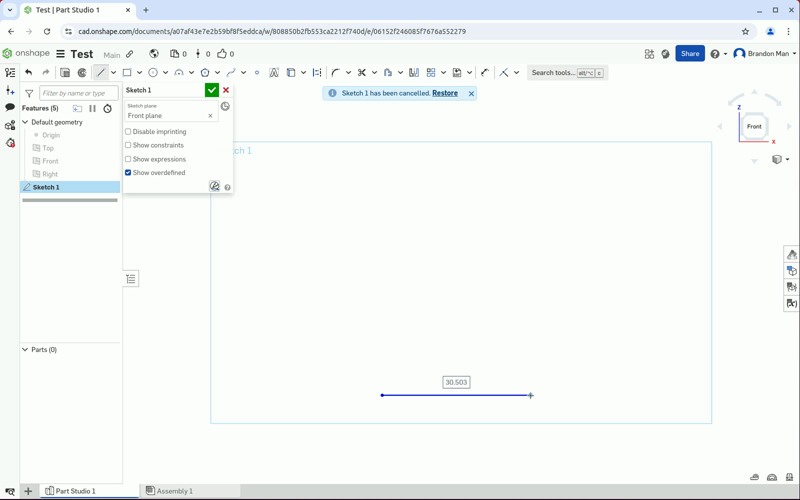
mouse_move(530, 171)
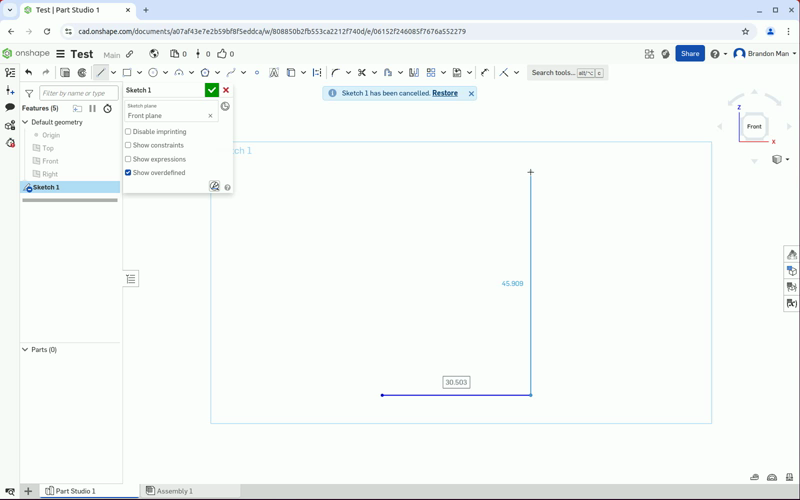
click(530, 171)
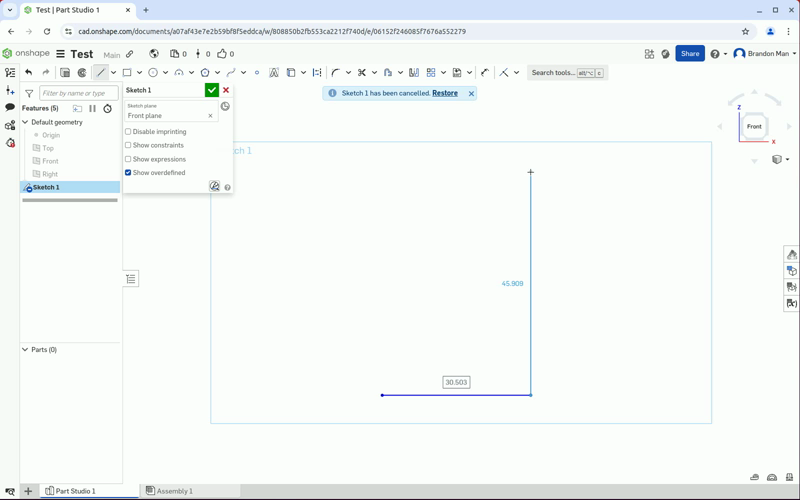
key_up(shift)
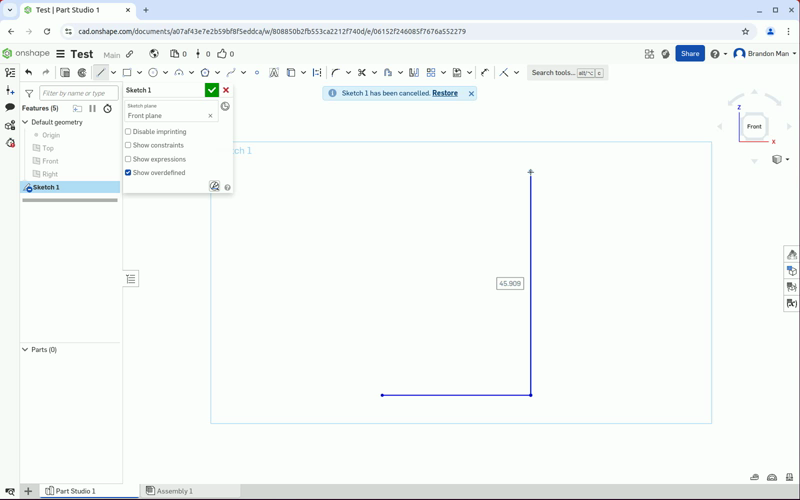
key_down(shift)
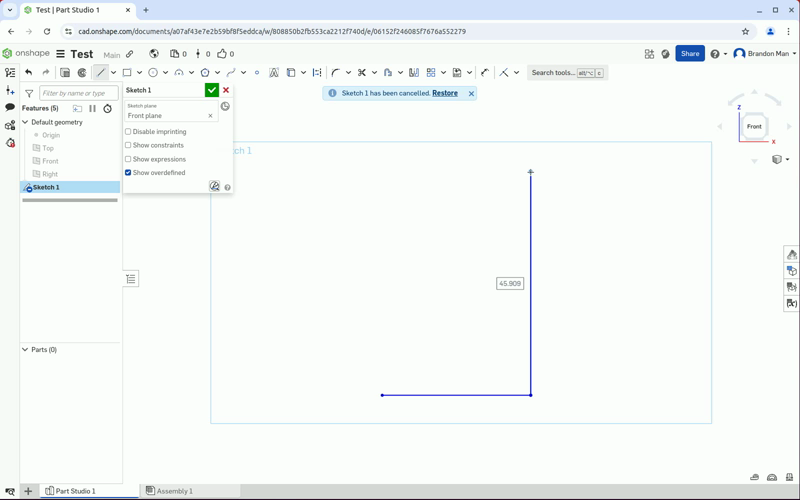
mouse_move(382, 171)
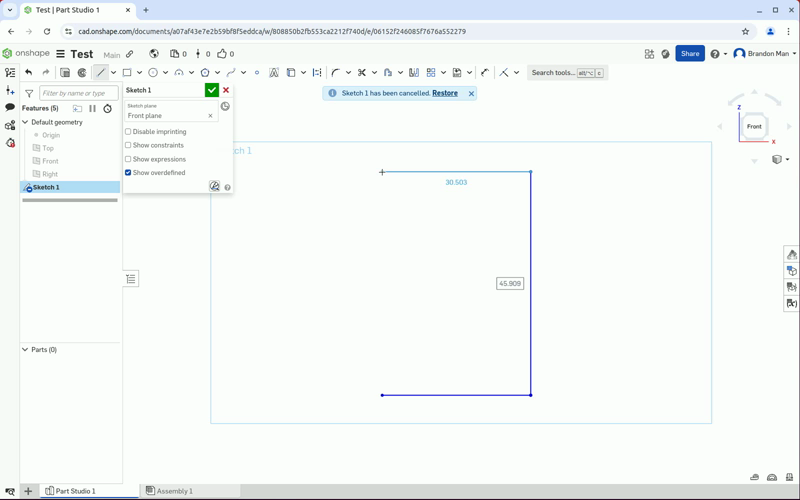
click(382, 171)
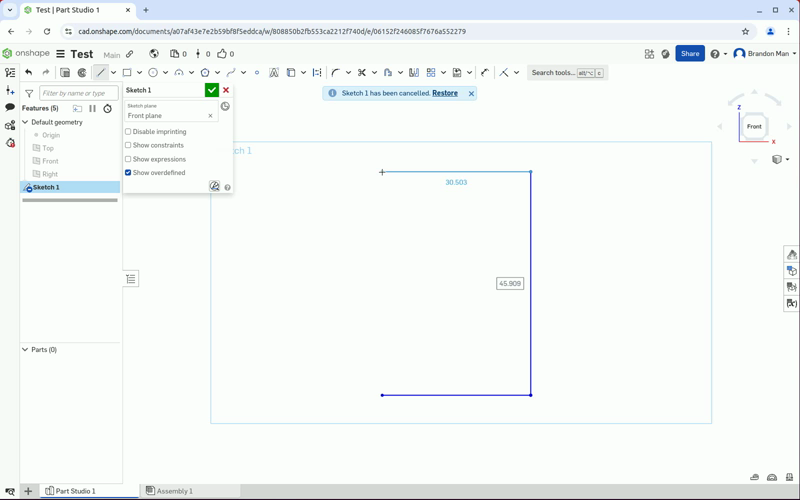
key_up(shift)
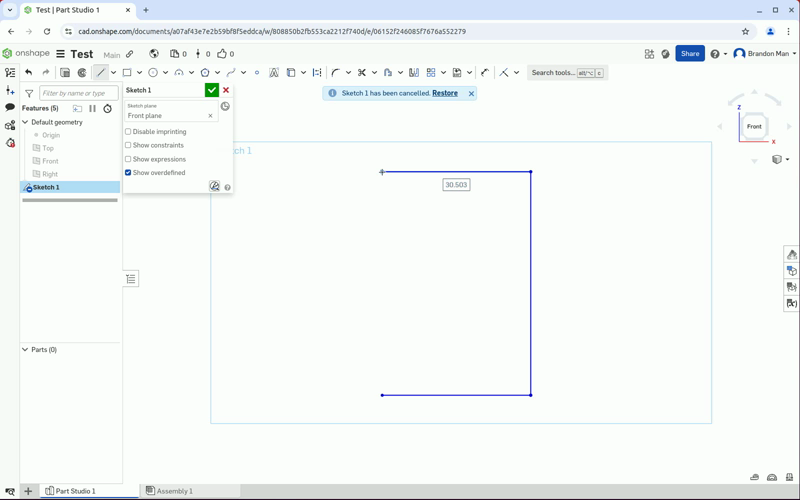
key_down(shift)
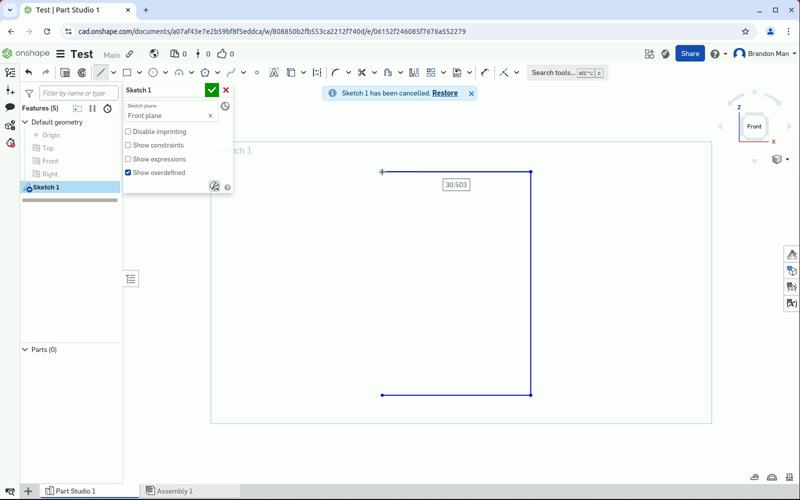
mouse_move(382, 395)
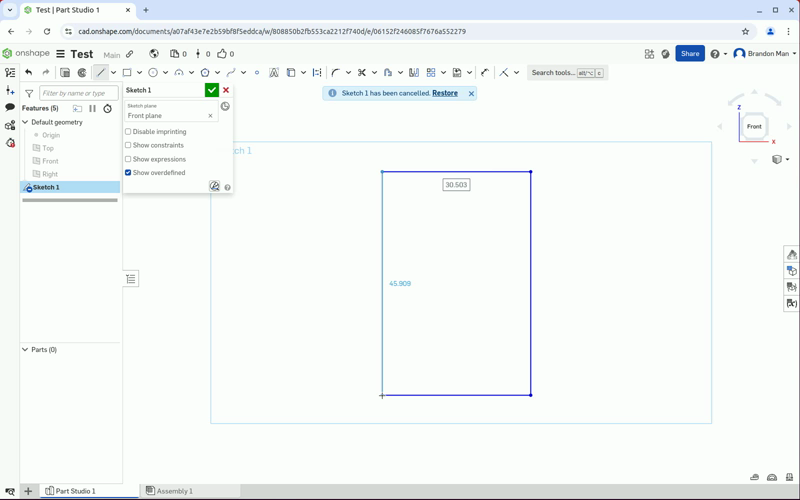
key_up(shift)
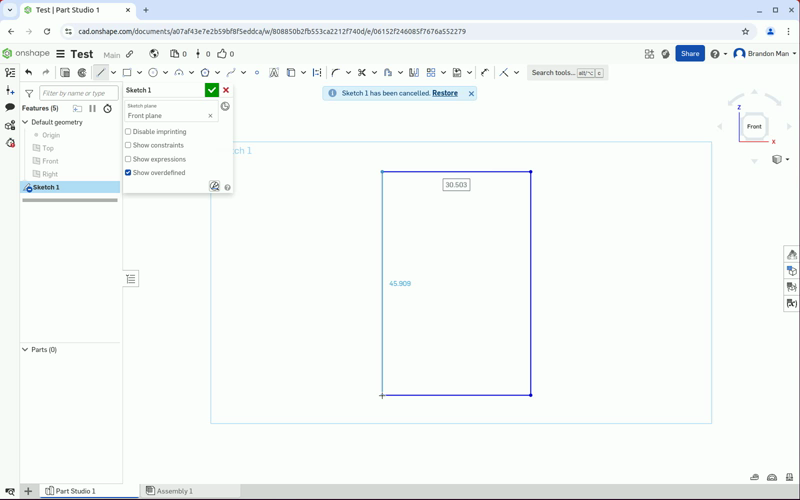
click(382, 395)
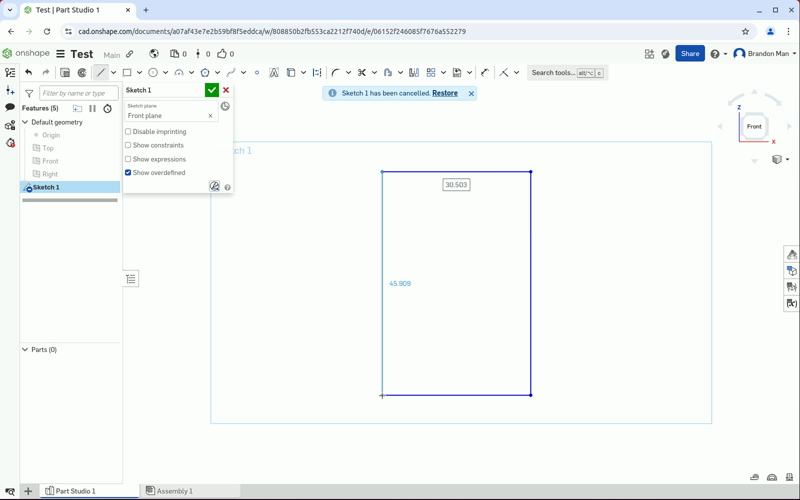
key(esc)
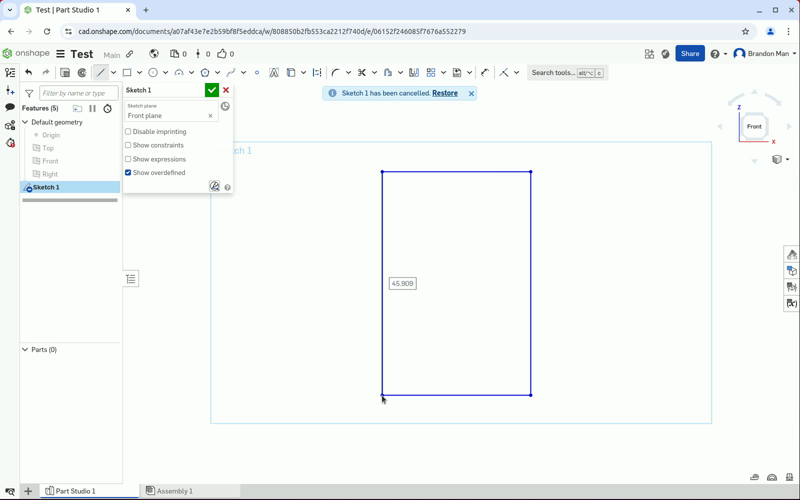
mouse_move(506, 316)
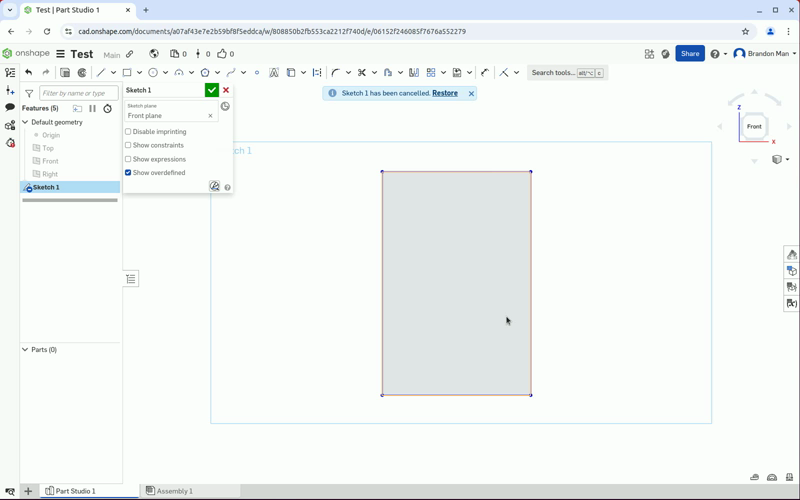
click(506, 316)
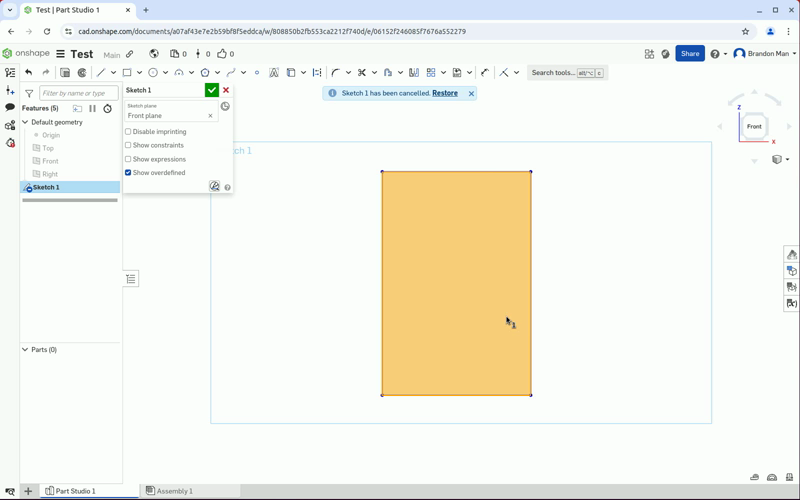
mouse_move(73, 352)
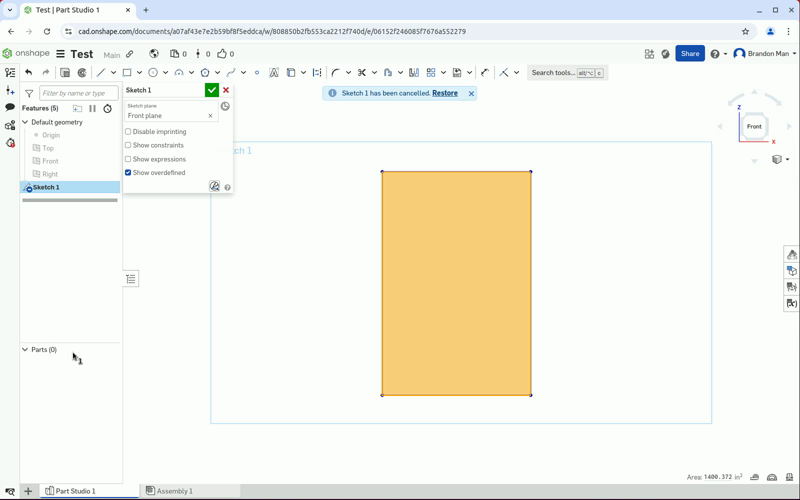
key(shift+y)
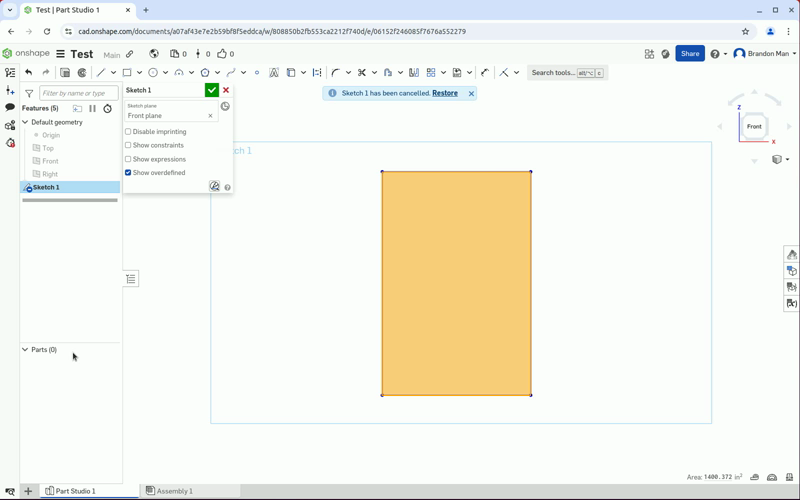
key(shift+e)
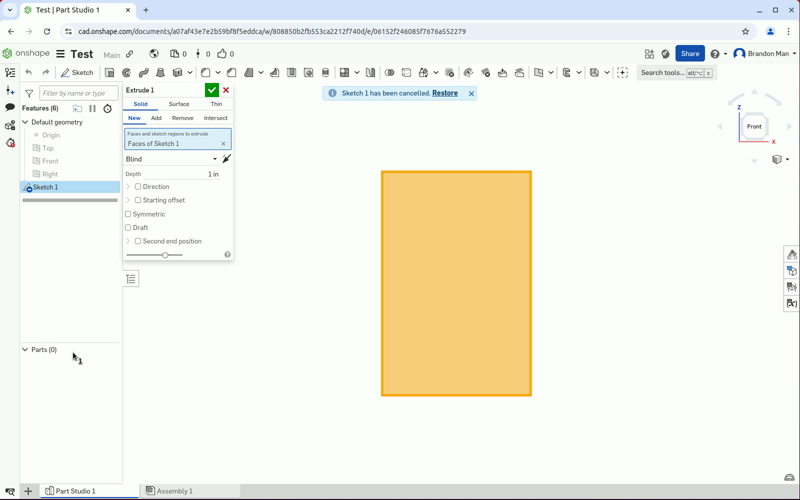
mouse_move(143, 106)
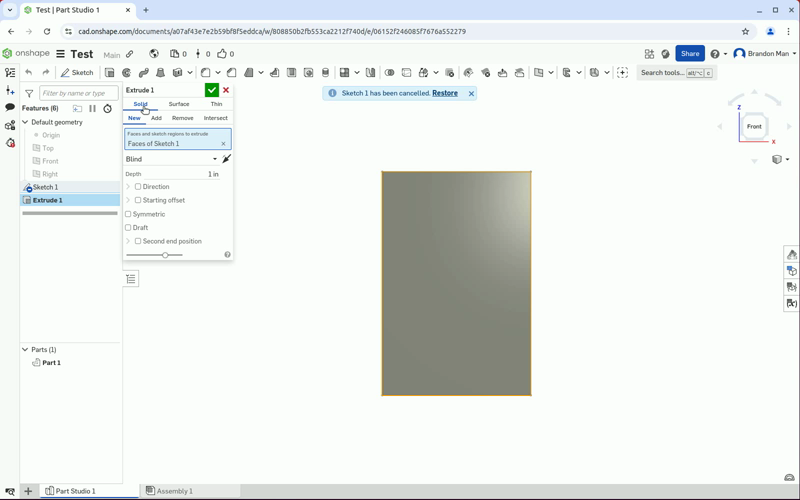
click(143, 106)
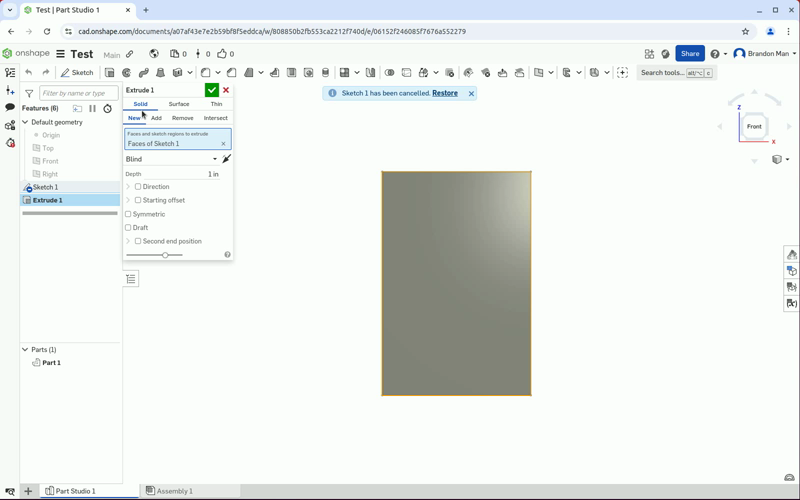
mouse_move(137, 120)
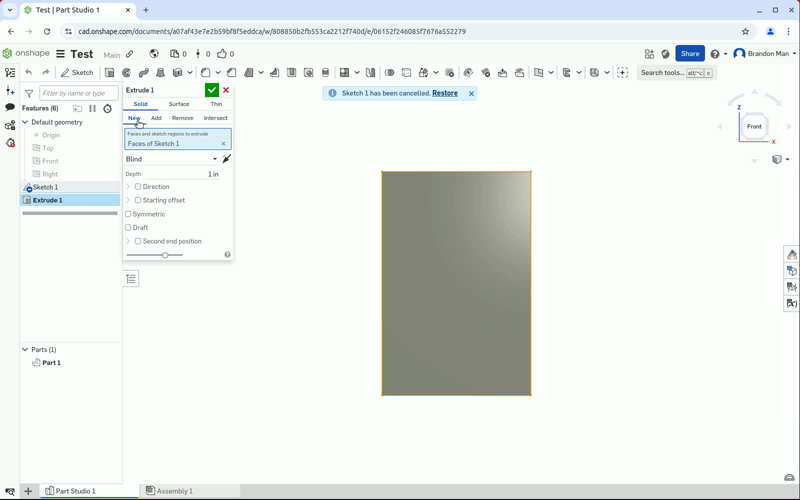
click(137, 120)
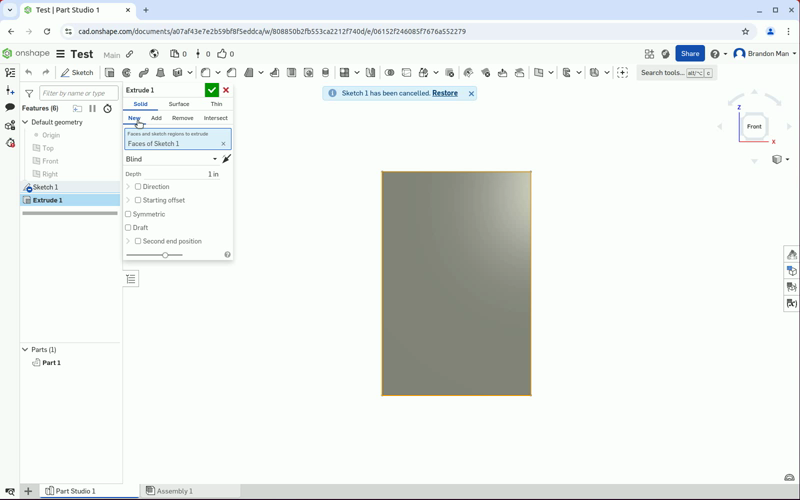
key(tab, 4)
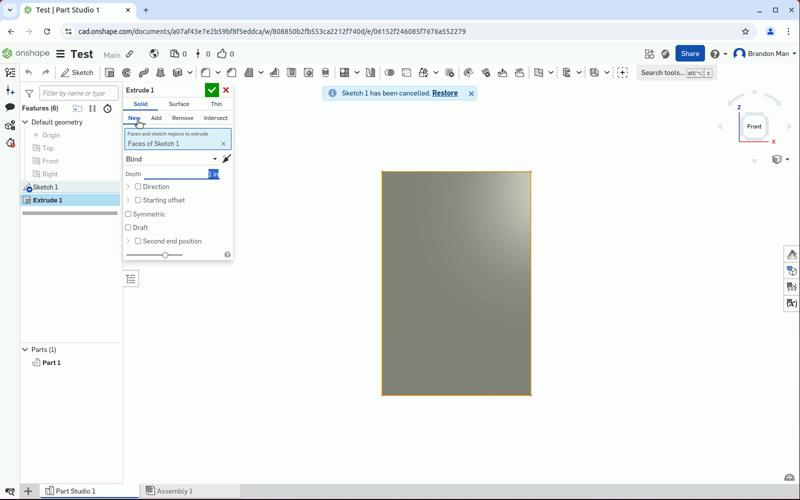
text(7.703)
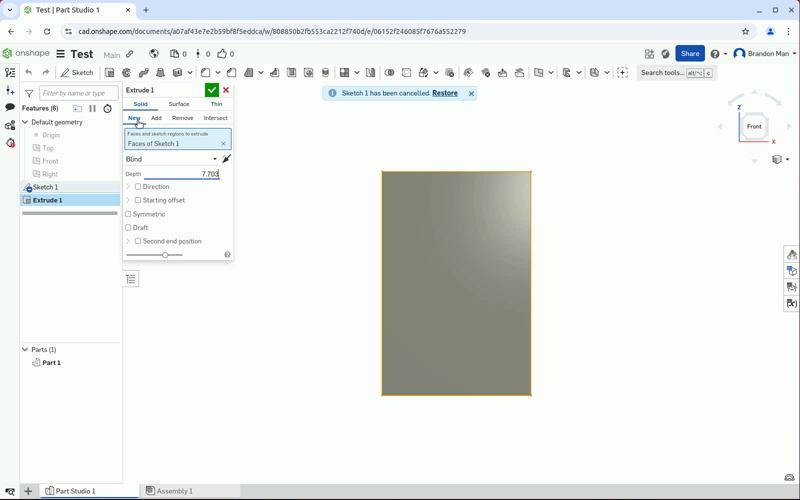
key(enter)
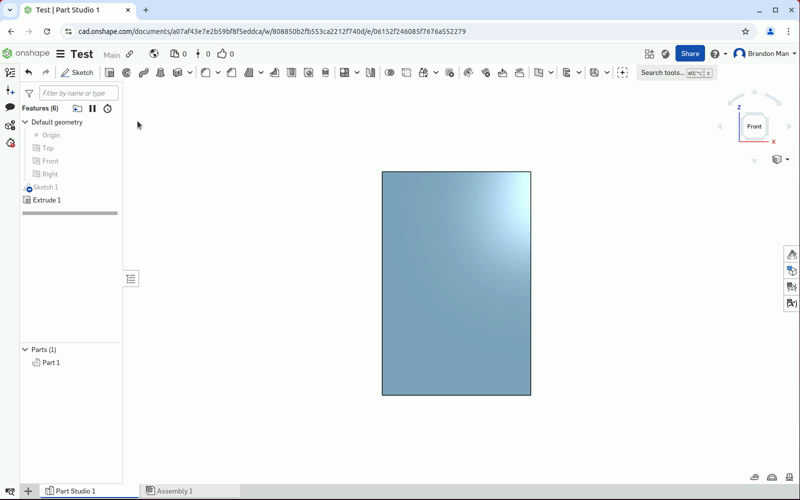
key(shift+h)
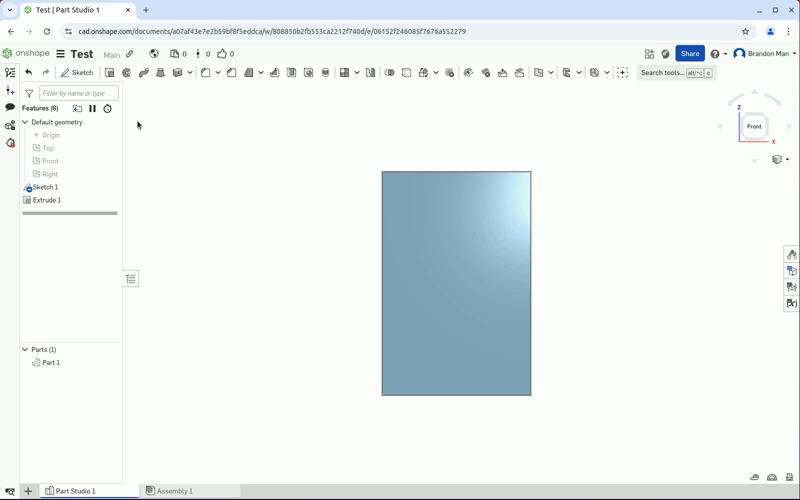
key(shift+h)
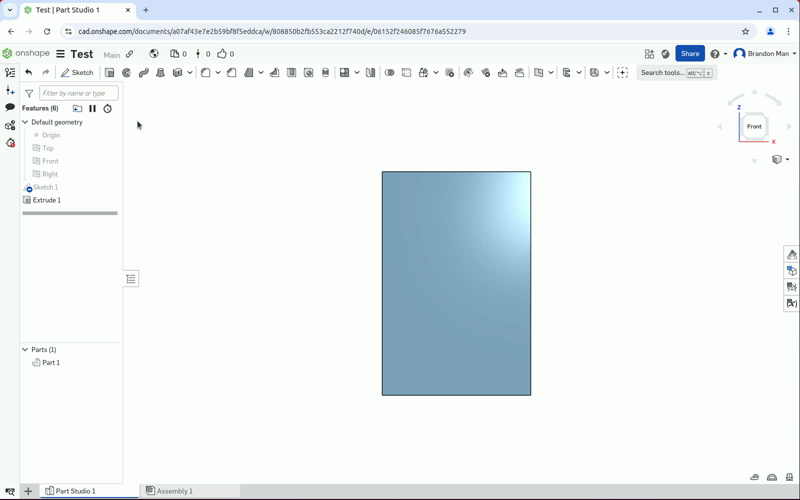
mouse_move(73, 189)
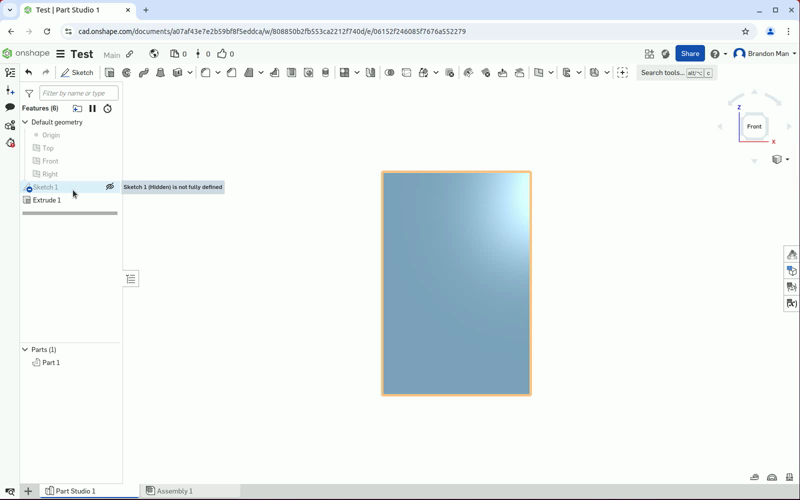
click(73, 189)
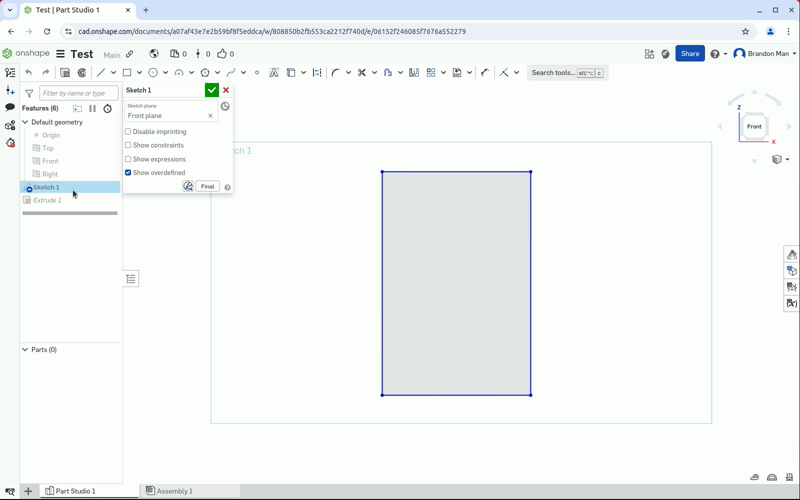
mouse_move(229, 92)
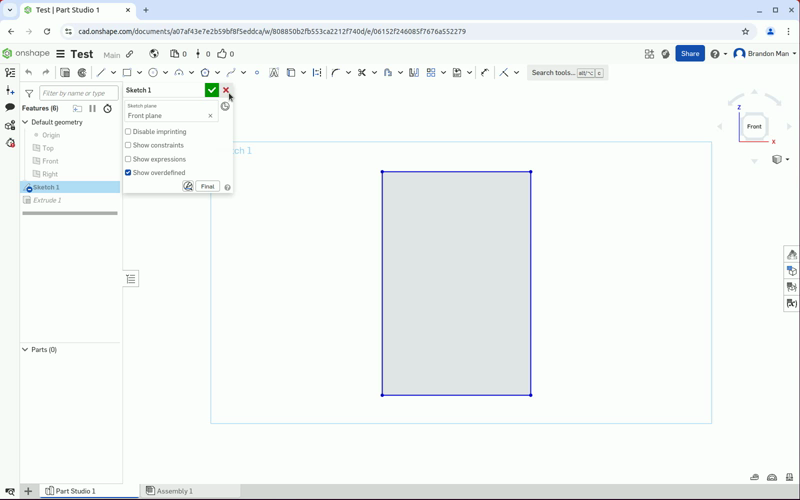
click(229, 92)
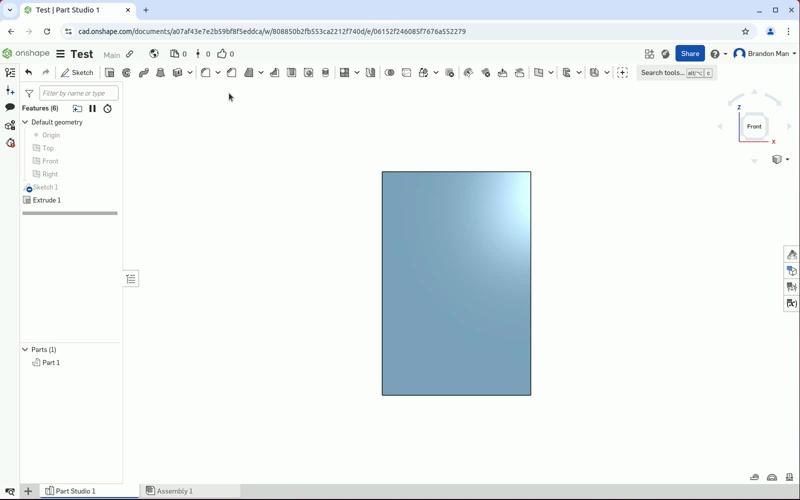
mouse_move(541, 75)
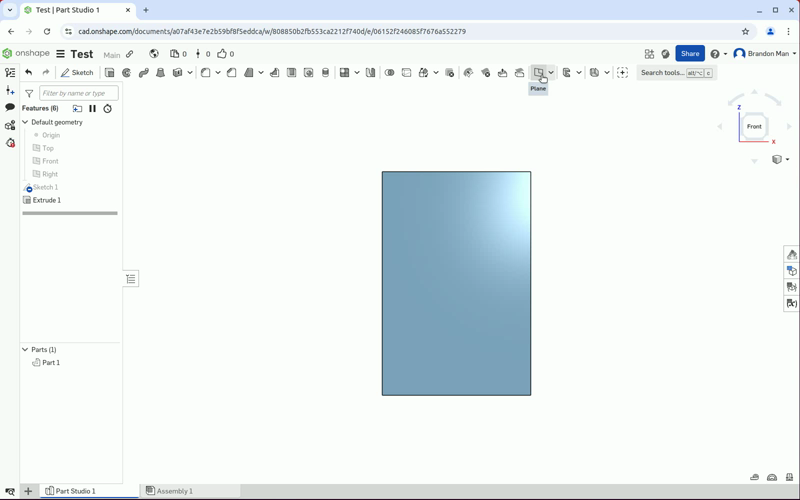
click(541, 75)
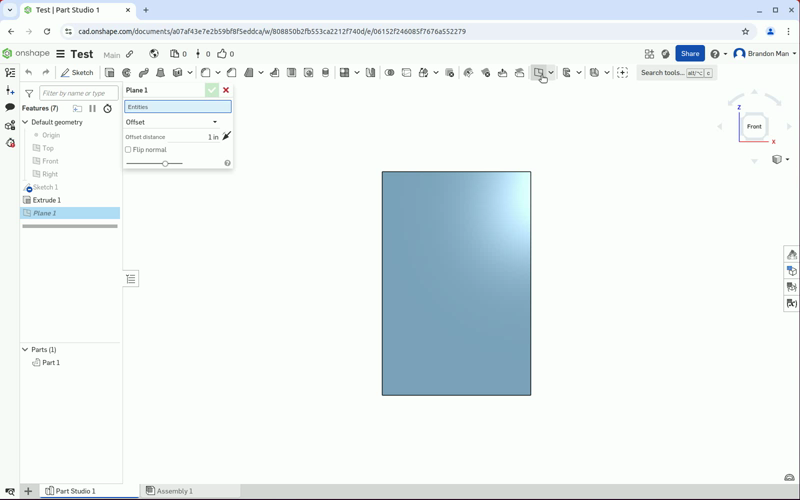
mouse_move(73, 163)
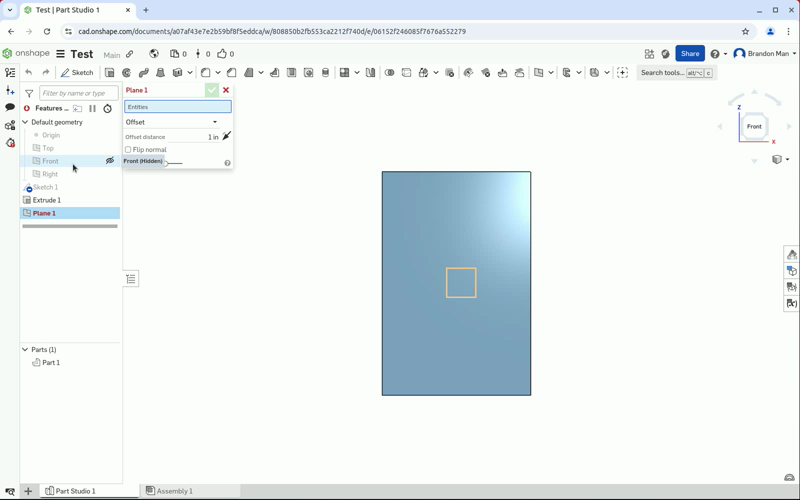
click(73, 163)
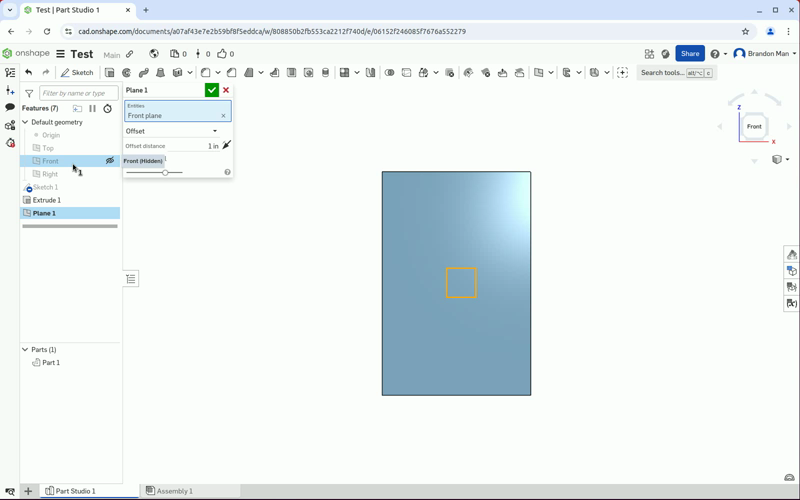
key(tab, 2)
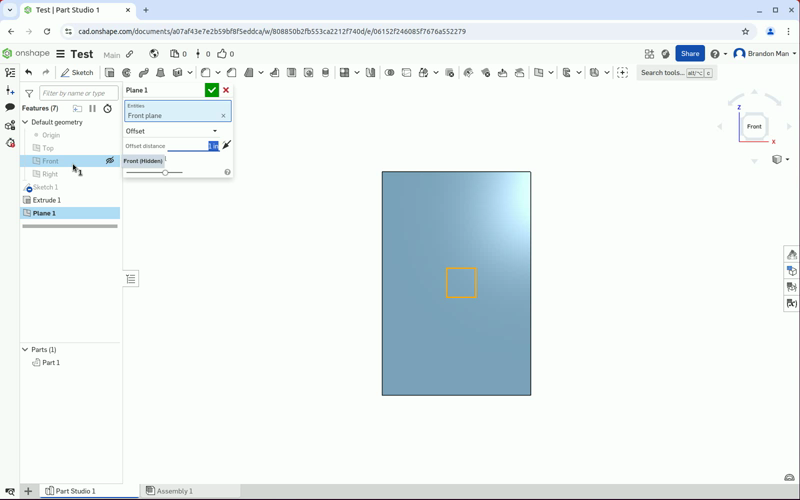
text(7.703)
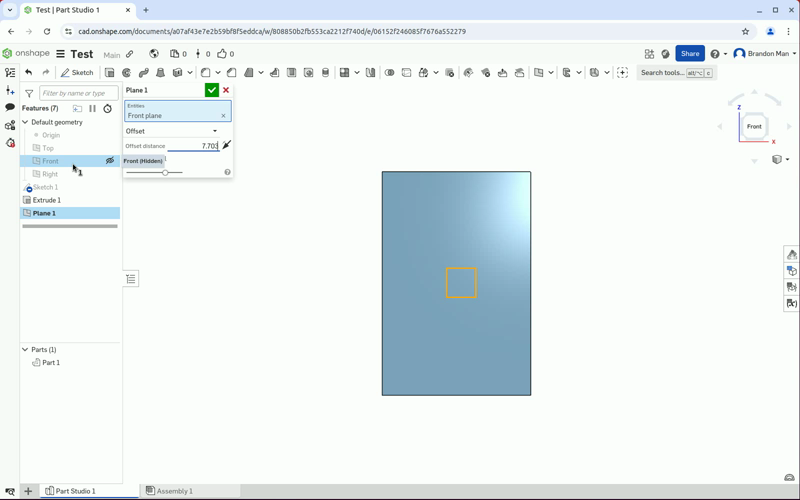
key(enter, 2)
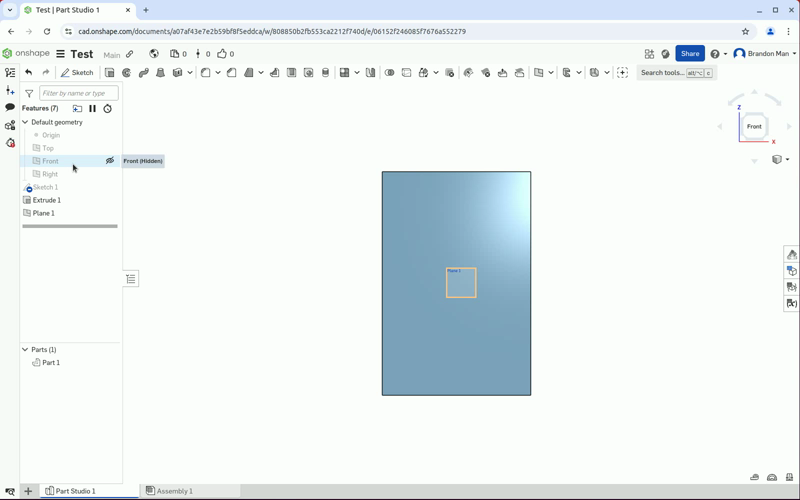
key(shift+s)
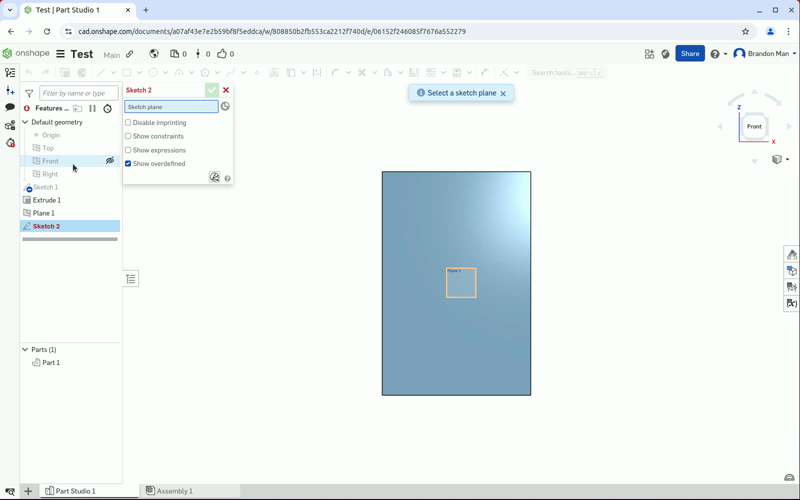
mouse_move(73, 215)
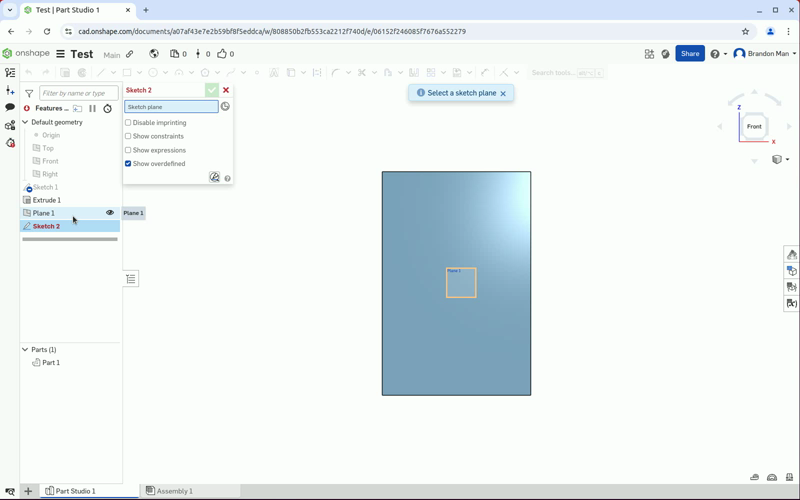
click(73, 215)
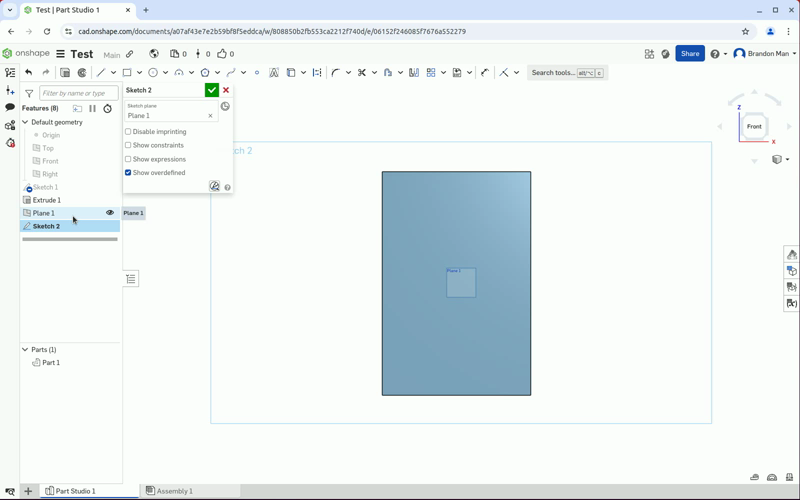
mouse_move(73, 352)
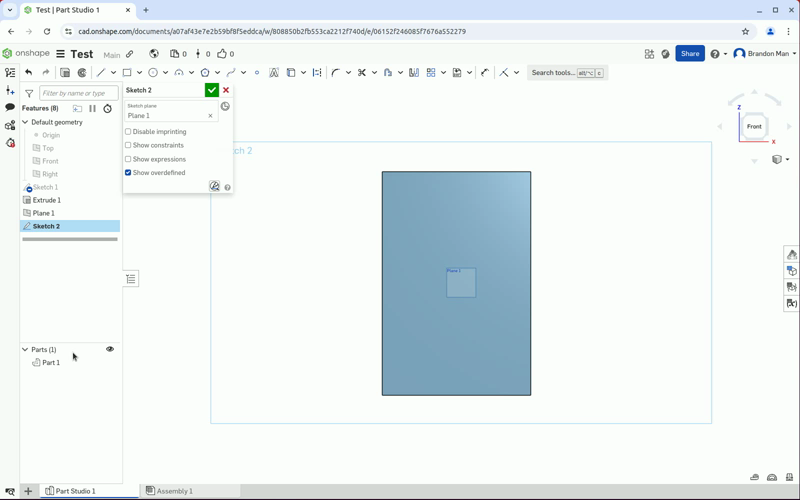
key(y)
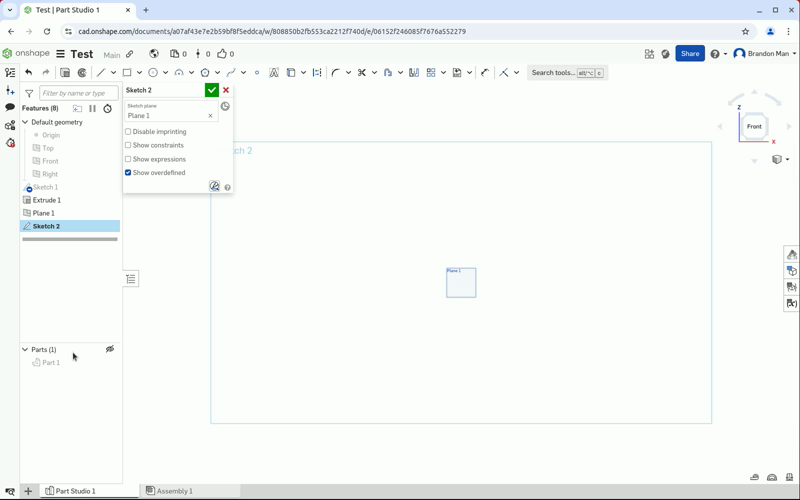
key(l)
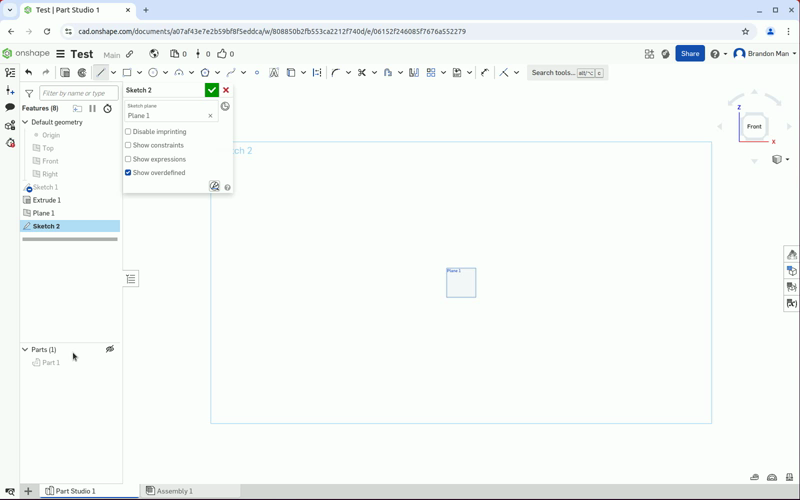
key_down(shift)
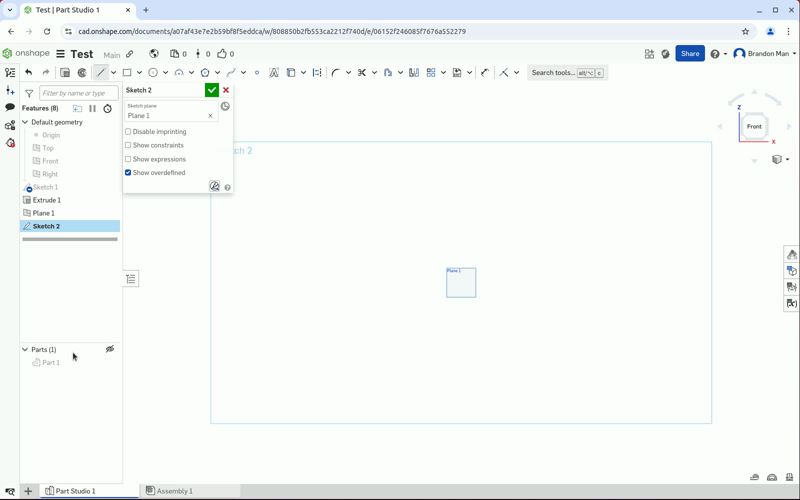
mouse_move(395, 236)
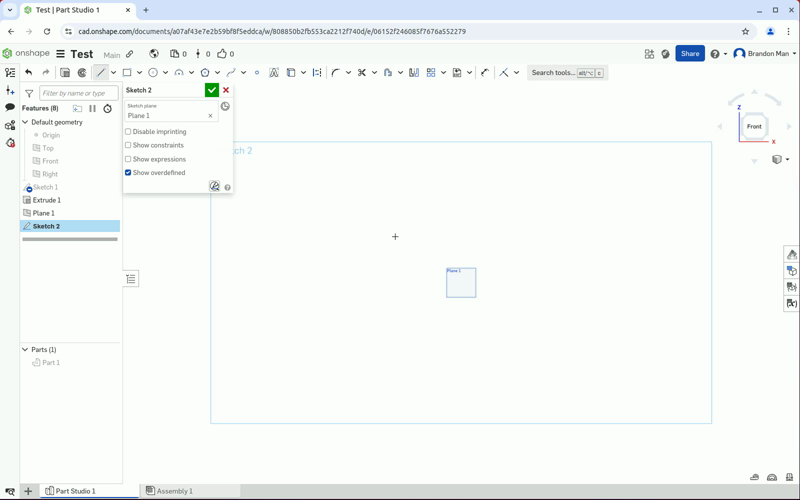
click(395, 236)
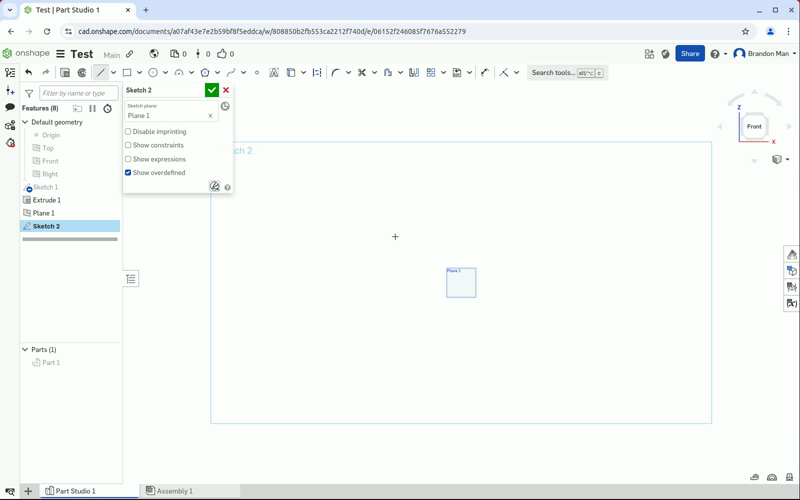
key_up(shift)
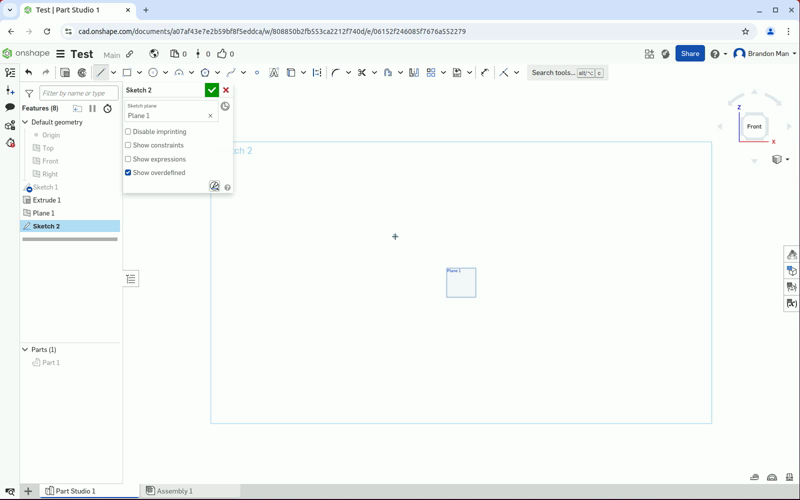
key_down(shift)
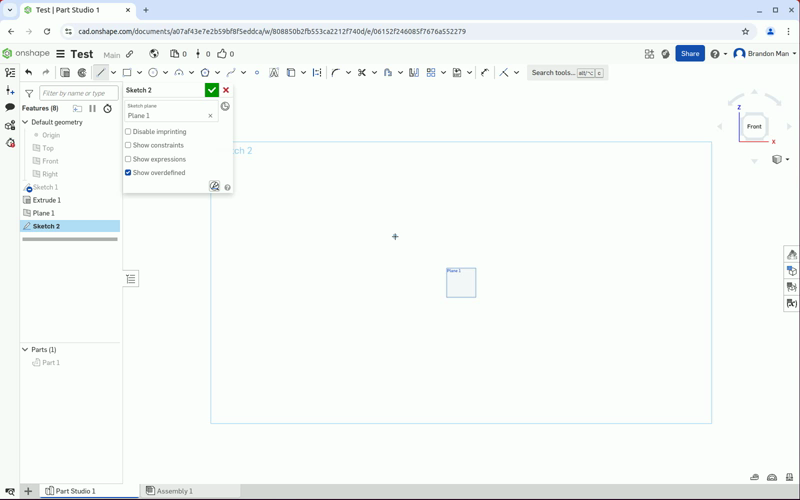
mouse_move(425, 236)
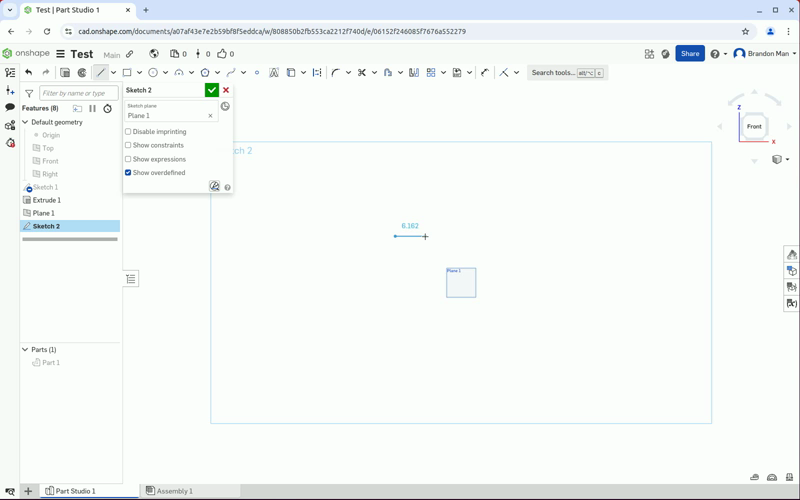
mouse_move(451, 236)
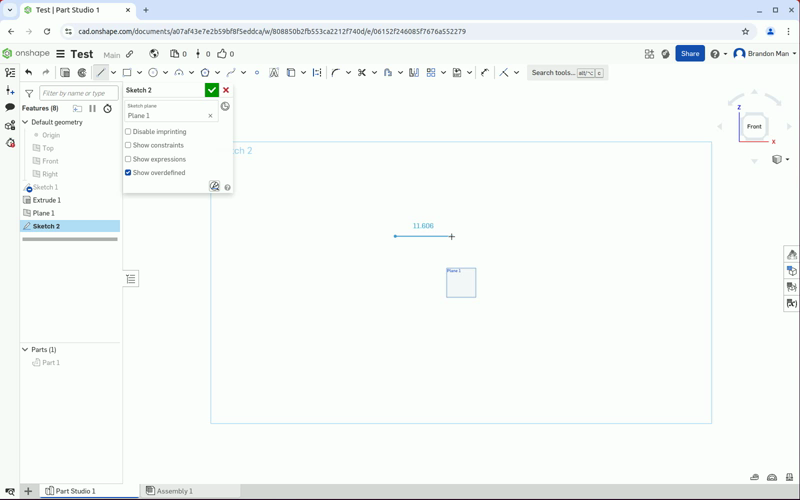
click(451, 236)
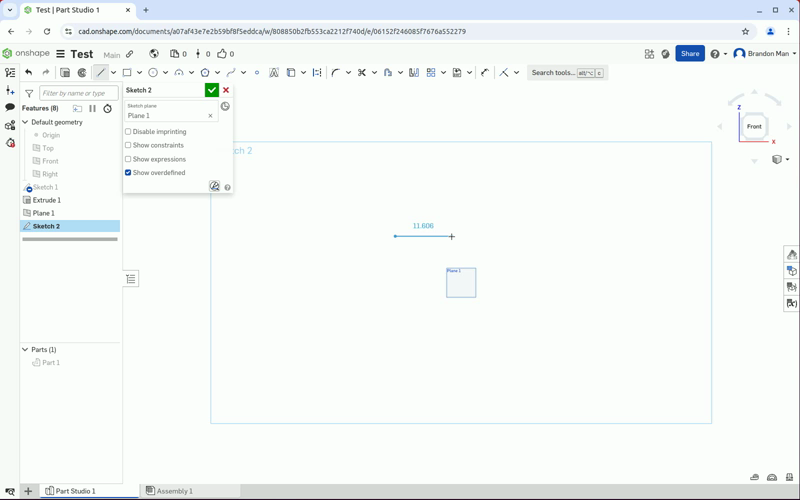
key_up(shift)
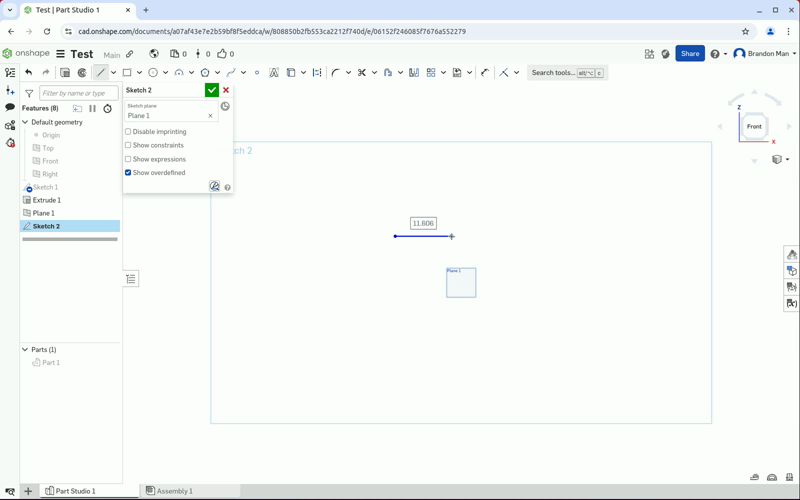
key_down(shift)
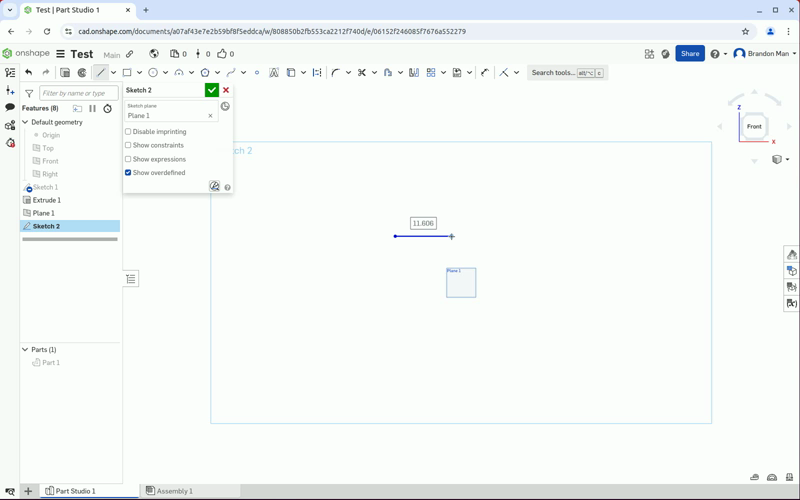
mouse_move(481, 236)
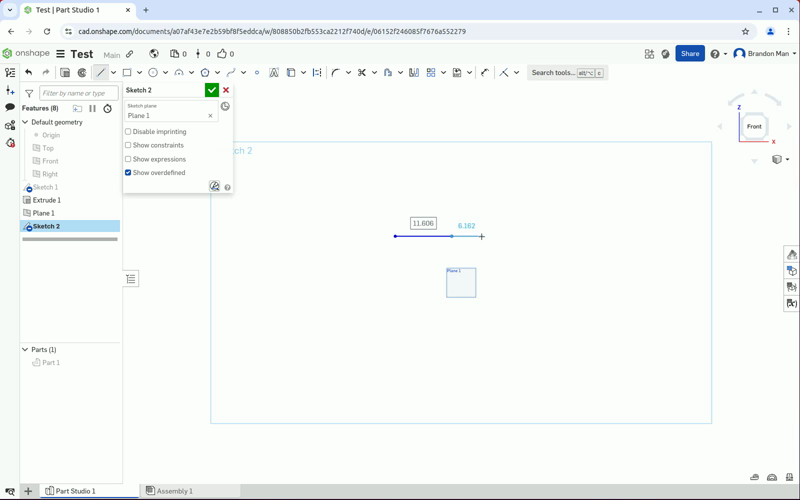
mouse_move(451, 179)
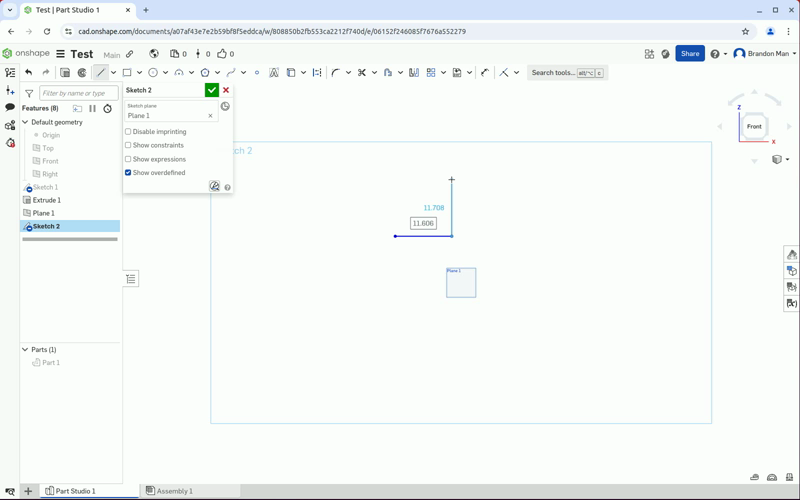
click(451, 179)
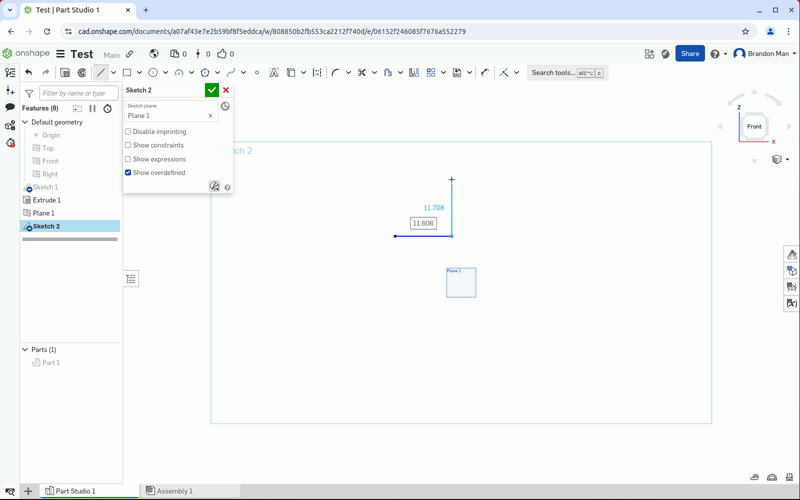
key_up(shift)
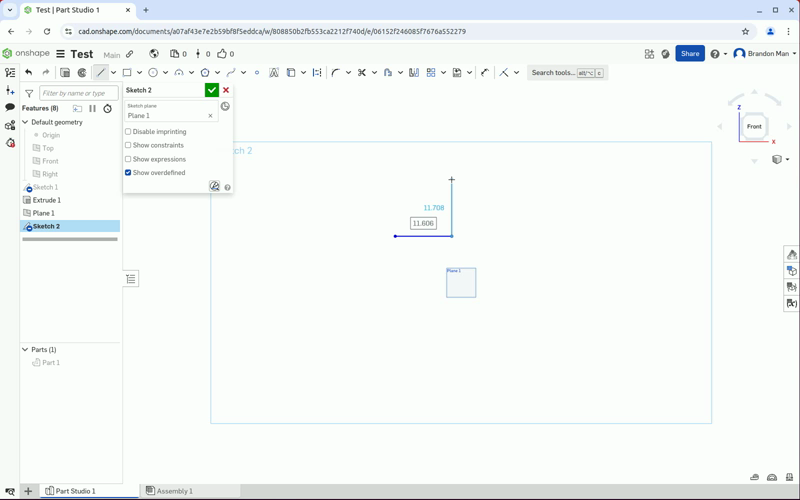
key_down(shift)
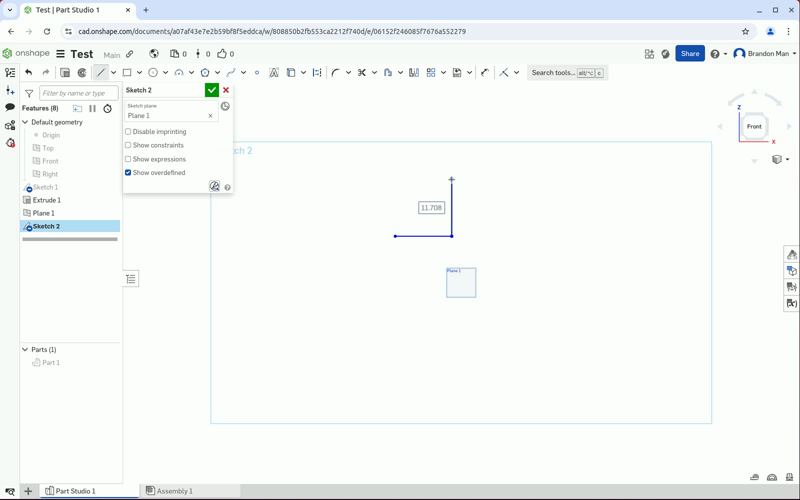
mouse_move(481, 179)
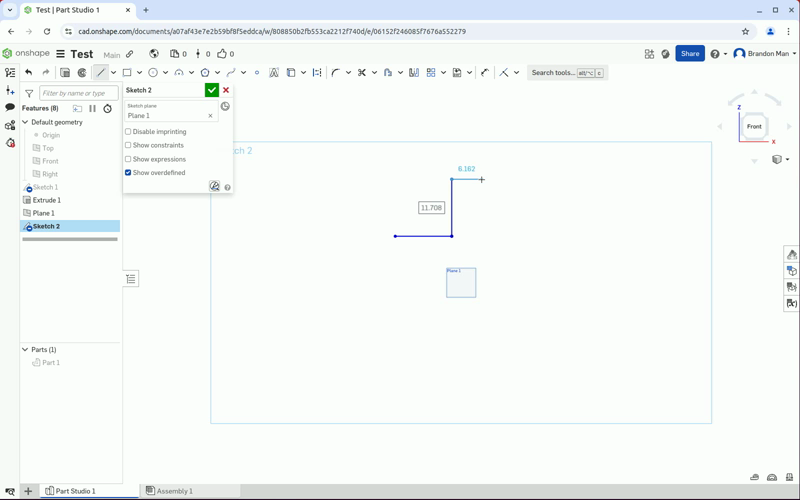
mouse_move(395, 179)
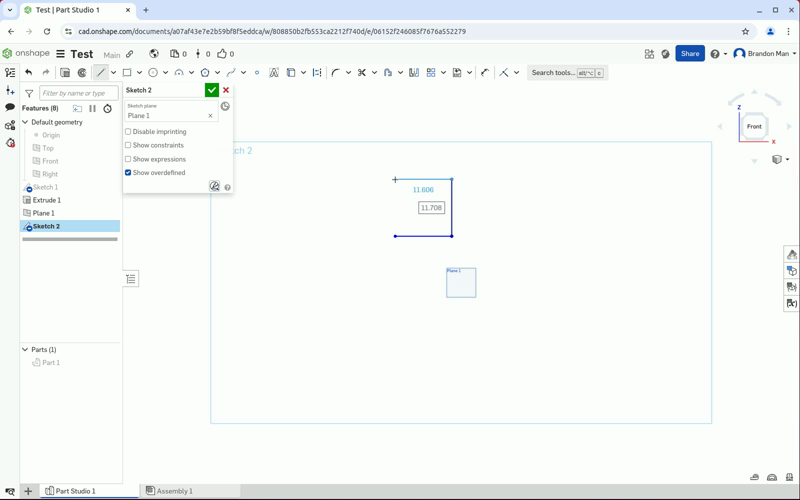
click(395, 179)
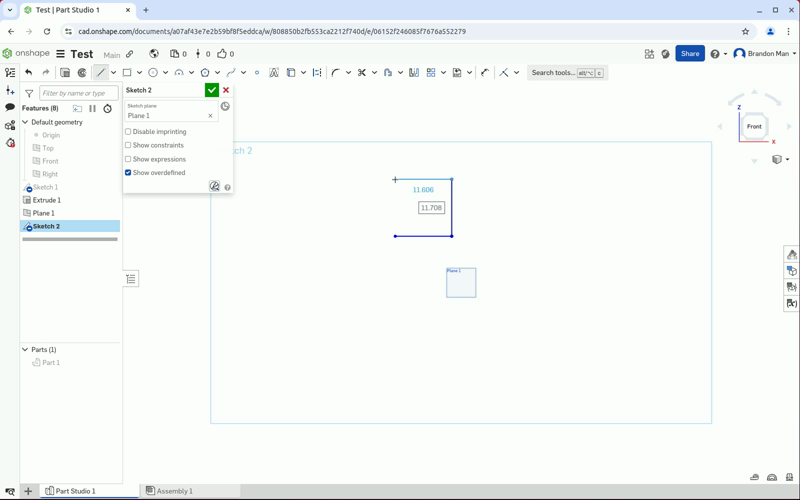
key_up(shift)
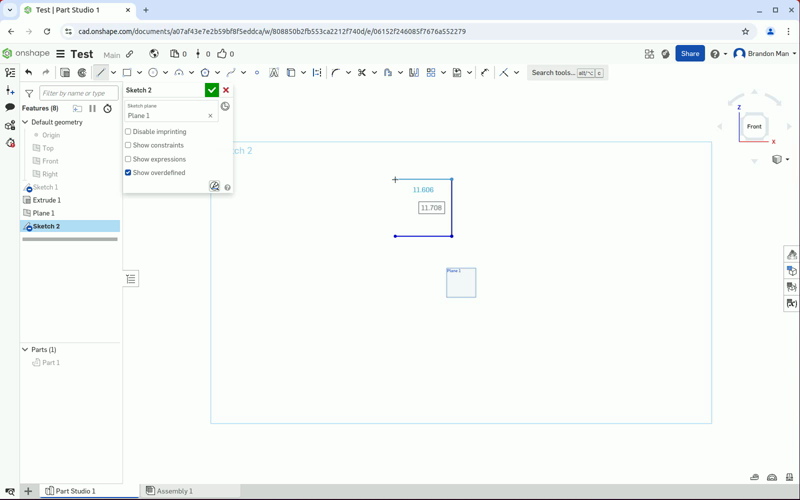
mouse_move(425, 179)
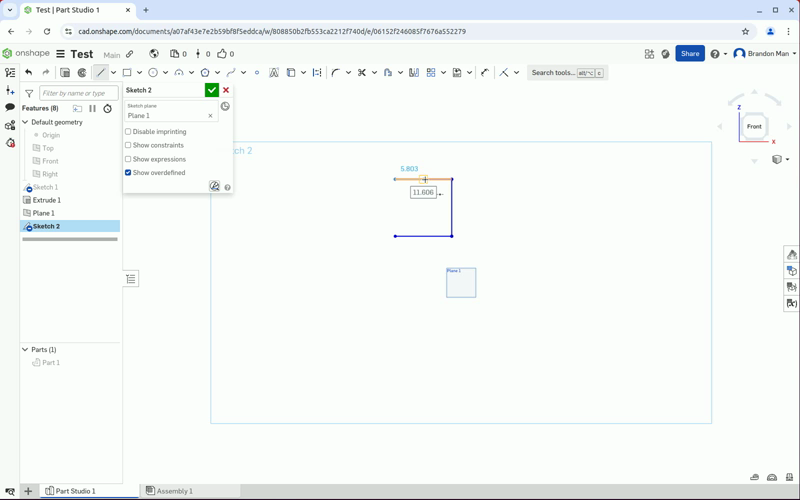
key_down(shift)
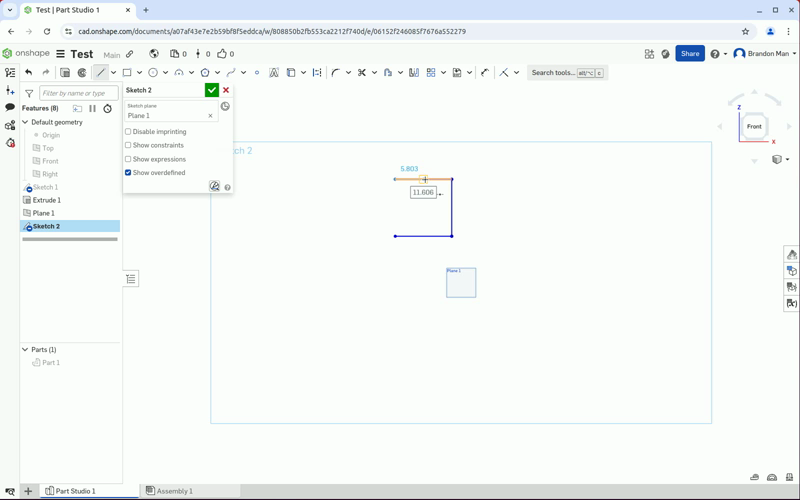
mouse_move(395, 236)
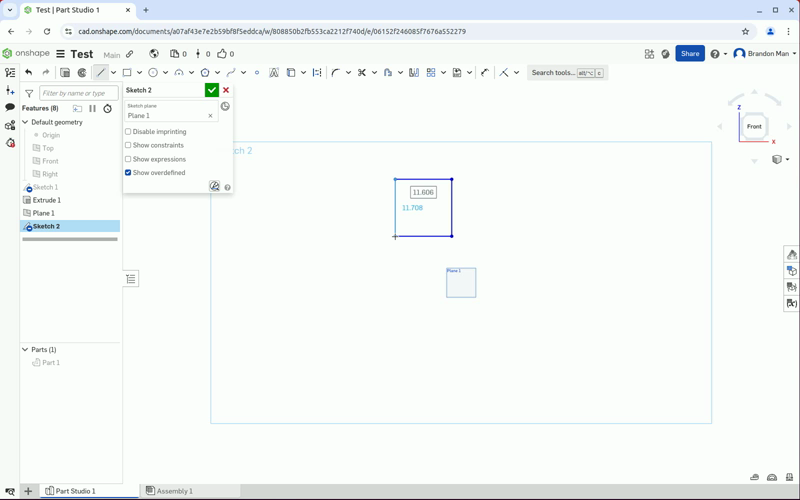
key_up(shift)
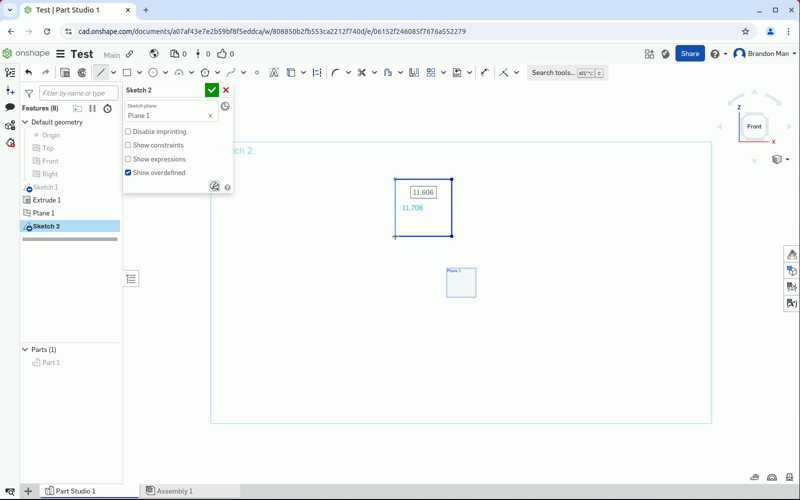
click(395, 236)
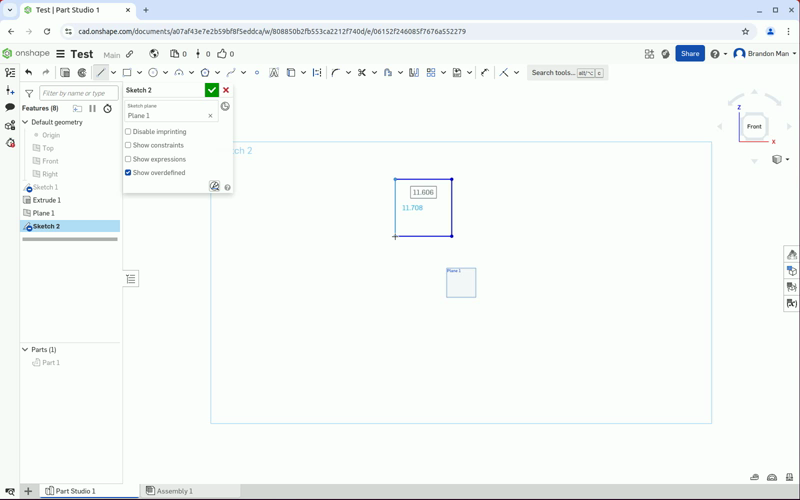
key(esc)
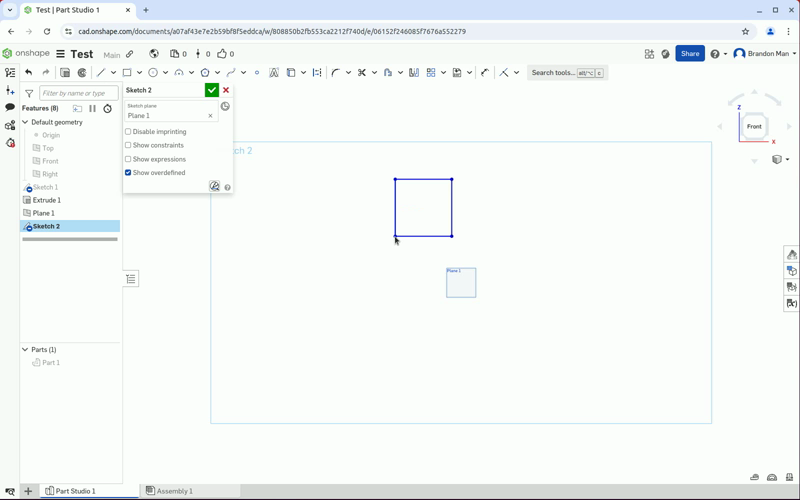
mouse_move(416, 222)
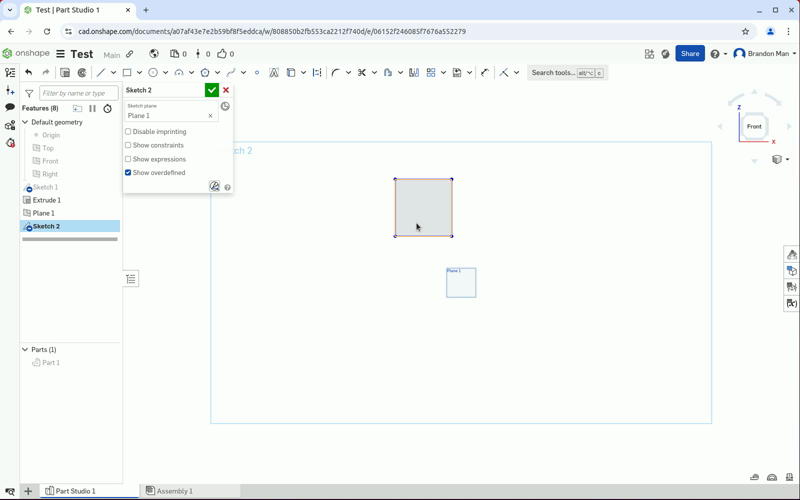
click(416, 222)
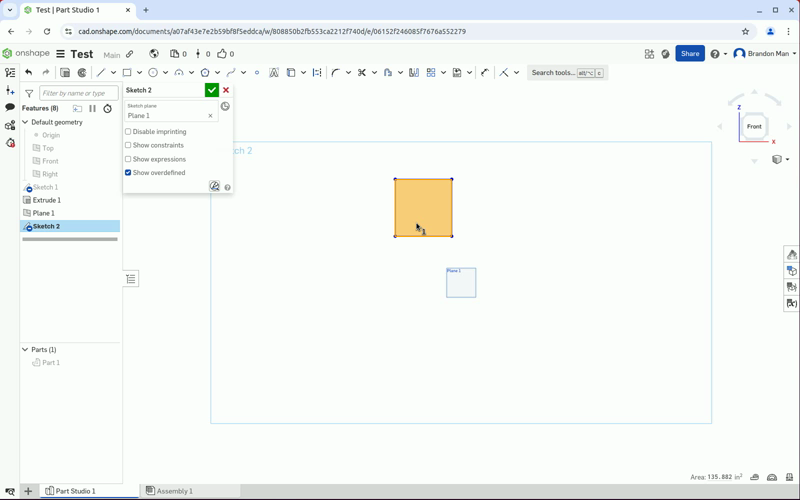
mouse_move(73, 352)
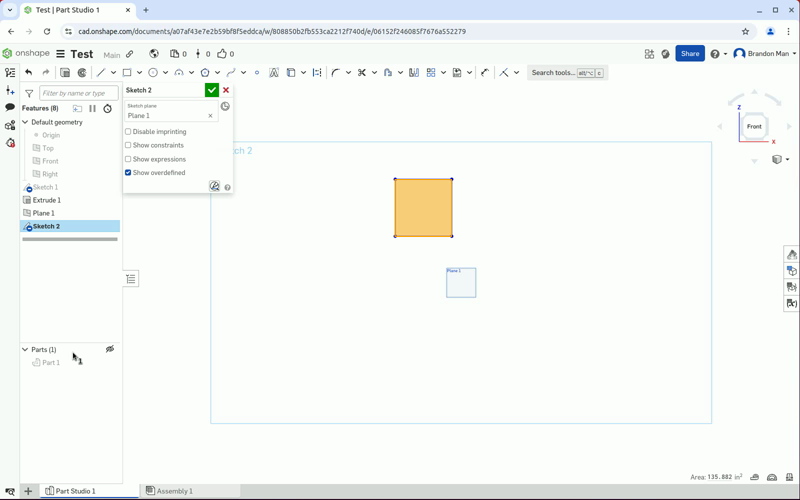
key(shift+y)
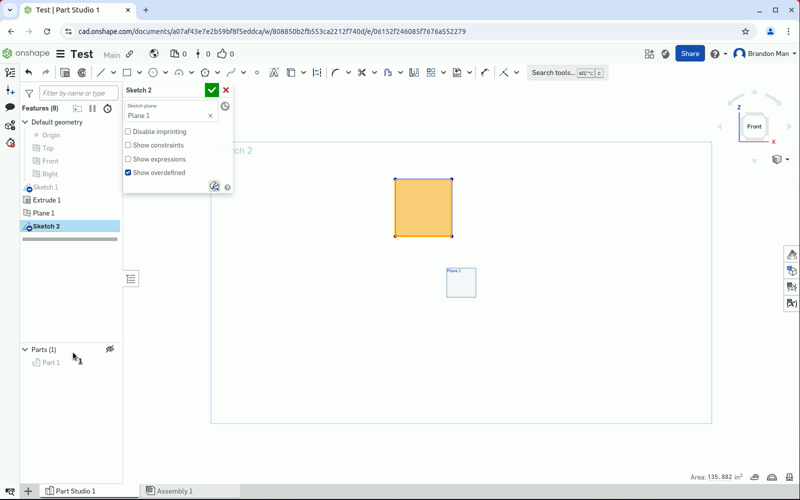
key(shift+e)
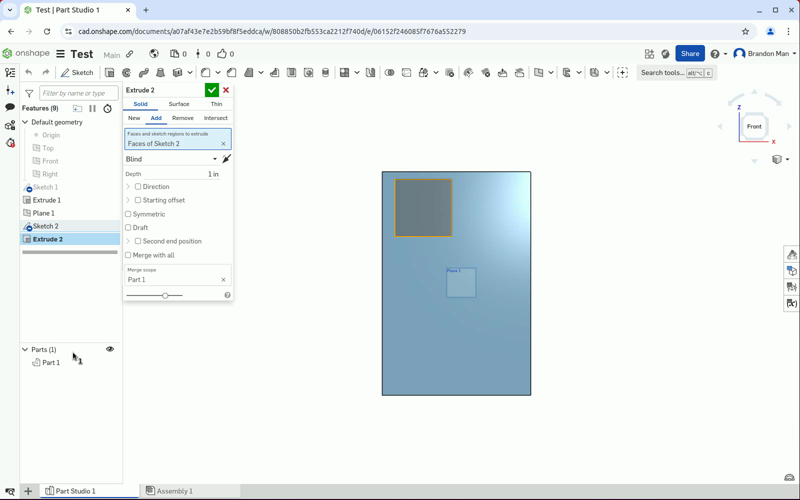
mouse_move(143, 106)
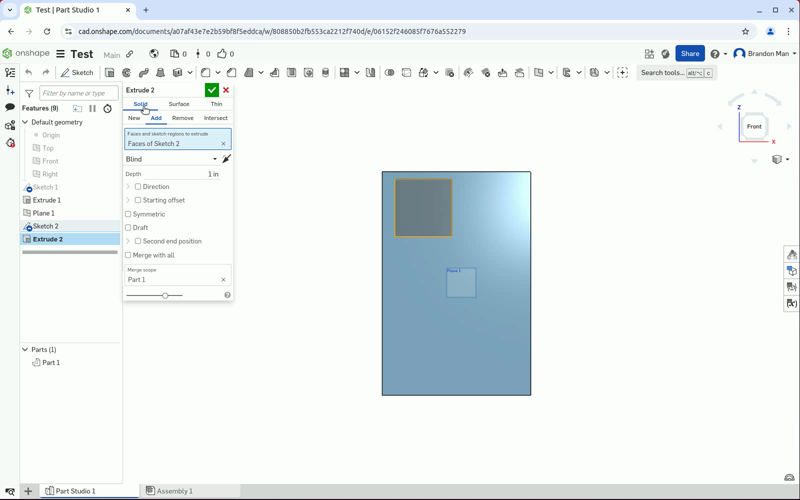
click(143, 106)
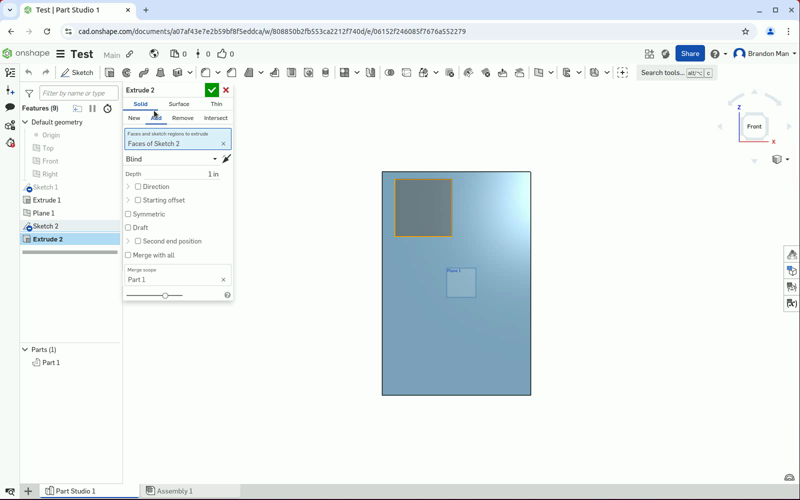
mouse_move(186, 120)
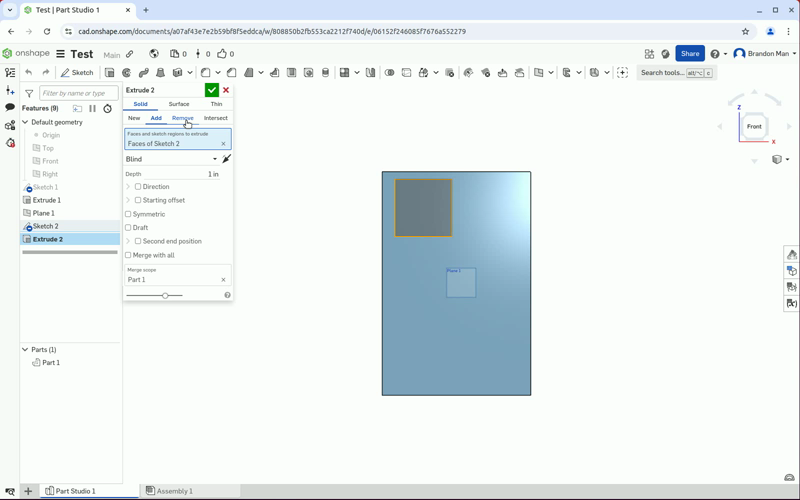
click(186, 120)
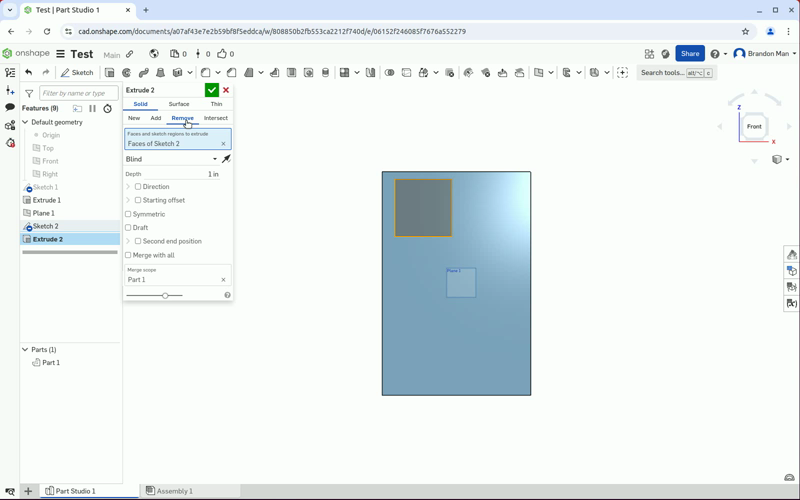
key(tab, 4)
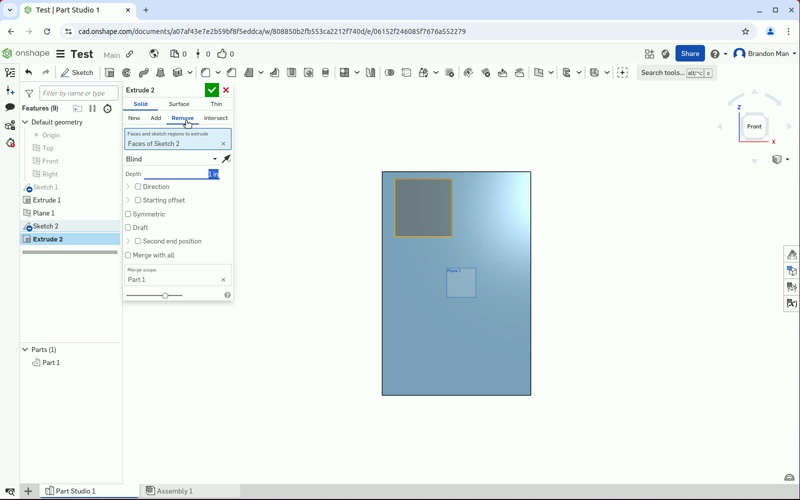
text(5.777)
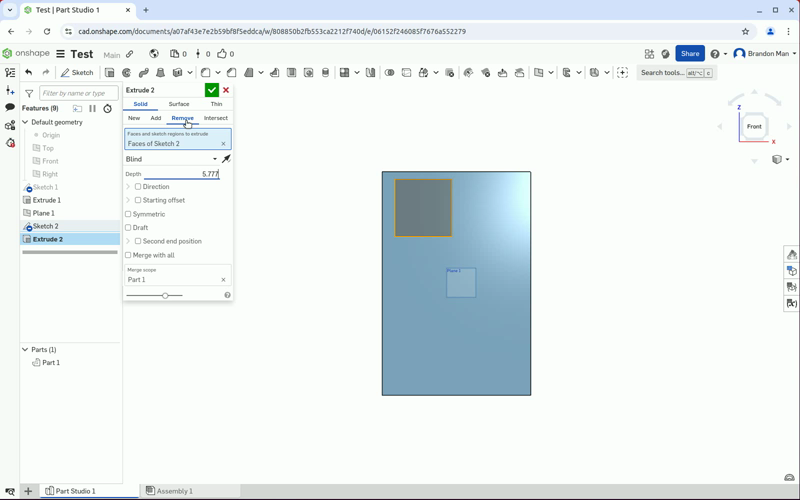
key(tab, 6)
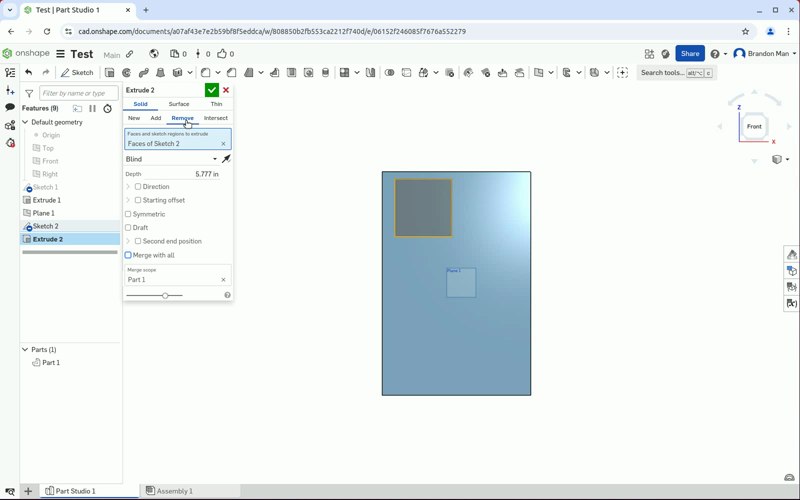
key(space)
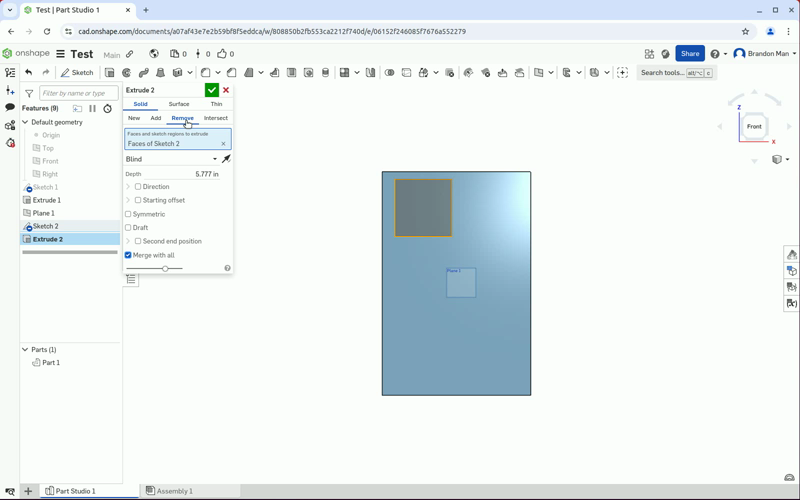
key(enter)
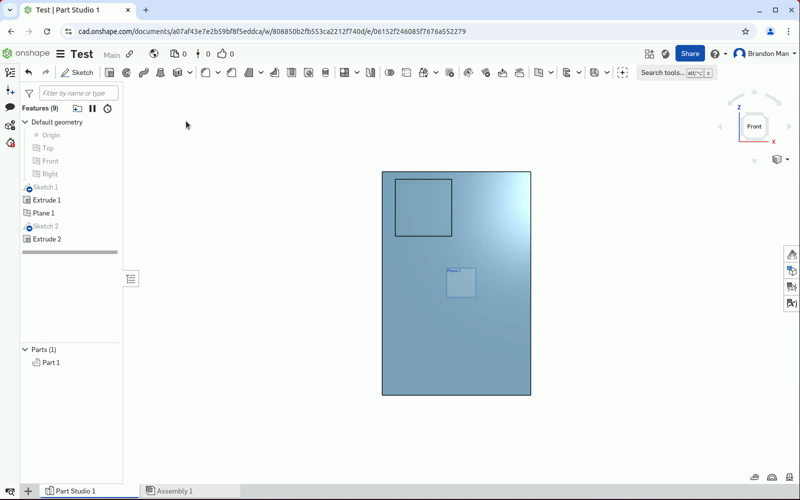
key(shift+h)
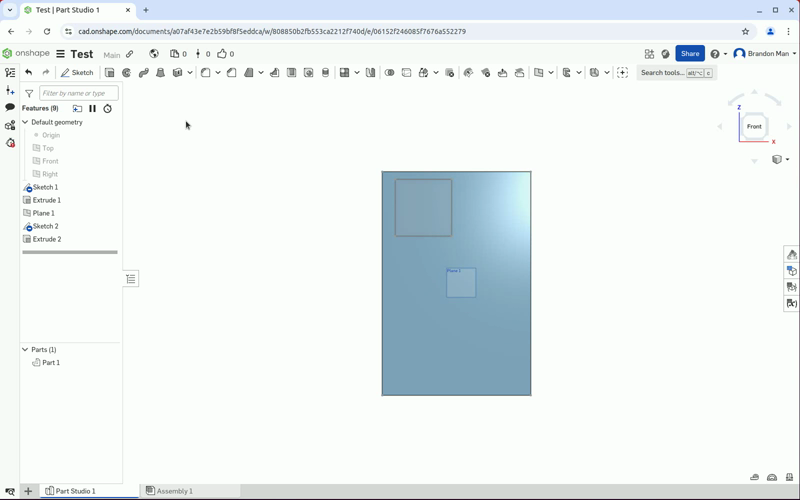
key(shift+h)
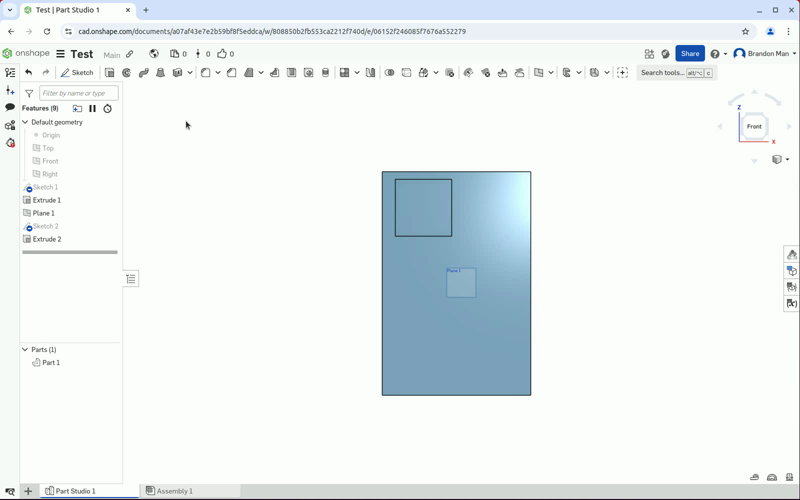
mouse_move(73, 189)
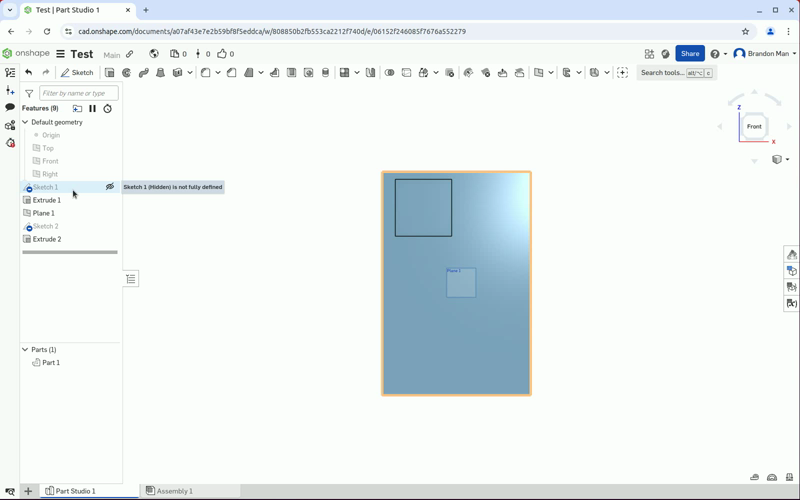
click(73, 189)
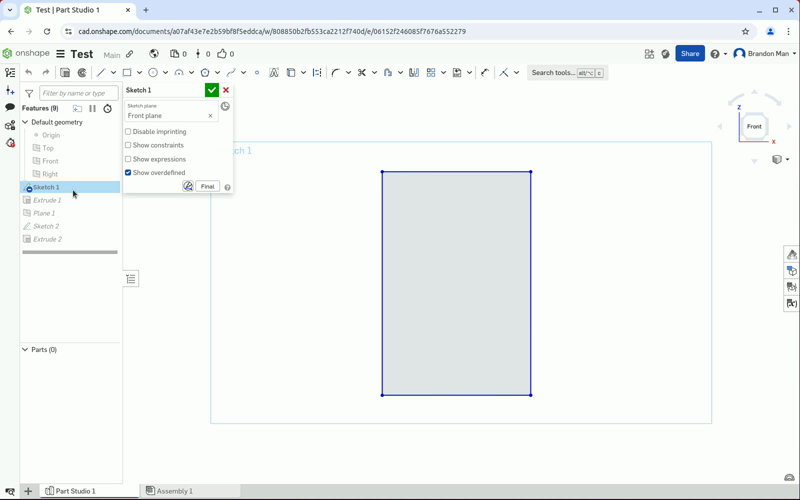
mouse_move(229, 92)
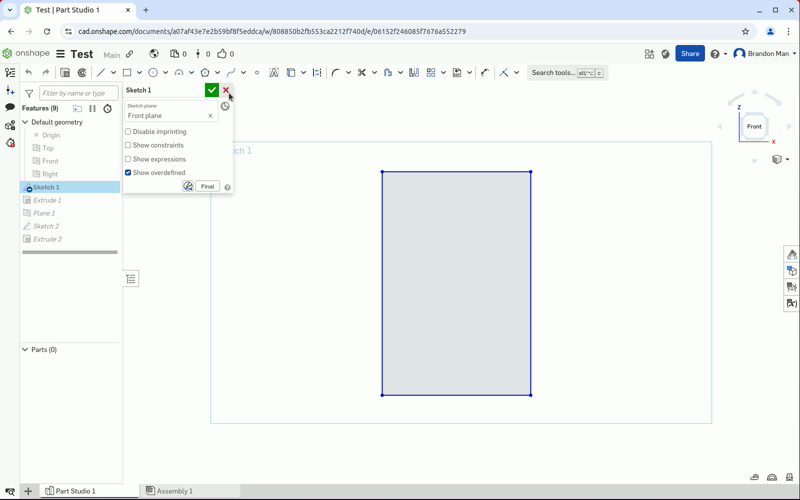
click(229, 92)
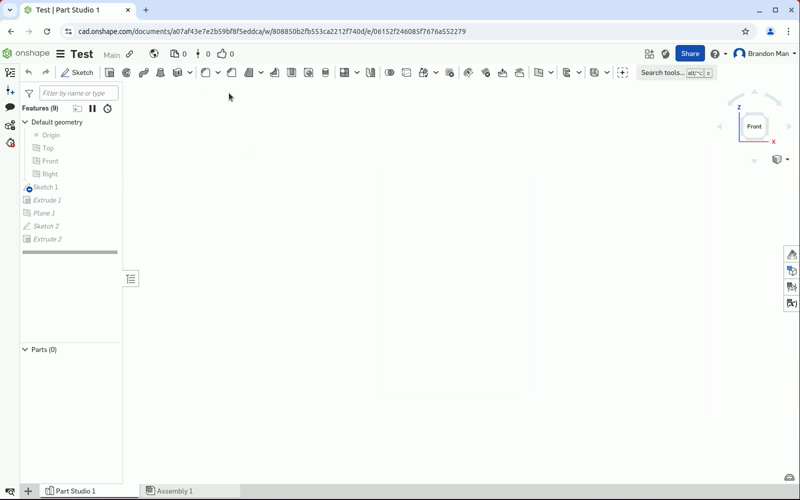
key(shift+s)
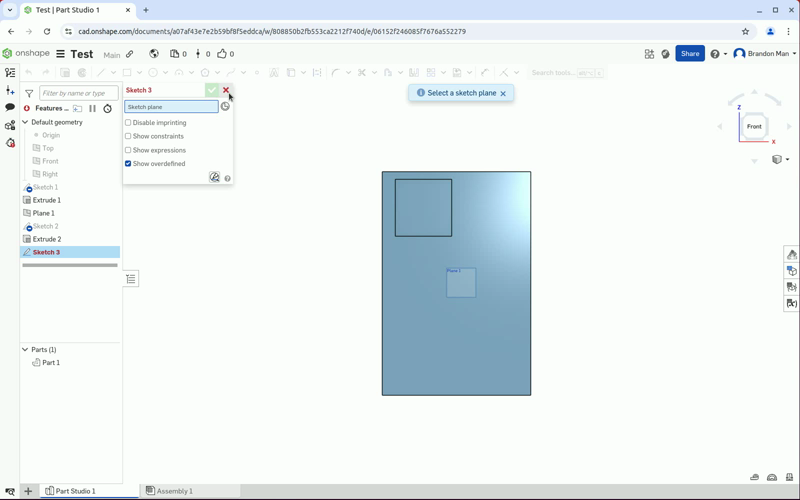
mouse_move(73, 215)
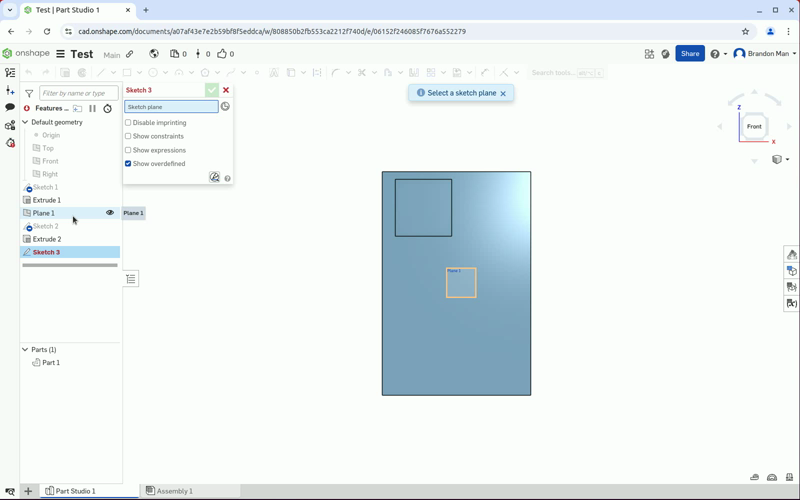
click(73, 215)
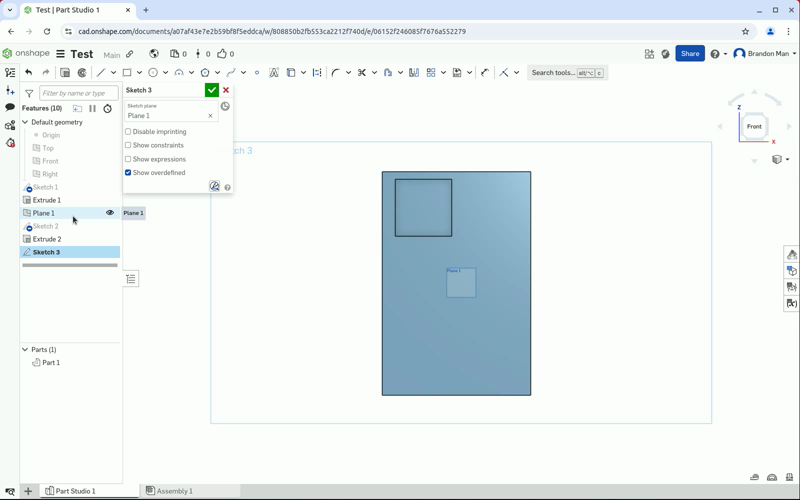
mouse_move(73, 352)
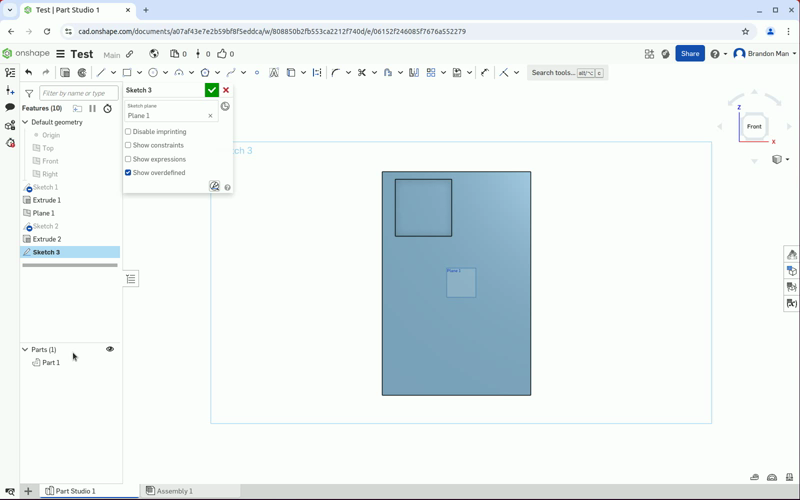
key(y)
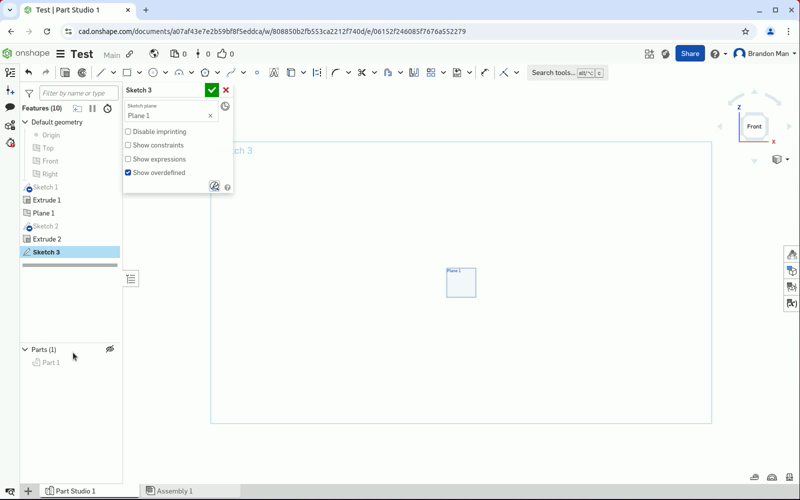
key(l)
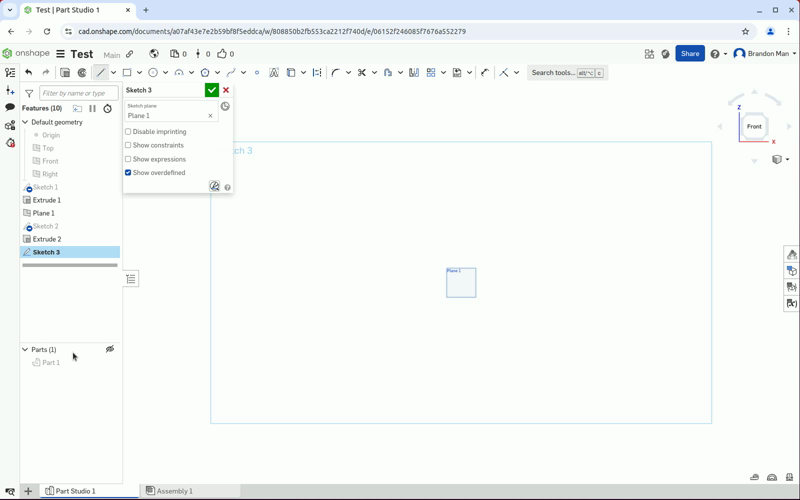
key_down(shift)
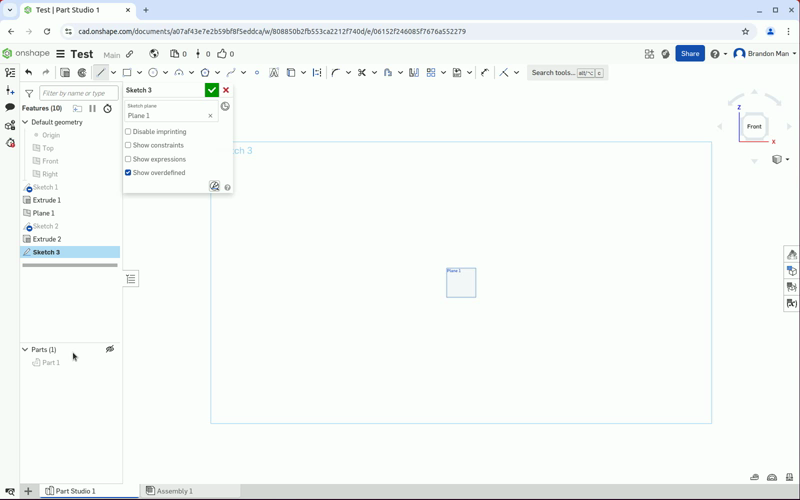
mouse_move(470, 236)
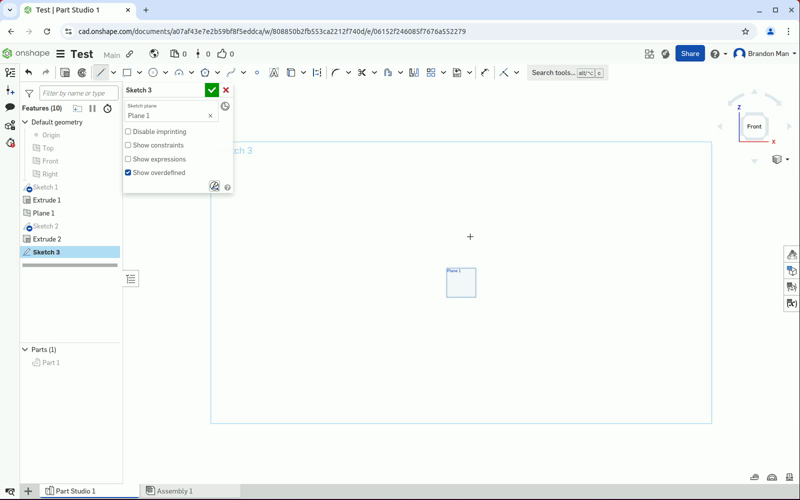
click(470, 236)
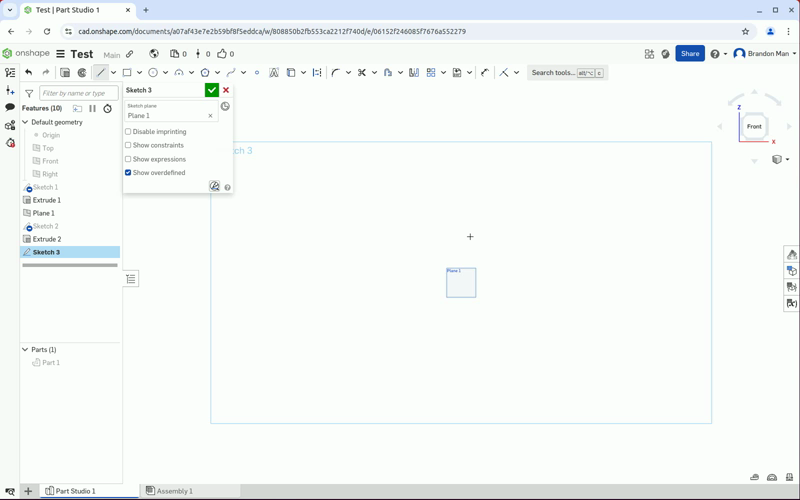
key_up(shift)
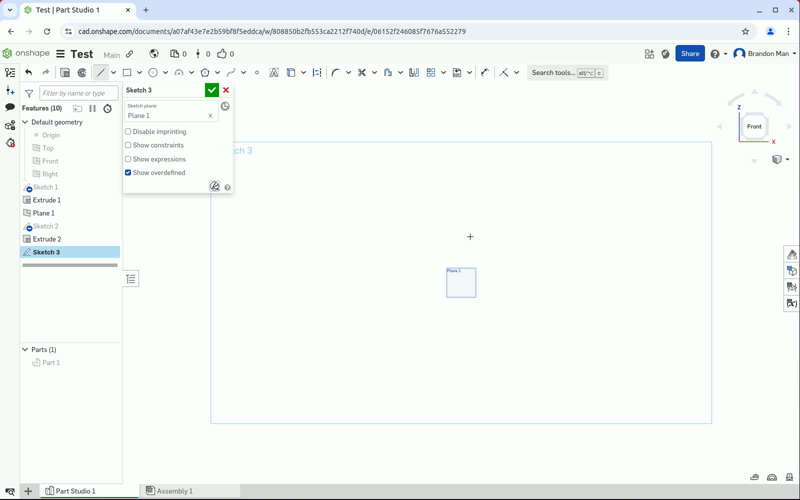
key_down(shift)
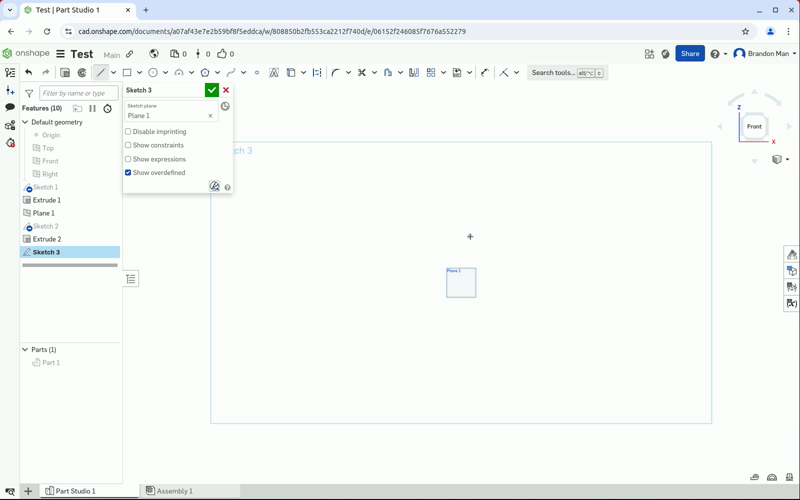
mouse_move(500, 236)
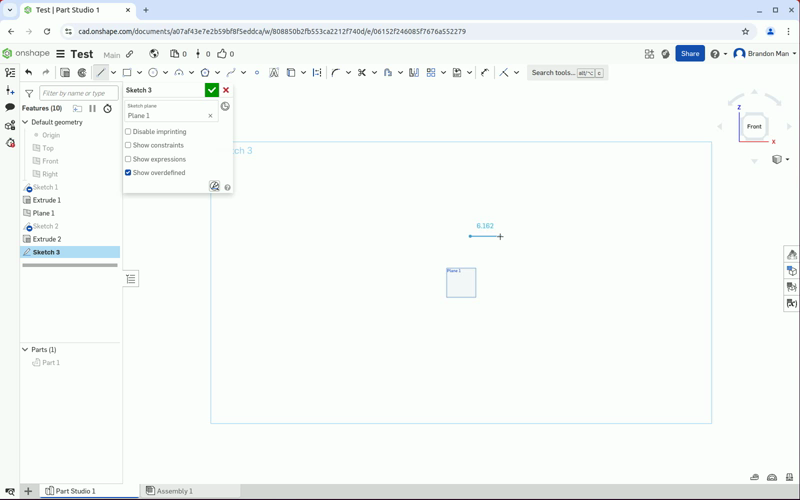
mouse_move(526, 236)
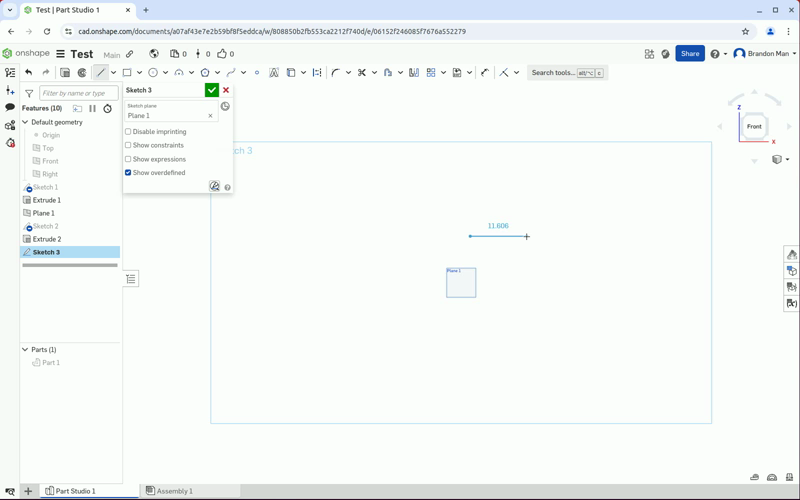
click(526, 236)
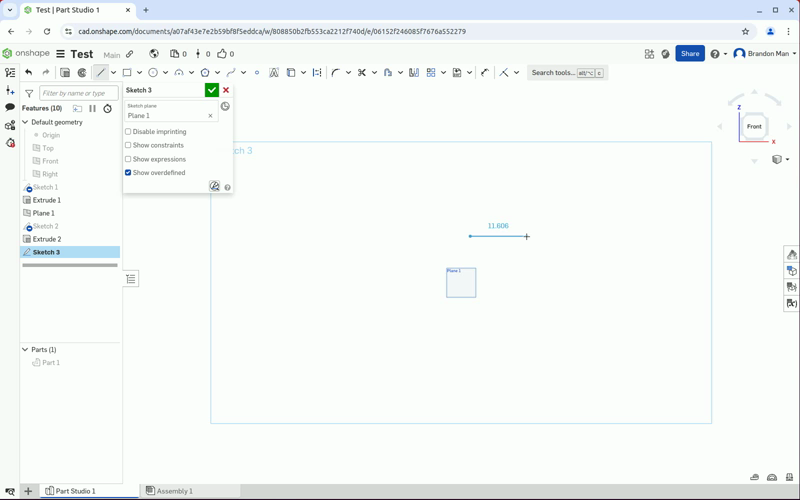
key_up(shift)
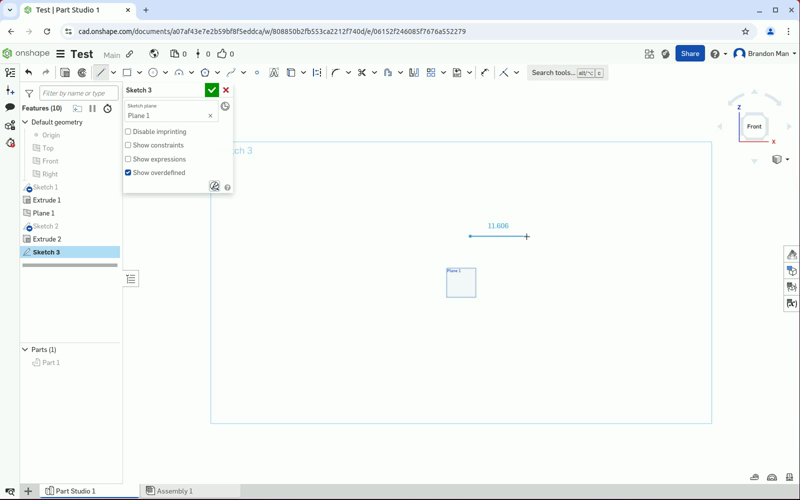
key_down(shift)
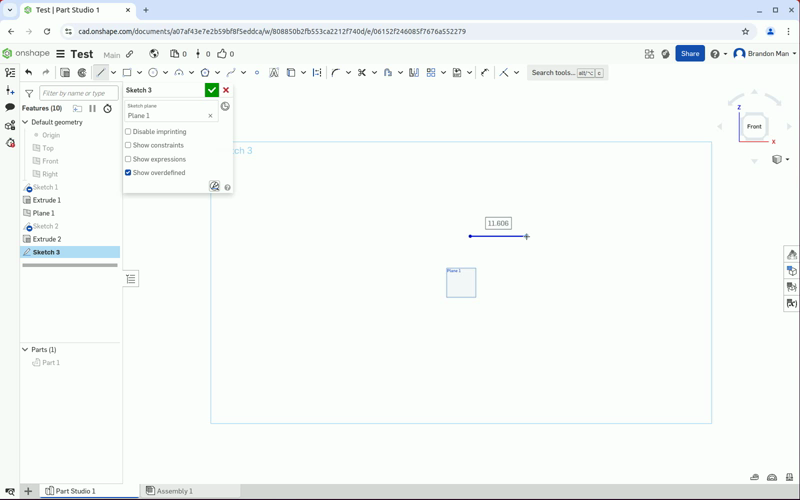
mouse_move(556, 236)
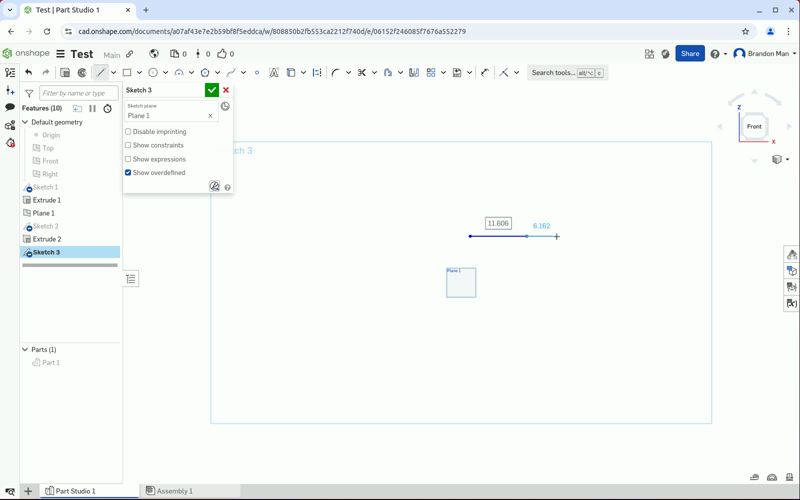
mouse_move(526, 179)
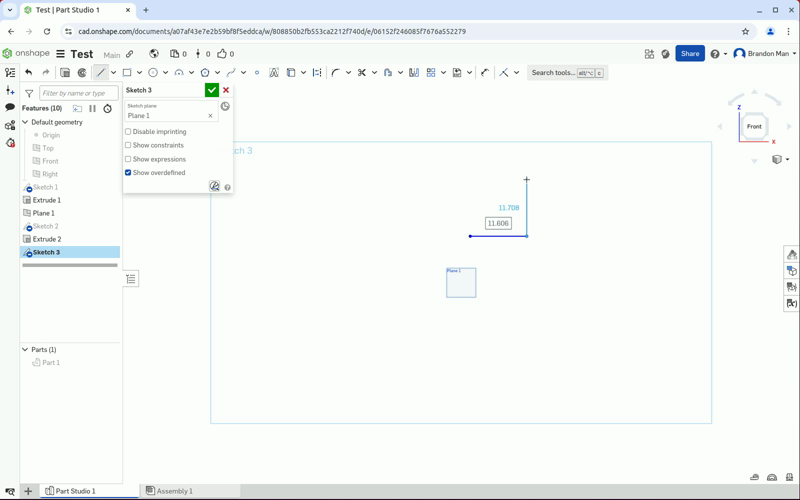
click(526, 179)
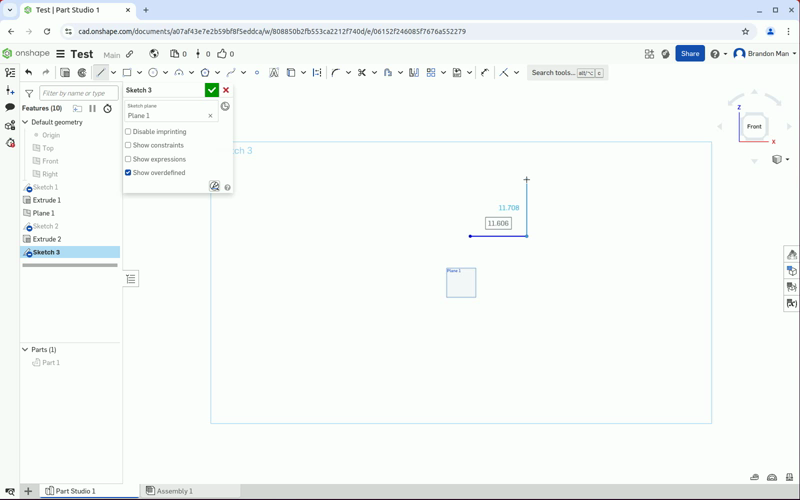
key_up(shift)
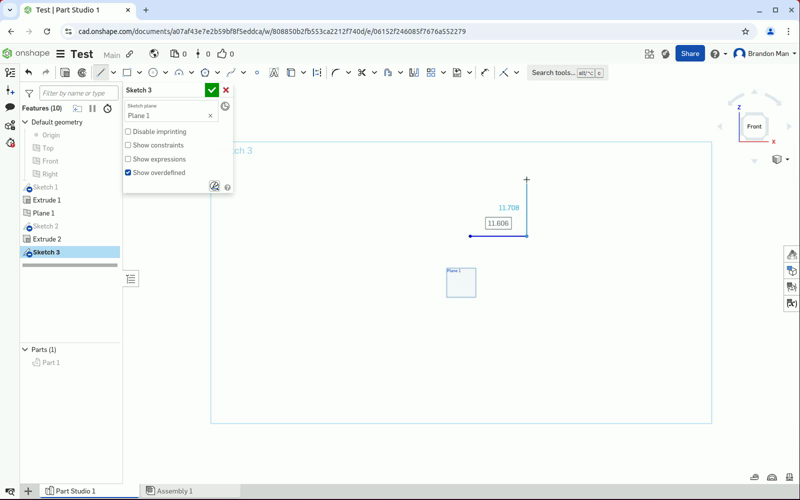
key_down(shift)
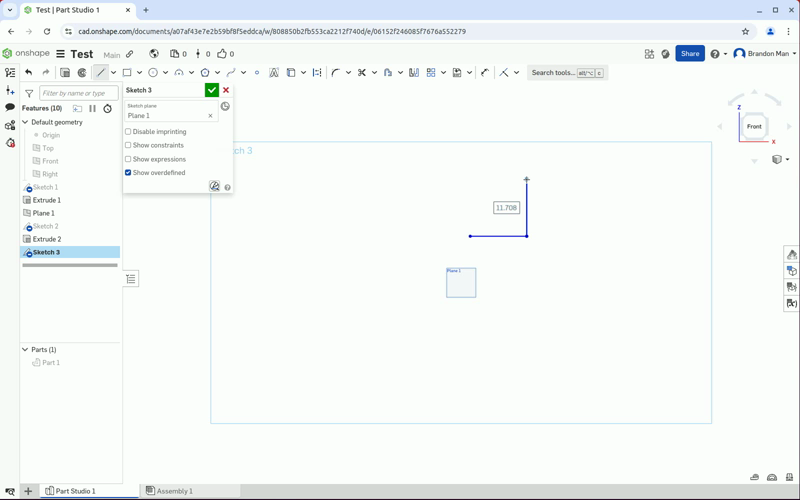
mouse_move(556, 179)
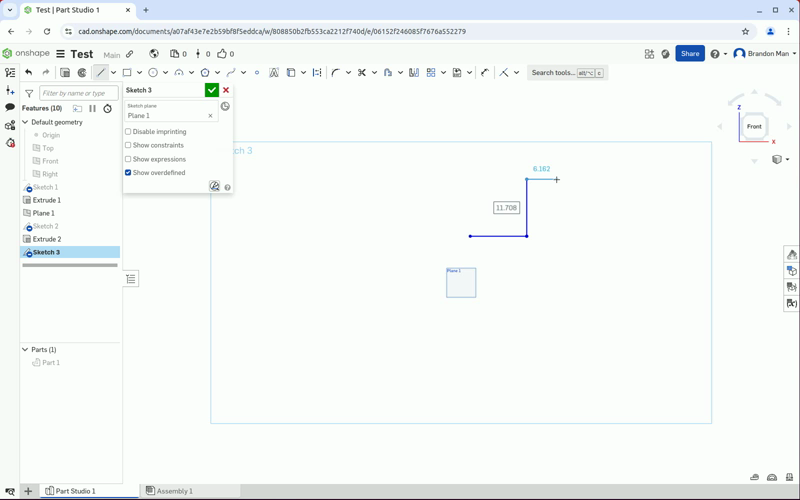
mouse_move(470, 179)
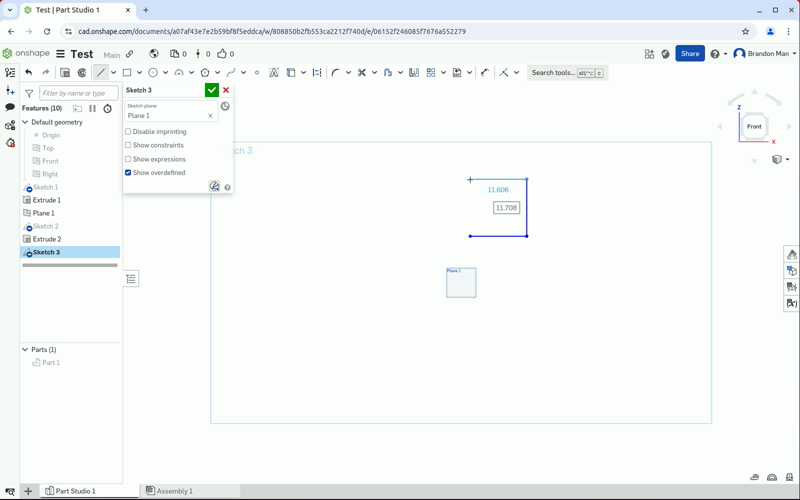
click(470, 179)
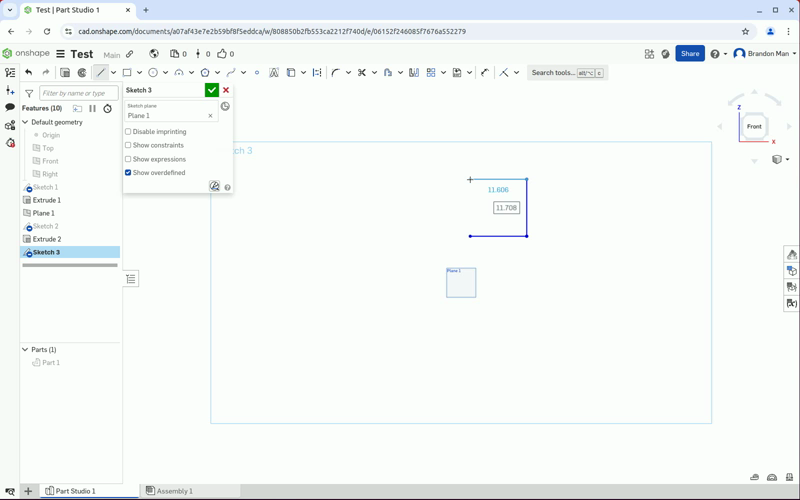
key_up(shift)
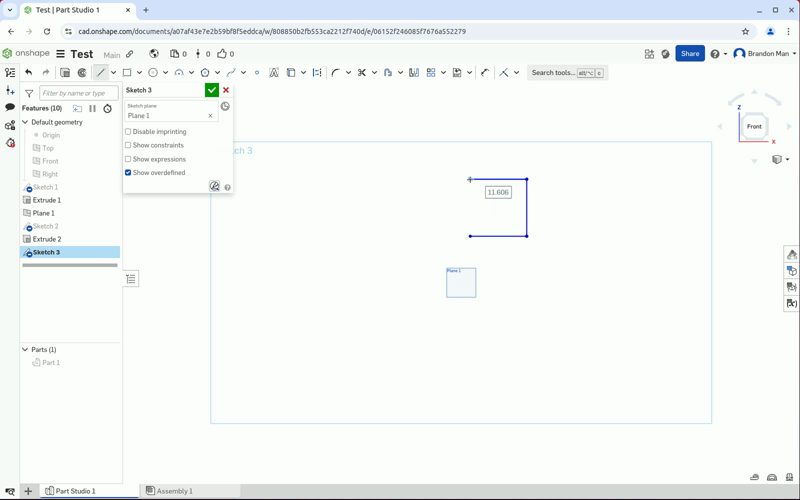
mouse_move(500, 179)
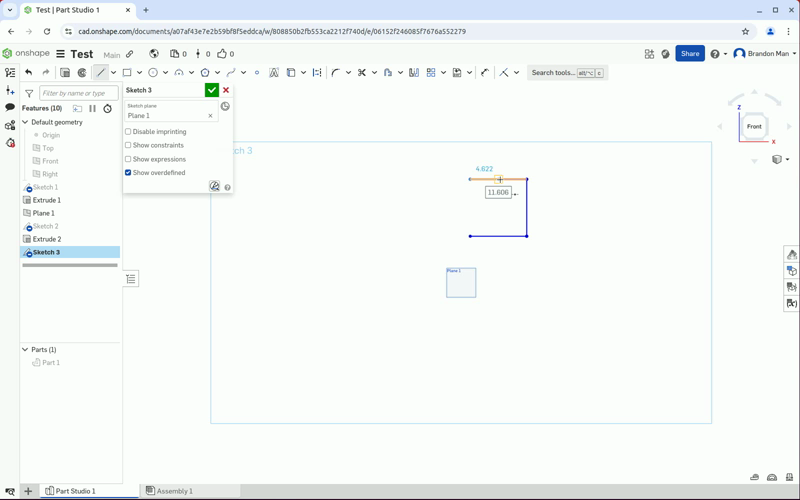
key_down(shift)
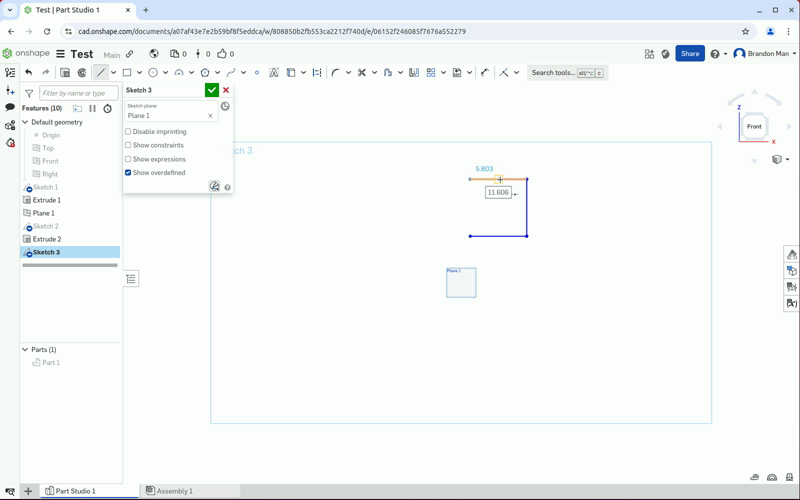
mouse_move(470, 236)
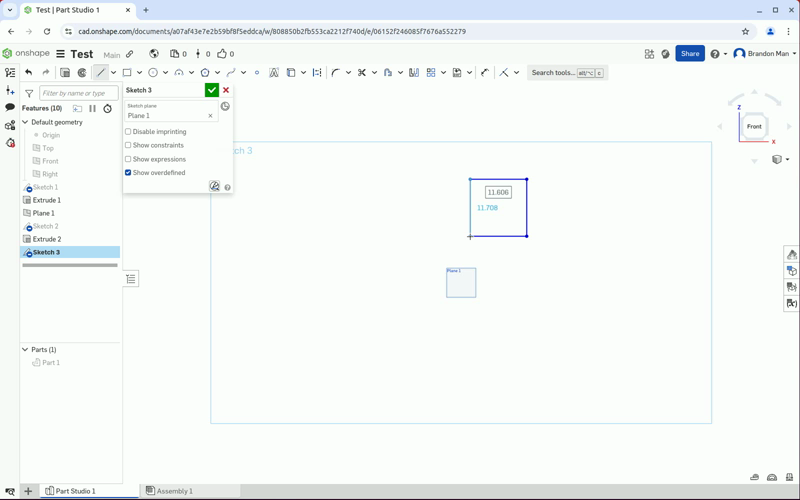
key_up(shift)
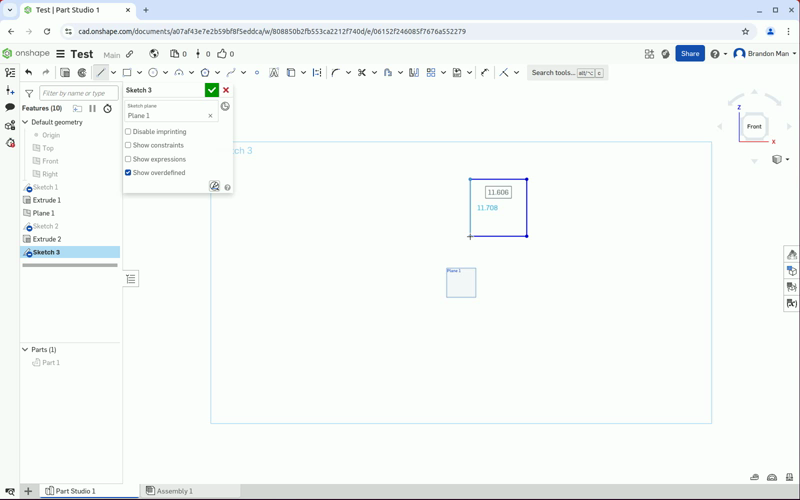
click(470, 236)
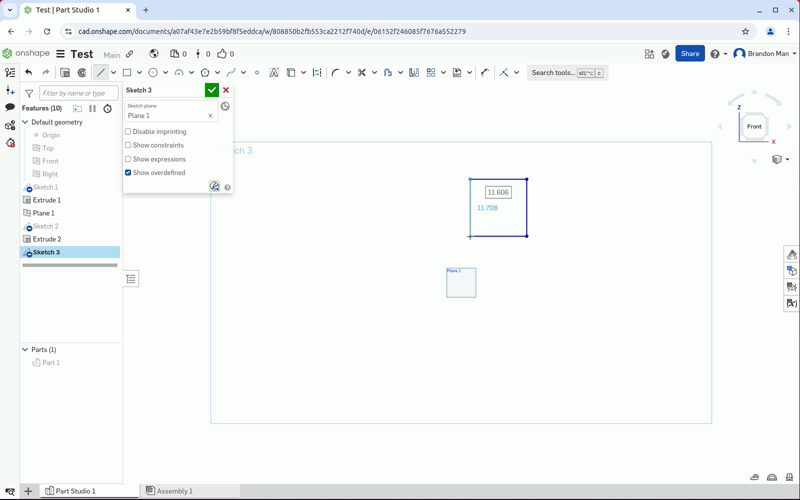
key(esc)
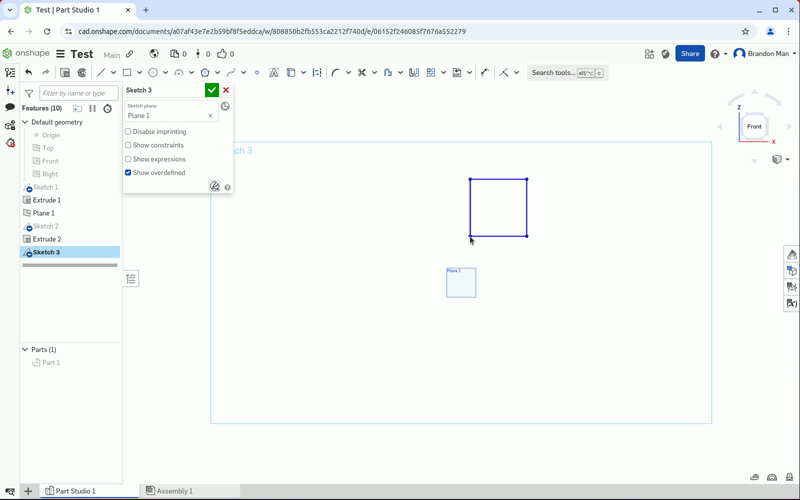
mouse_move(513, 200)
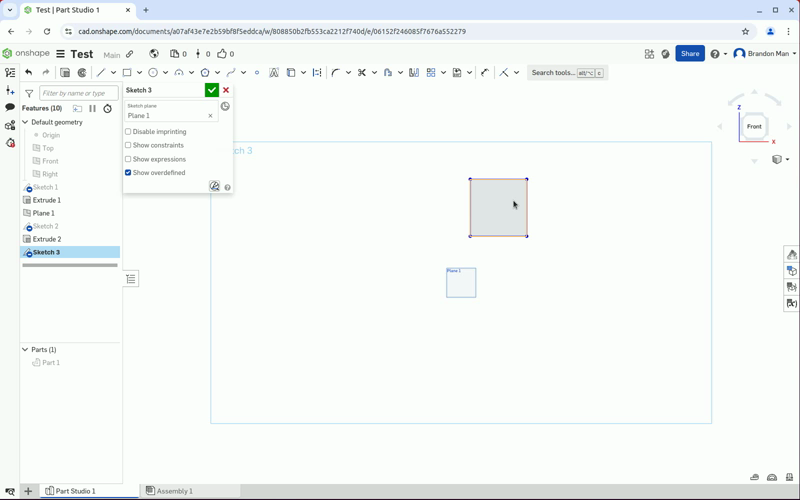
click(513, 200)
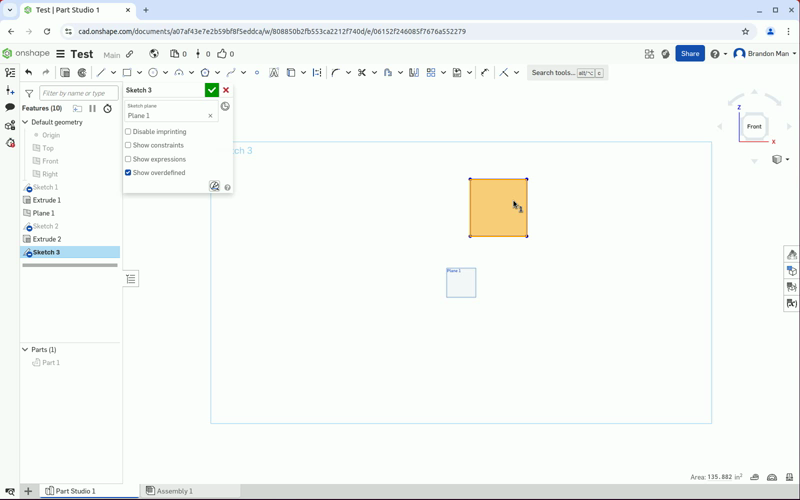
mouse_move(73, 352)
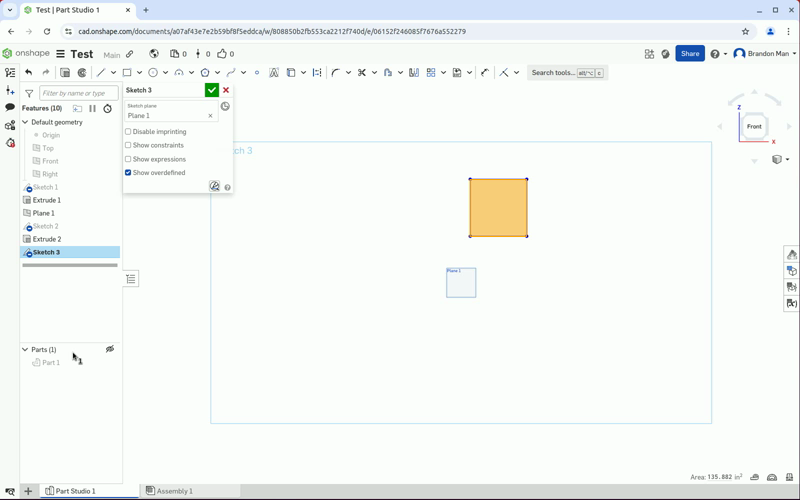
key(shift+y)
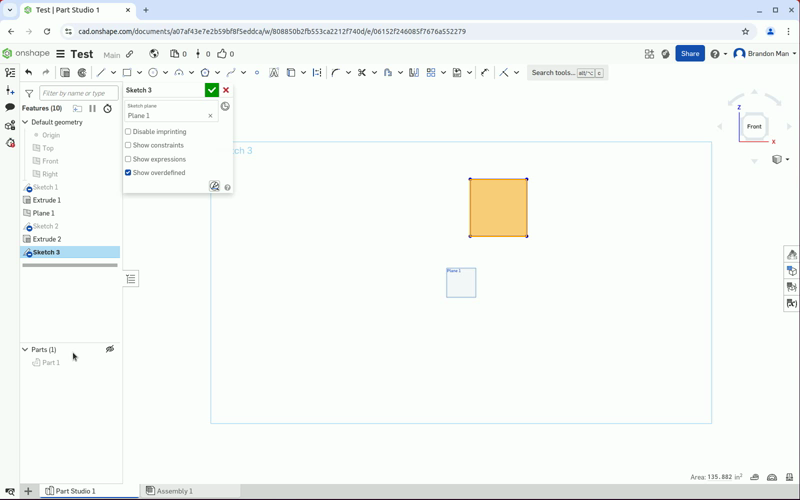
key(shift+e)
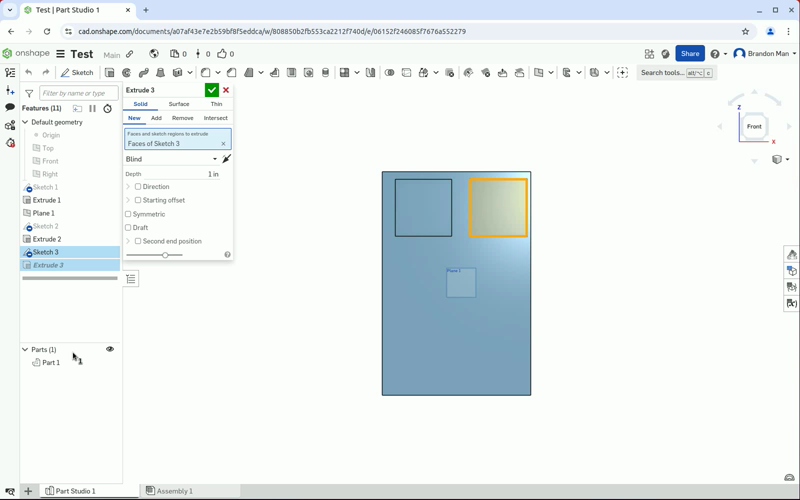
mouse_move(143, 106)
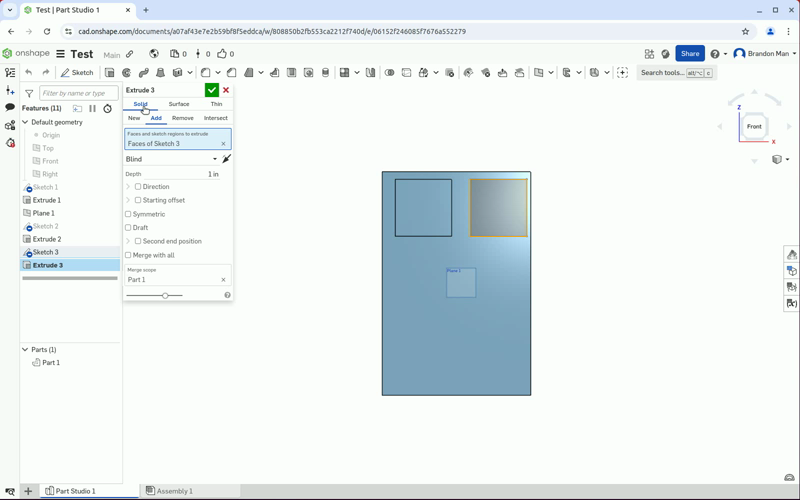
click(143, 106)
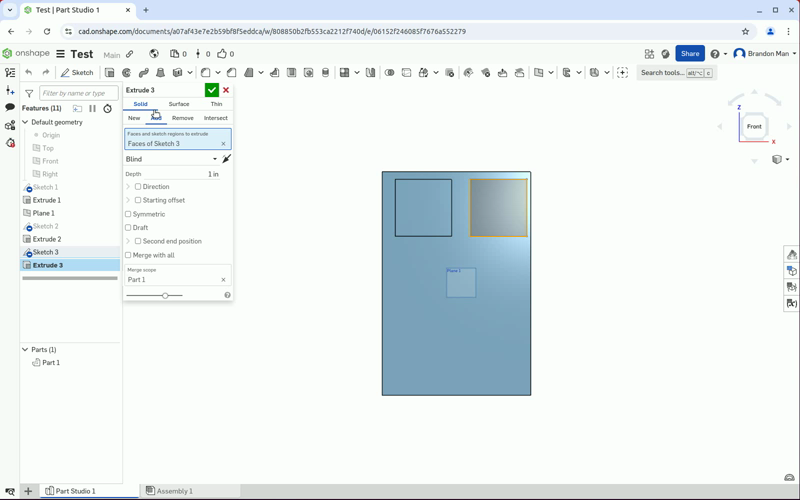
mouse_move(186, 120)
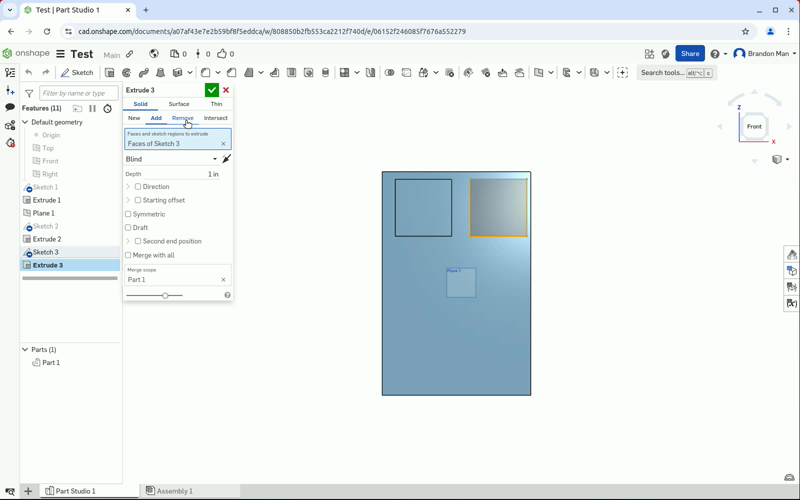
click(186, 120)
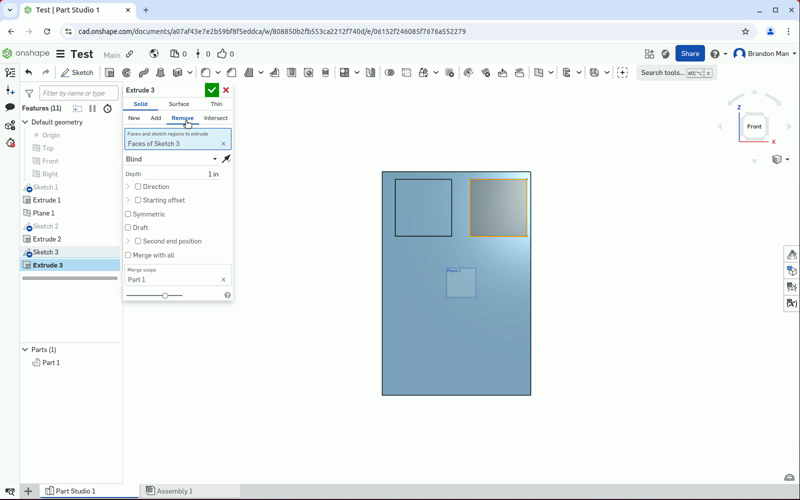
key(tab, 4)
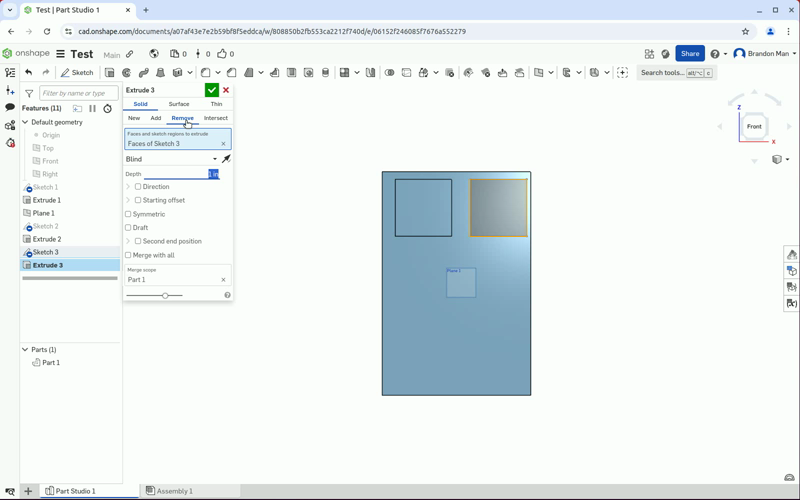
text(5.777)
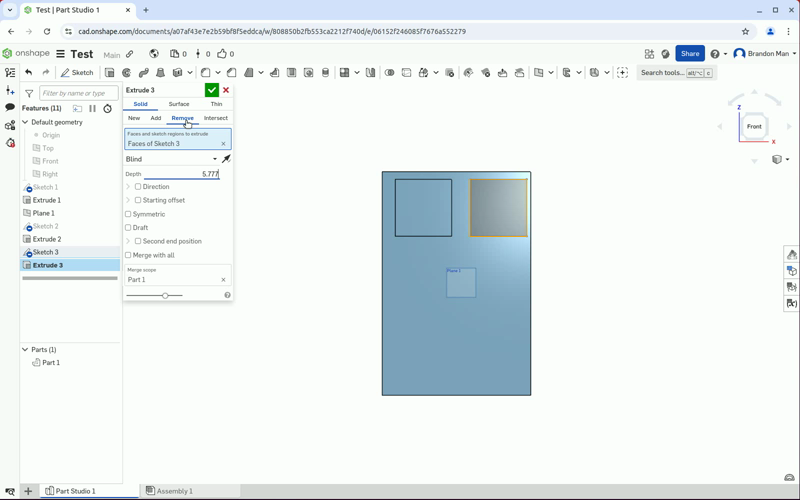
key(tab, 6)
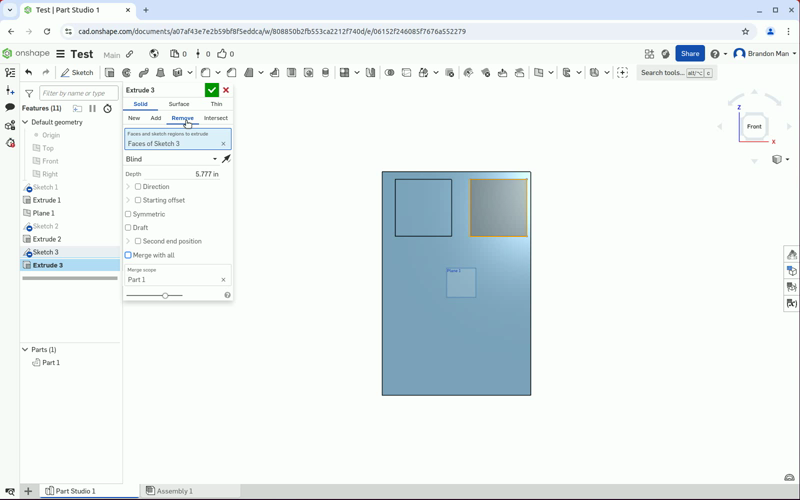
key(space)
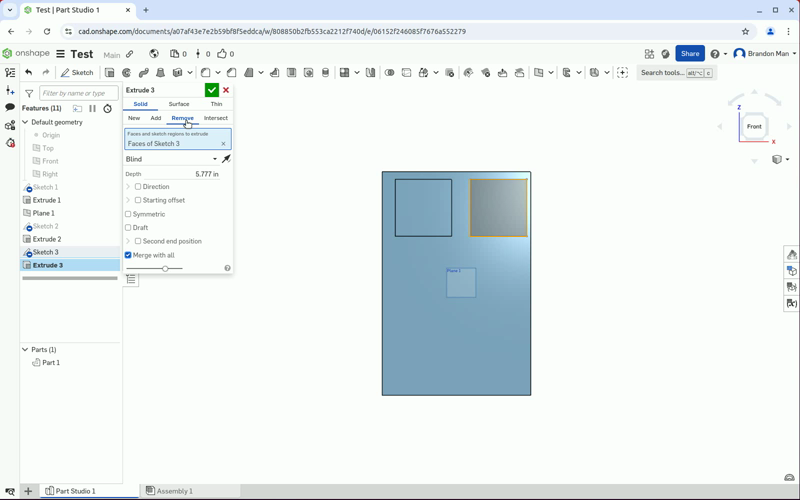
key(enter)
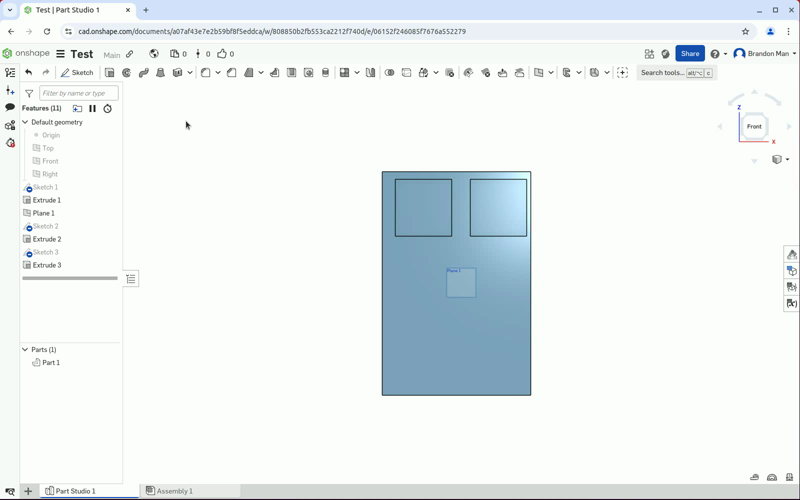
key(shift+h)
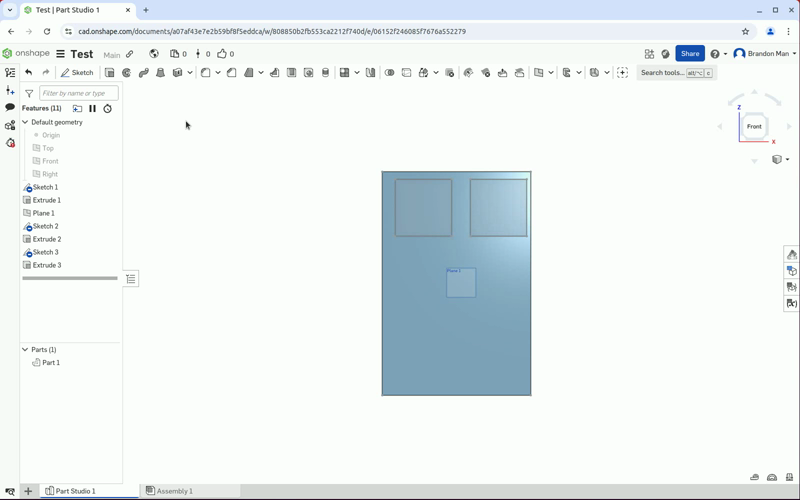
key(shift+h)
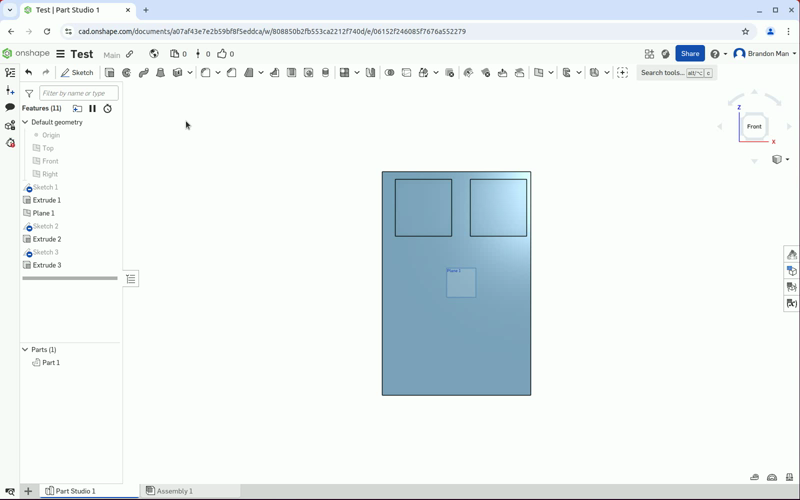
mouse_move(73, 189)
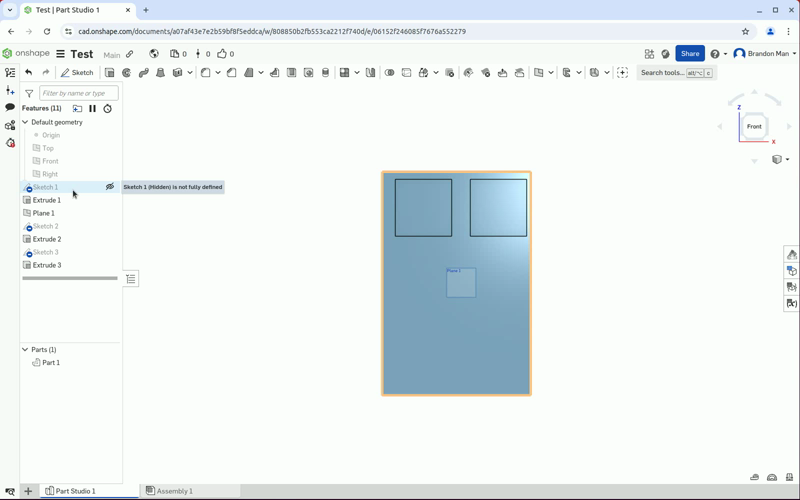
click(73, 189)
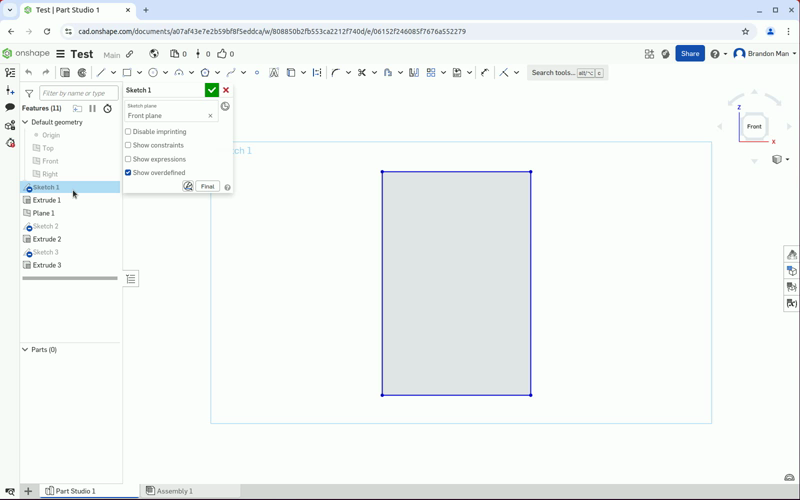
mouse_move(229, 92)
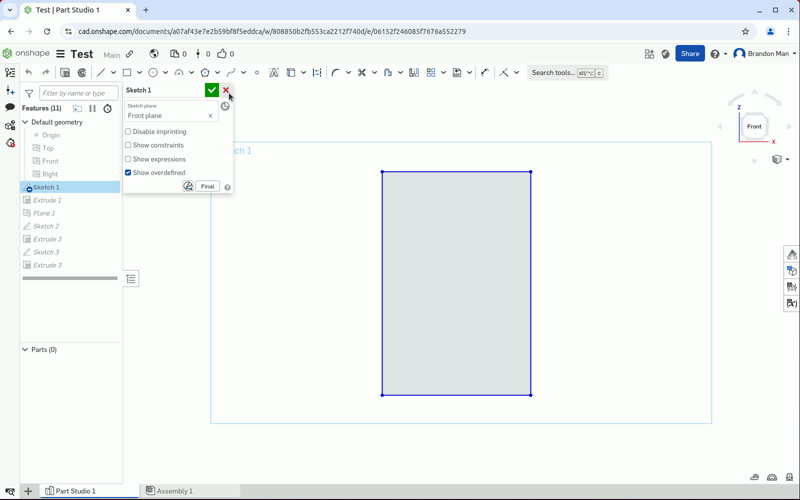
click(229, 92)
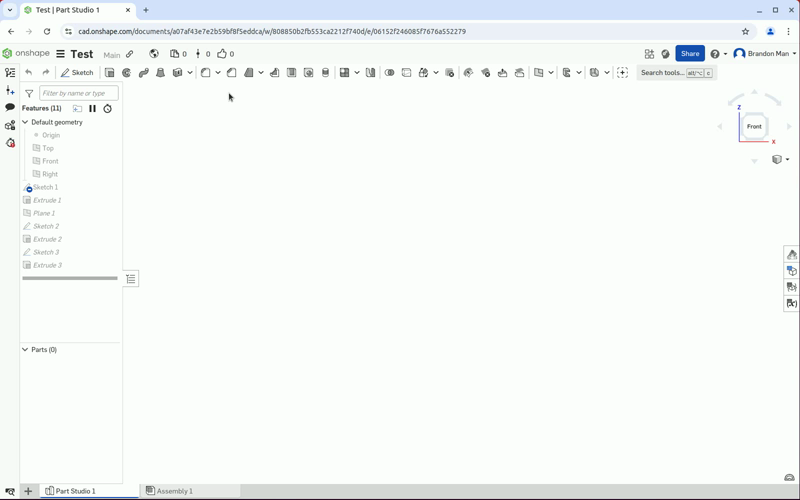
key(shift+s)
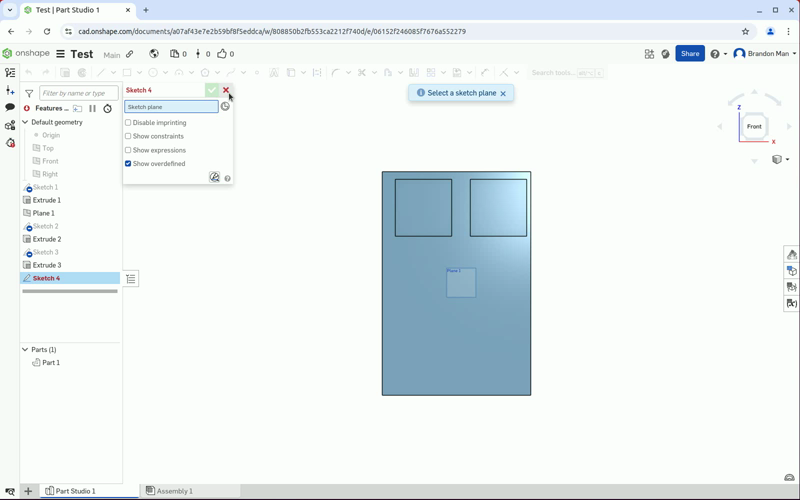
mouse_move(73, 215)
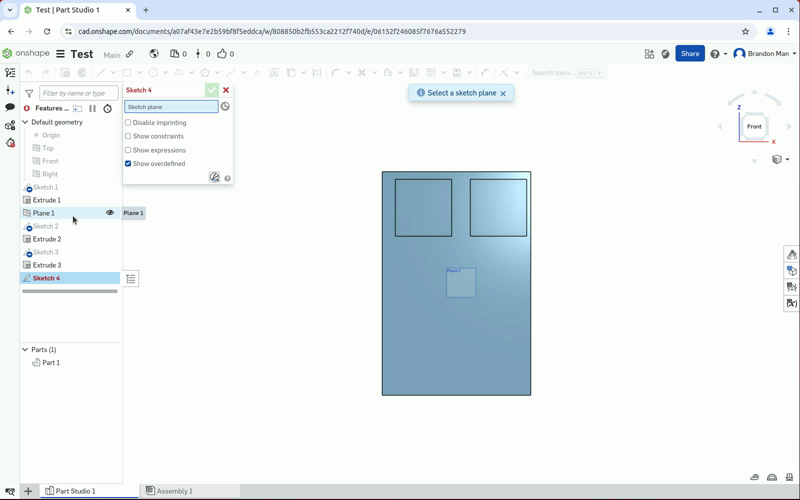
click(73, 215)
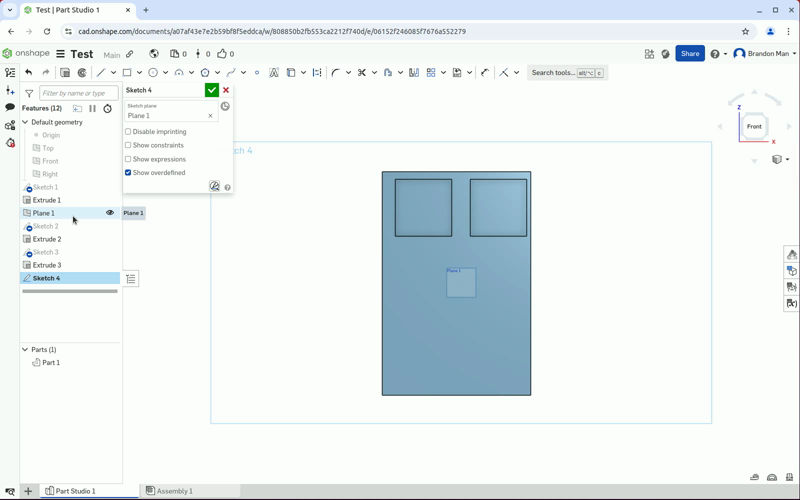
mouse_move(73, 352)
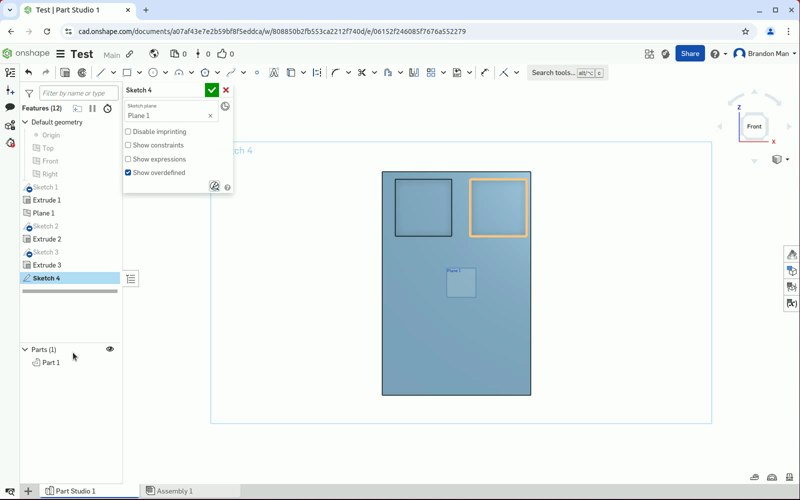
key(y)
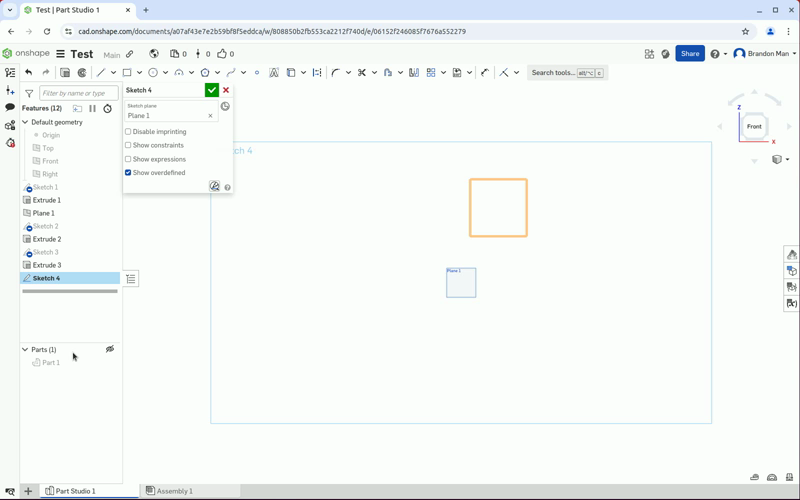
key(l)
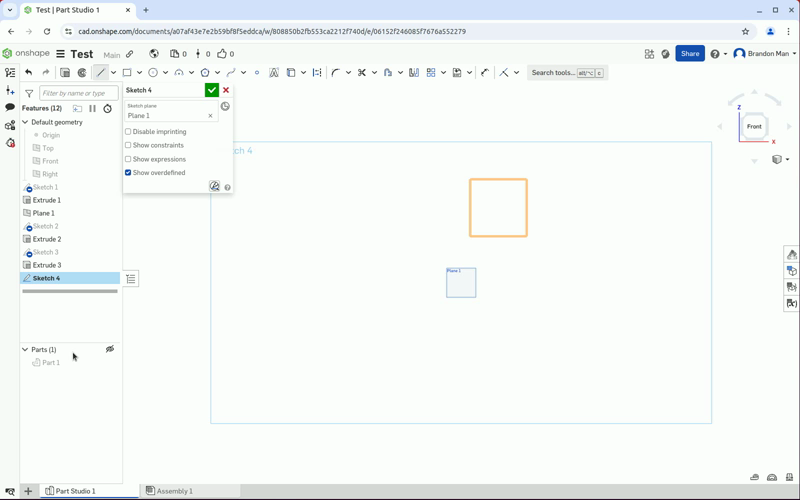
key_down(shift)
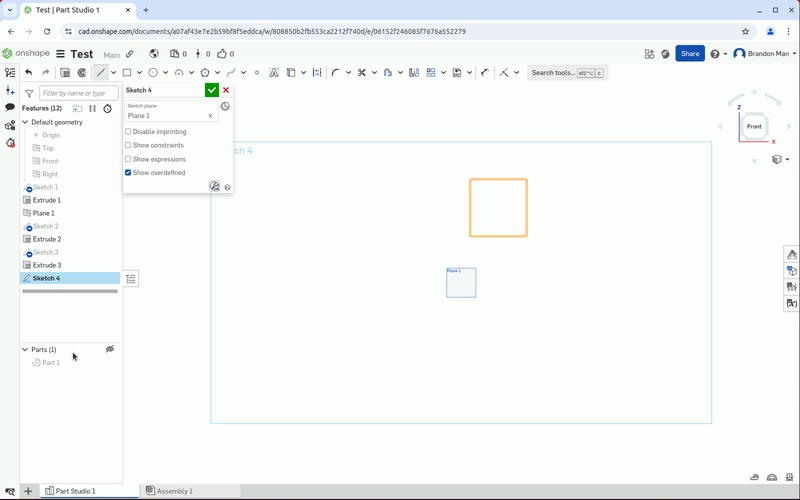
mouse_move(395, 311)
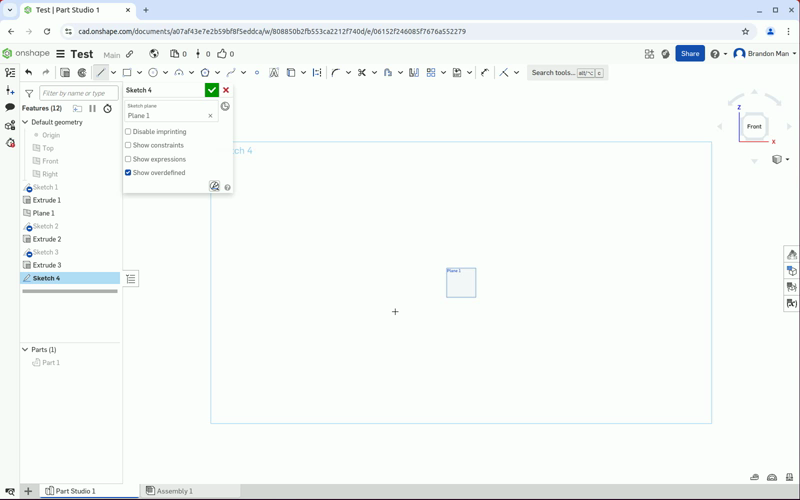
click(395, 311)
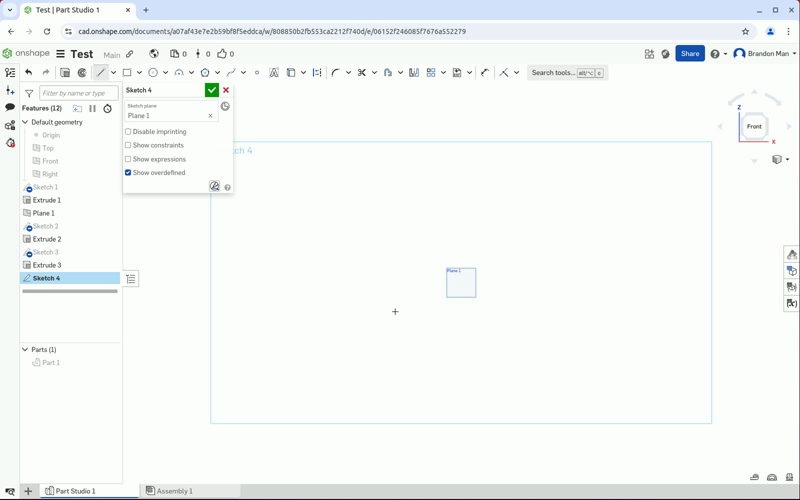
key_up(shift)
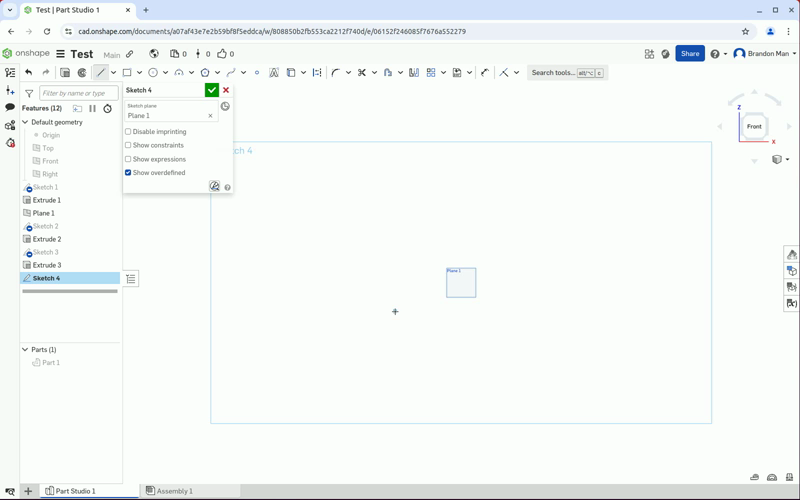
key_down(shift)
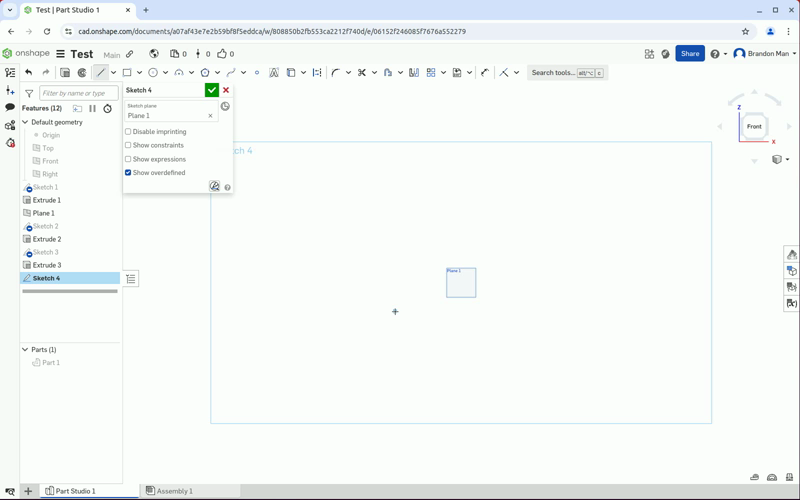
mouse_move(425, 311)
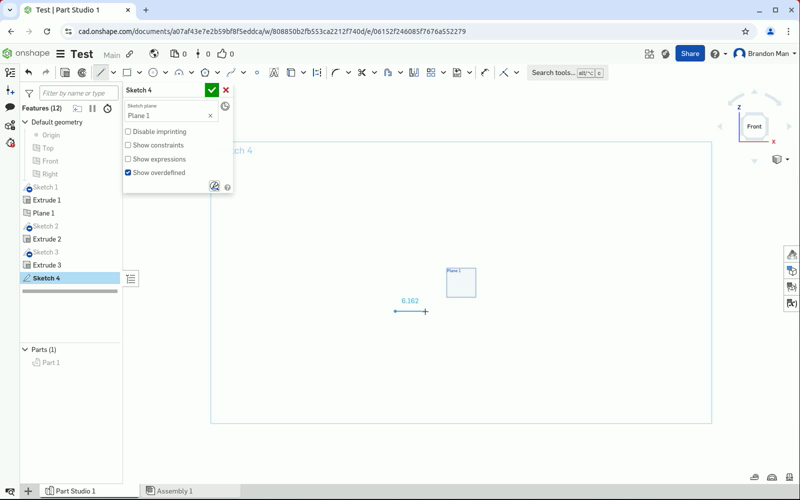
mouse_move(451, 311)
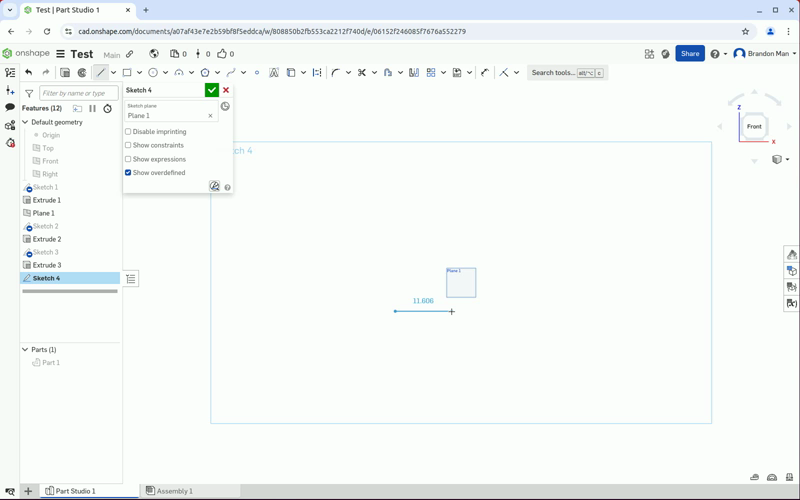
click(451, 311)
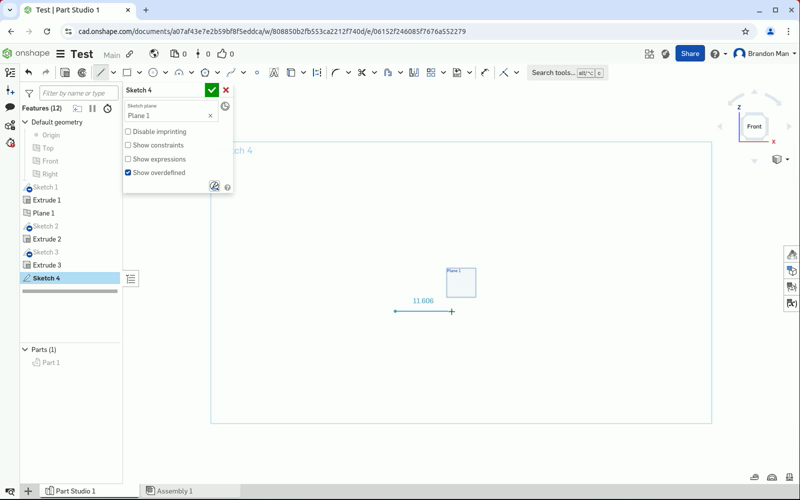
key_up(shift)
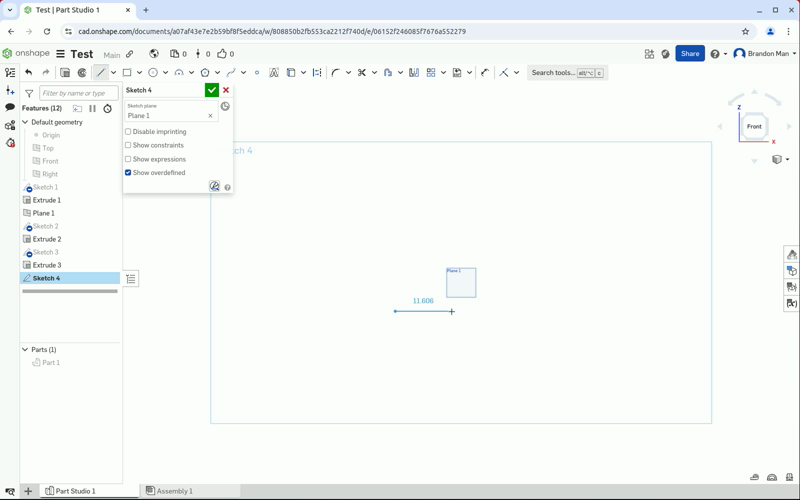
key_down(shift)
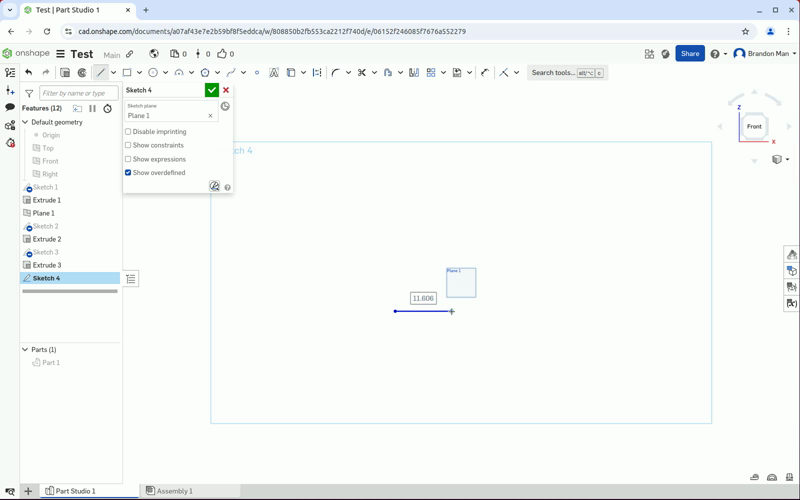
mouse_move(481, 311)
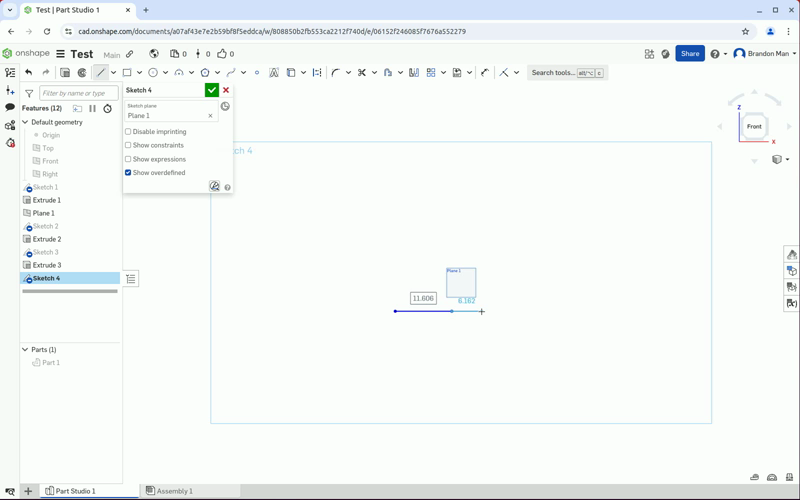
mouse_move(451, 254)
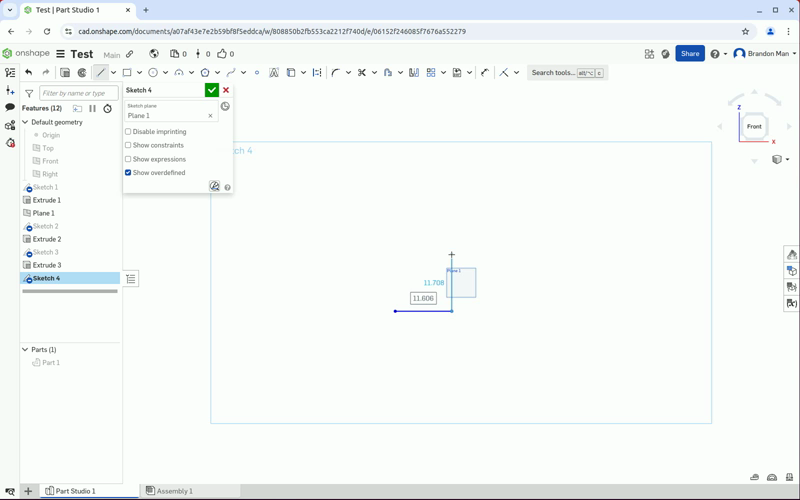
click(451, 254)
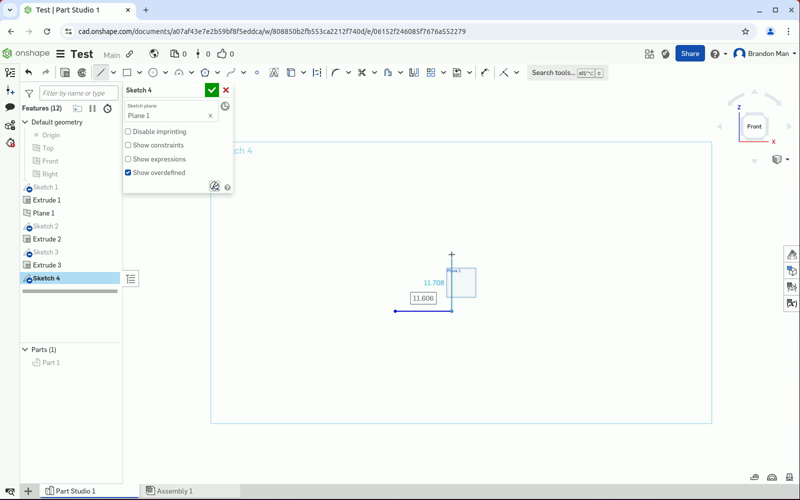
key_up(shift)
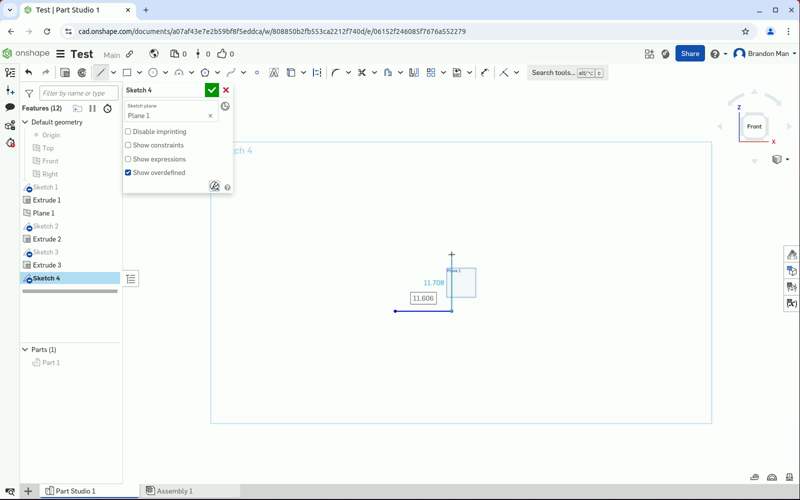
key_down(shift)
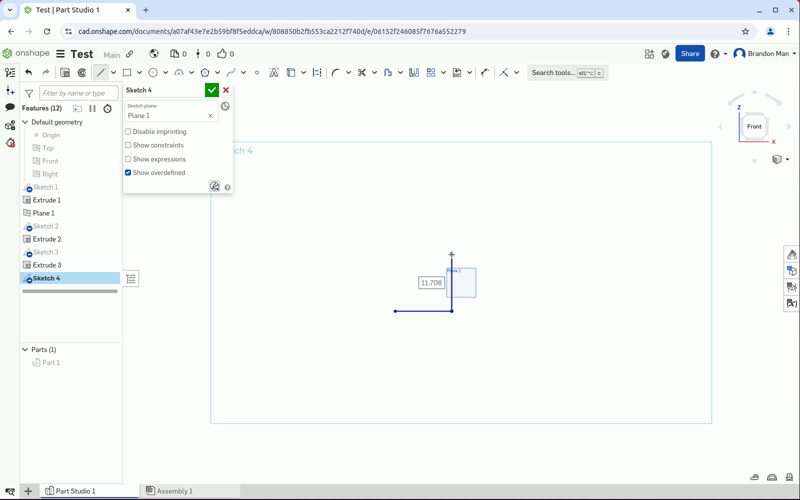
mouse_move(481, 254)
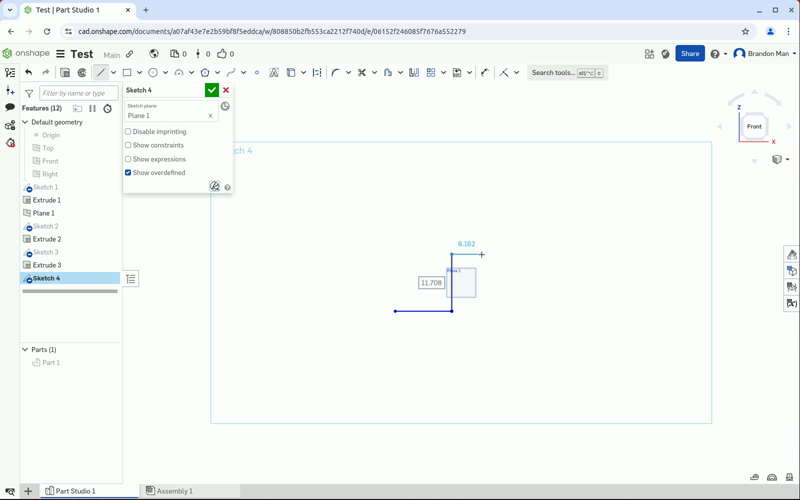
mouse_move(395, 254)
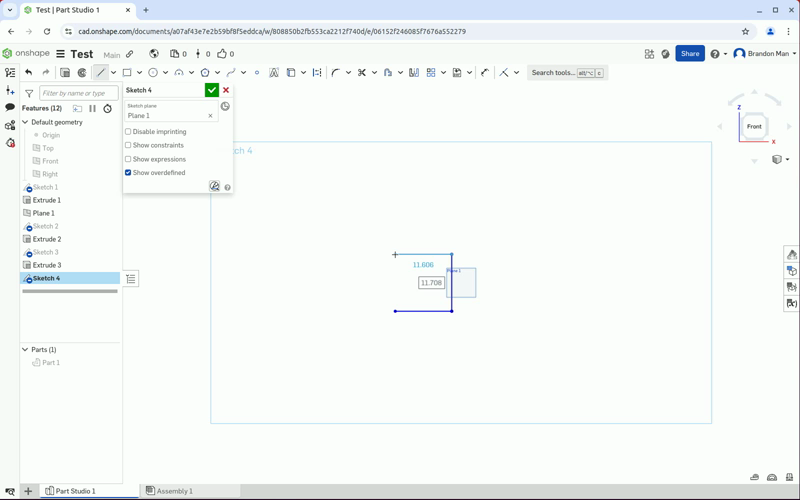
click(395, 254)
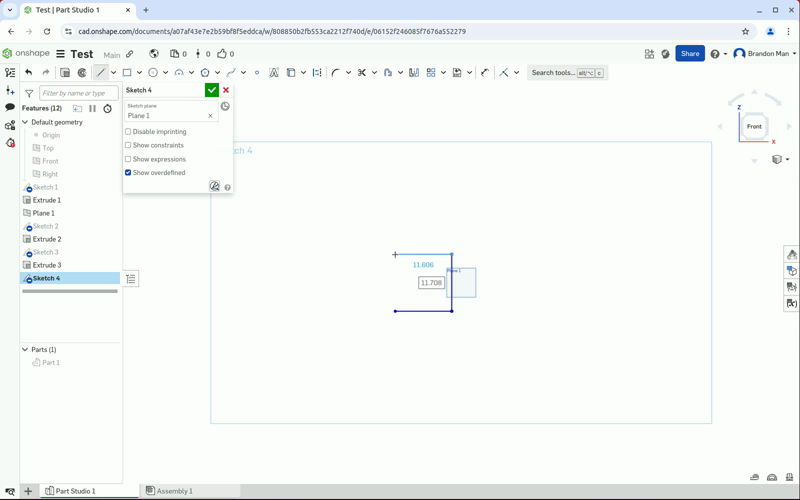
key_up(shift)
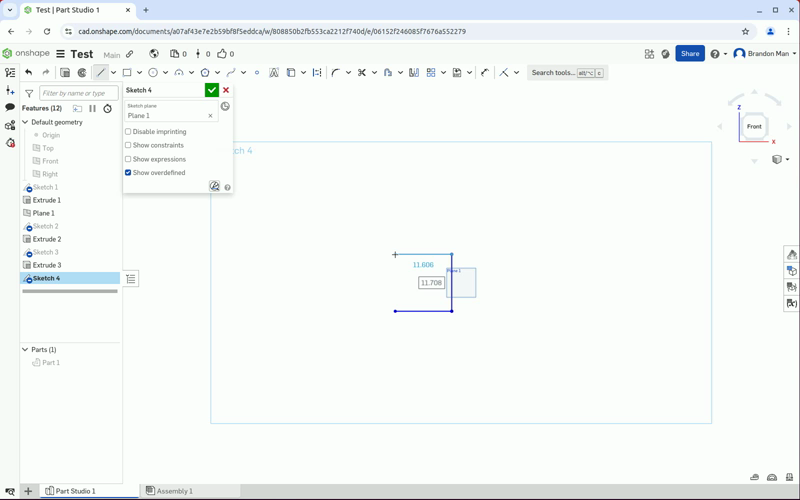
mouse_move(425, 254)
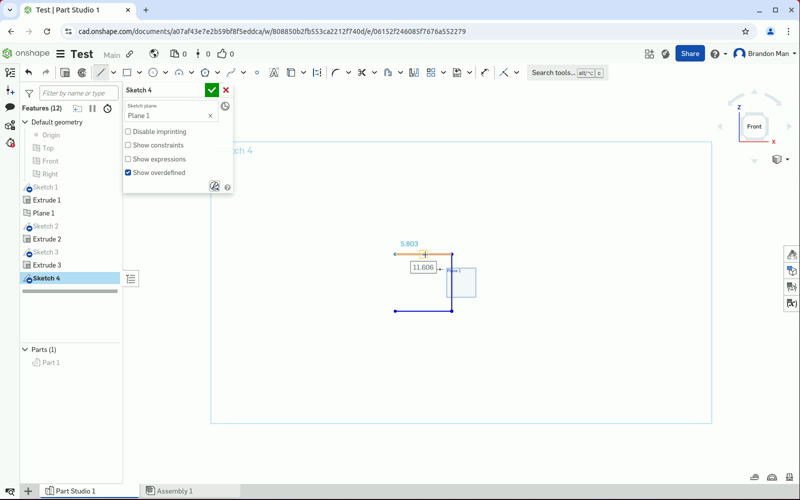
key_down(shift)
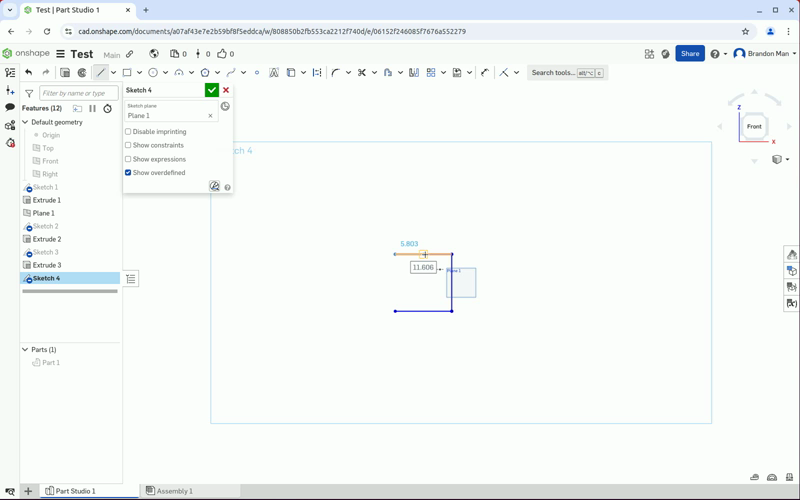
mouse_move(395, 311)
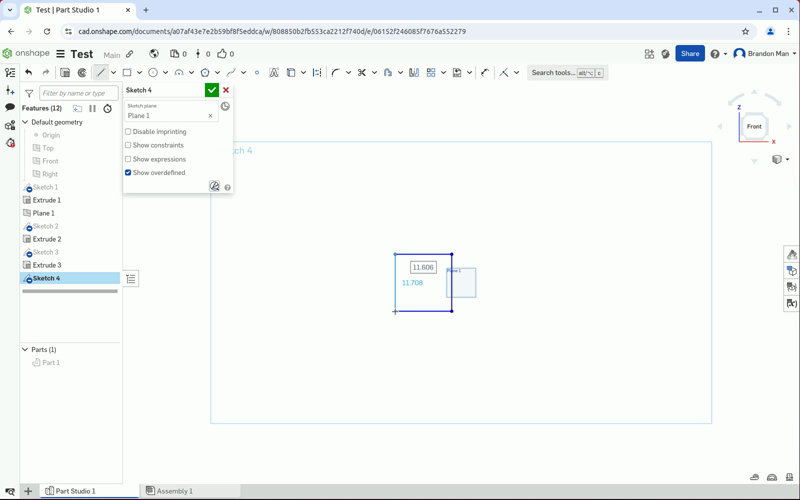
key_up(shift)
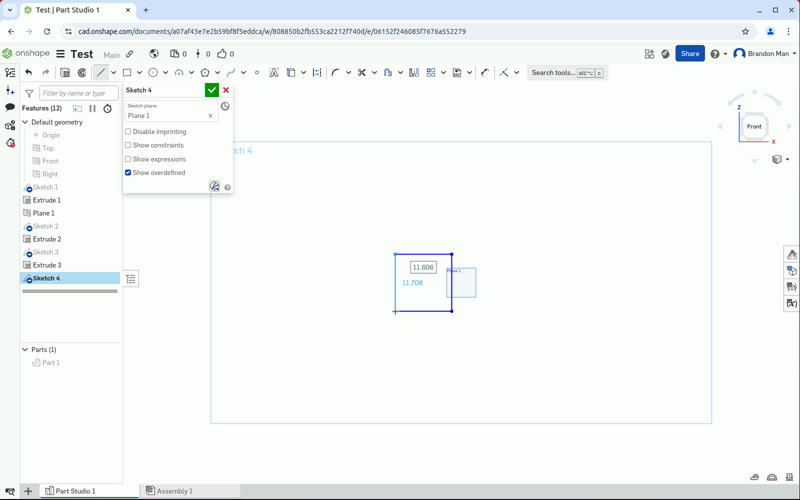
click(395, 311)
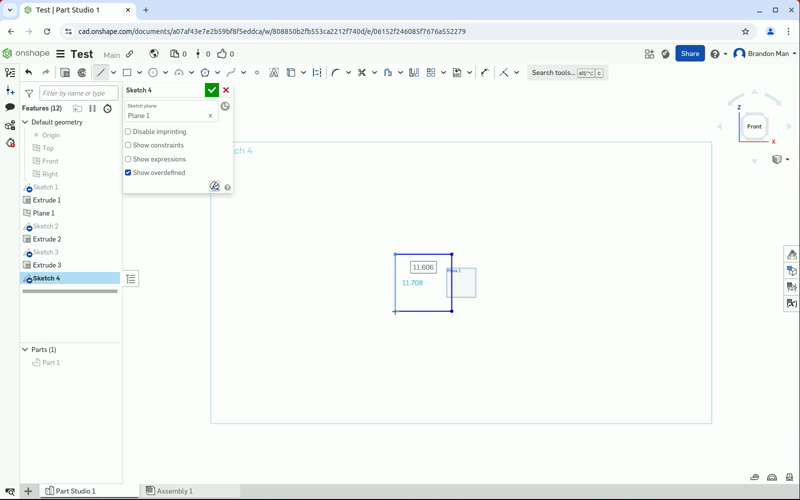
key(esc)
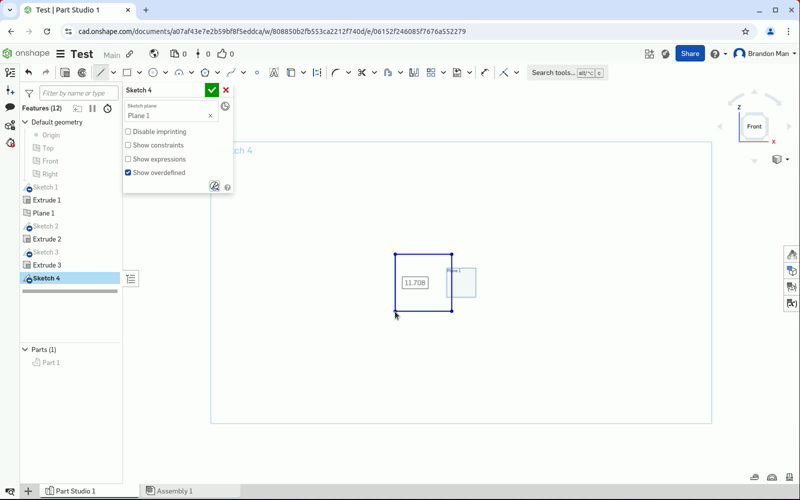
mouse_move(448, 298)
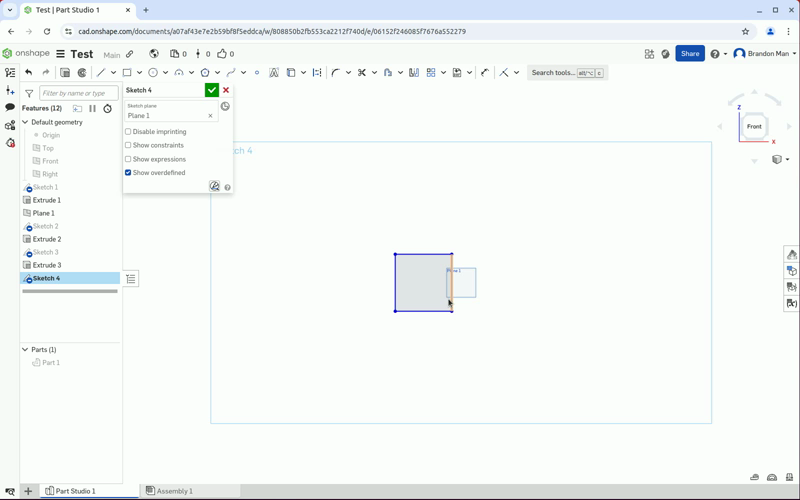
click(448, 298)
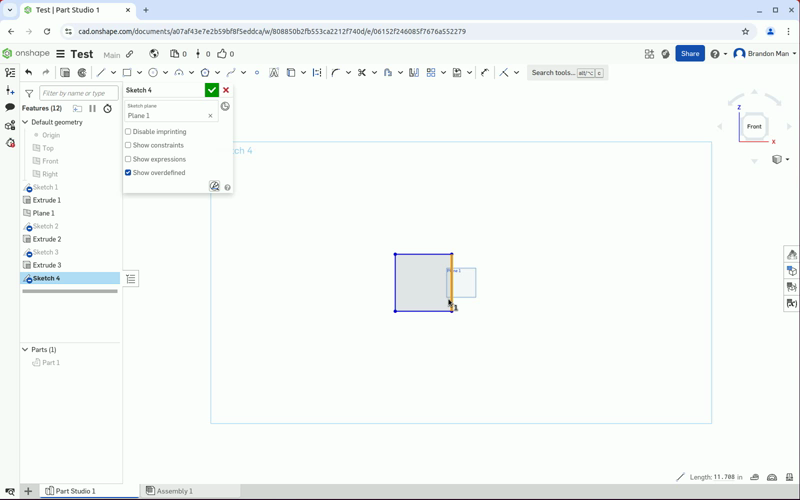
mouse_move(73, 352)
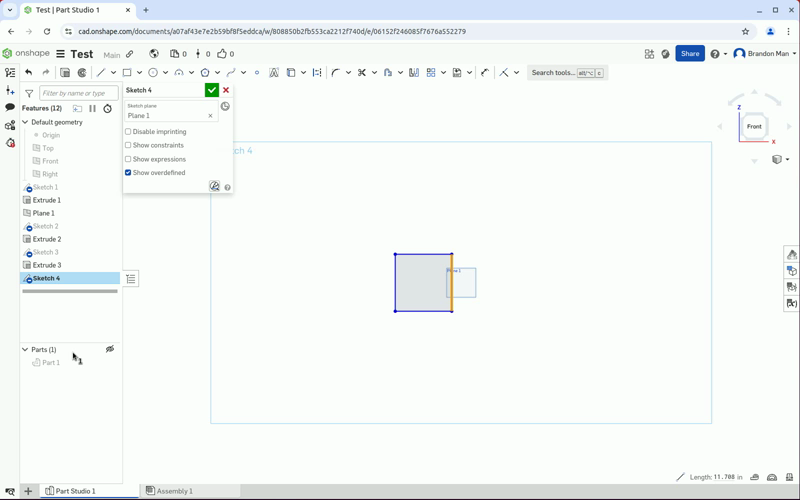
key(shift+y)
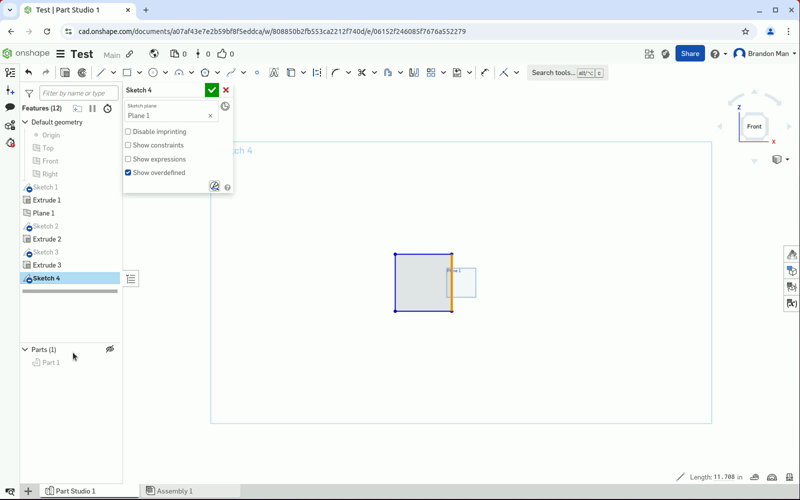
key(shift+e)
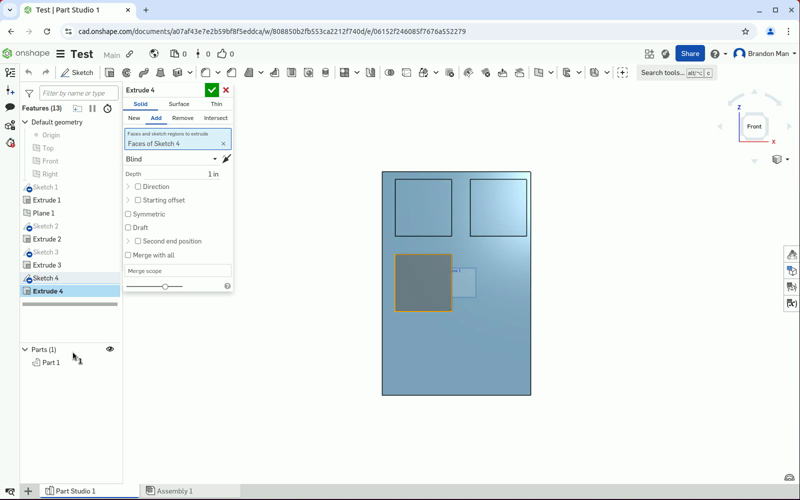
mouse_move(143, 106)
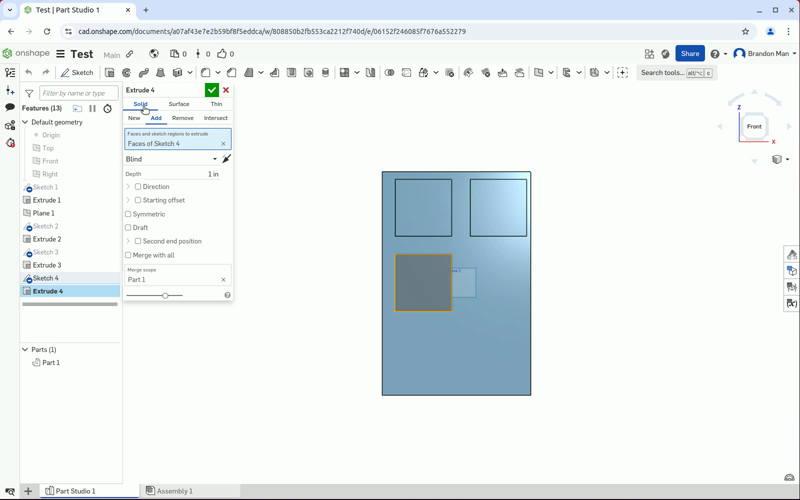
click(143, 106)
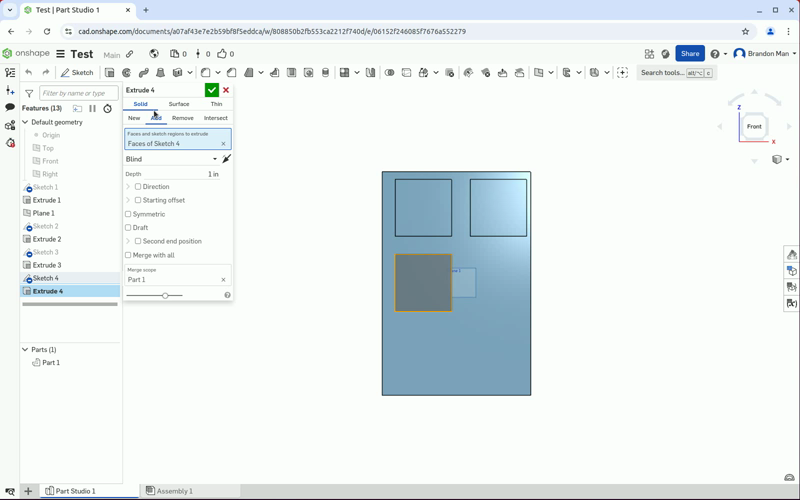
mouse_move(186, 120)
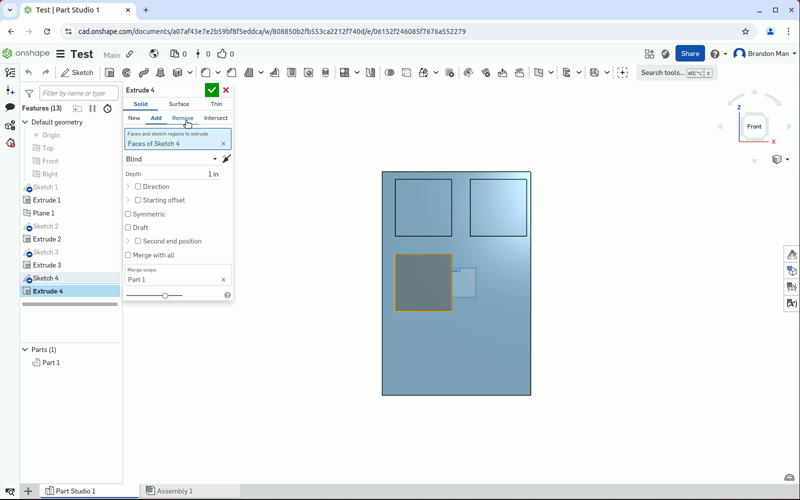
click(186, 120)
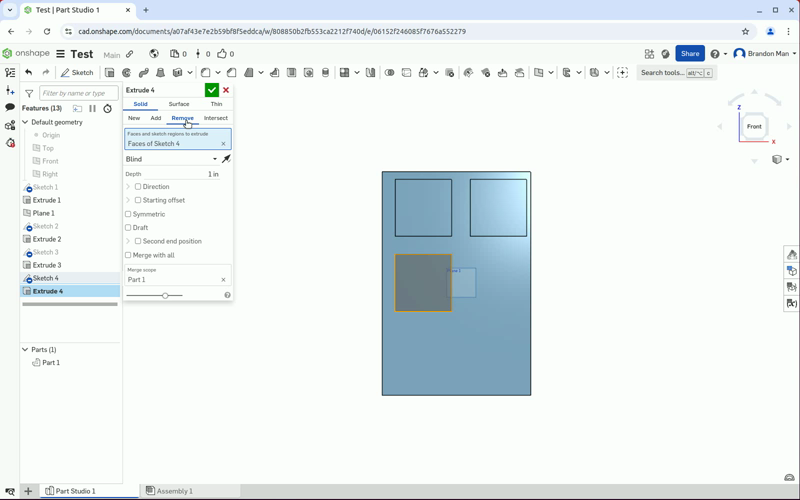
key(tab, 4)
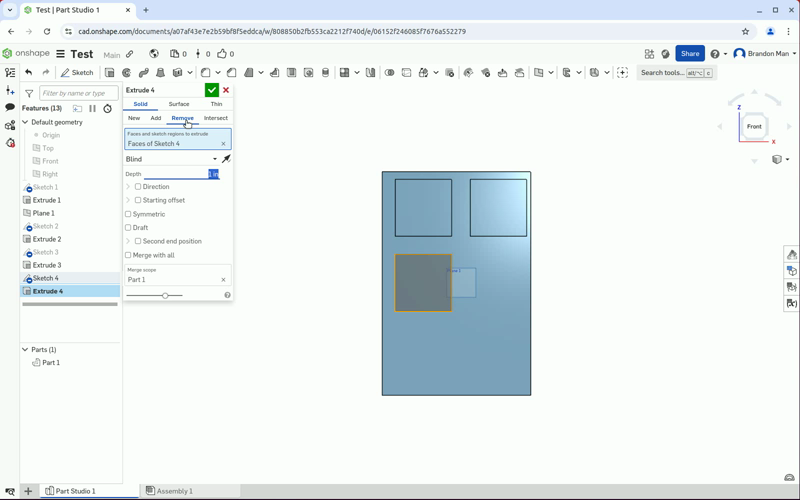
text(5.777)
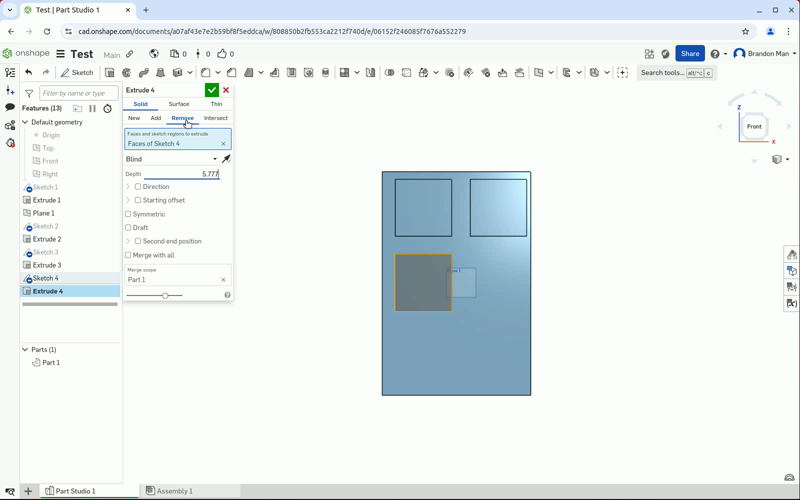
key(tab, 6)
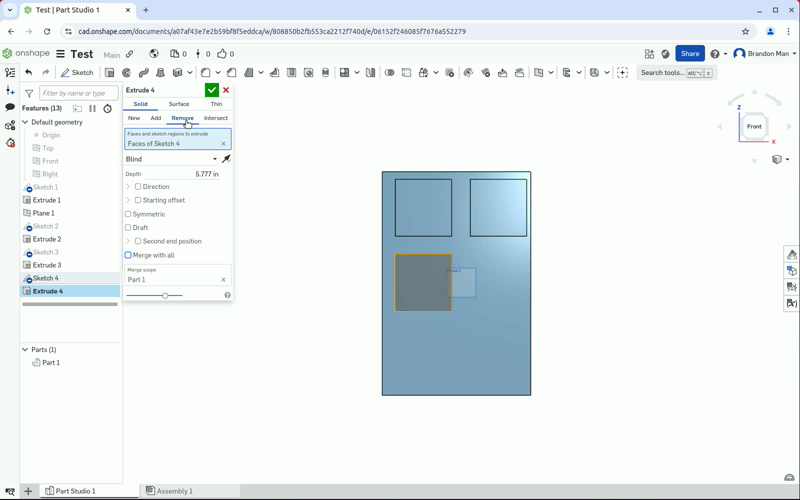
key(space)
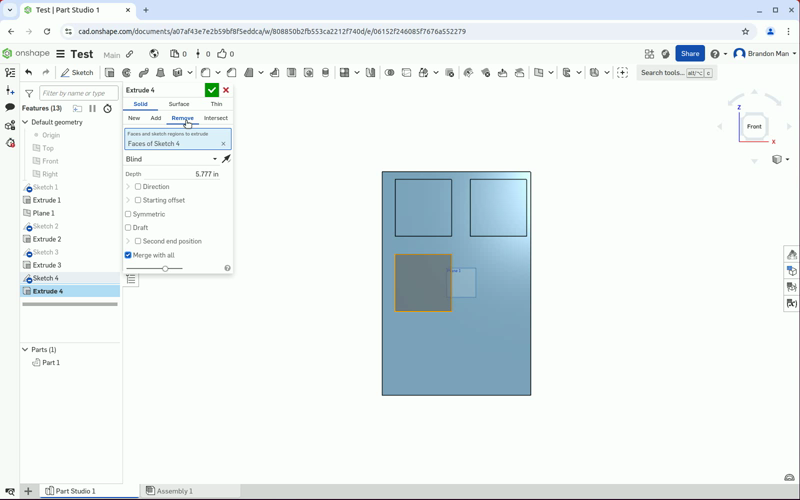
key(enter)
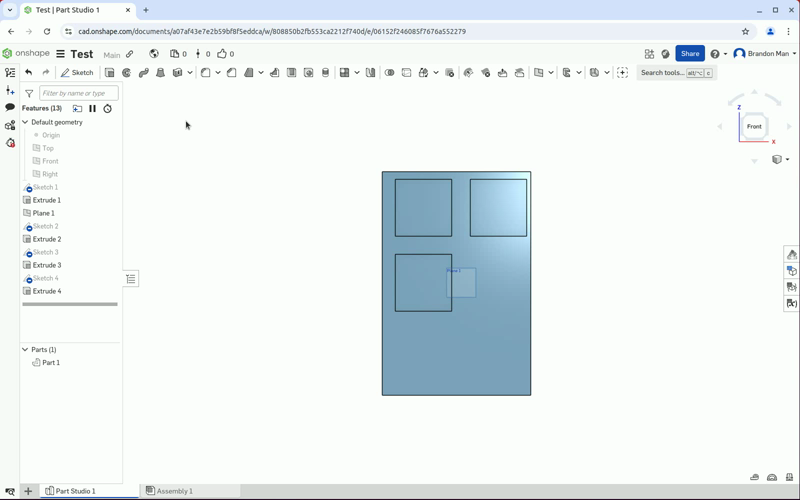
key(shift+h)
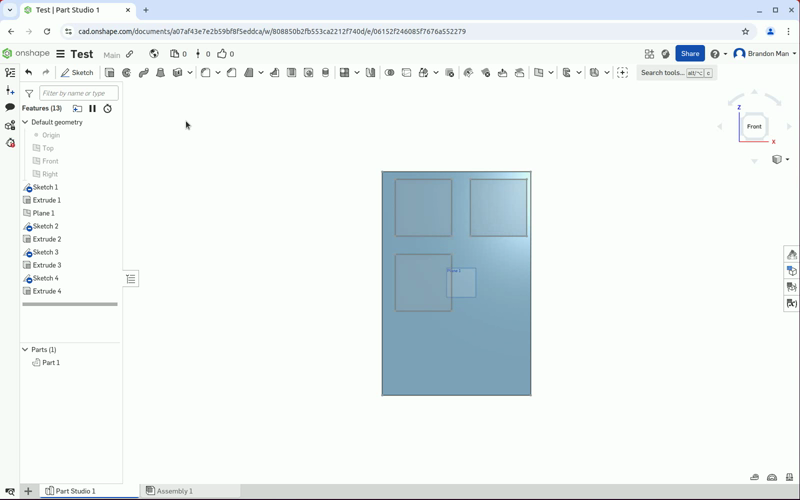
key(shift+h)
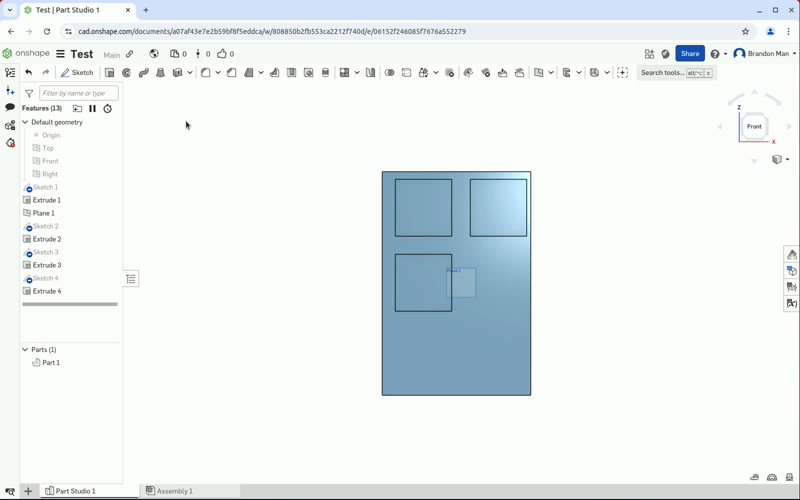
mouse_move(73, 189)
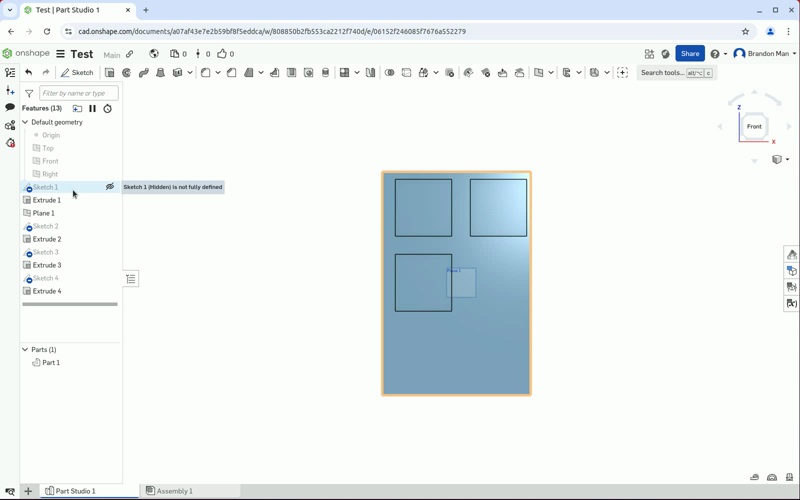
click(73, 189)
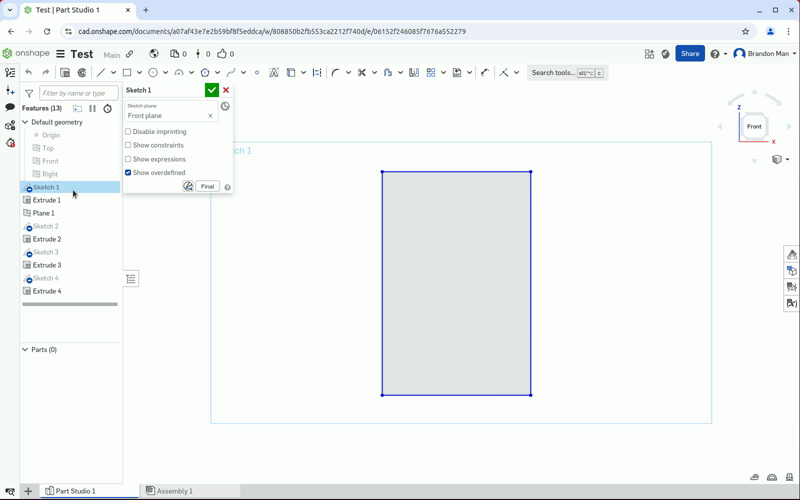
mouse_move(229, 92)
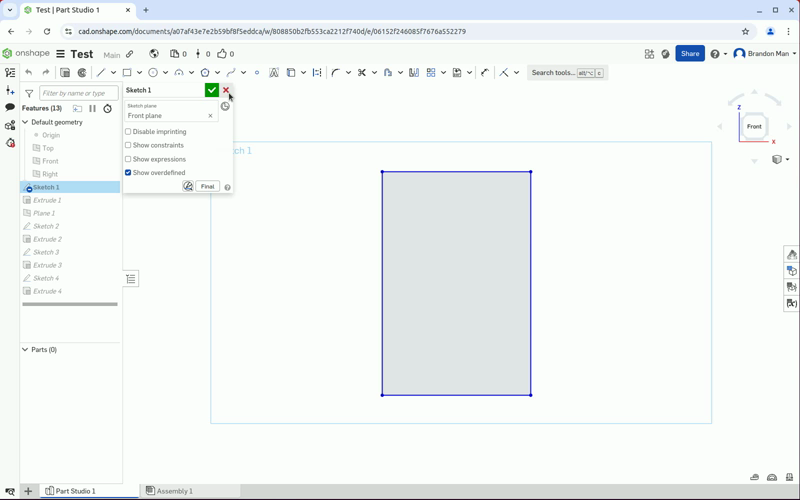
click(229, 92)
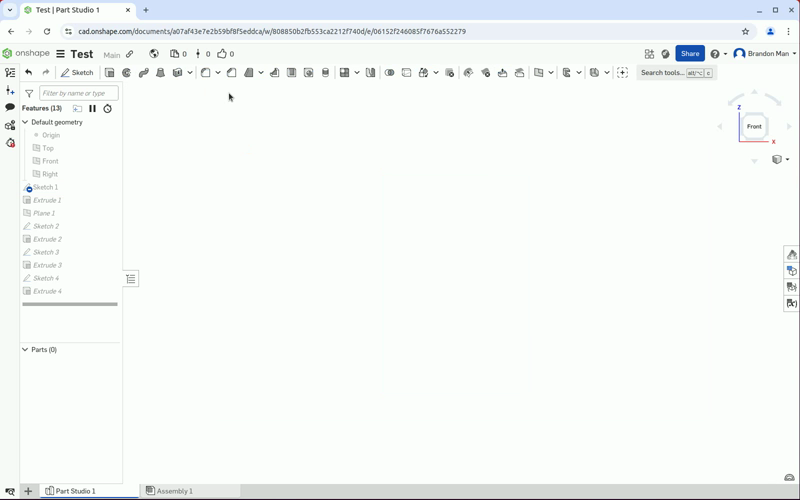
key(shift+s)
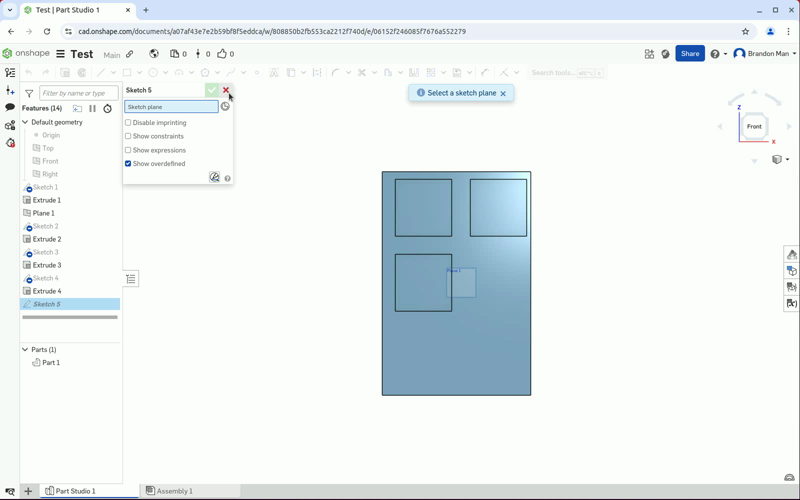
mouse_move(73, 215)
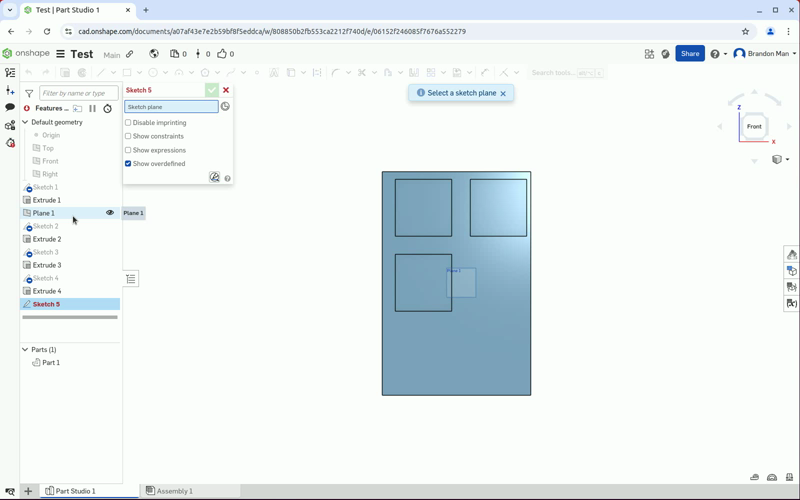
click(73, 215)
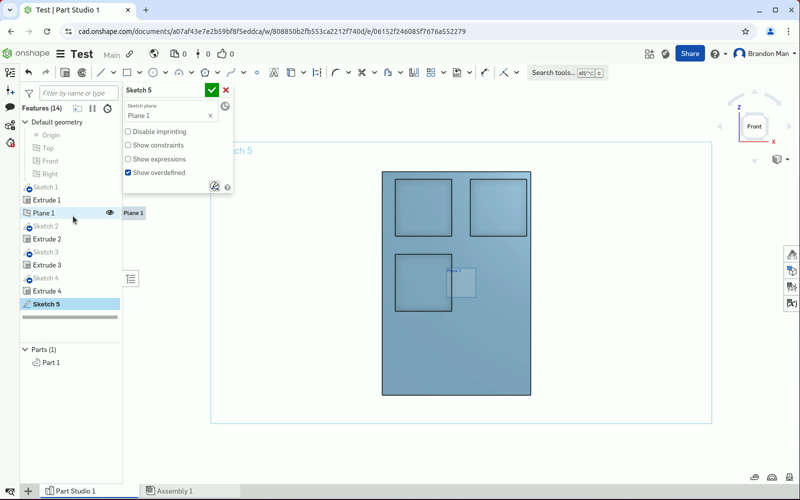
mouse_move(73, 352)
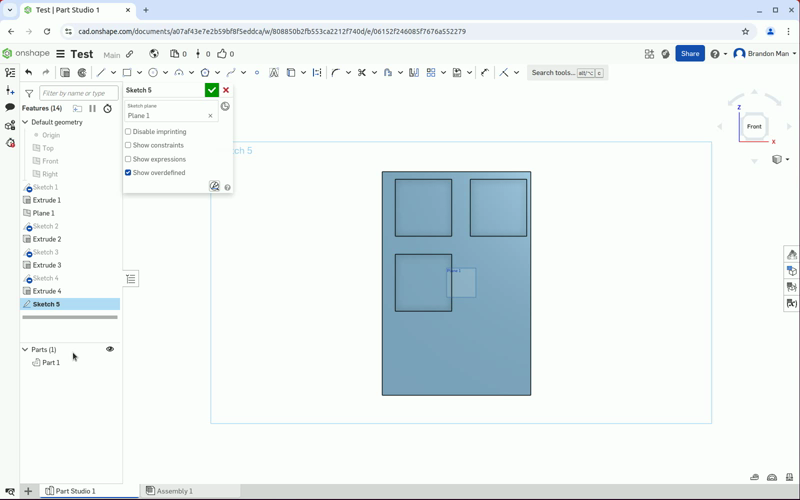
key(y)
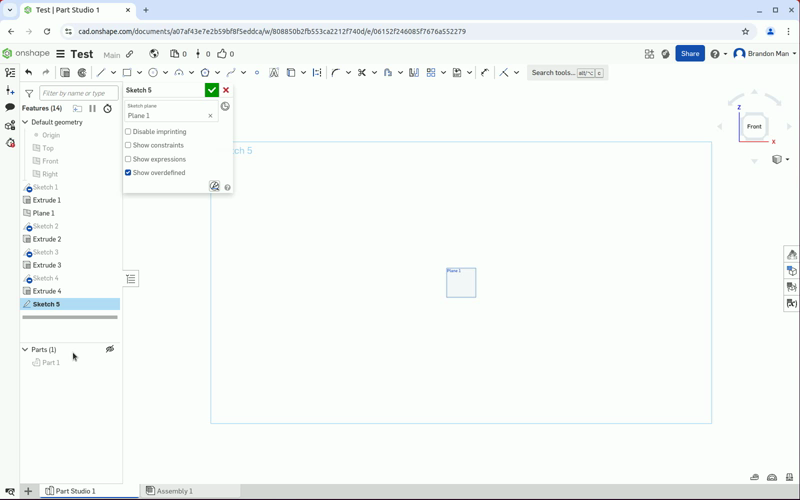
key(l)
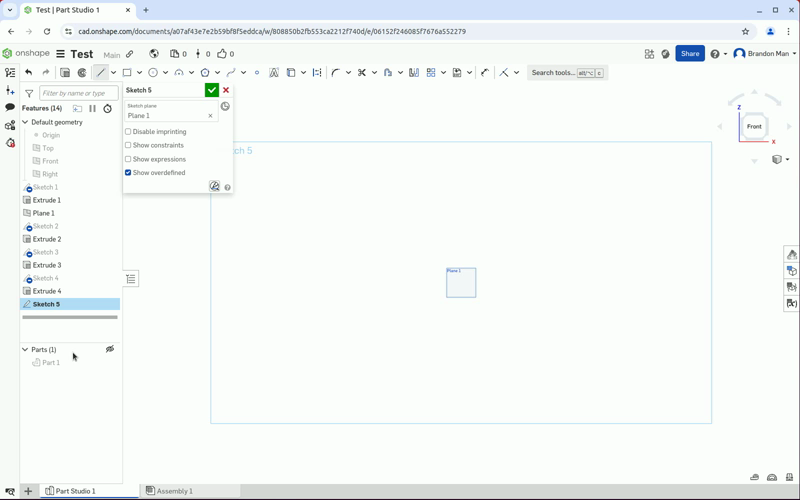
key_down(shift)
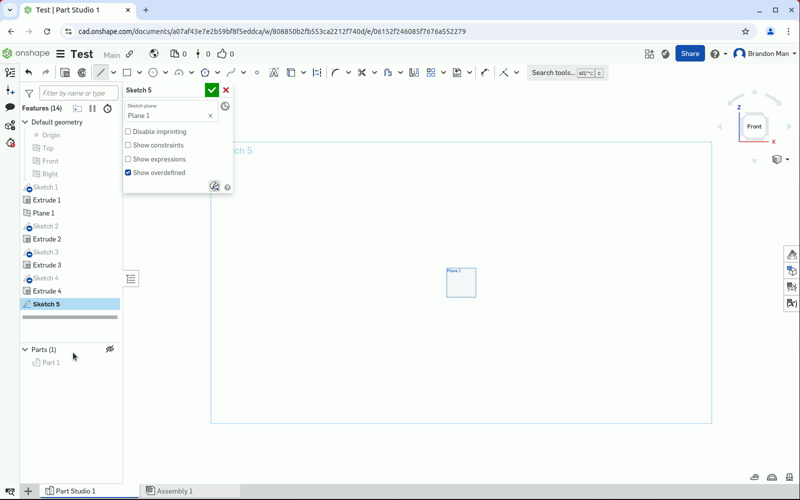
mouse_move(470, 311)
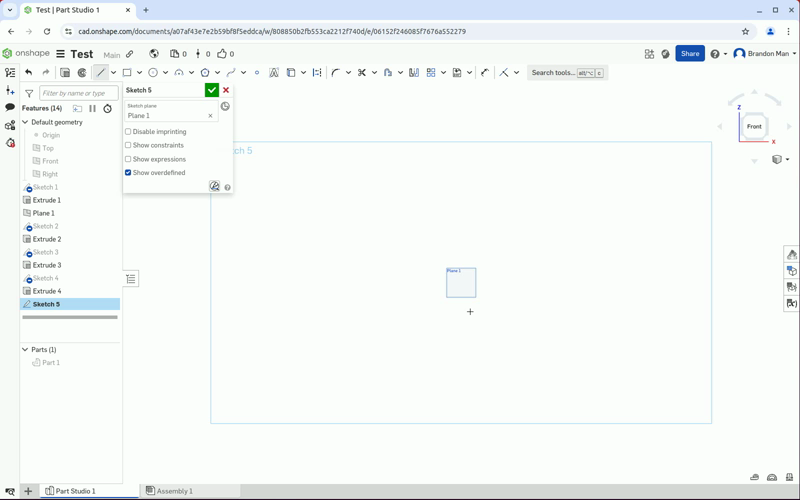
click(470, 311)
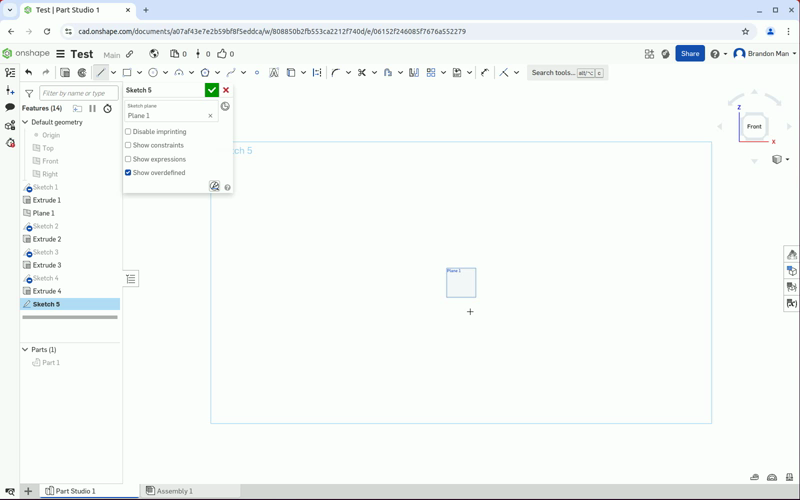
key_up(shift)
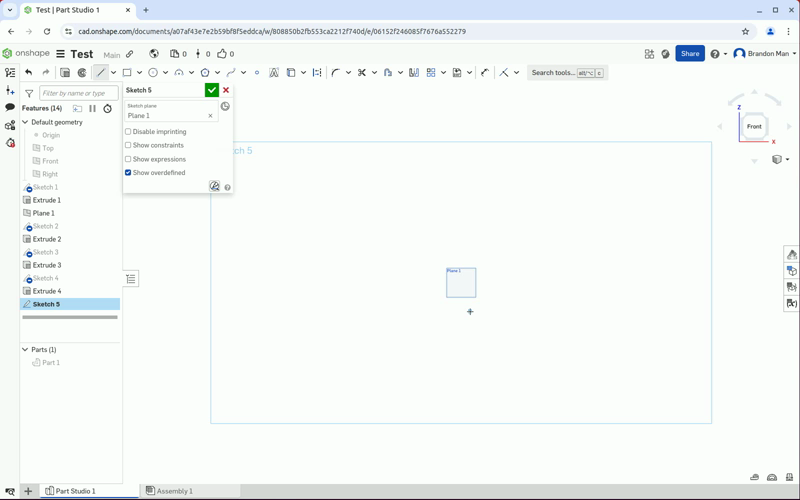
key_down(shift)
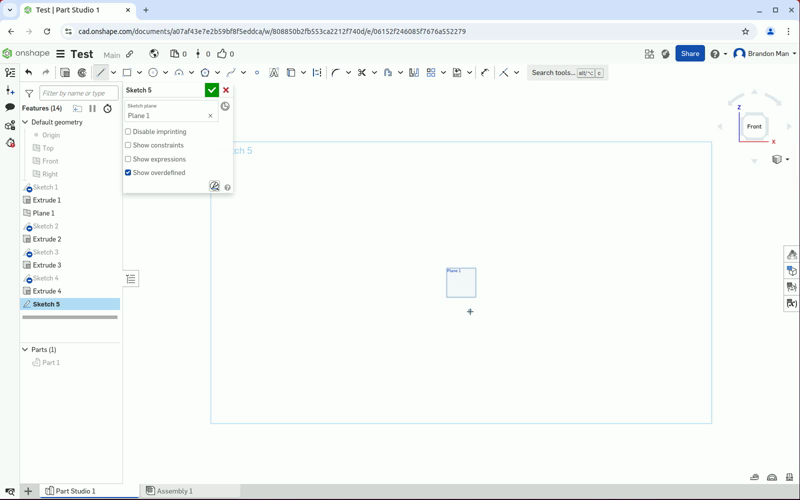
mouse_move(500, 311)
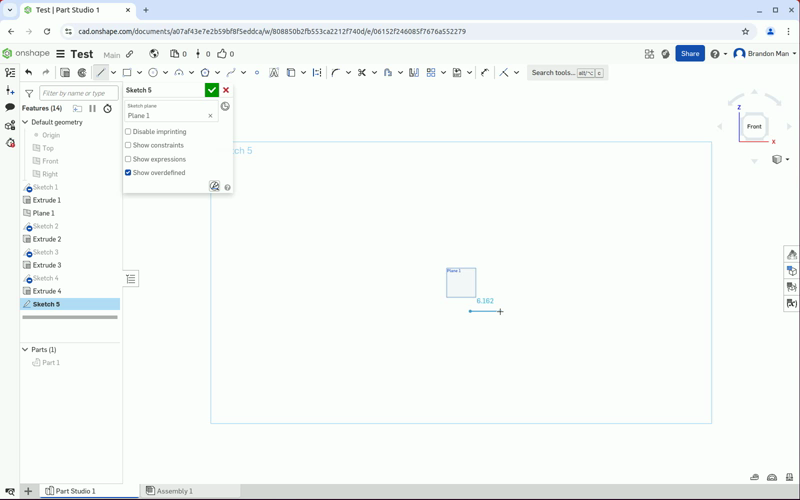
mouse_move(526, 311)
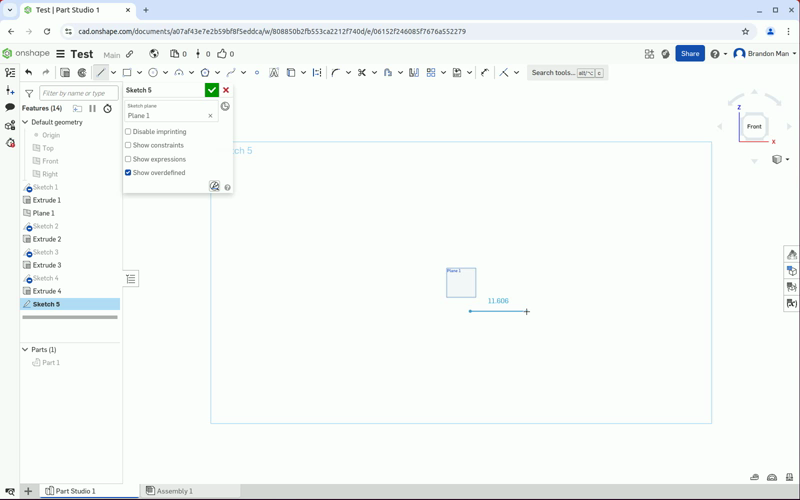
click(526, 311)
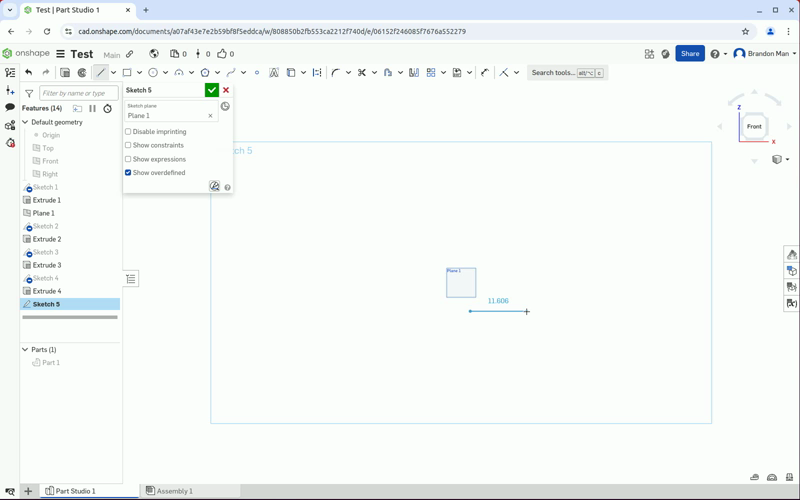
key_up(shift)
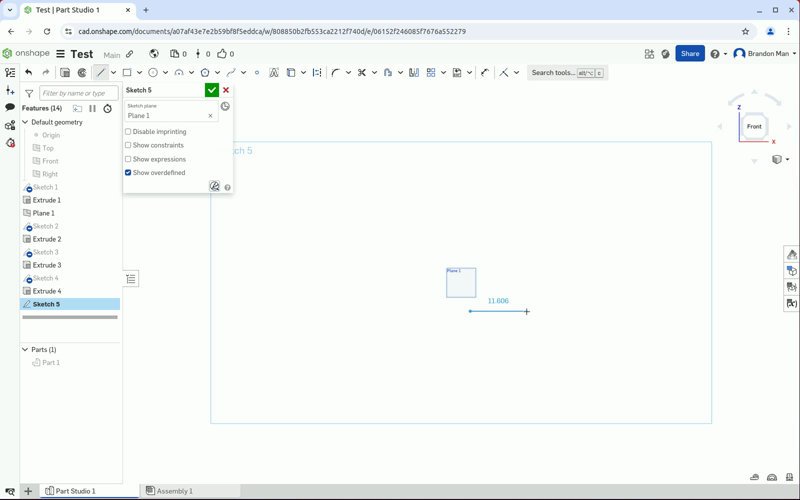
key_down(shift)
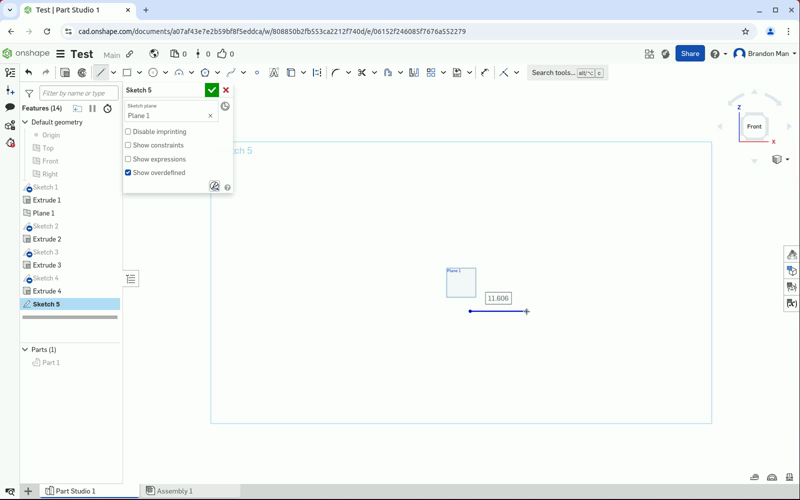
mouse_move(556, 311)
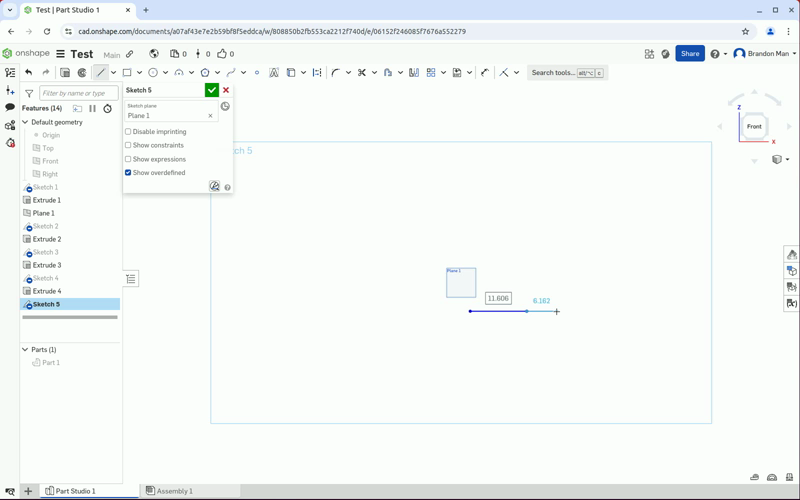
mouse_move(526, 254)
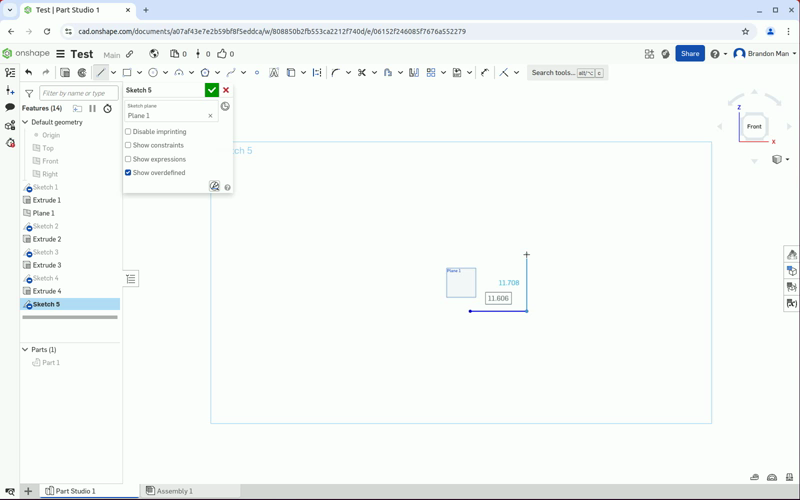
click(526, 254)
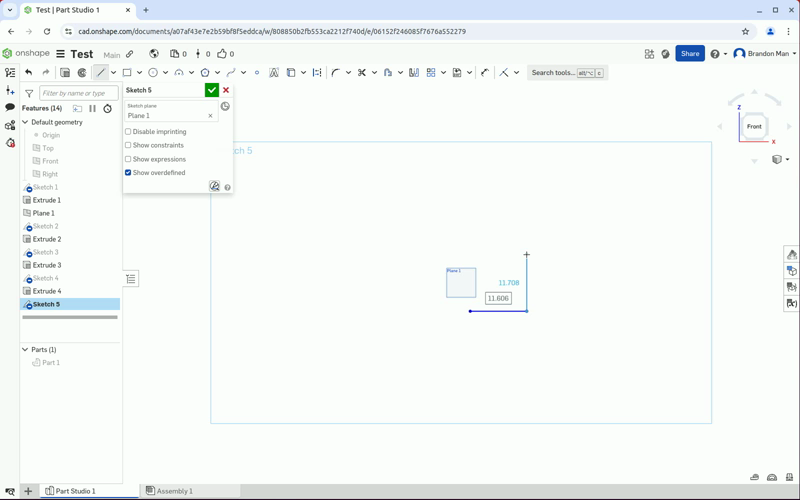
key_up(shift)
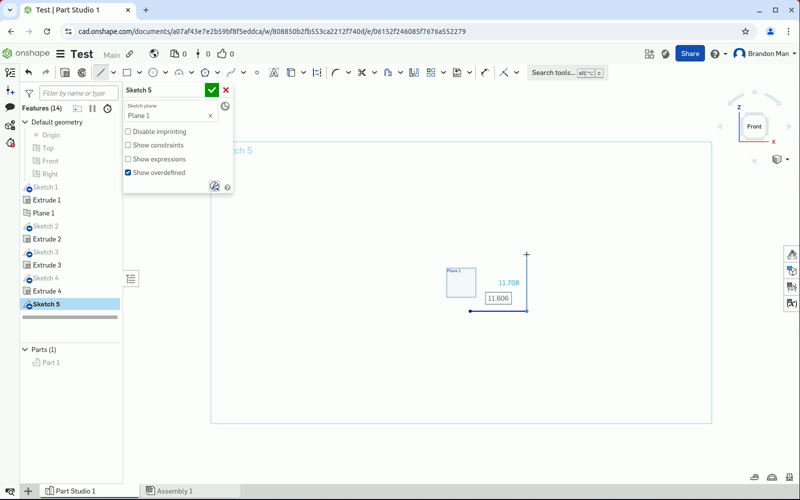
key_down(shift)
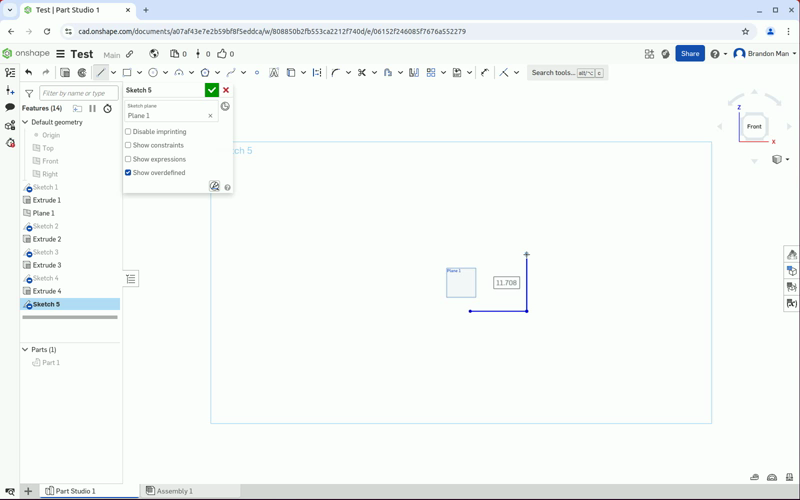
mouse_move(556, 254)
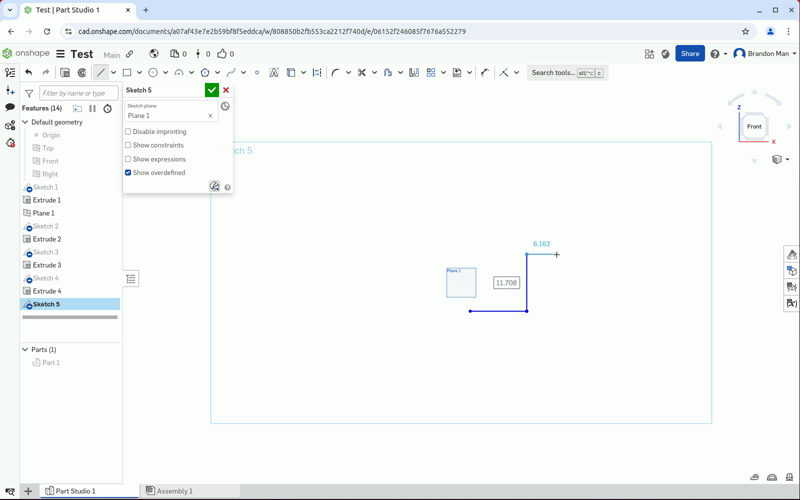
mouse_move(470, 254)
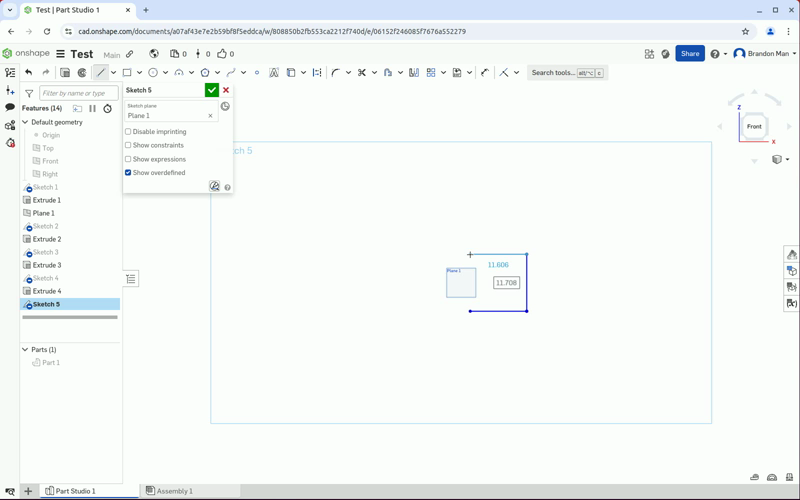
click(470, 254)
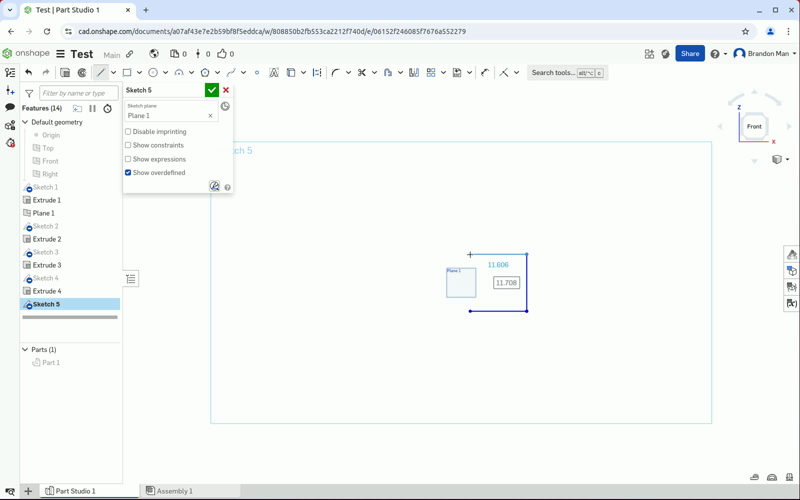
key_up(shift)
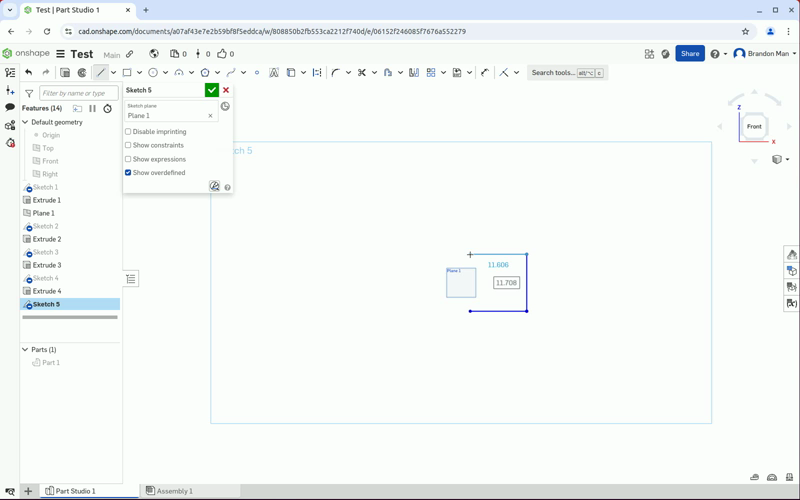
mouse_move(500, 254)
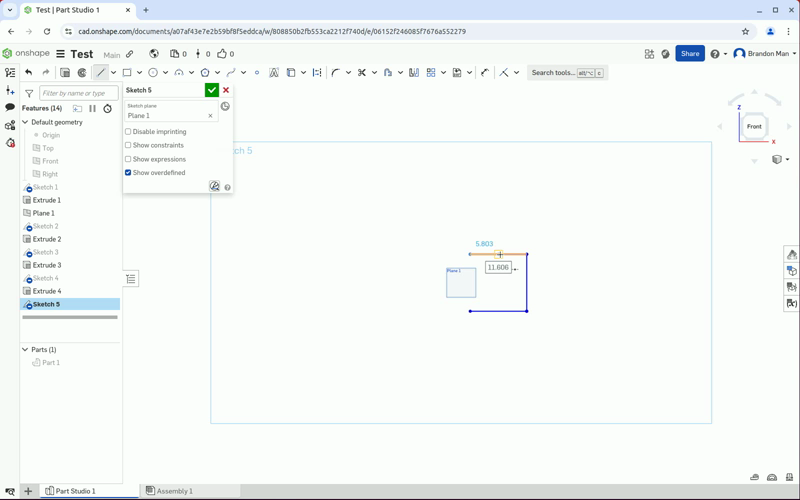
key_down(shift)
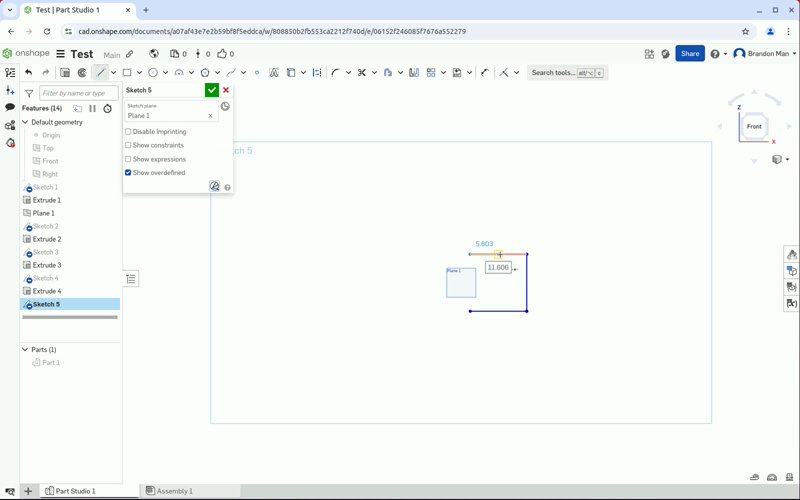
mouse_move(470, 311)
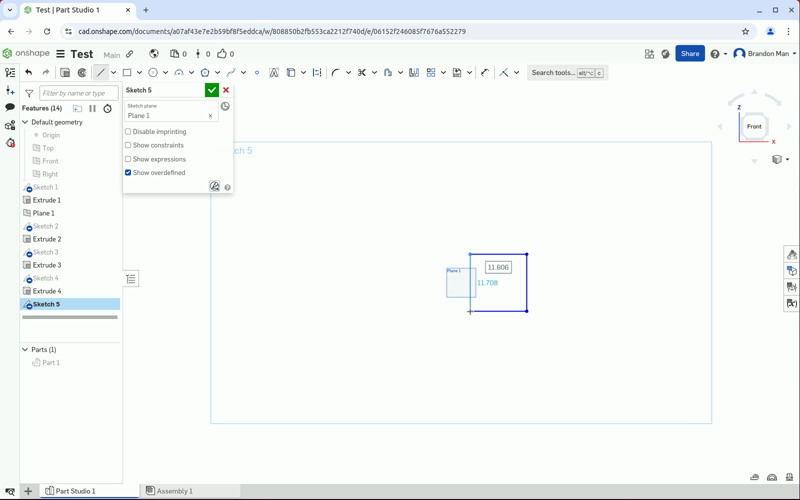
key_up(shift)
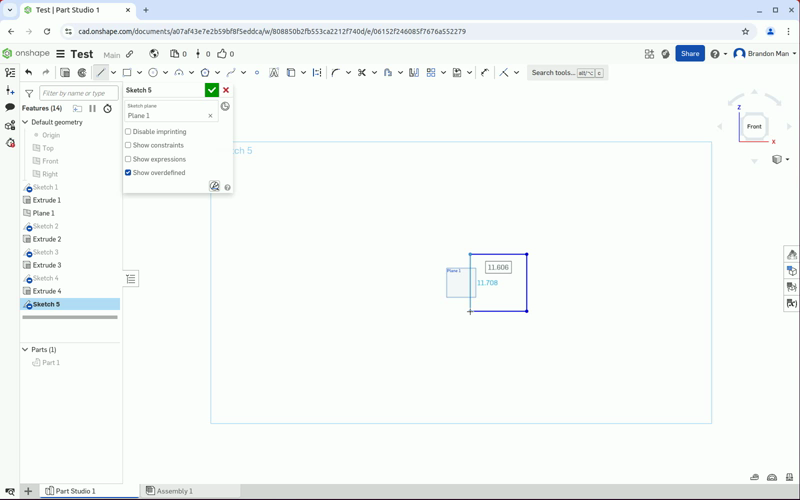
click(470, 311)
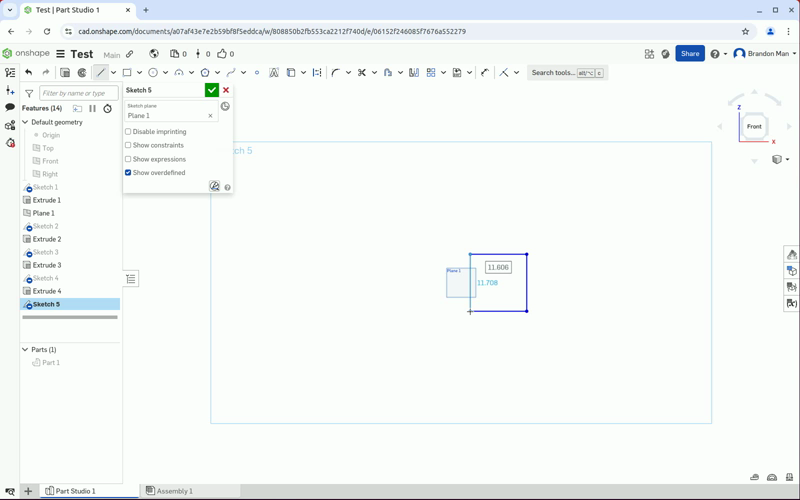
key(esc)
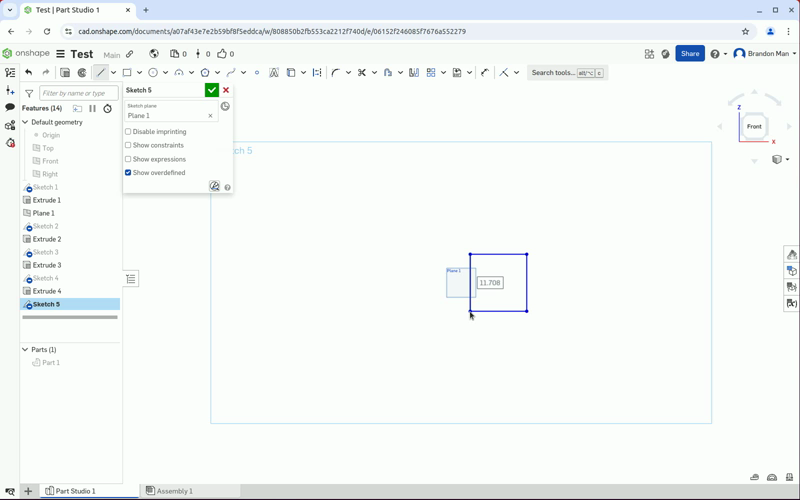
mouse_move(500, 290)
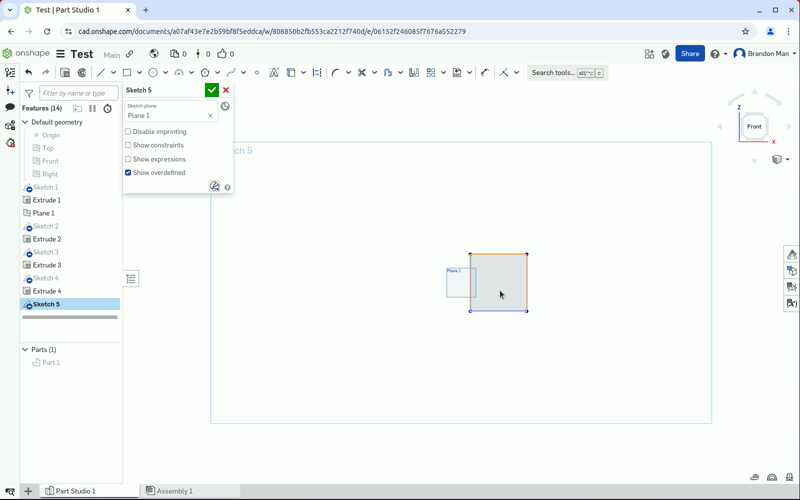
click(500, 290)
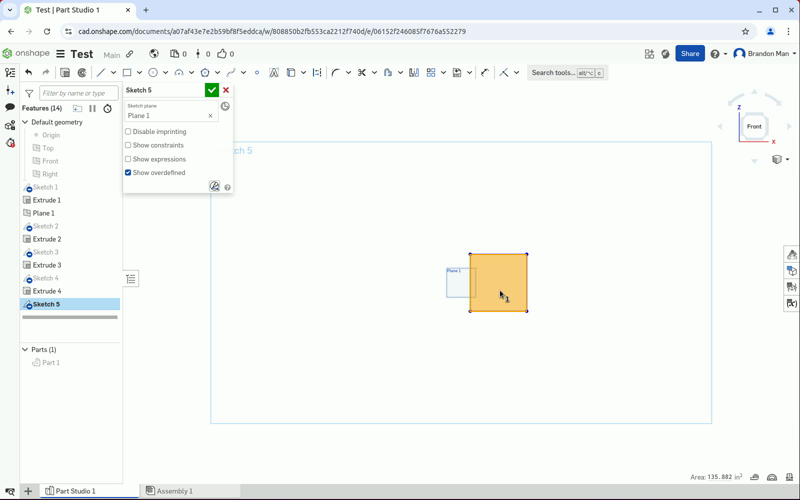
mouse_move(73, 352)
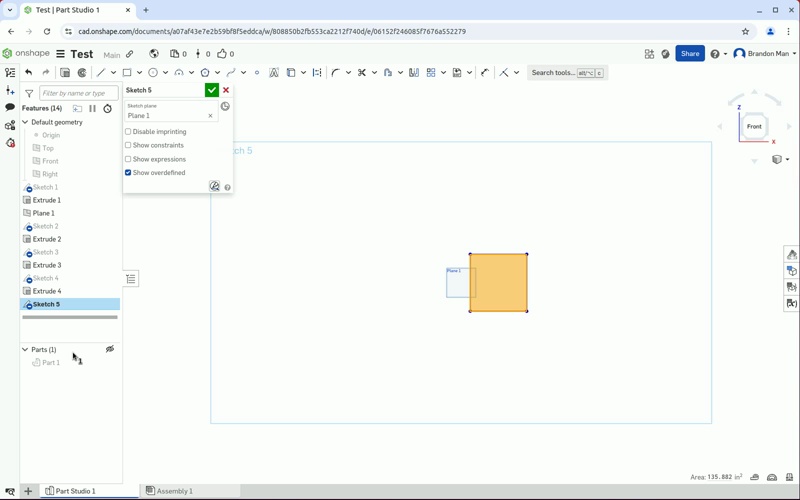
key(shift+y)
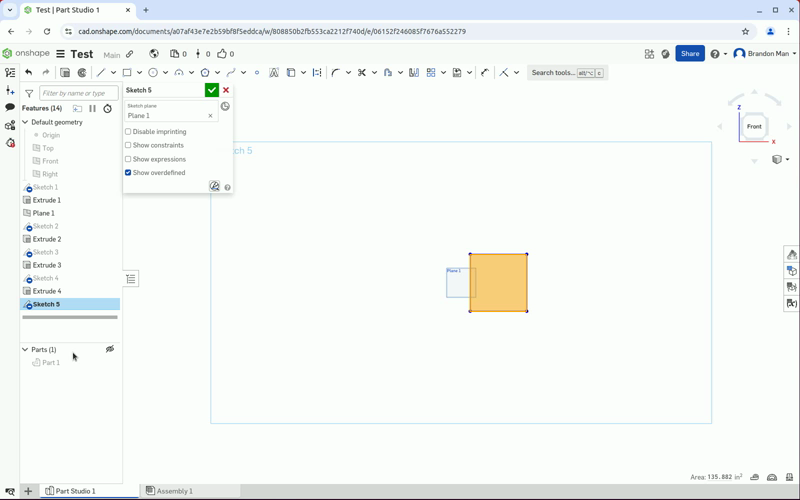
key(shift+e)
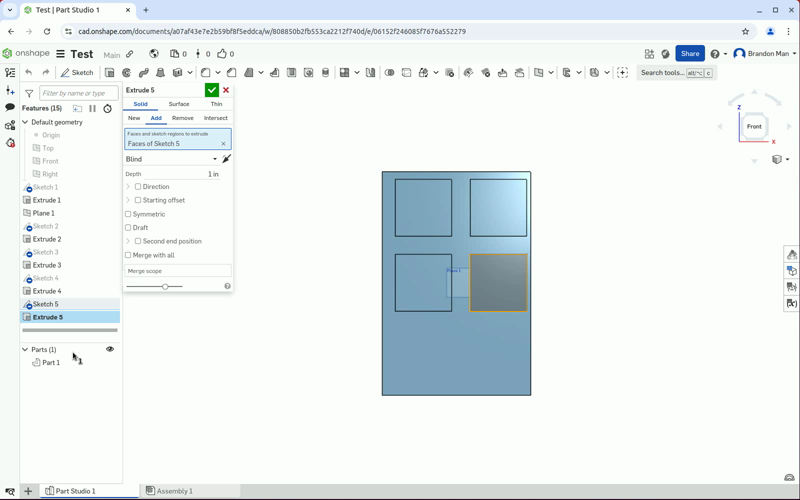
mouse_move(143, 106)
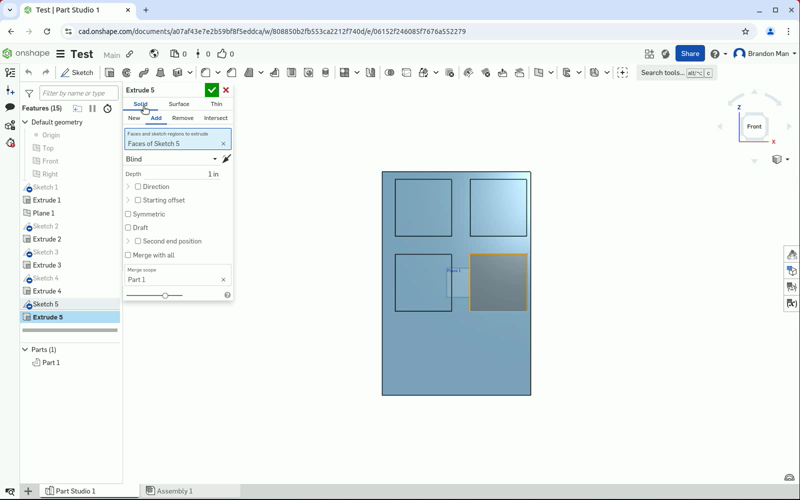
click(143, 106)
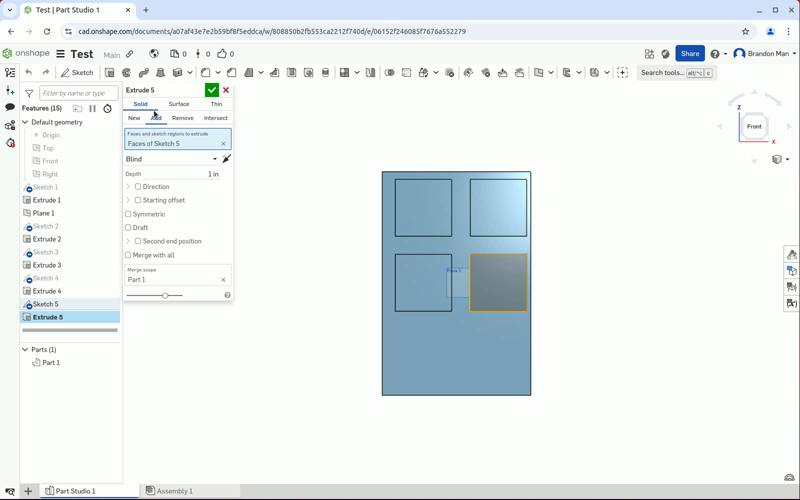
mouse_move(186, 120)
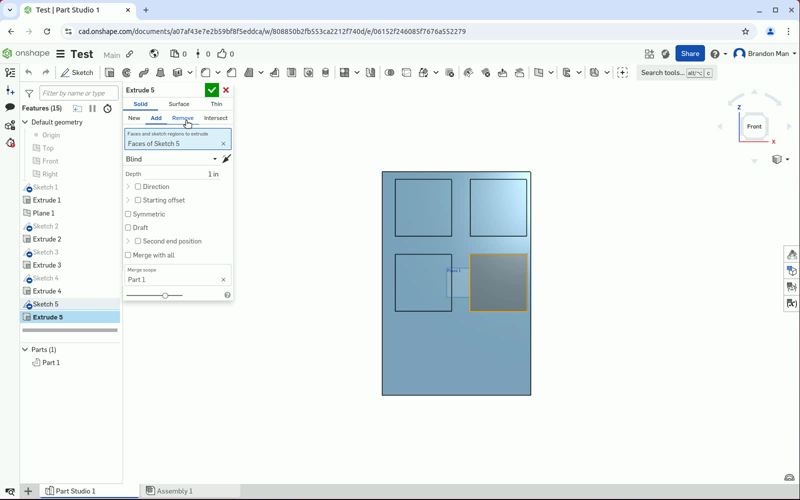
click(186, 120)
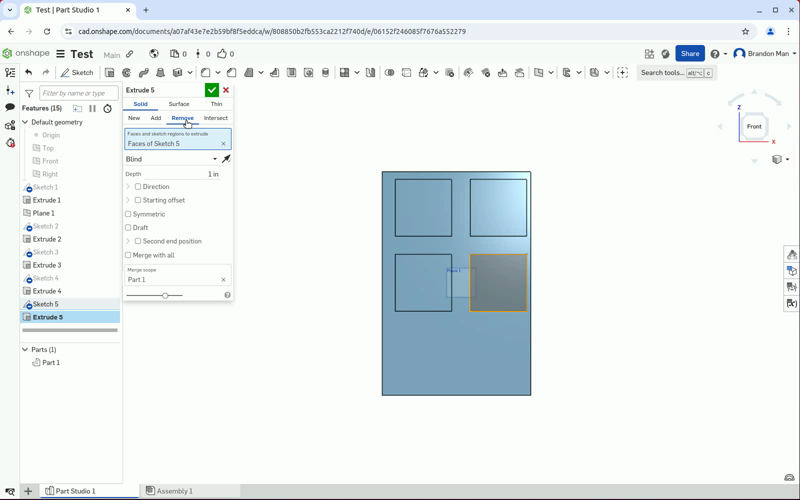
key(tab, 4)
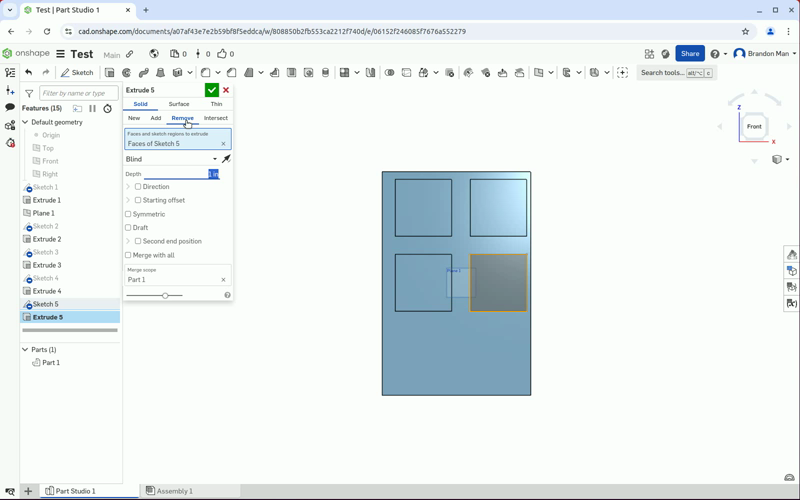
text(5.777)
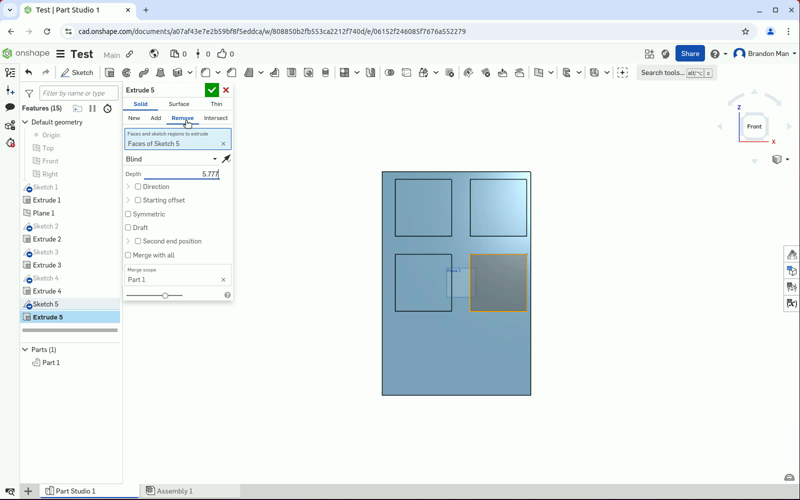
key(tab, 6)
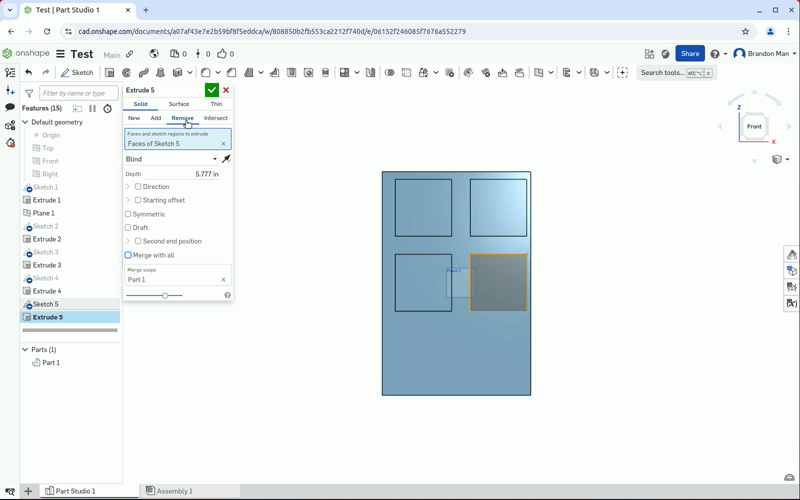
key(space)
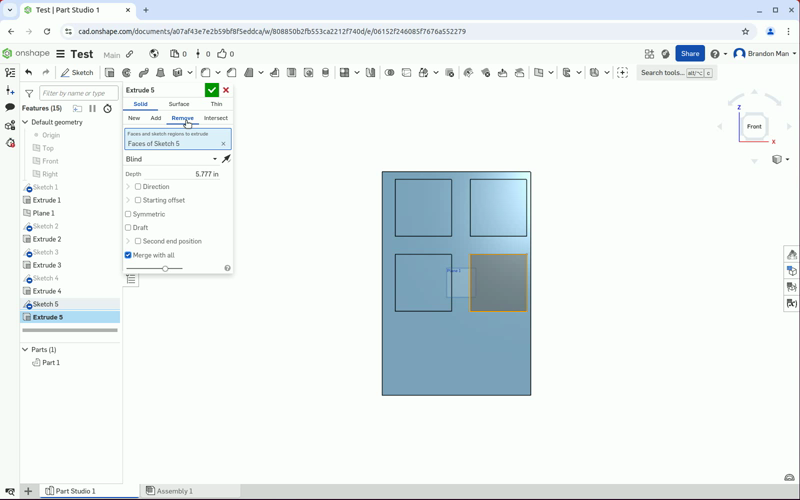
key(enter)
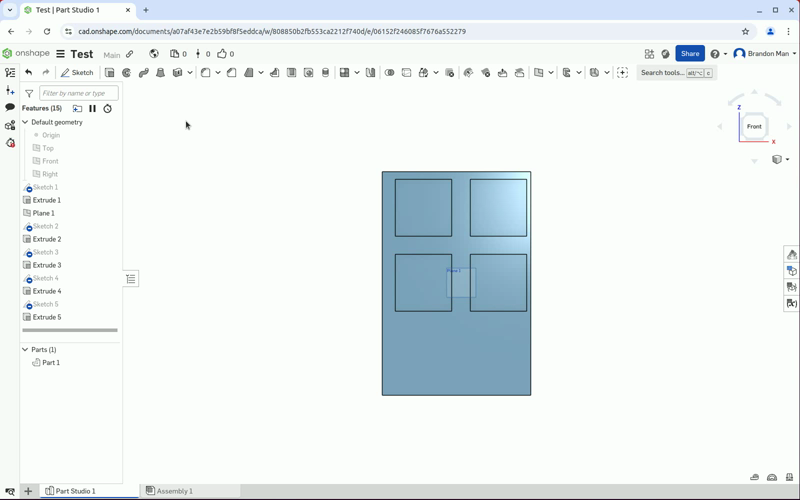
key(shift+h)
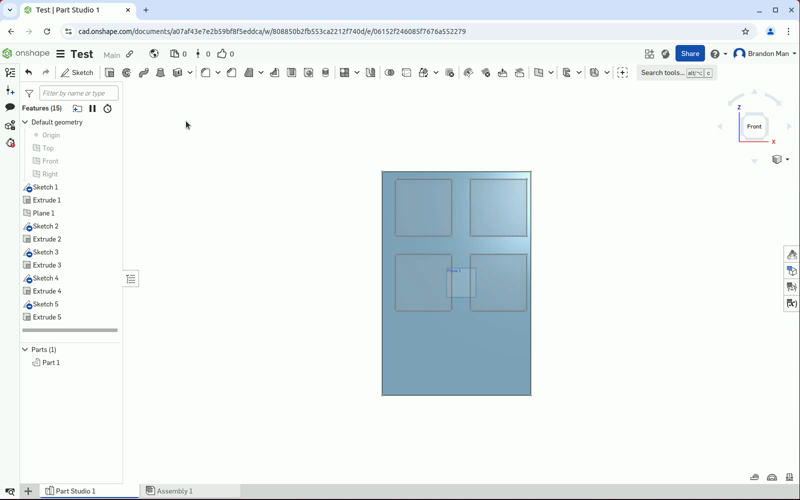
key(shift+h)
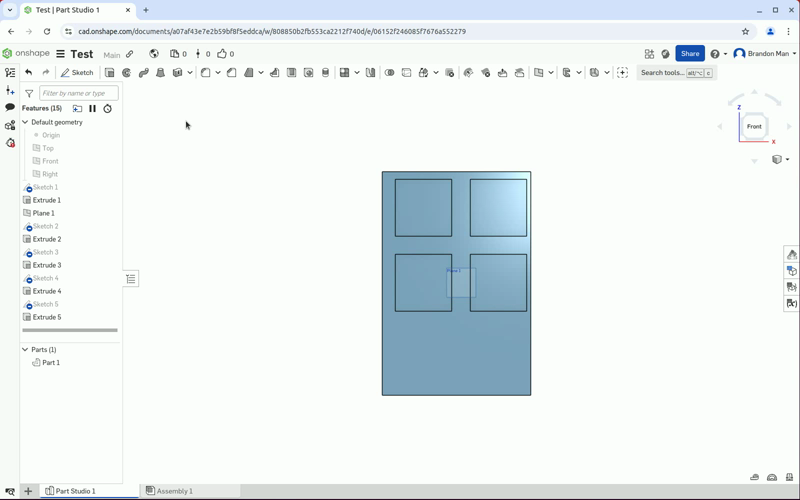
mouse_move(73, 189)
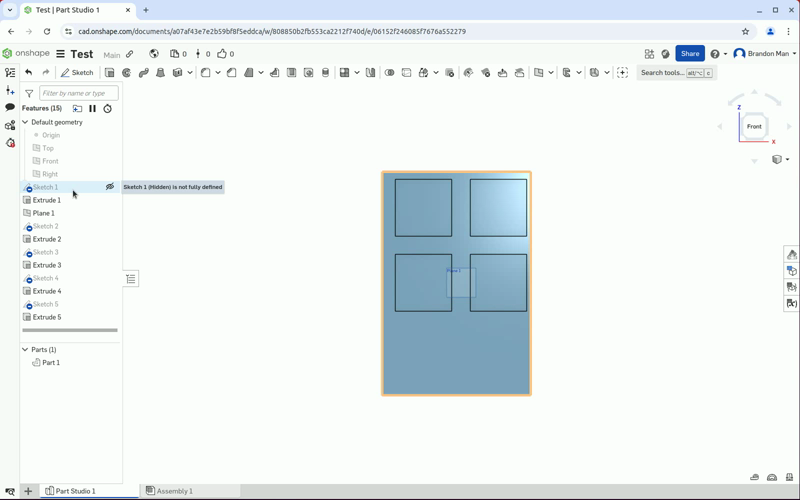
click(73, 189)
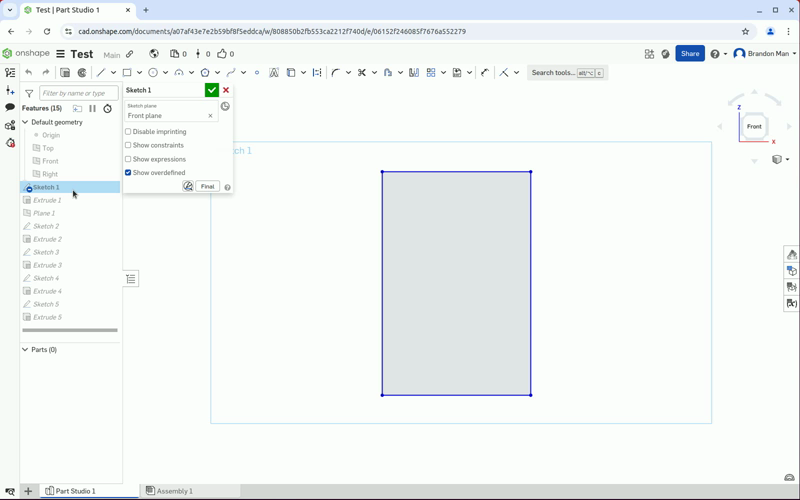
mouse_move(229, 92)
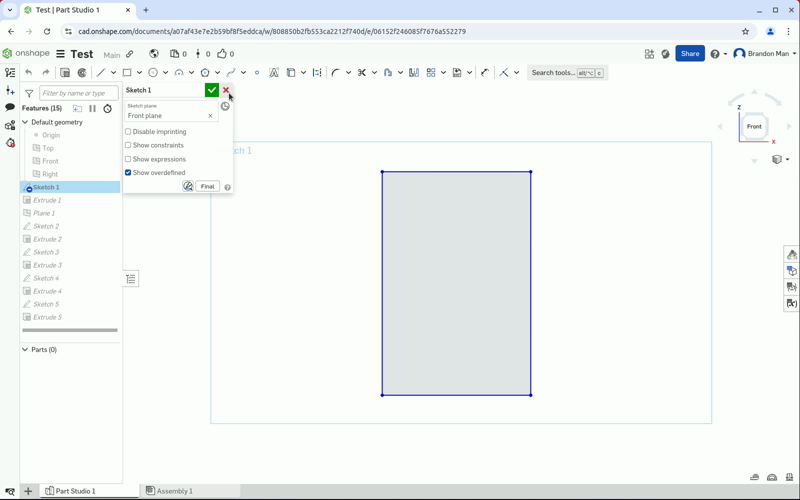
click(229, 92)
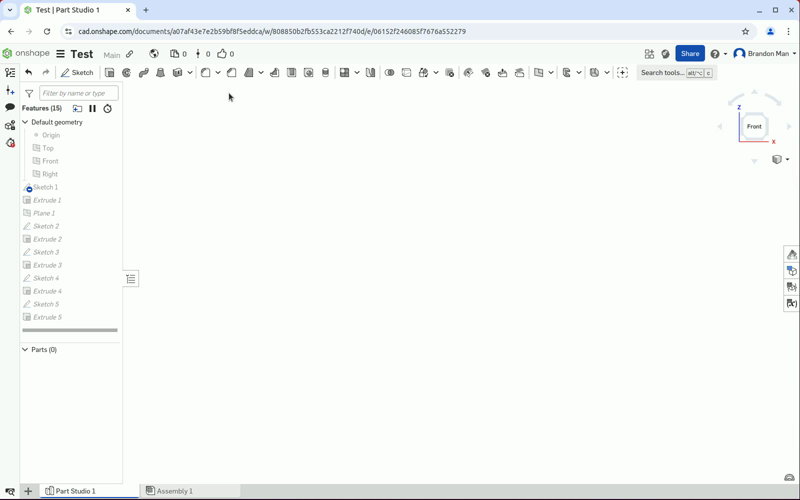
key(shift+s)
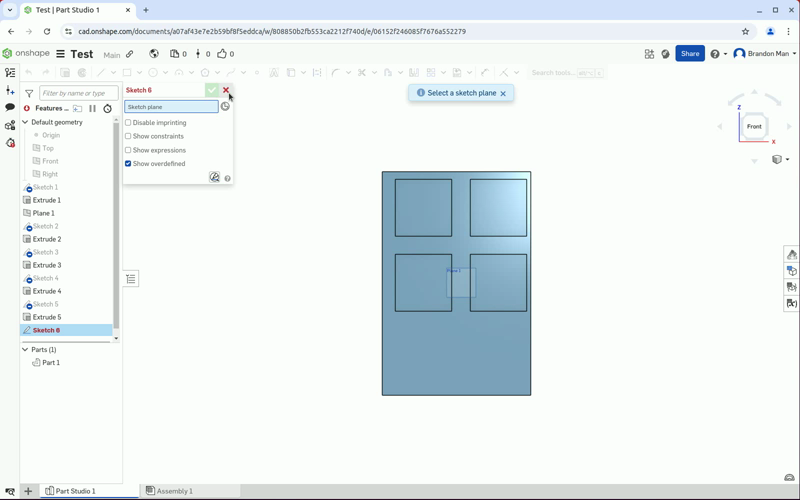
mouse_move(69, 215)
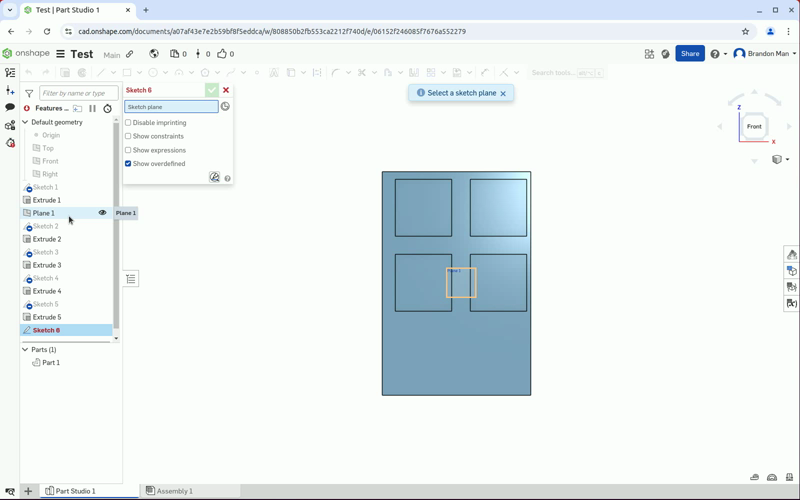
click(69, 215)
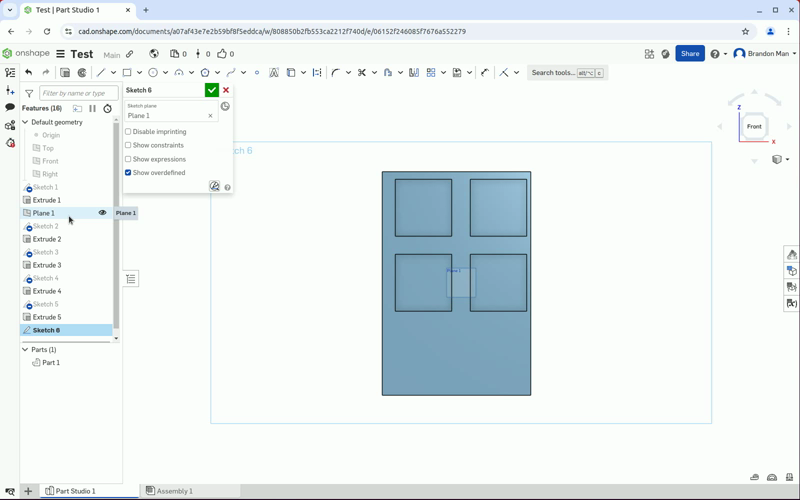
mouse_move(73, 352)
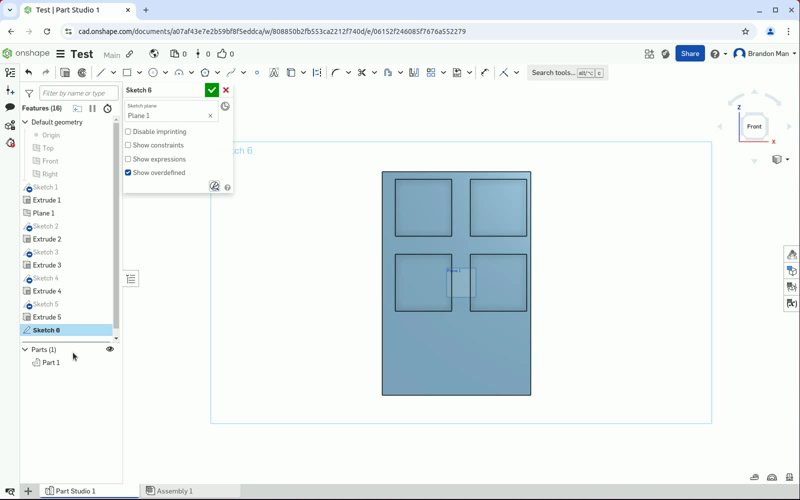
key(y)
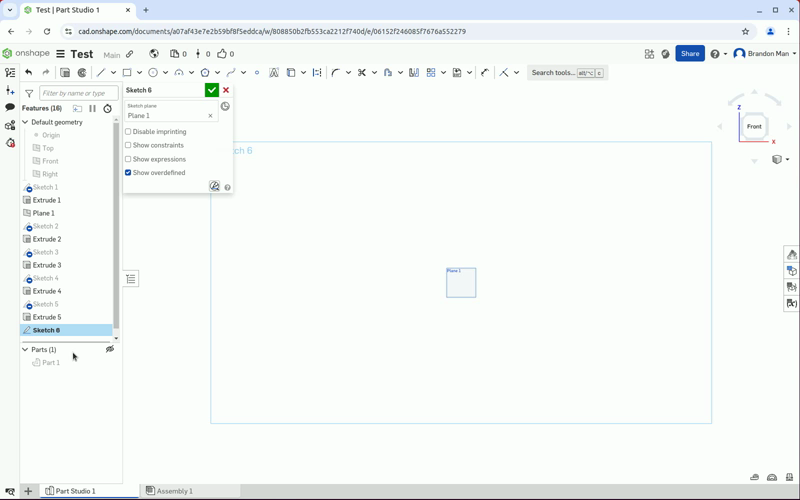
key(l)
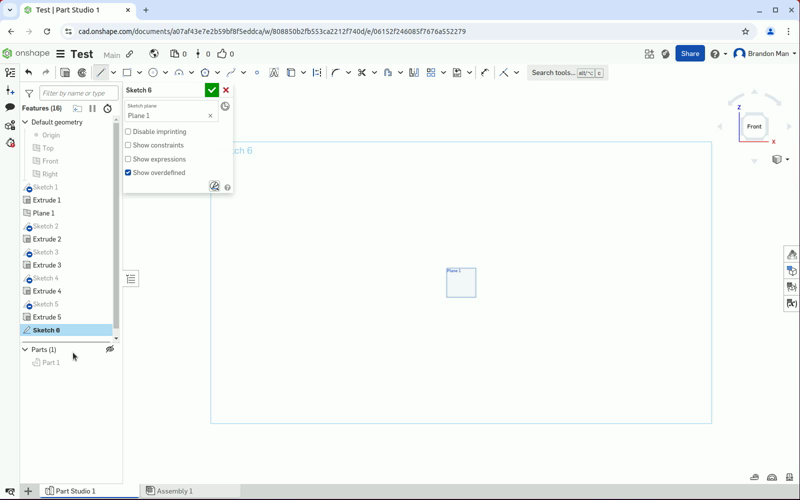
key_down(shift)
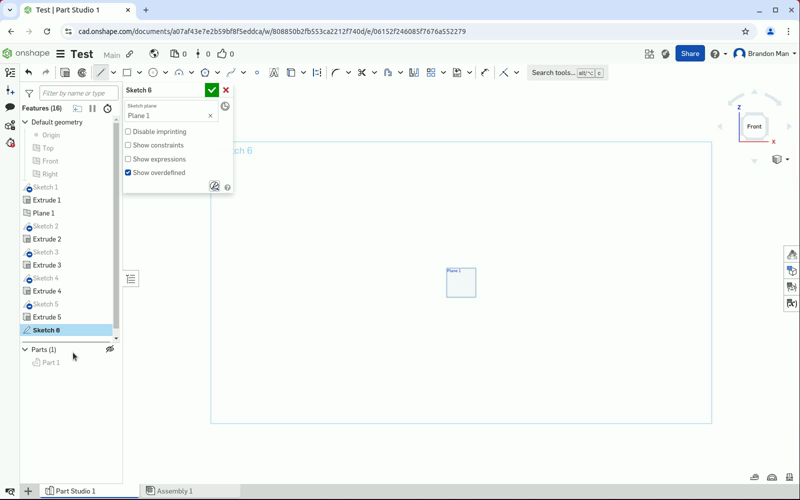
mouse_move(395, 386)
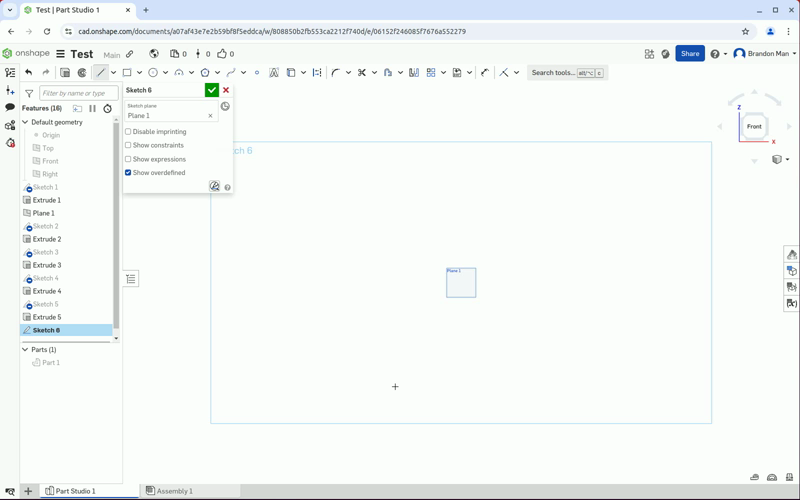
click(395, 386)
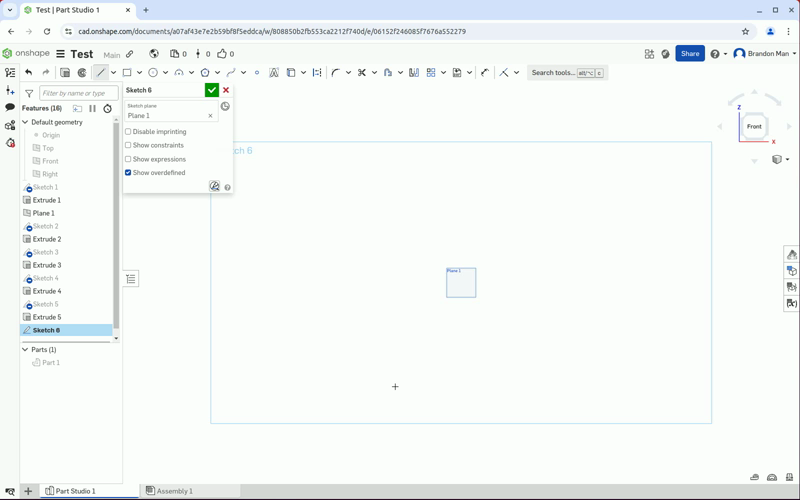
key_up(shift)
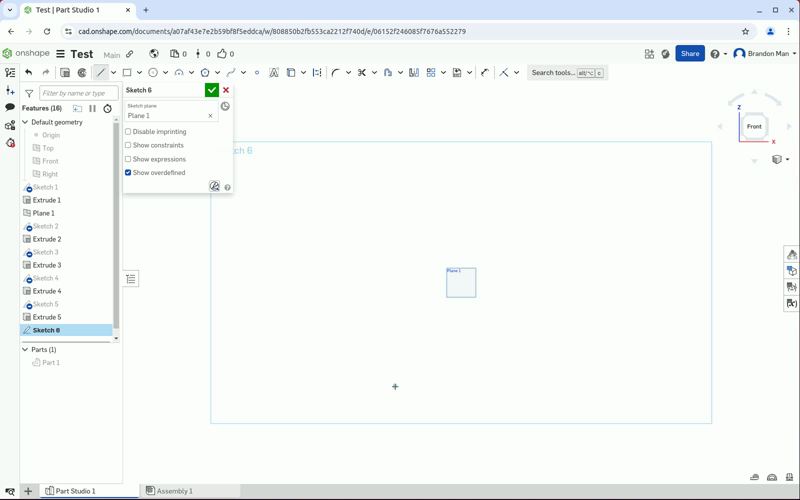
key_down(shift)
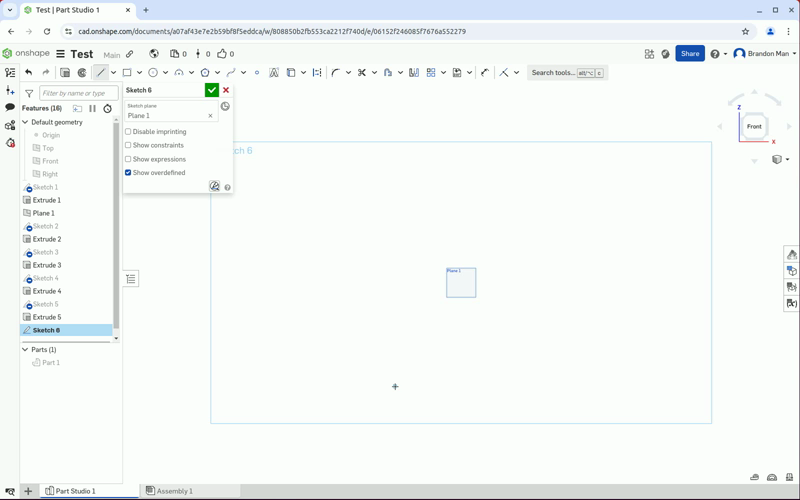
mouse_move(425, 386)
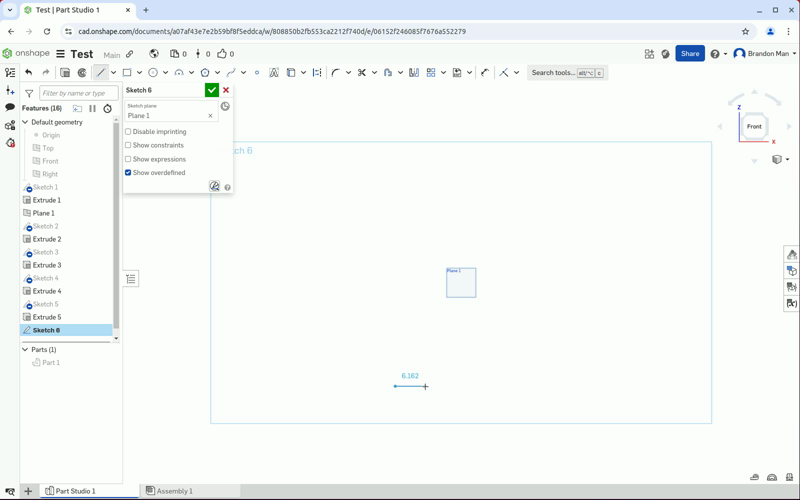
mouse_move(451, 386)
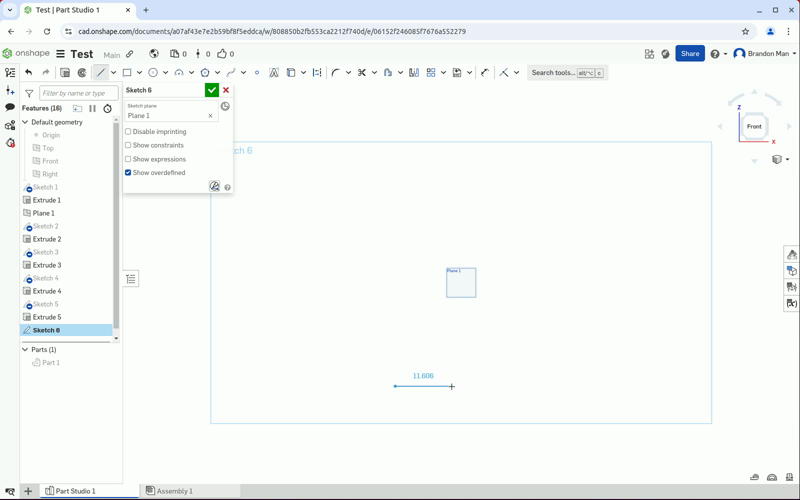
click(451, 386)
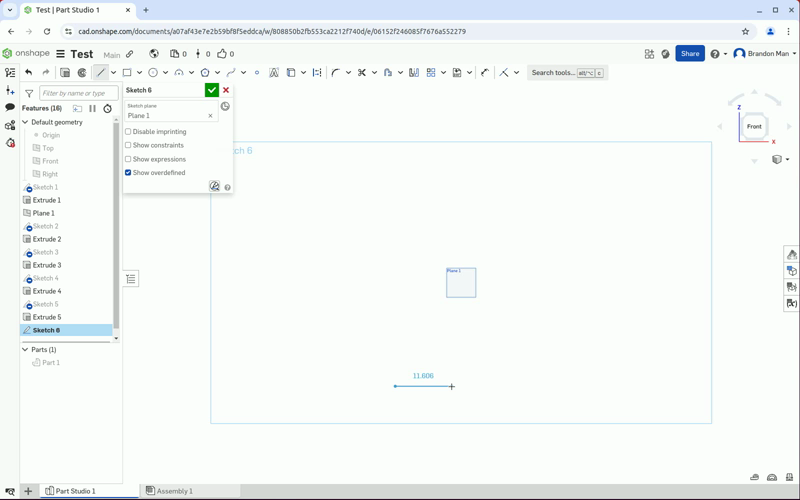
key_up(shift)
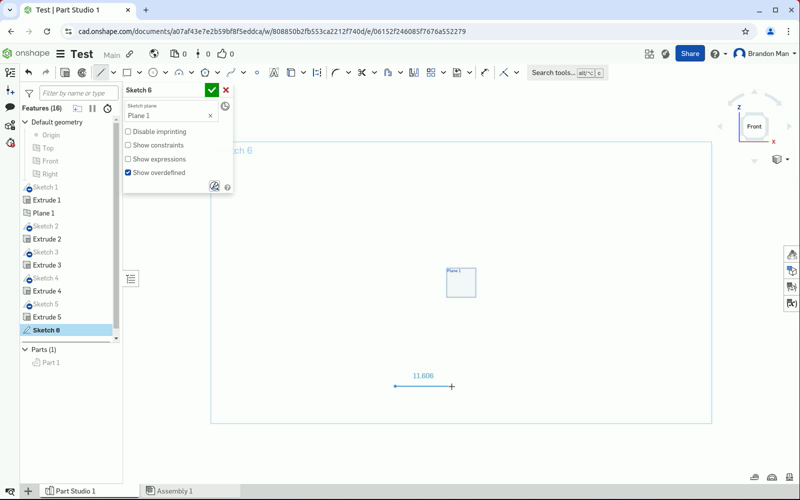
key_down(shift)
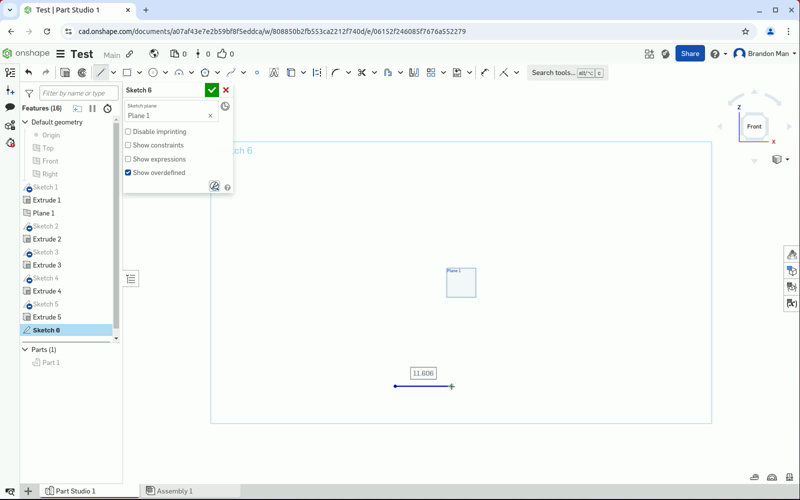
mouse_move(481, 386)
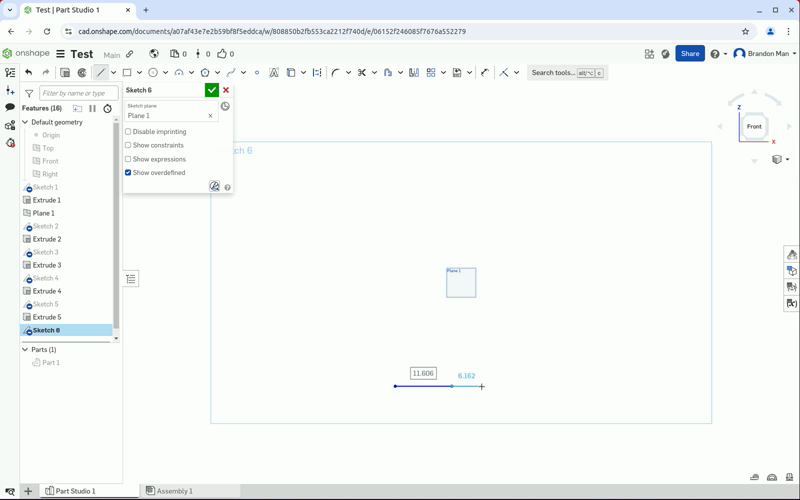
mouse_move(451, 329)
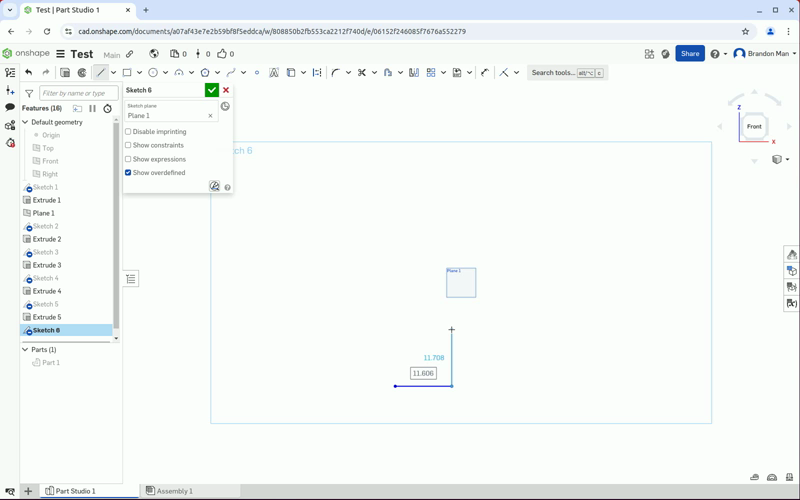
click(451, 329)
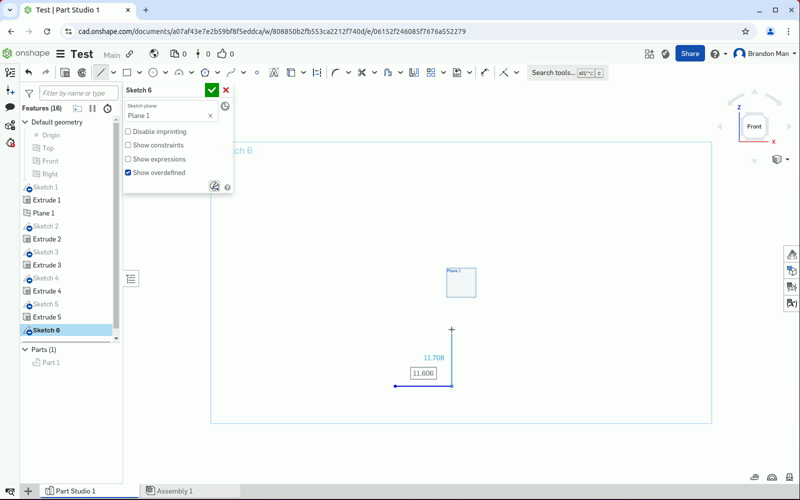
key_up(shift)
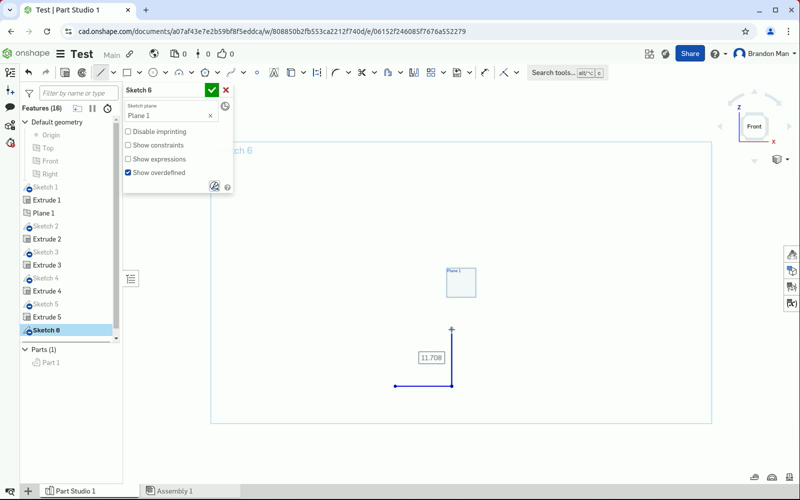
key_down(shift)
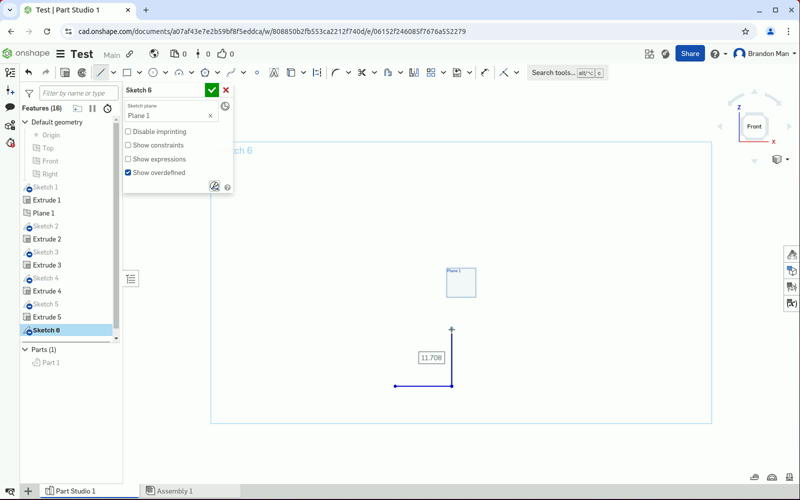
mouse_move(481, 329)
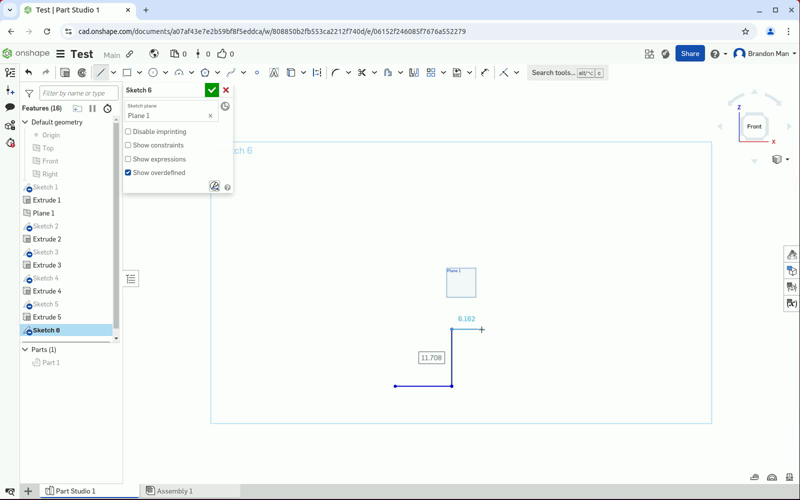
mouse_move(395, 329)
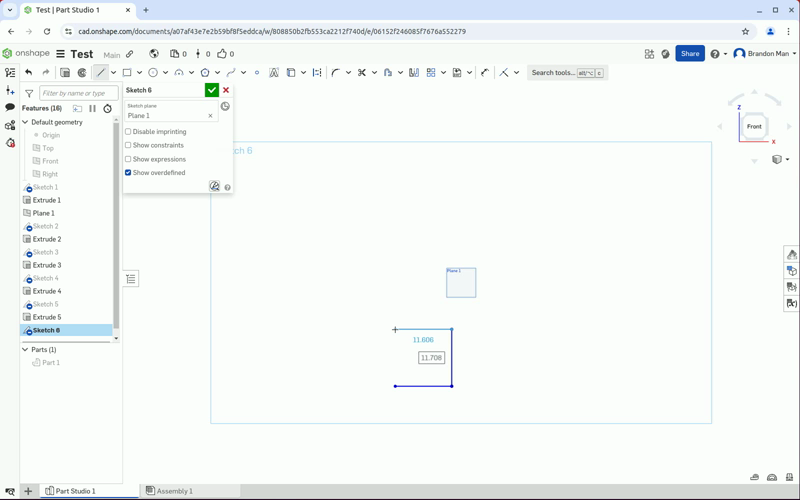
click(395, 329)
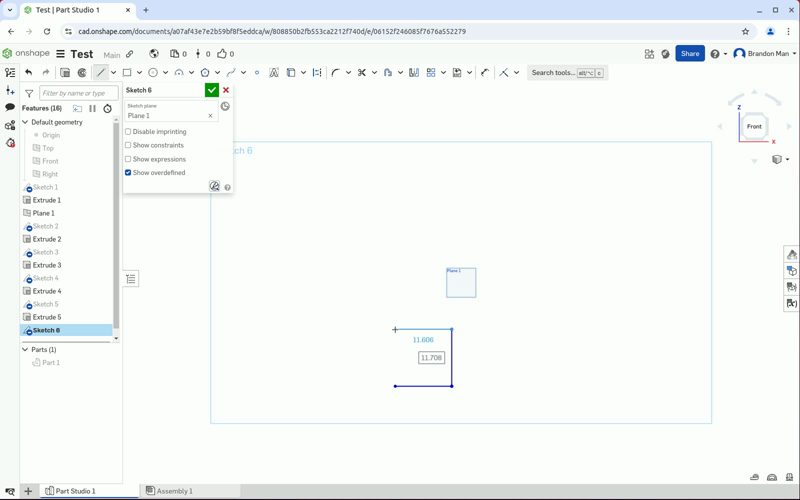
key_up(shift)
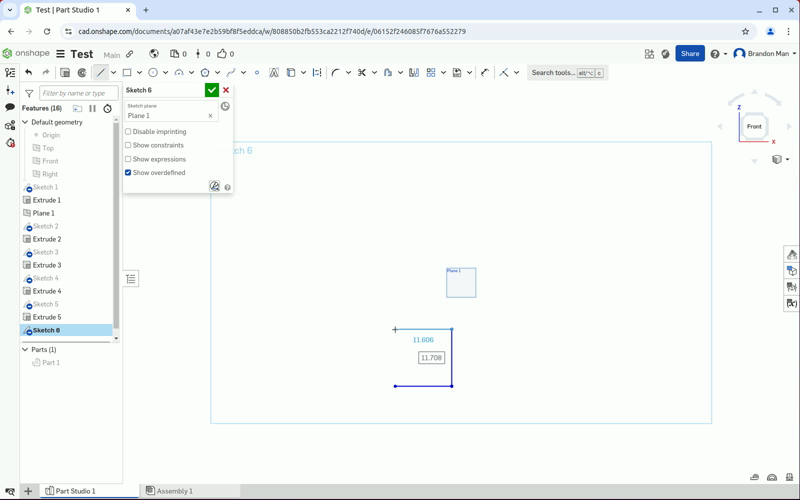
mouse_move(425, 329)
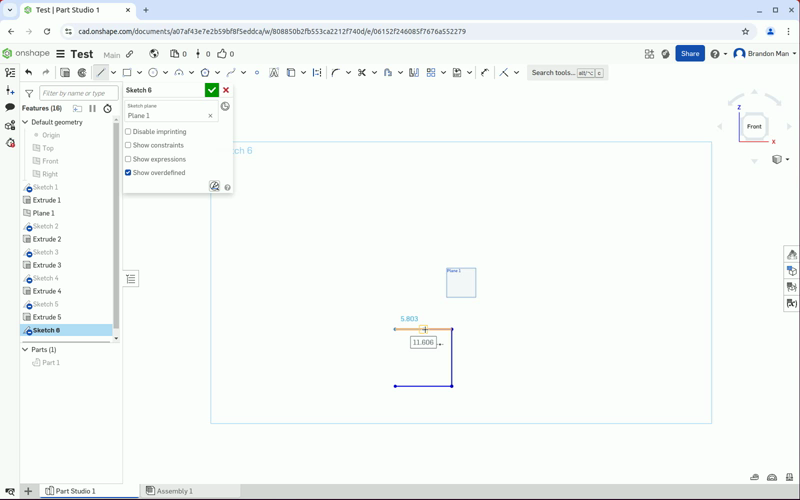
key_down(shift)
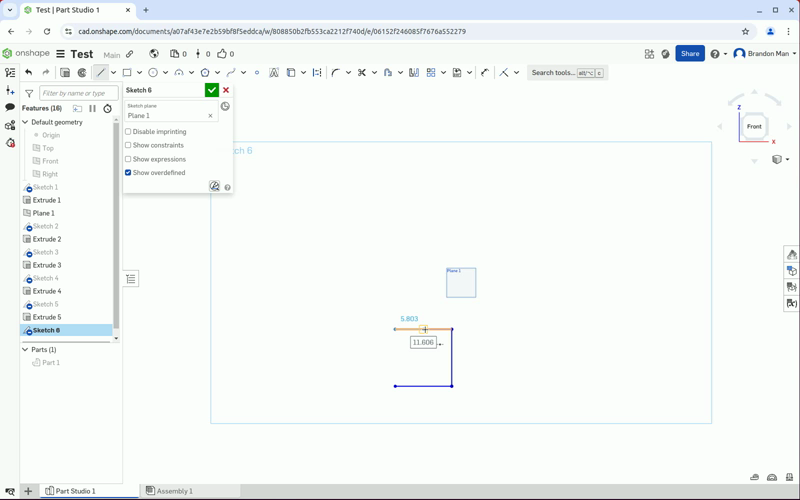
mouse_move(395, 386)
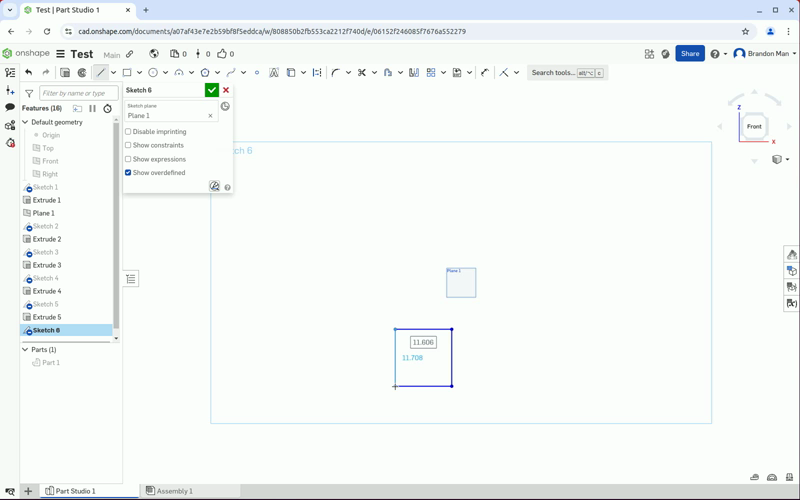
key_up(shift)
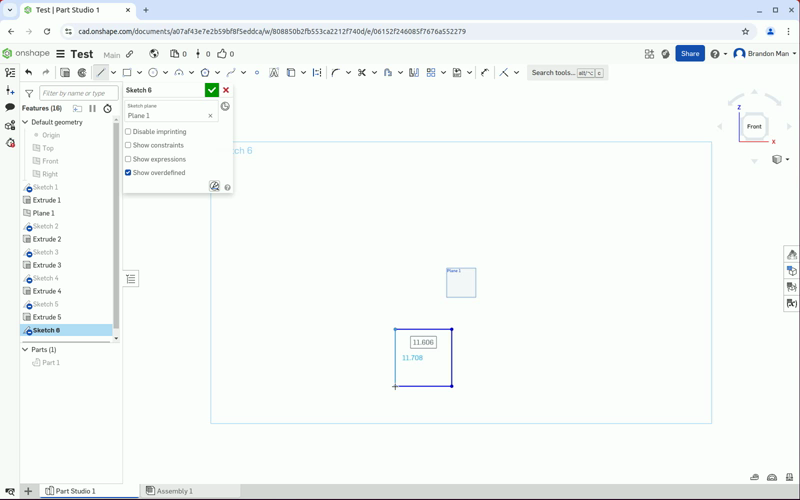
click(395, 386)
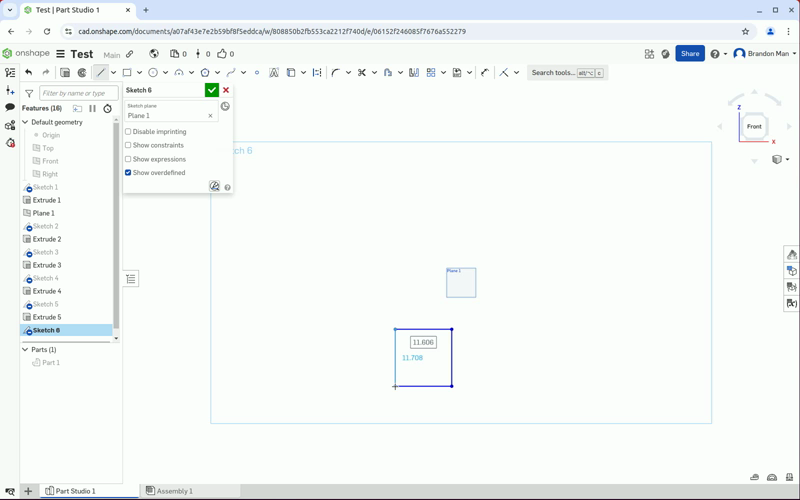
key(esc)
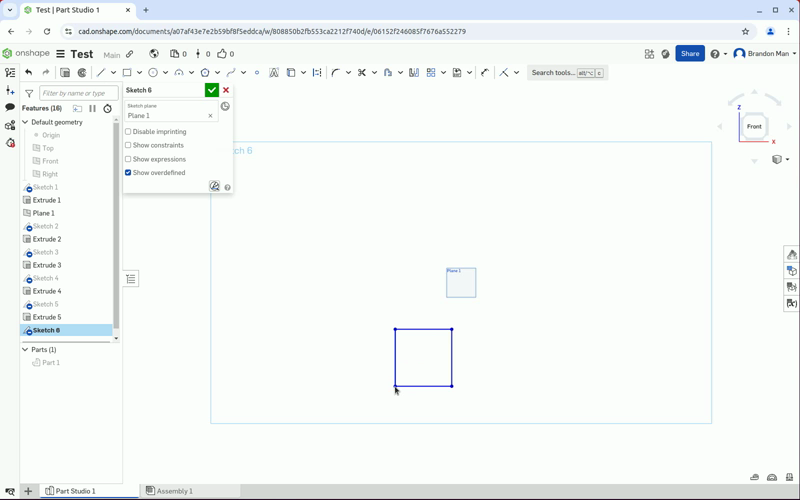
mouse_move(406, 382)
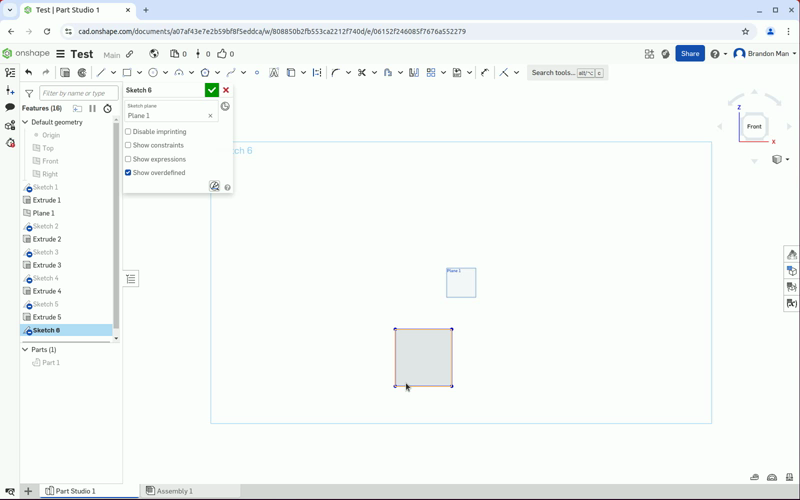
click(406, 382)
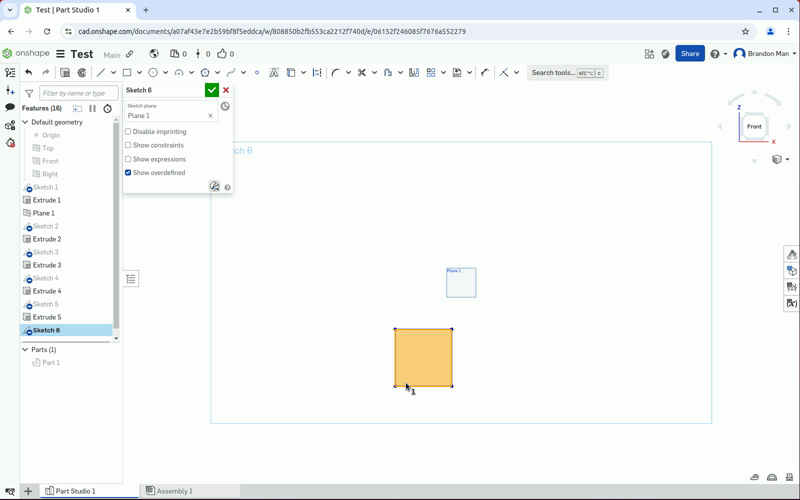
mouse_move(73, 352)
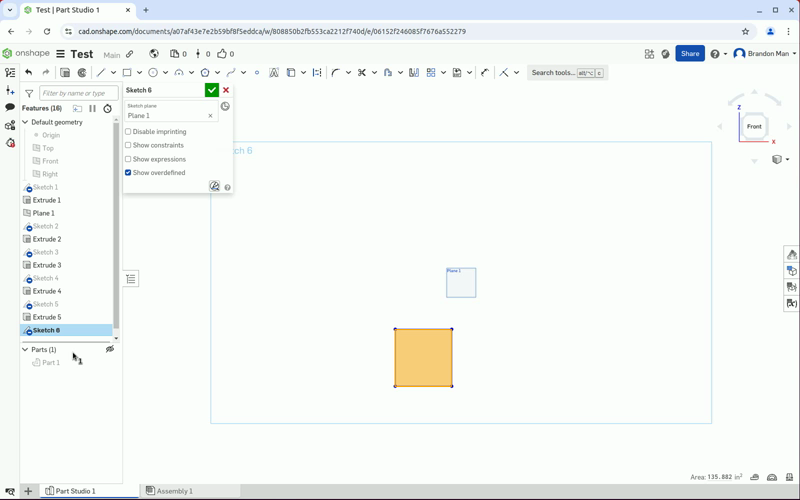
key(shift+y)
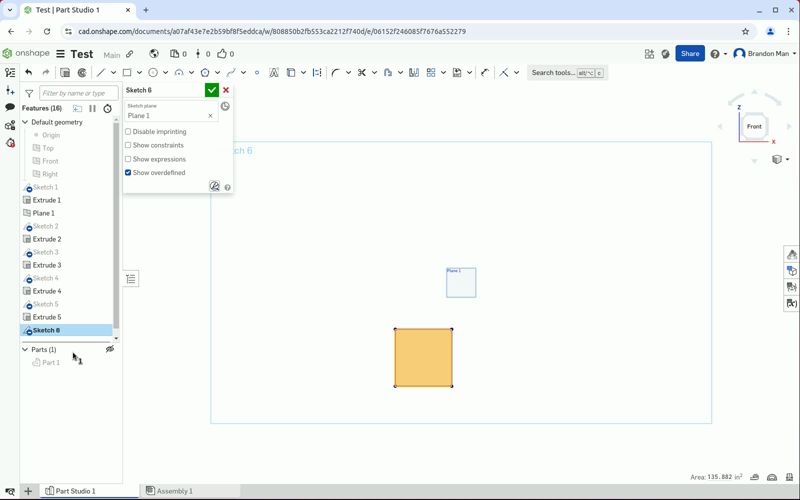
key(shift+e)
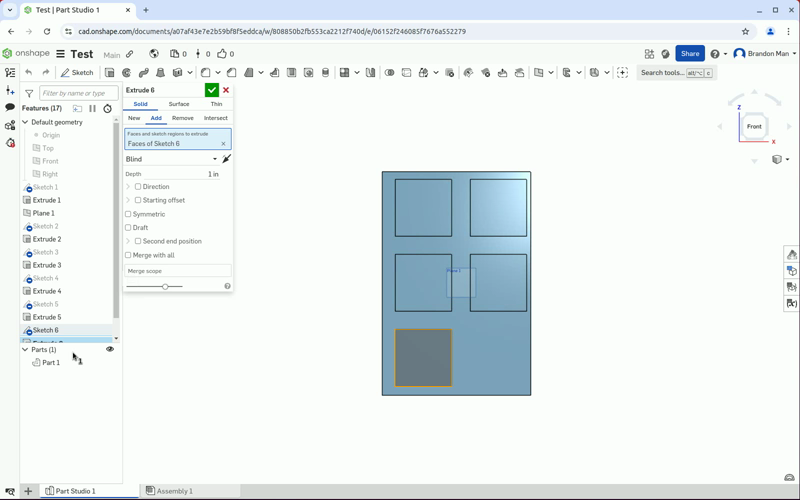
mouse_move(143, 106)
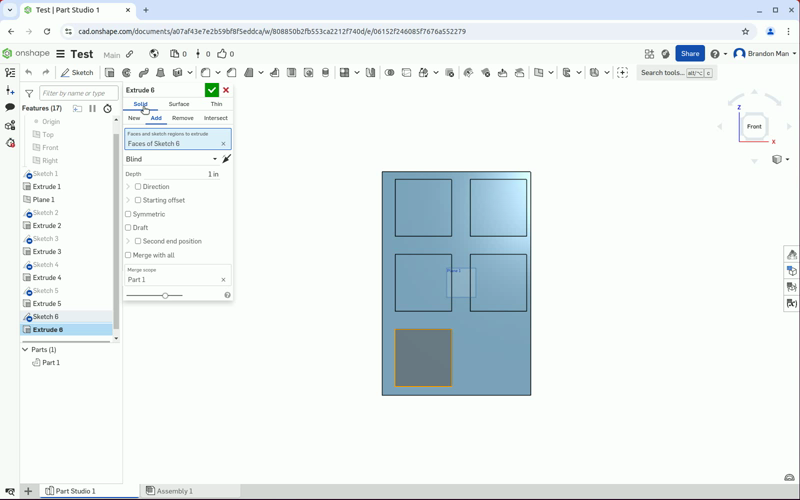
click(143, 106)
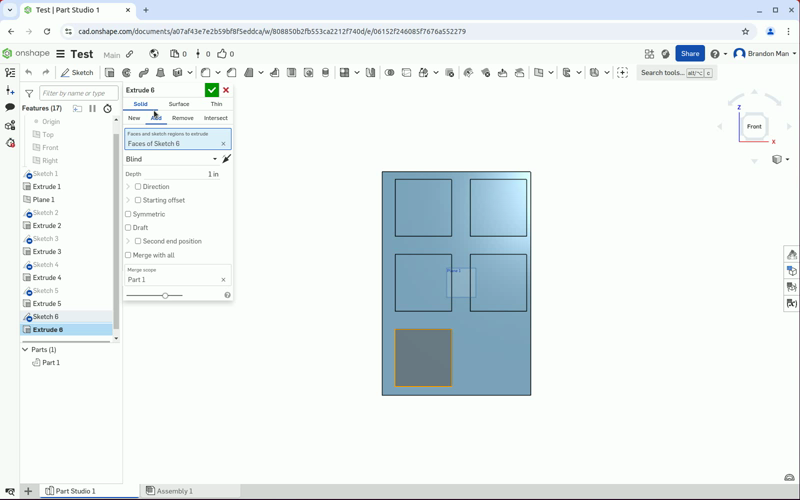
mouse_move(186, 120)
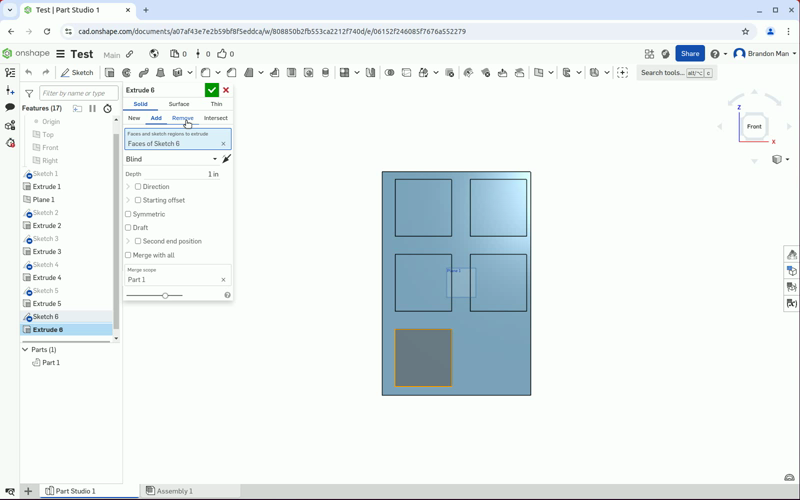
click(186, 120)
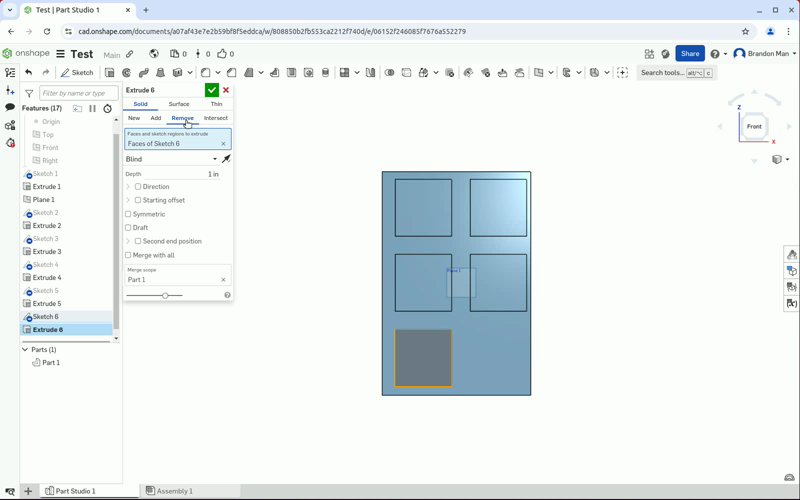
key(tab, 4)
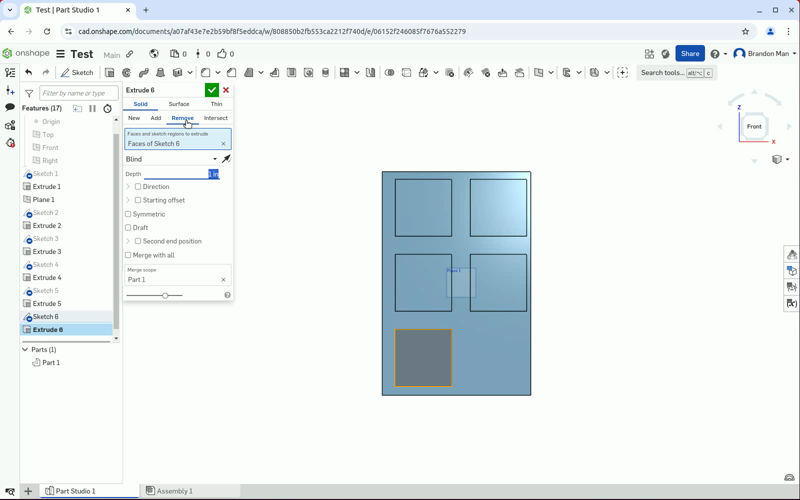
text(5.777)
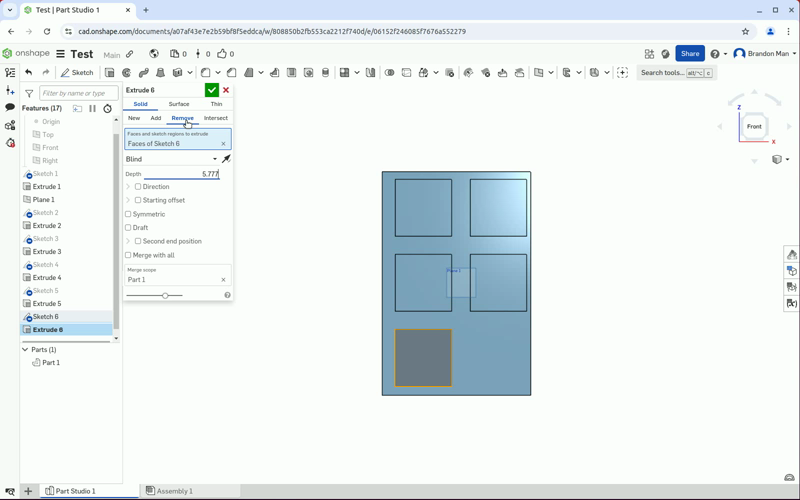
key(tab, 6)
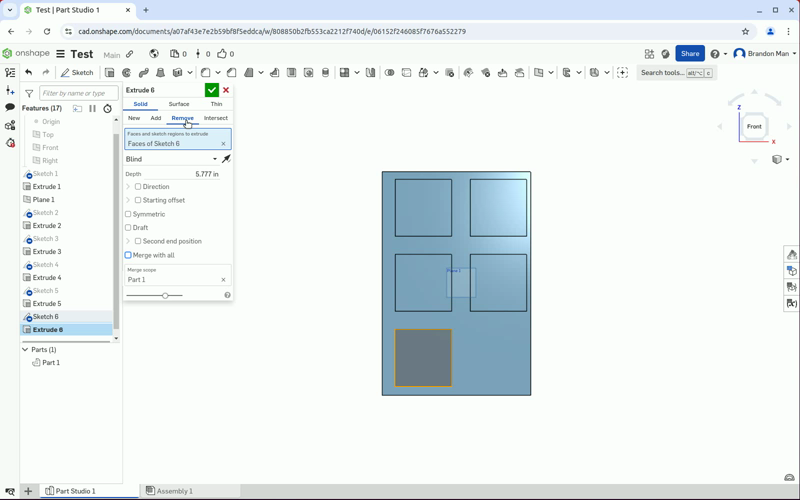
key(space)
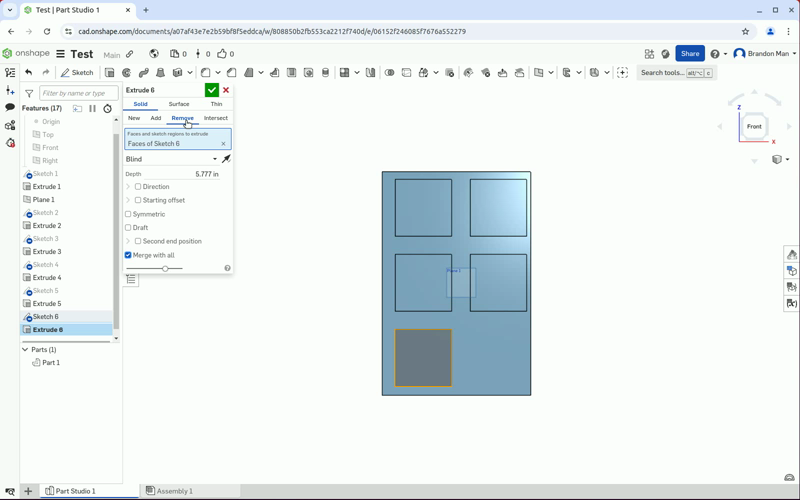
key(enter)
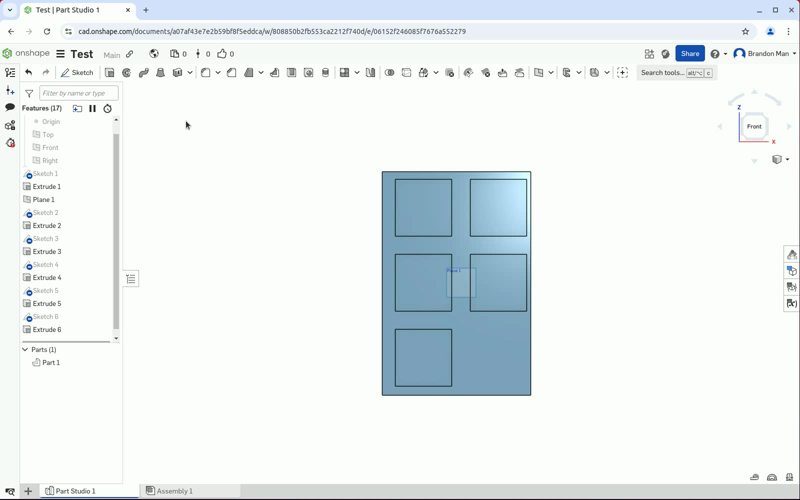
key(shift+h)
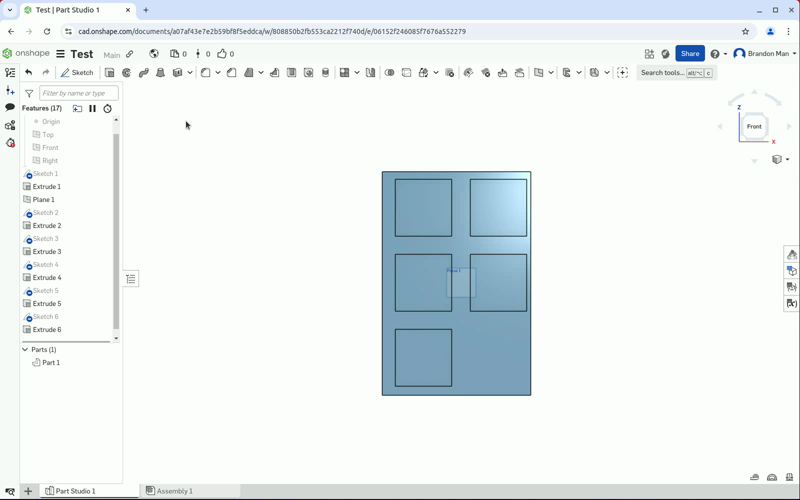
key(shift+h)
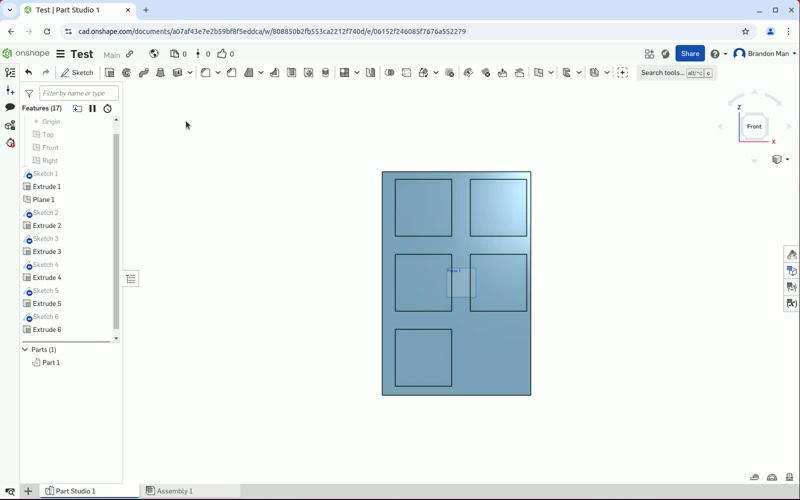
mouse_move(69, 176)
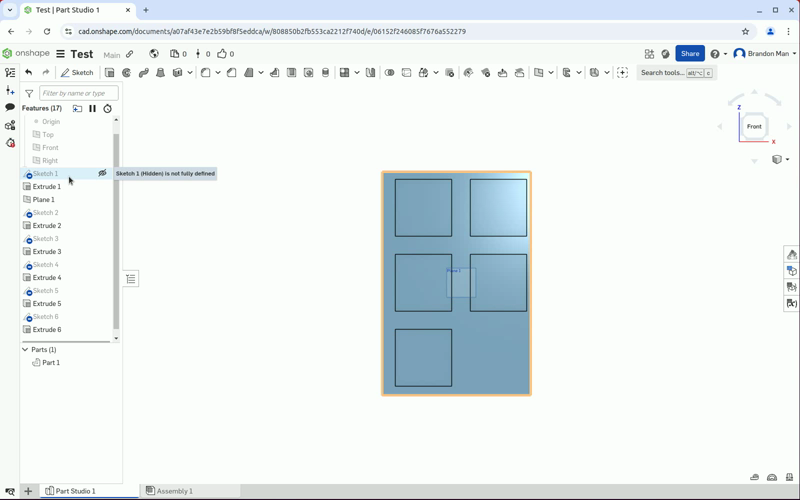
click(69, 176)
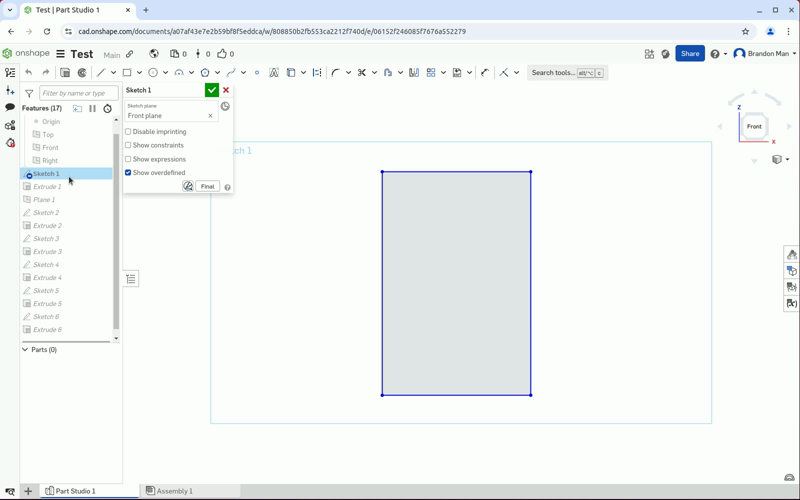
mouse_move(229, 92)
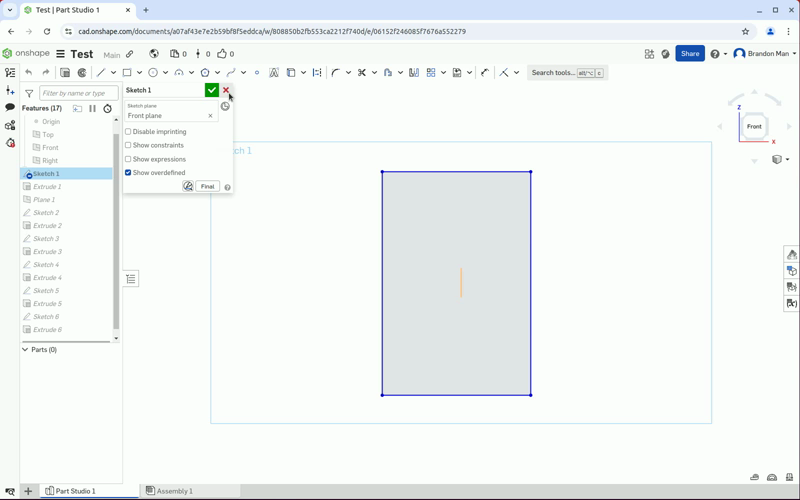
click(229, 92)
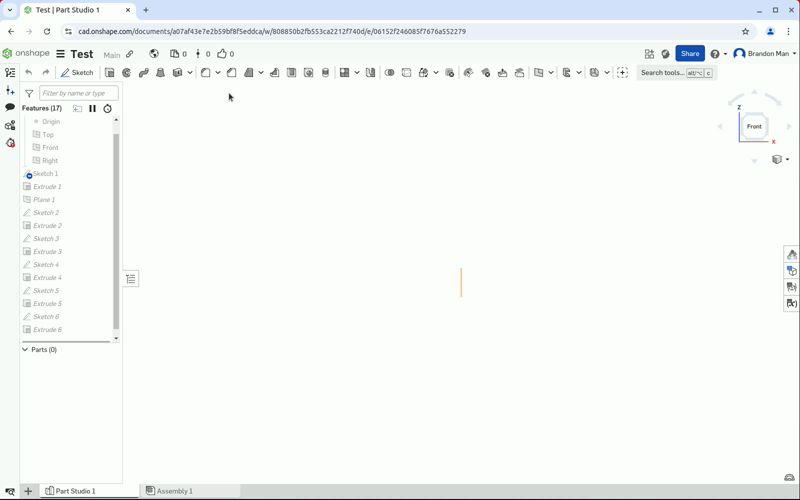
key(shift+s)
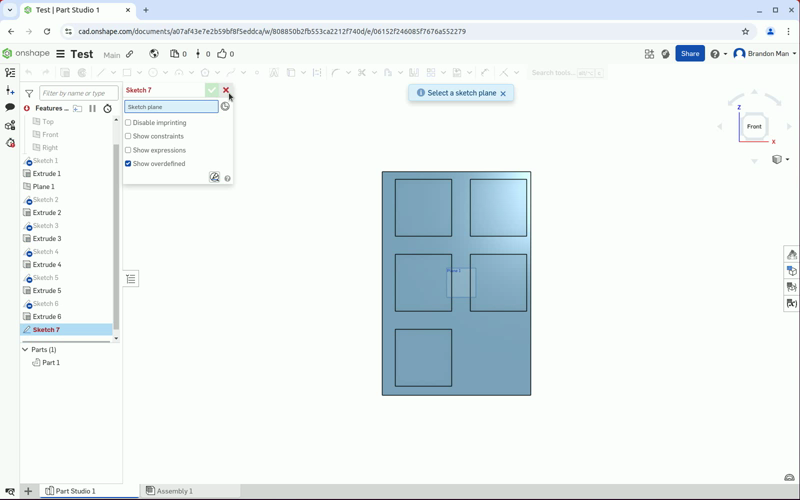
mouse_move(69, 189)
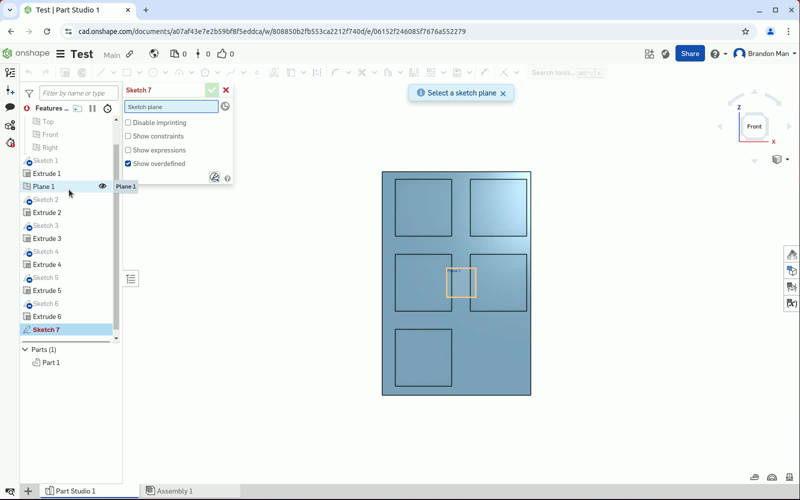
click(69, 189)
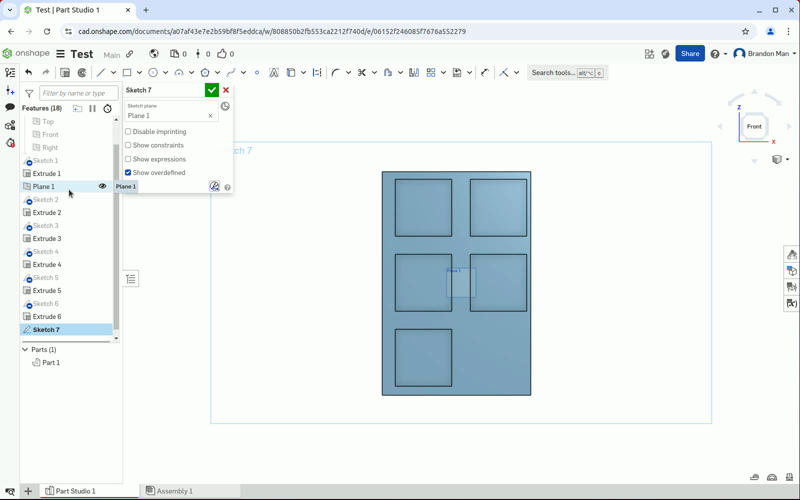
mouse_move(73, 352)
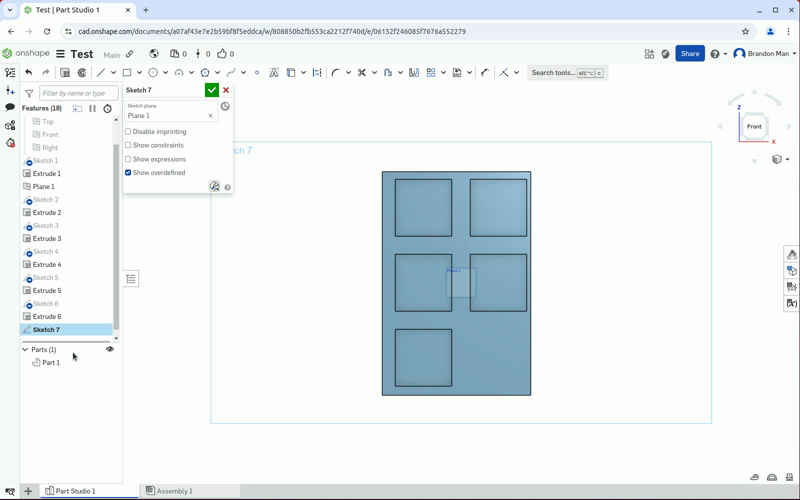
key(y)
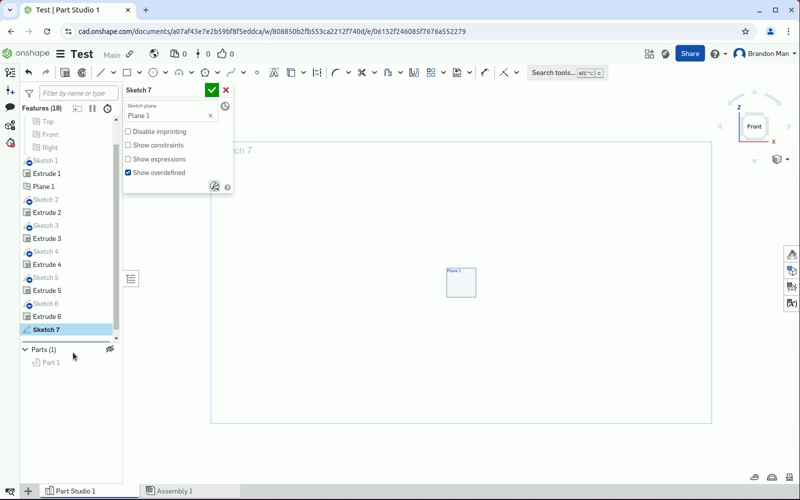
key(l)
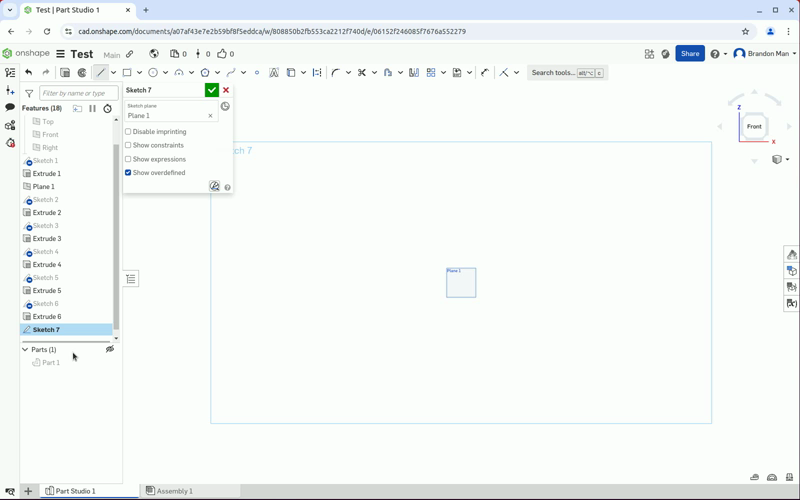
key_down(shift)
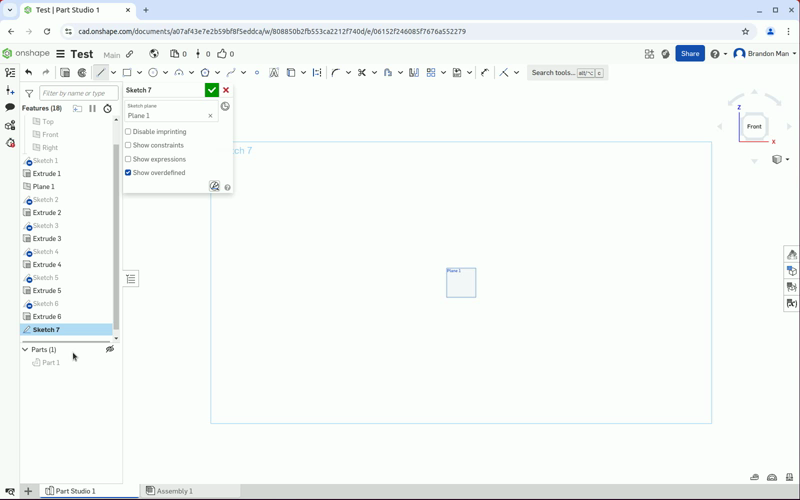
mouse_move(470, 386)
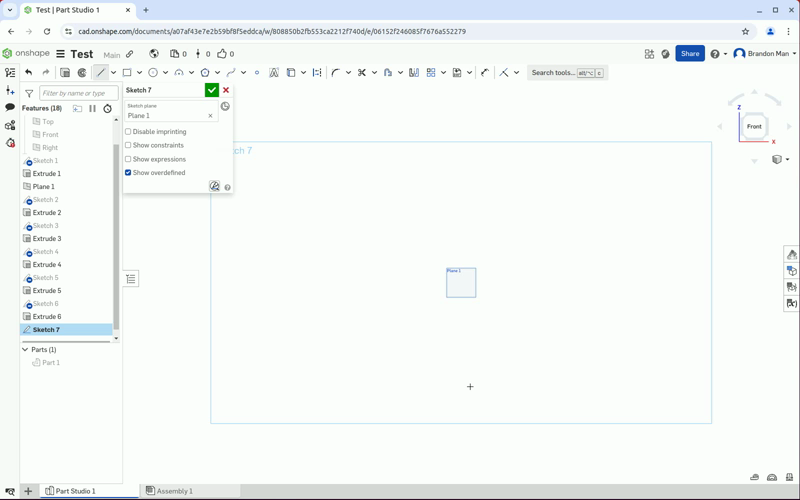
click(470, 386)
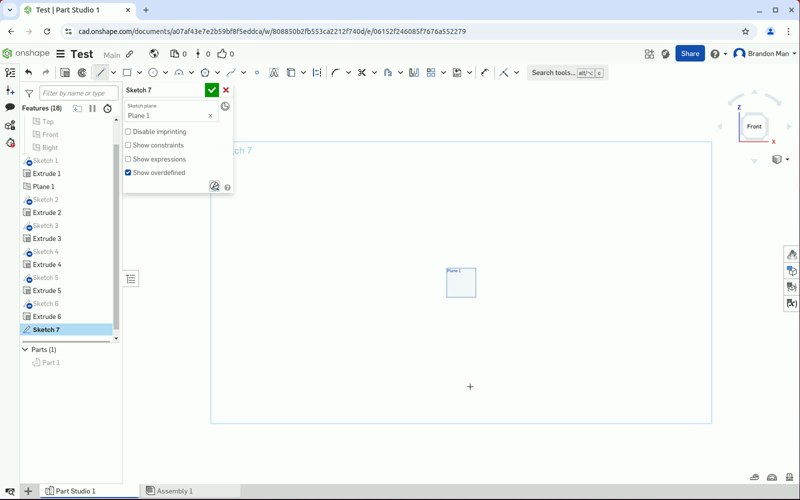
key_up(shift)
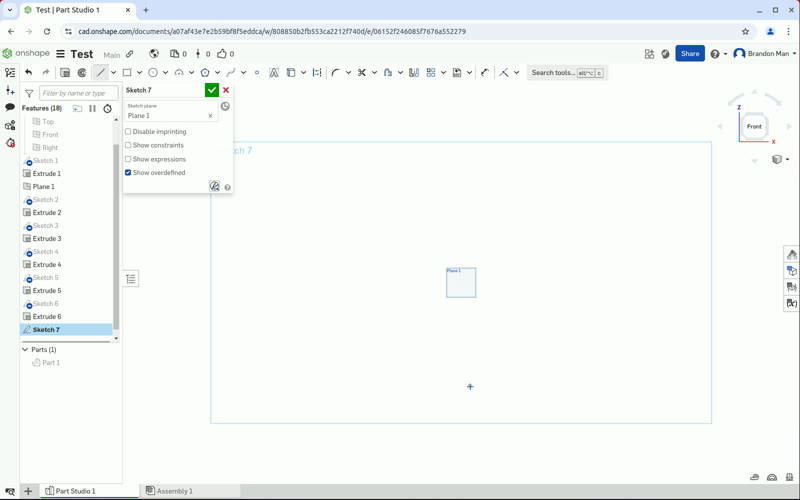
key_down(shift)
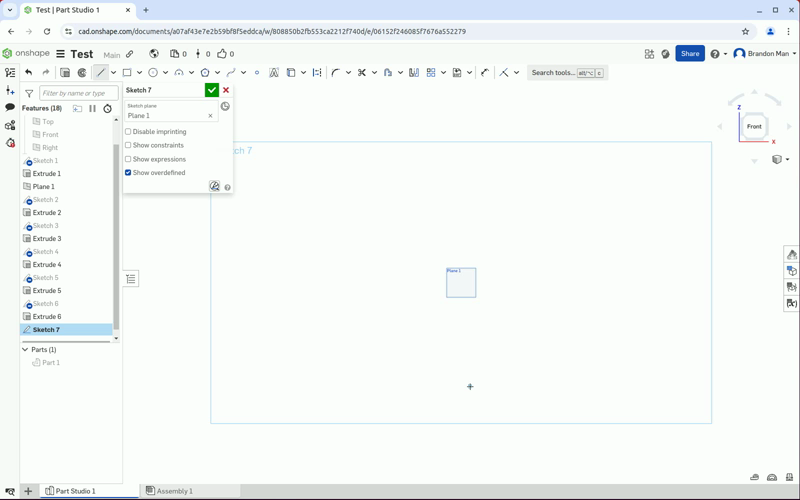
mouse_move(500, 386)
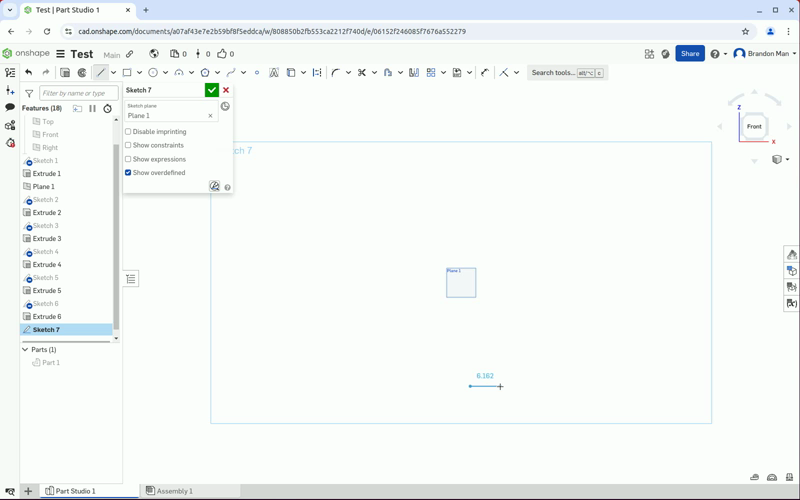
mouse_move(526, 386)
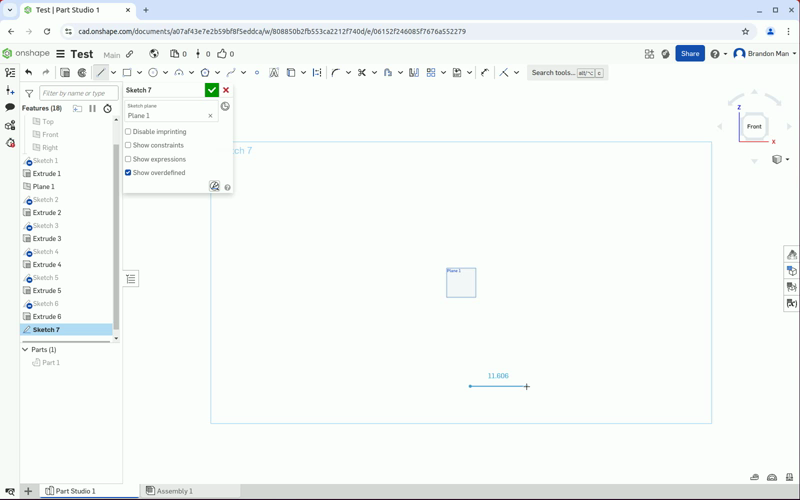
click(526, 386)
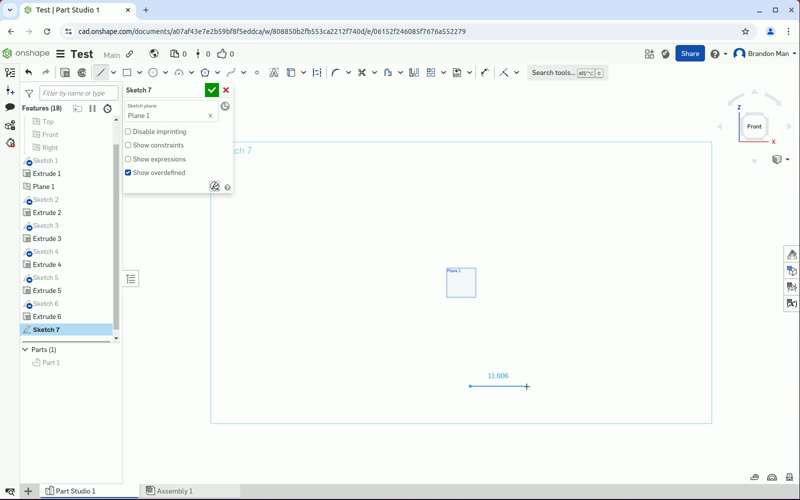
key_up(shift)
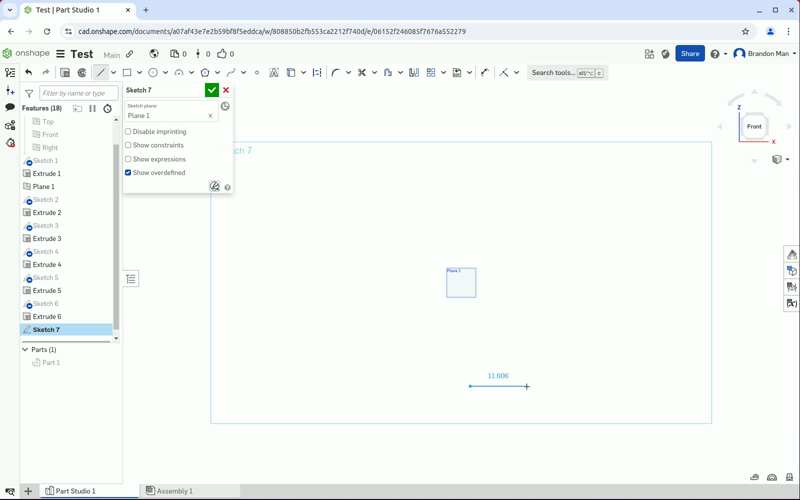
key_down(shift)
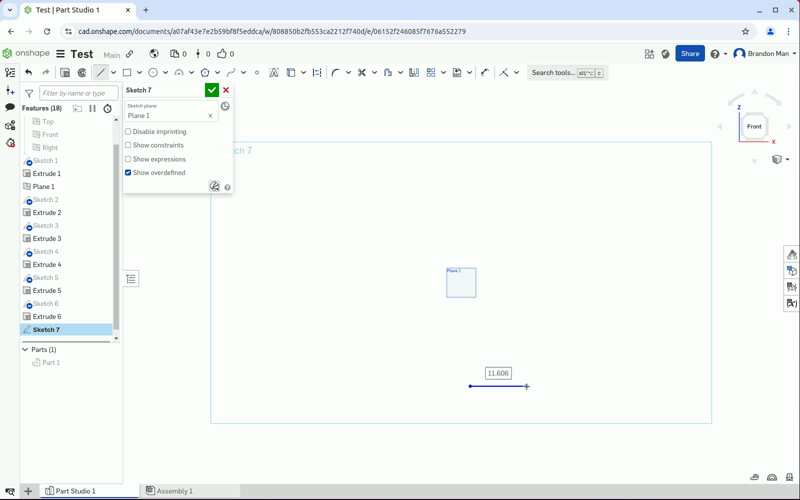
mouse_move(556, 386)
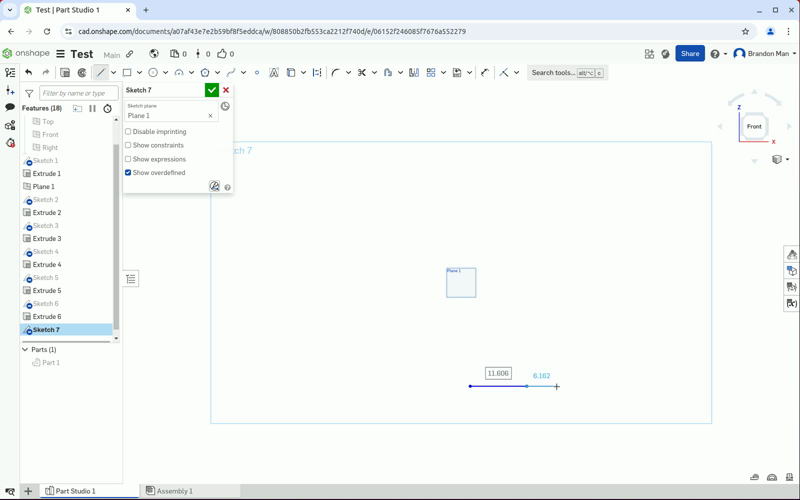
mouse_move(526, 329)
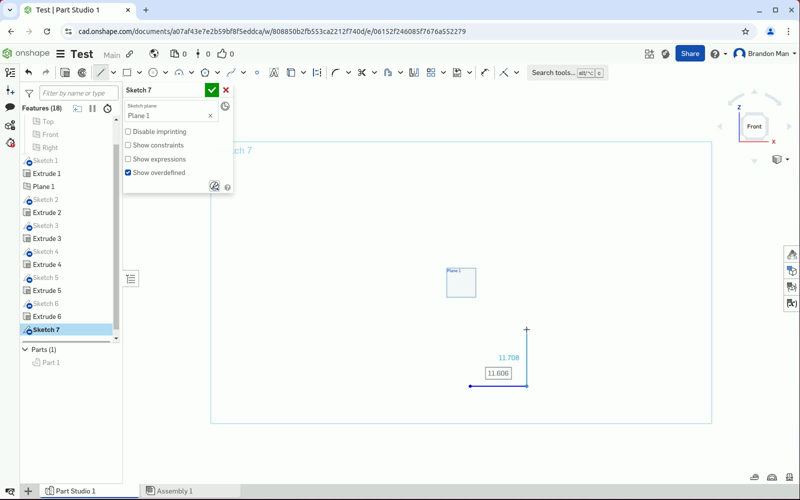
click(526, 329)
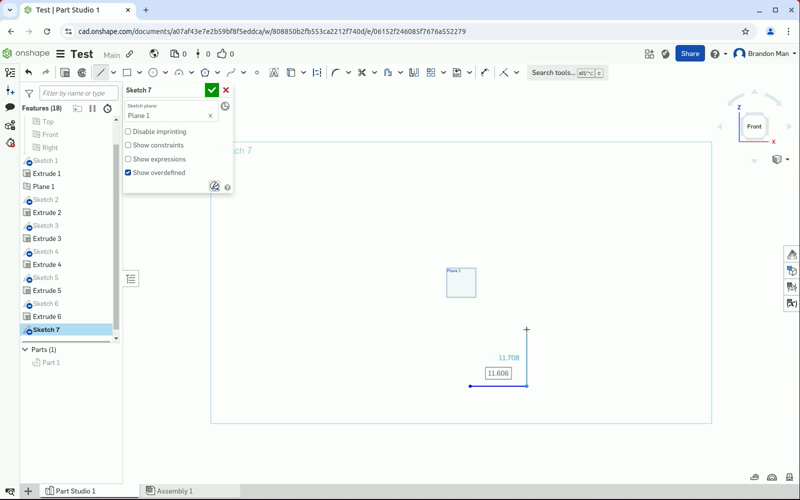
key_up(shift)
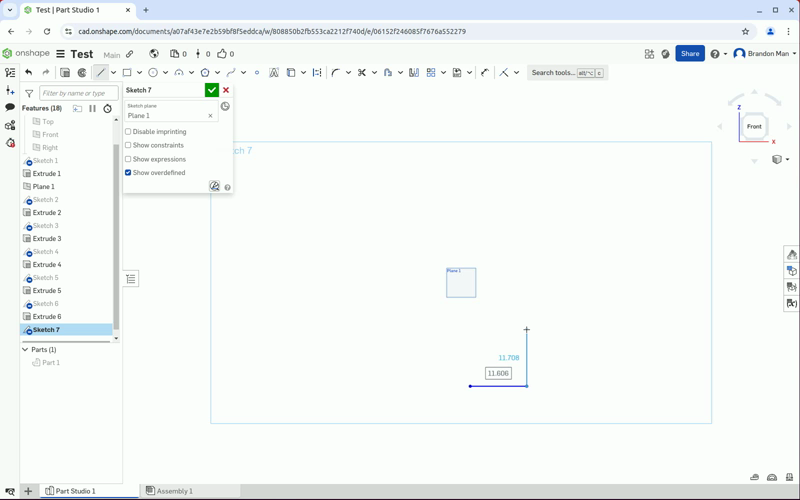
key_down(shift)
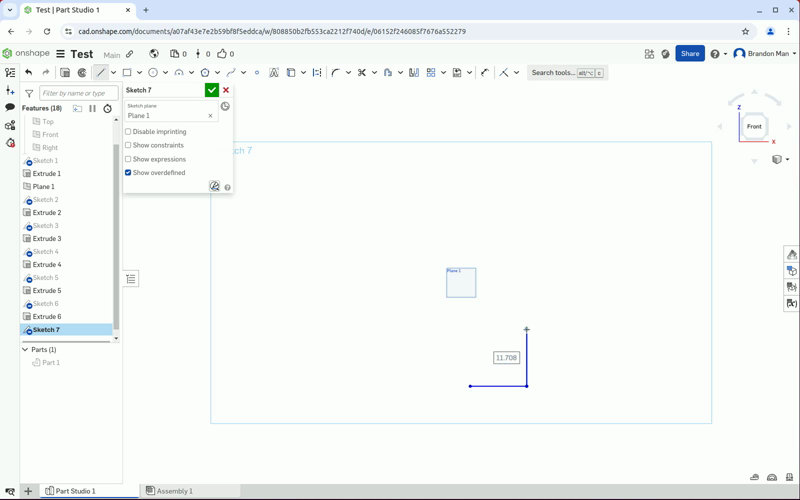
mouse_move(556, 329)
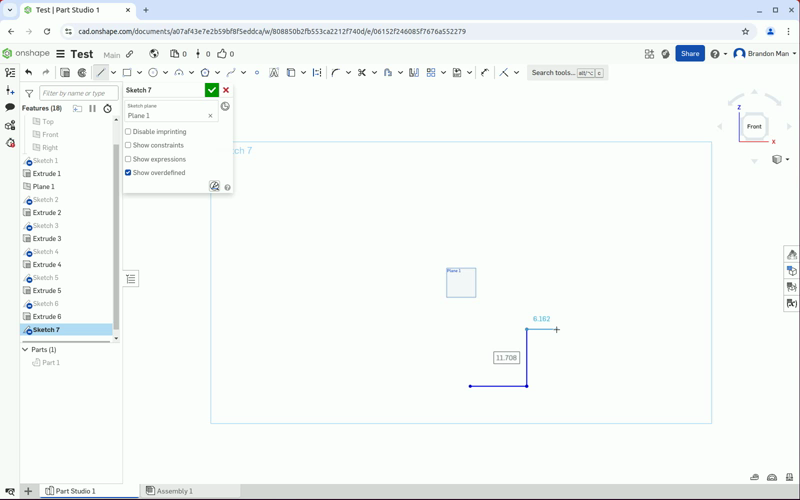
mouse_move(470, 329)
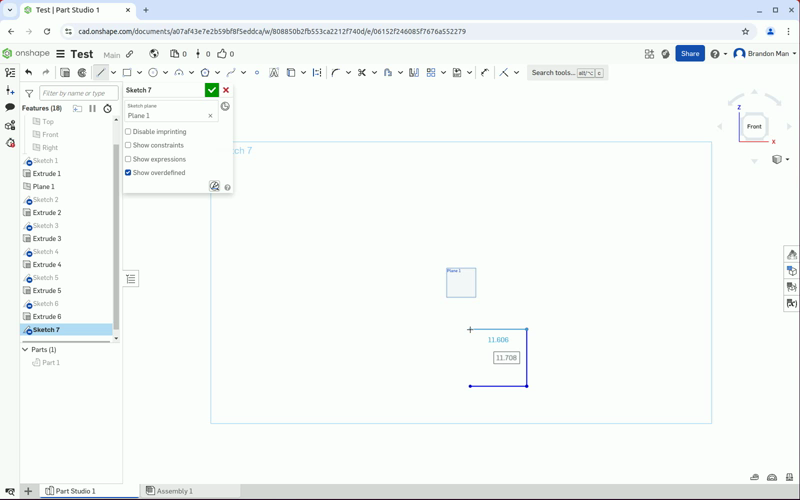
click(470, 329)
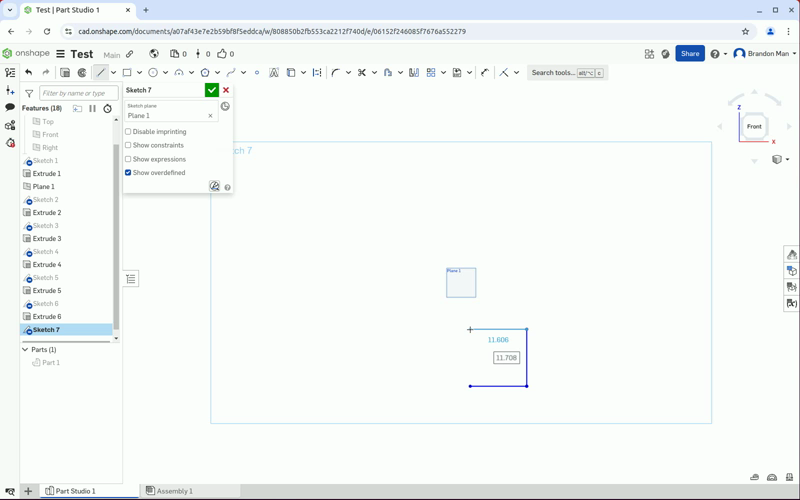
key_up(shift)
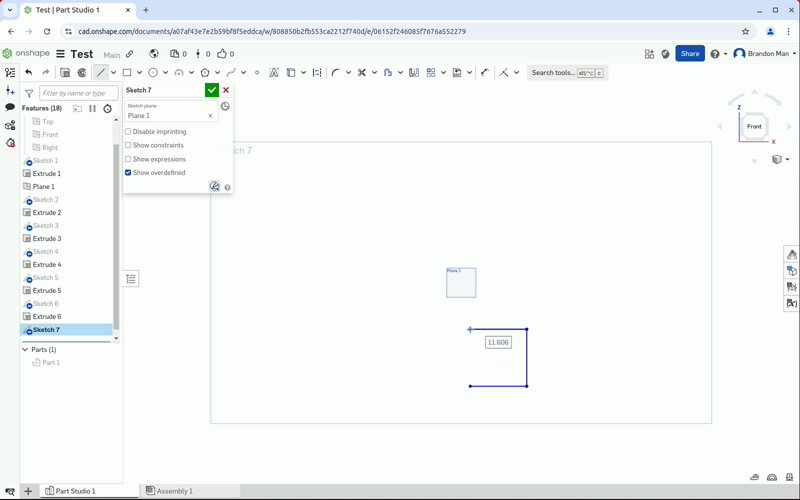
mouse_move(500, 329)
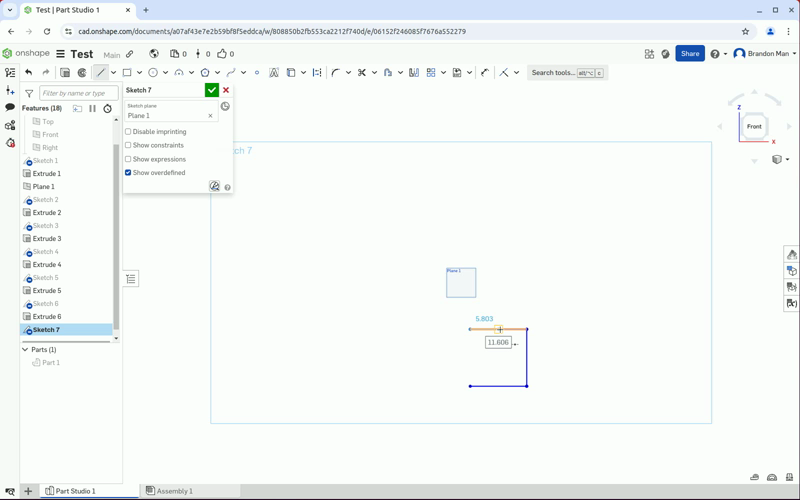
key_down(shift)
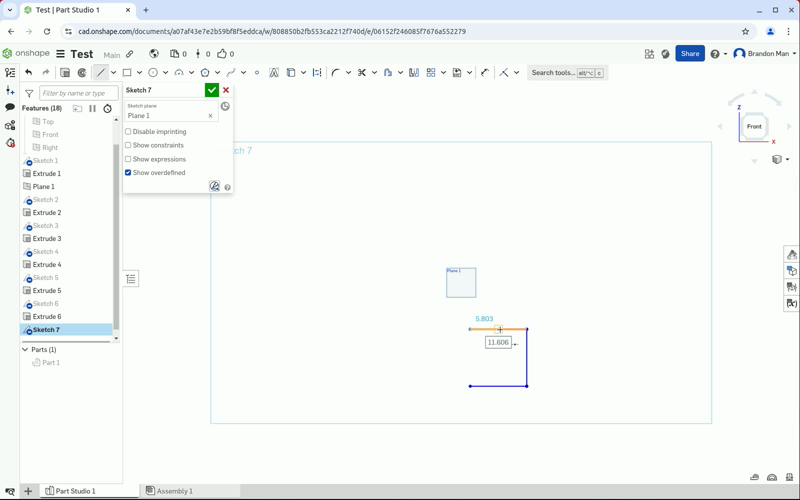
mouse_move(470, 386)
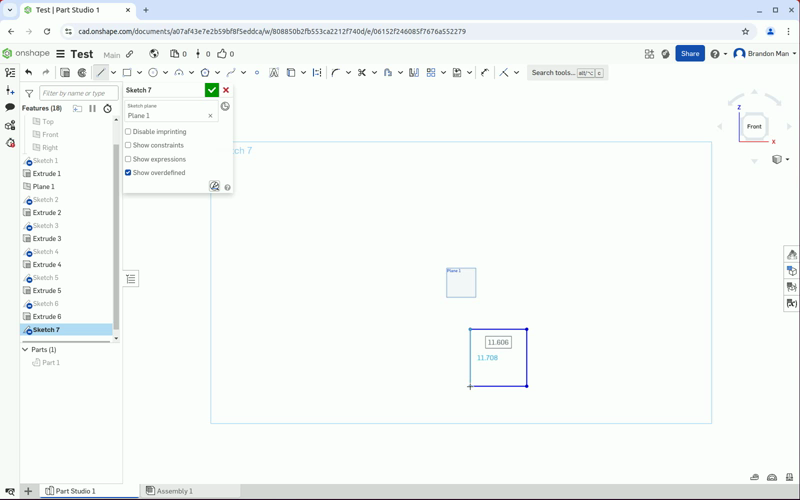
key_up(shift)
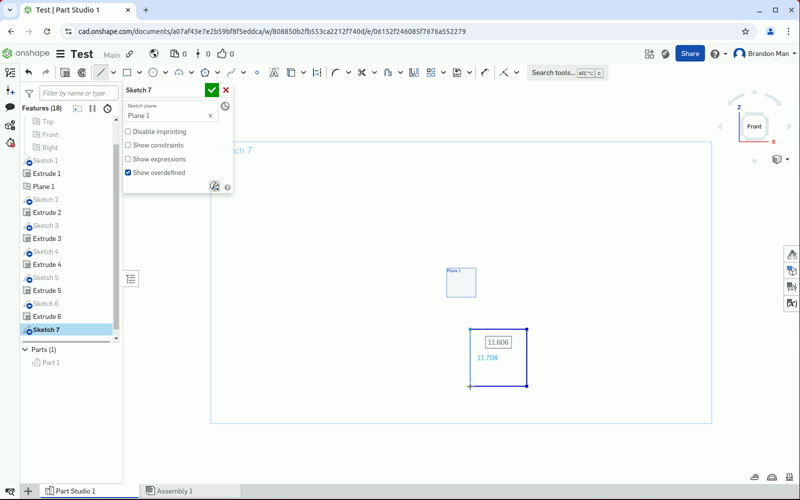
click(470, 386)
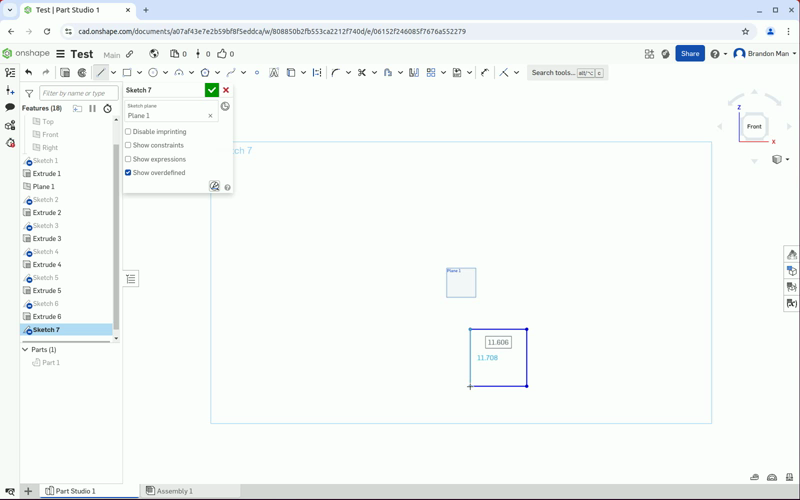
key(esc)
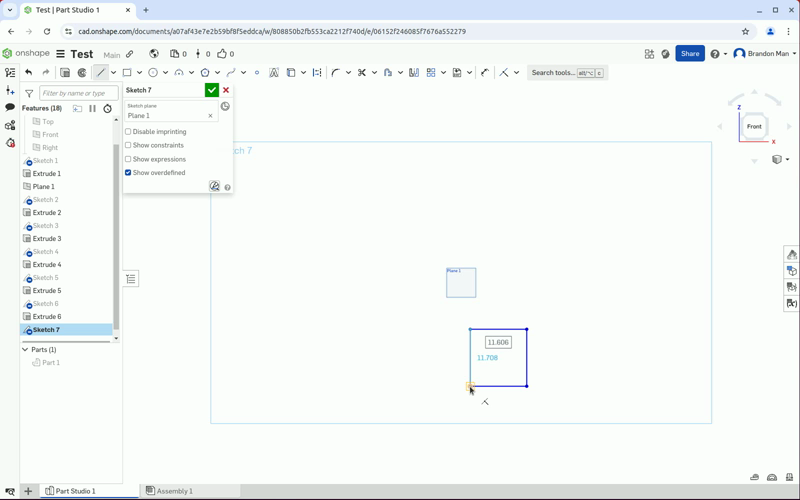
mouse_move(485, 372)
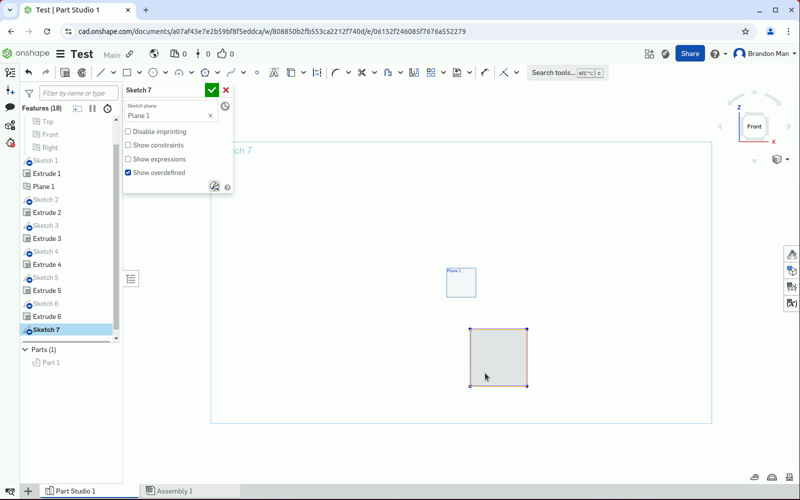
click(485, 372)
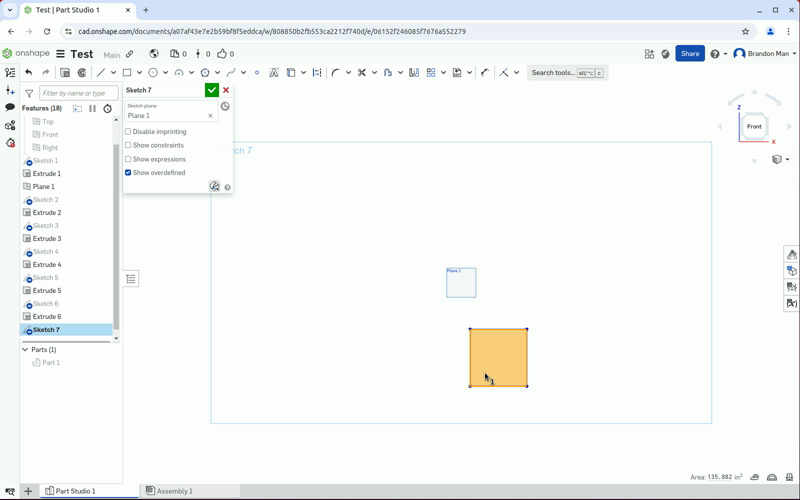
mouse_move(73, 352)
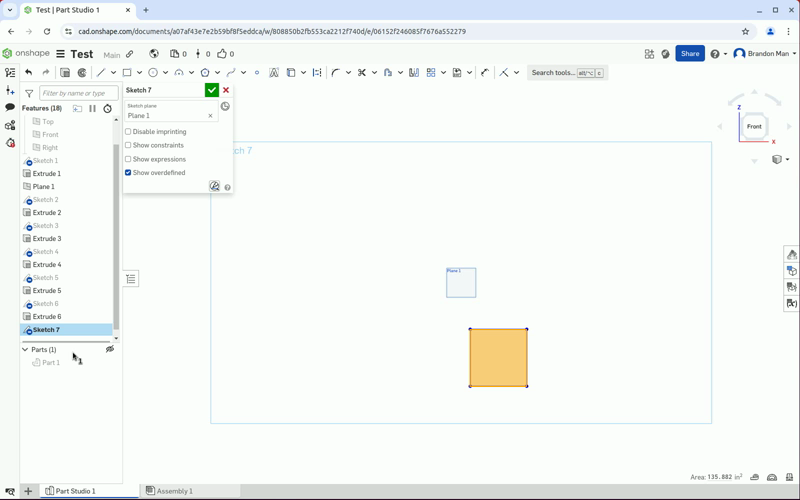
key(shift+y)
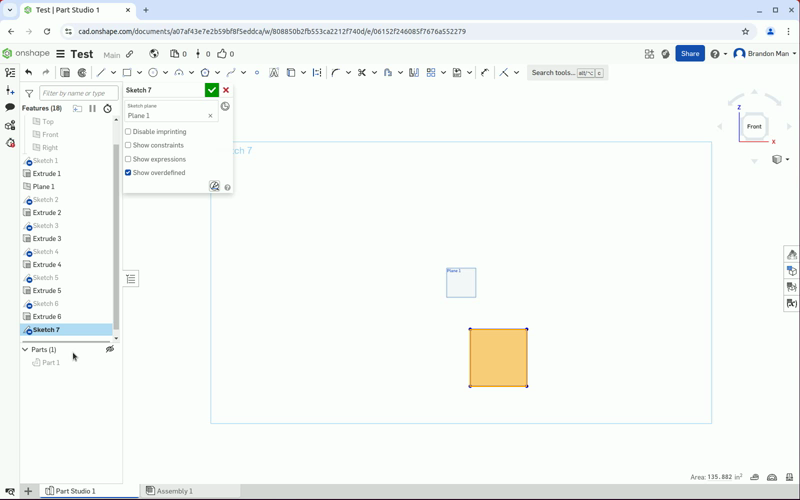
key(shift+e)
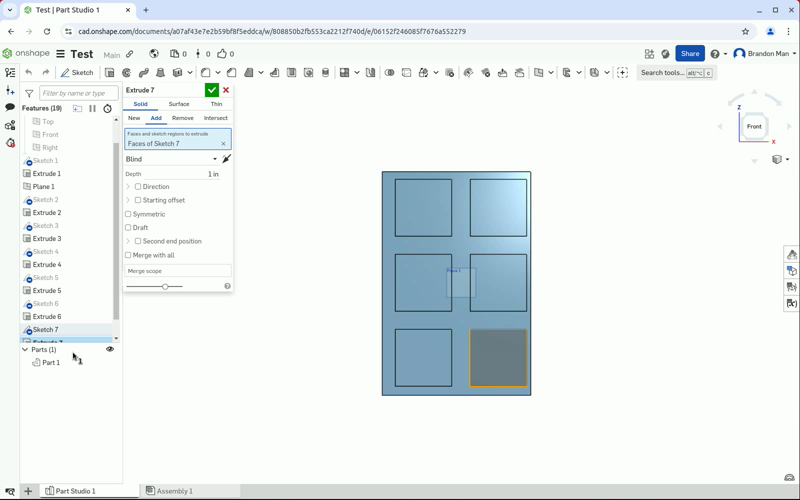
mouse_move(143, 106)
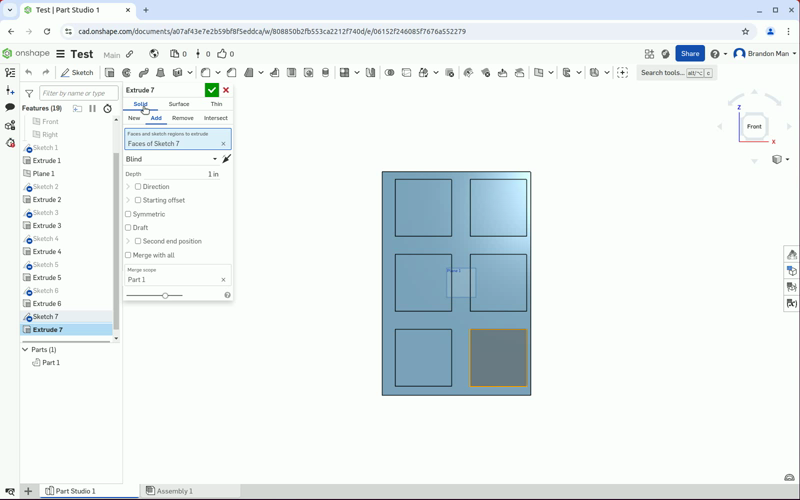
click(143, 106)
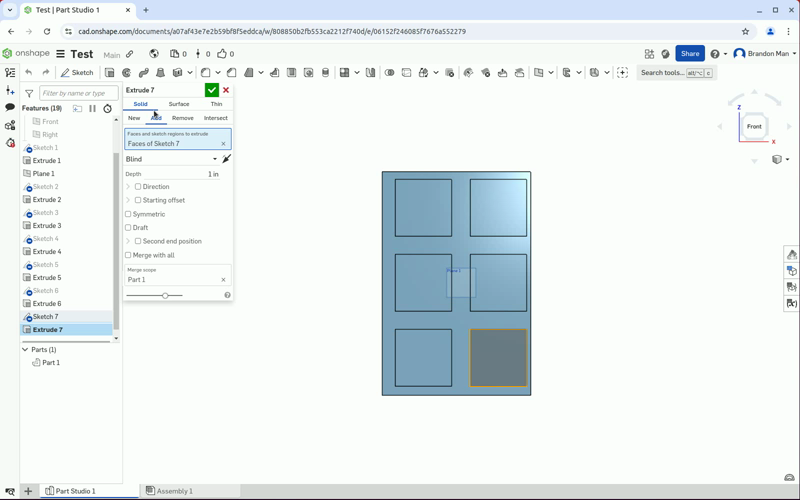
mouse_move(186, 120)
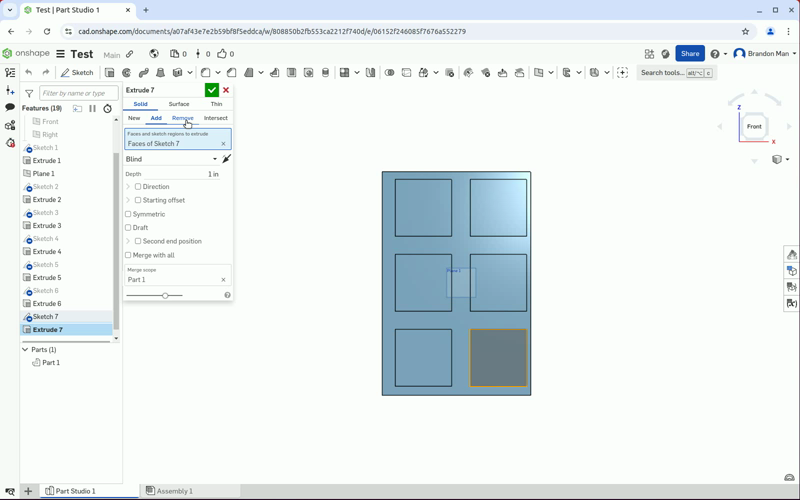
click(186, 120)
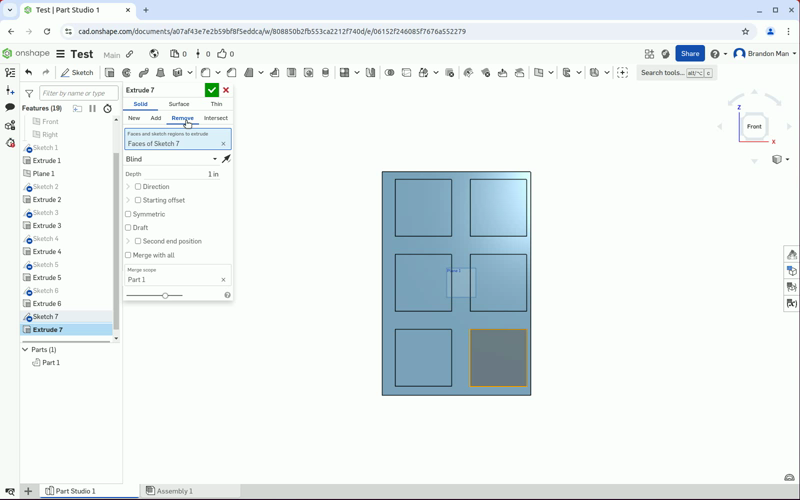
key(tab, 4)
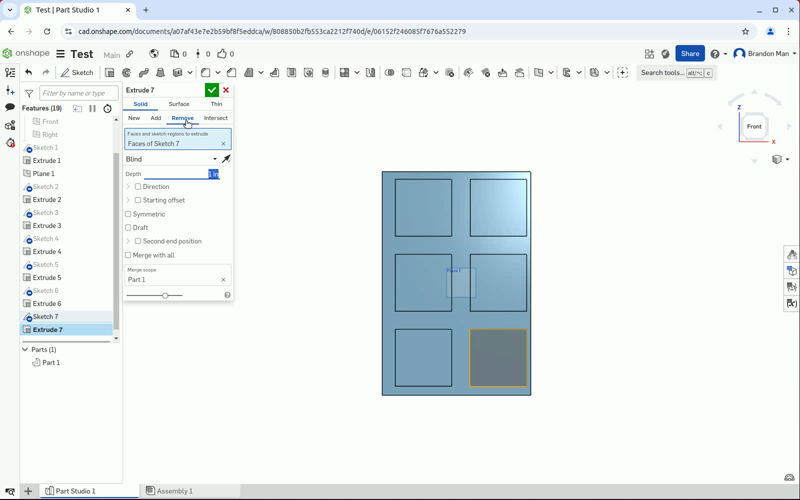
text(5.777)
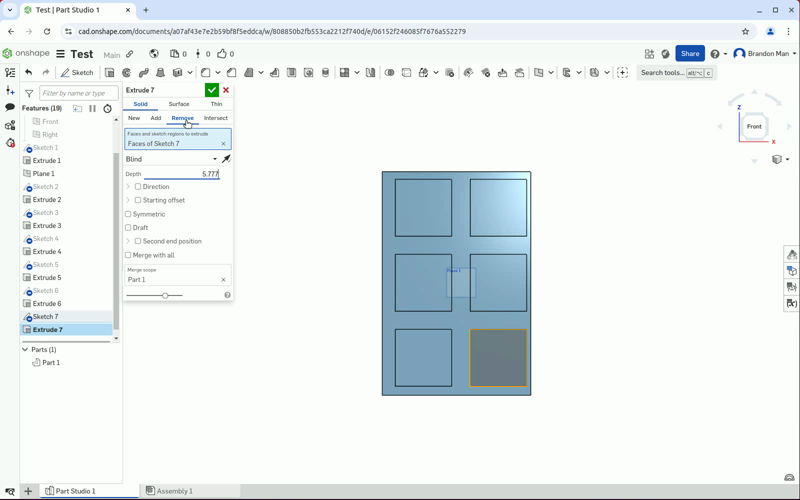
key(tab, 6)
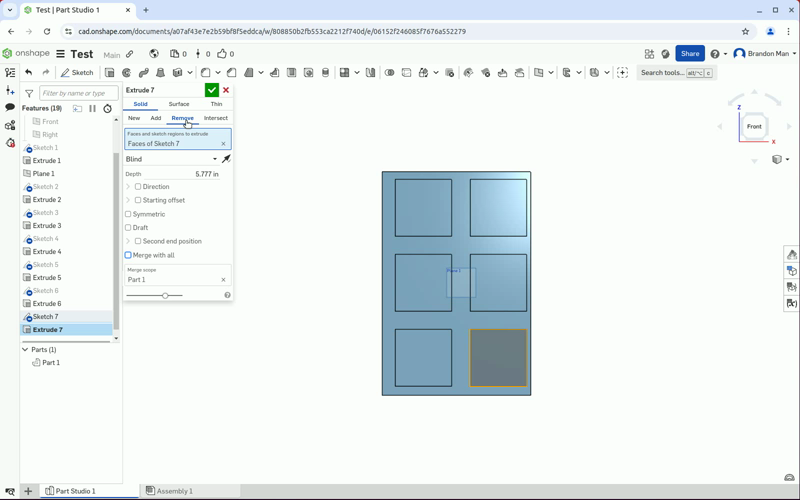
key(space)
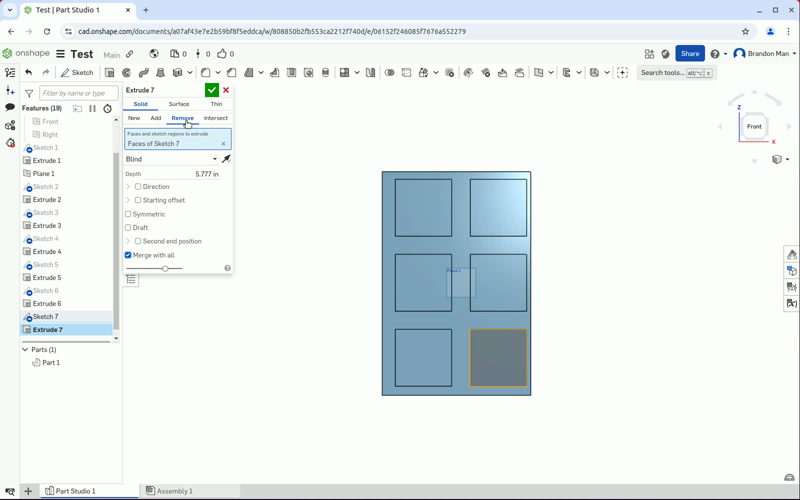
key(enter)
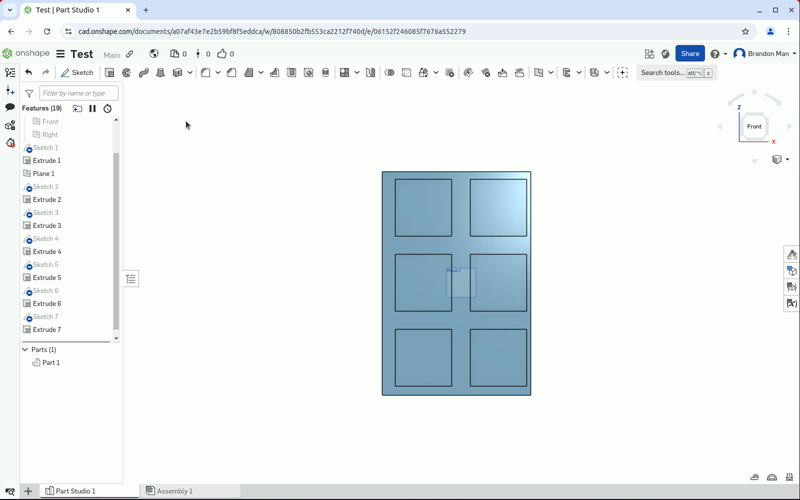
key(shift+h)
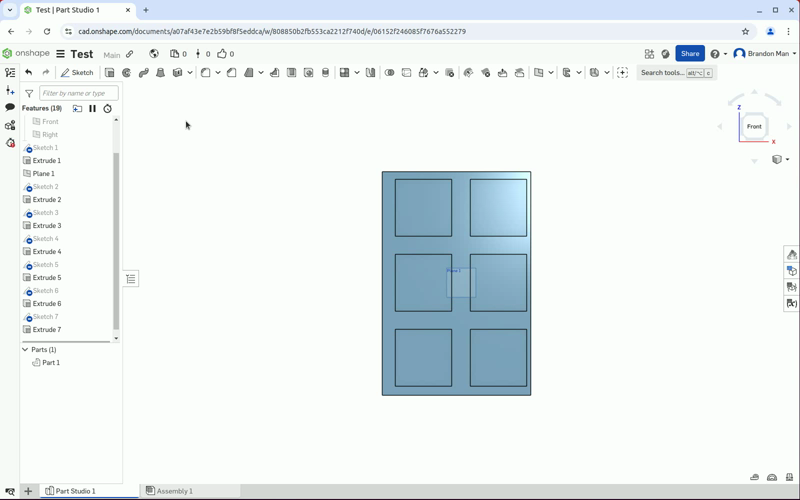
key(shift+h)
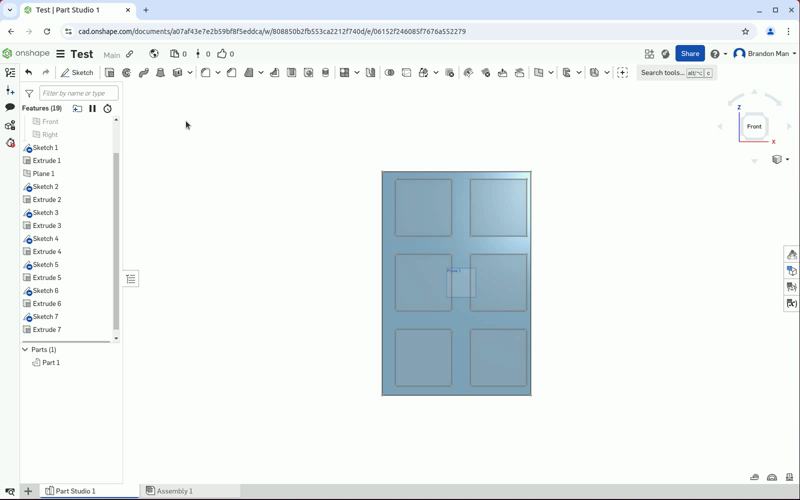
key(shift+7)
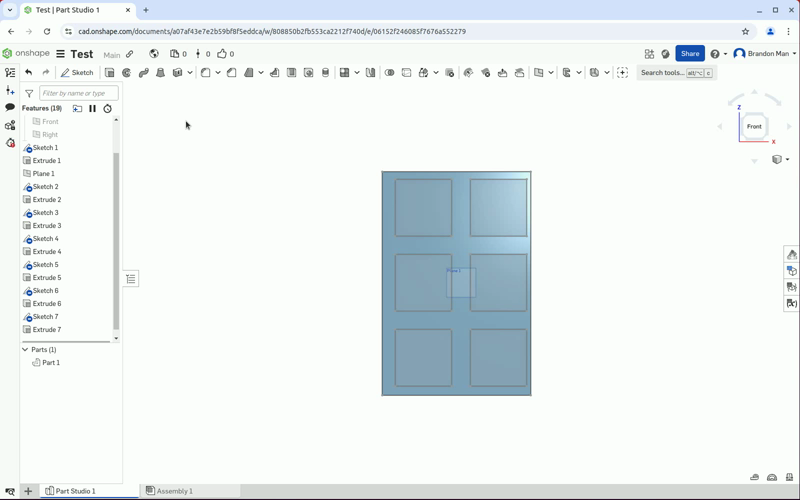
key(left, 2)
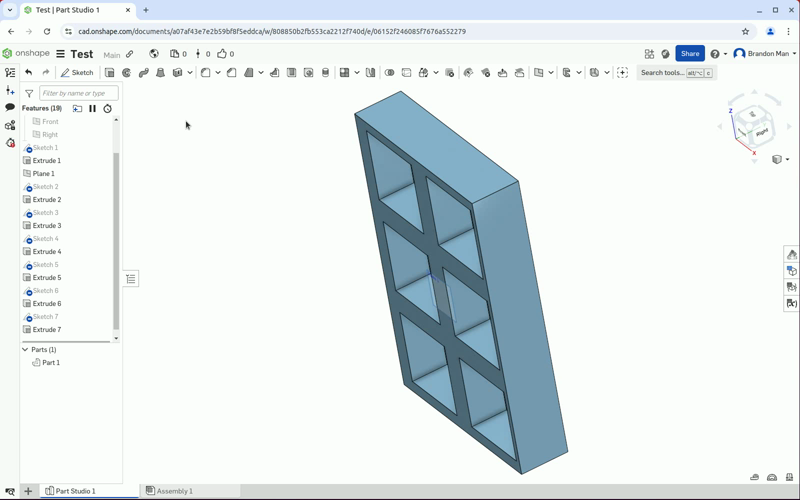
key(down, 2)
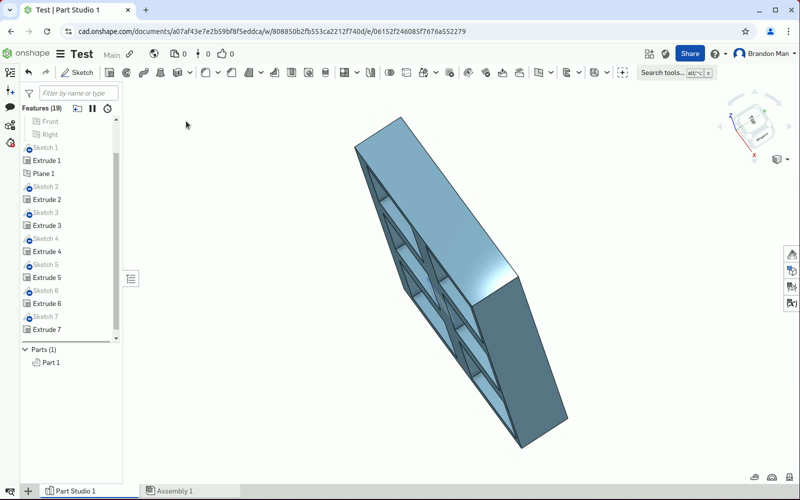
key(up, 2)
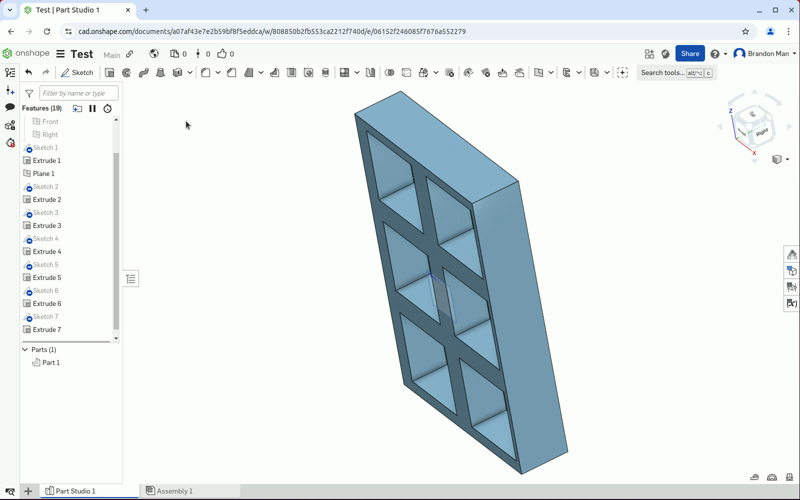
key(right, 2)
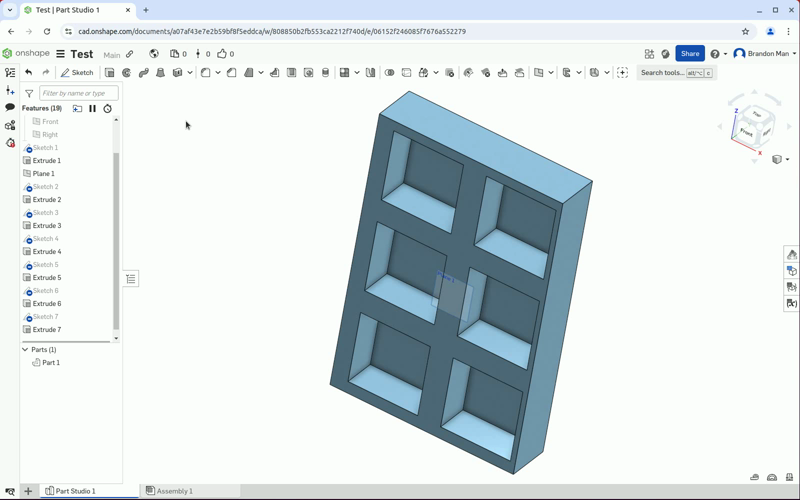
mouse_move(69, 150)
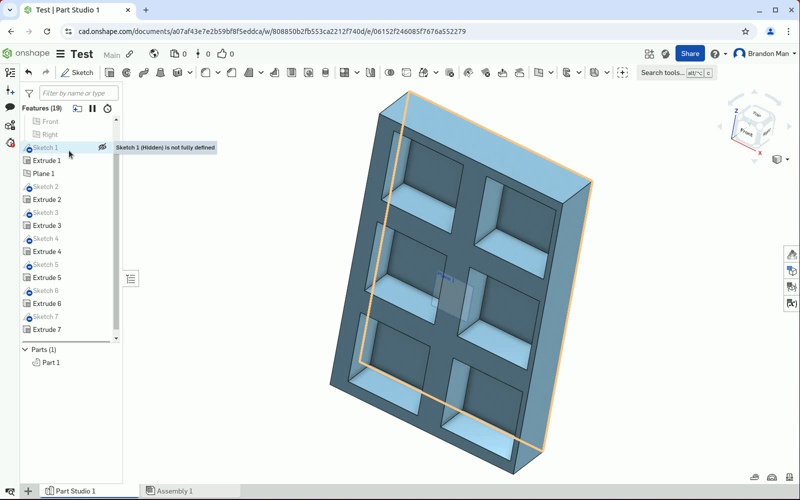
click(69, 150)